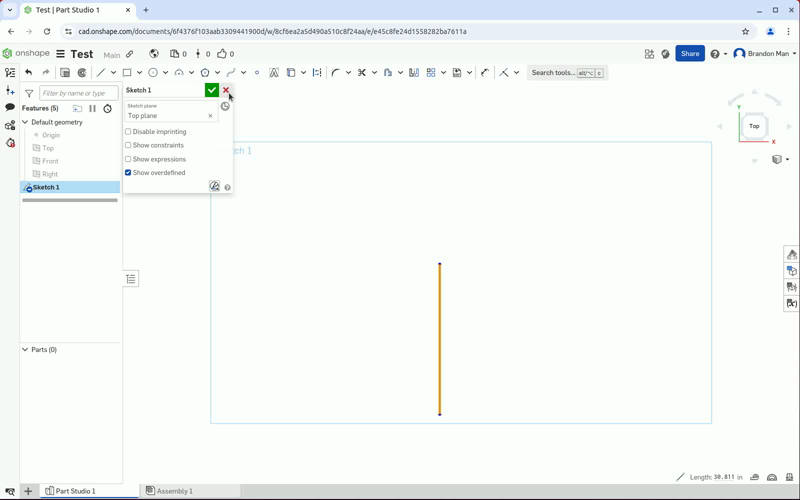
key(shift+h)
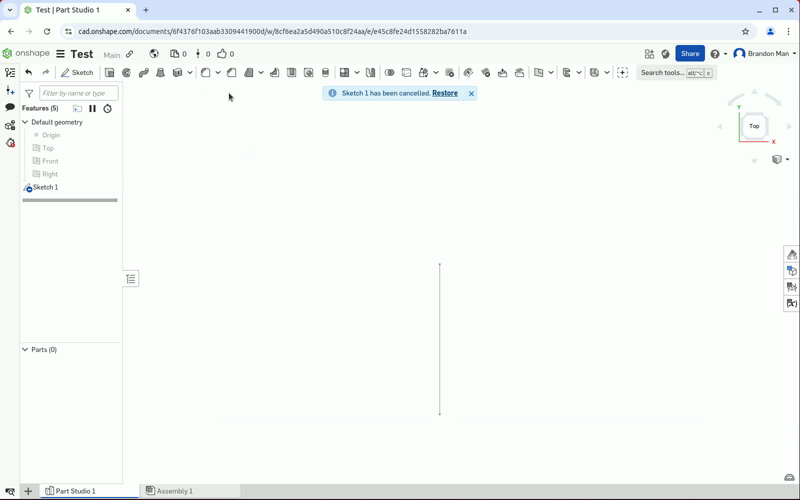
key(shift+s)
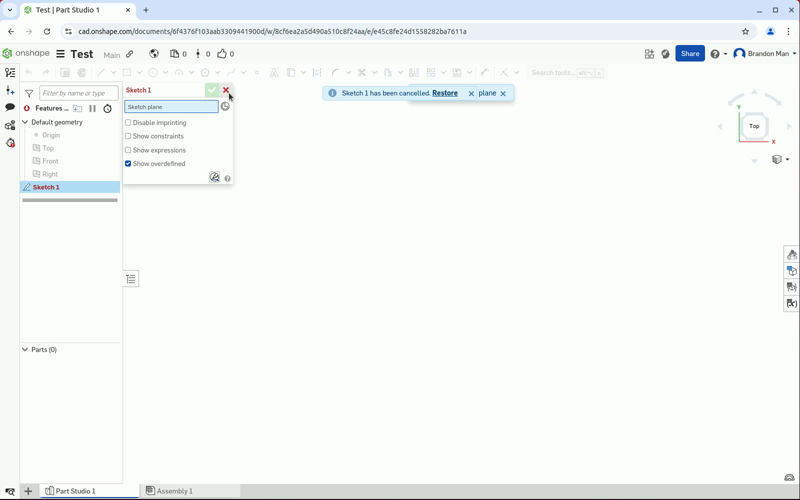
mouse_move(73, 150)
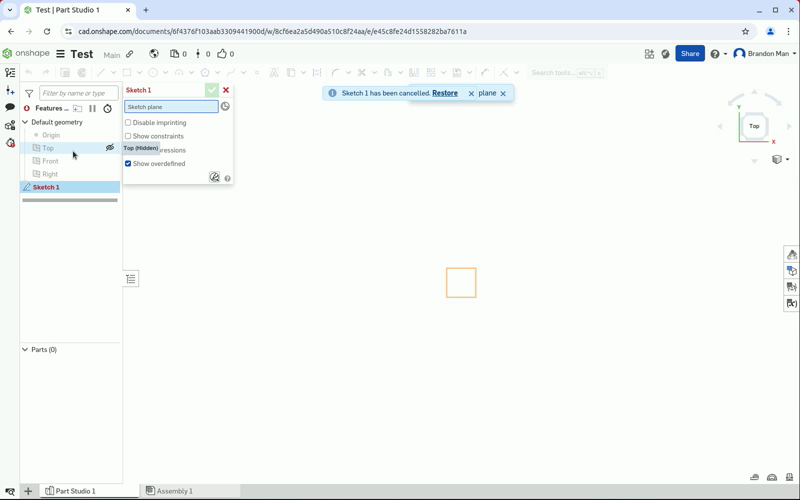
click(73, 150)
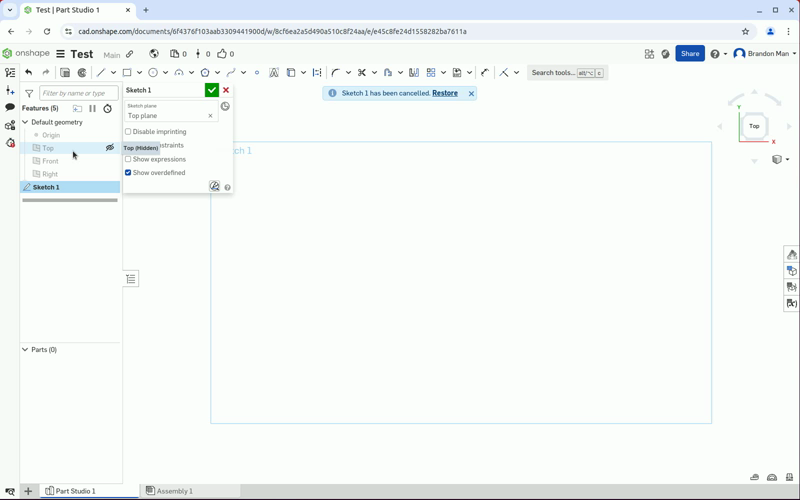
mouse_move(73, 352)
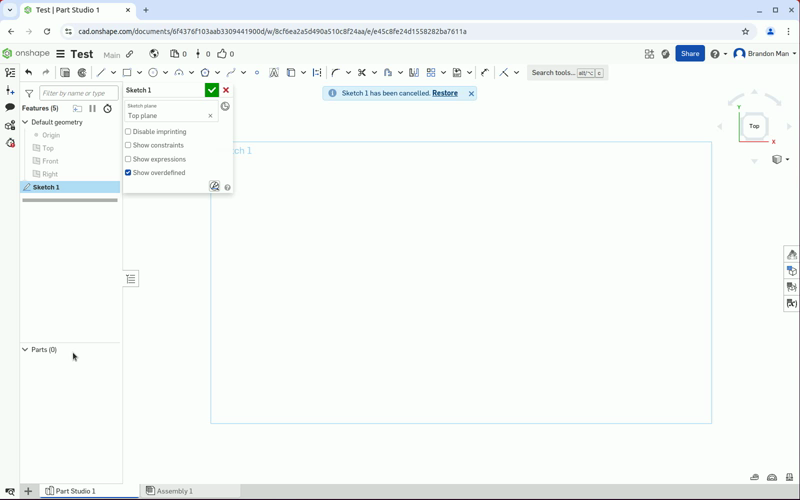
key(y)
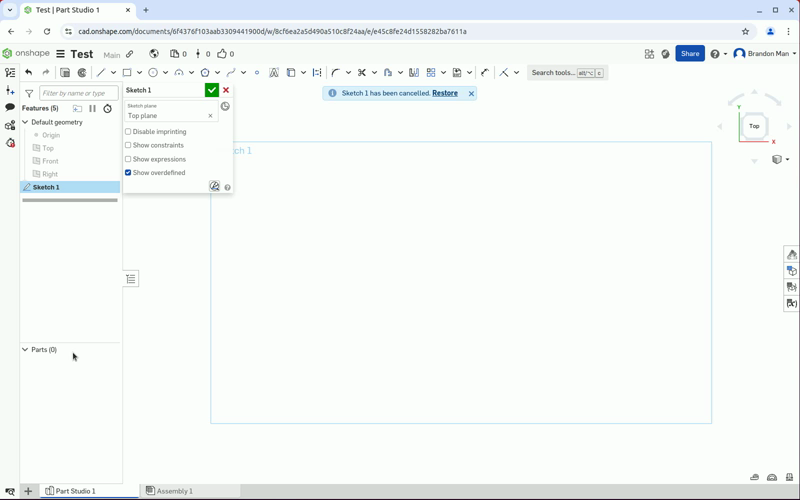
key(a)
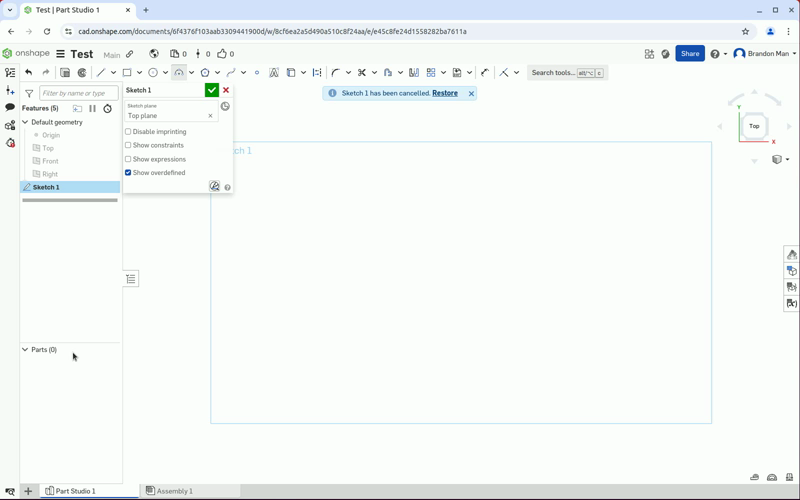
key_down(shift)
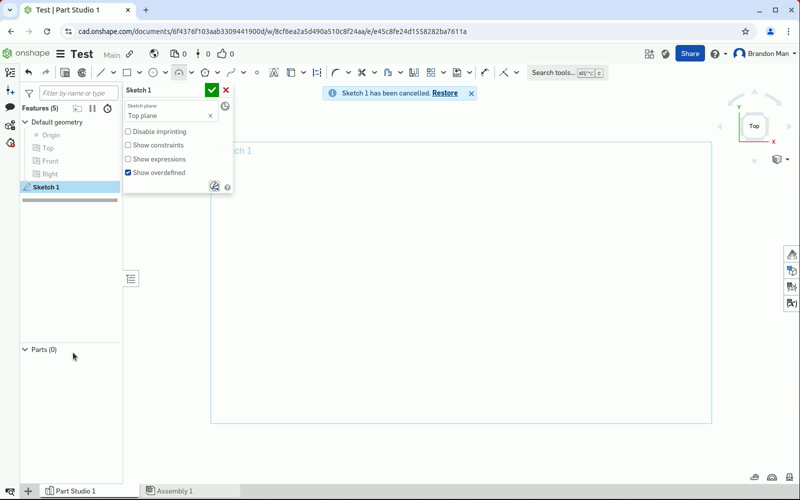
mouse_move(432, 351)
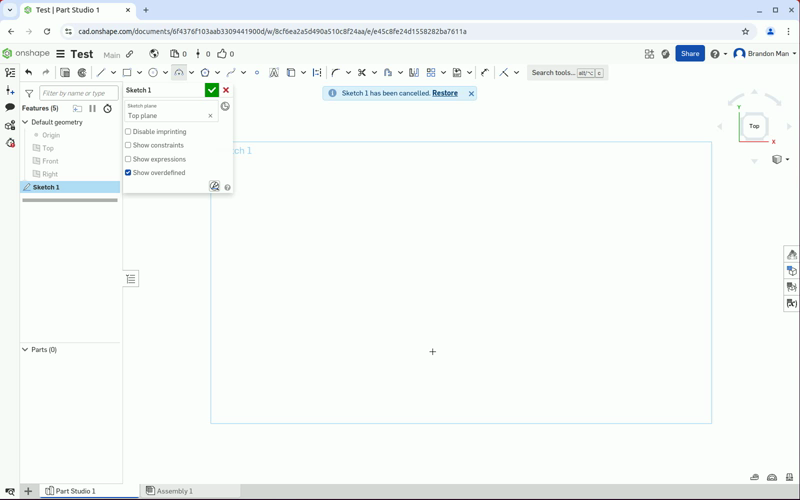
click(432, 351)
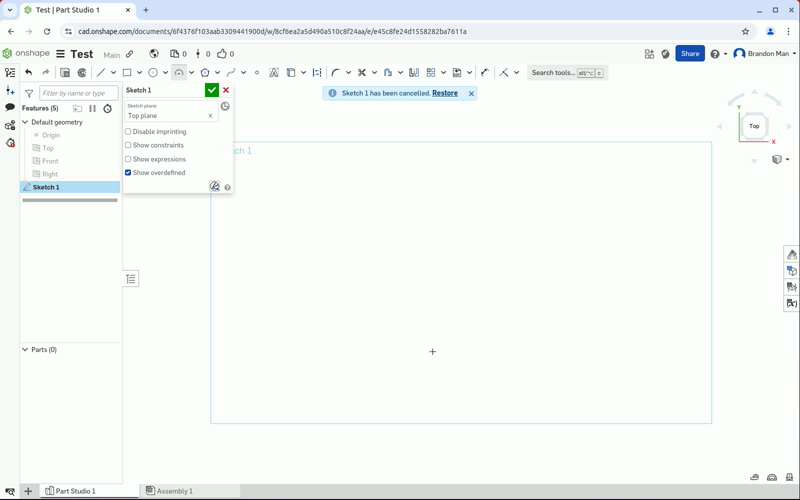
key_up(shift)
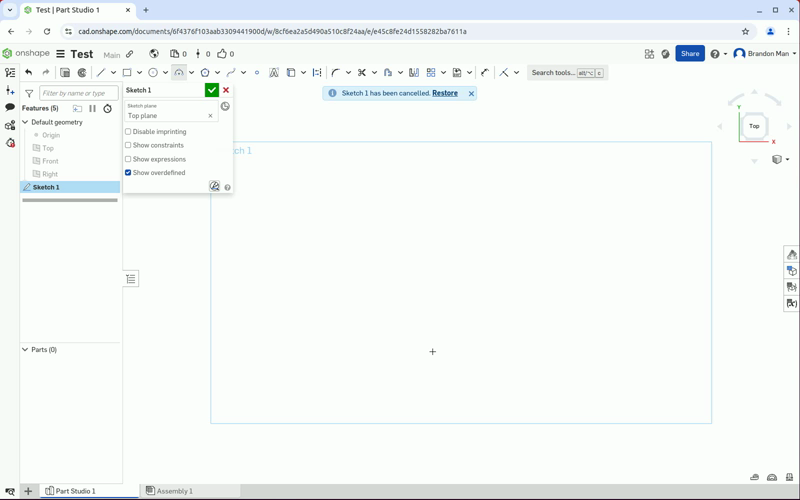
key_down(shift)
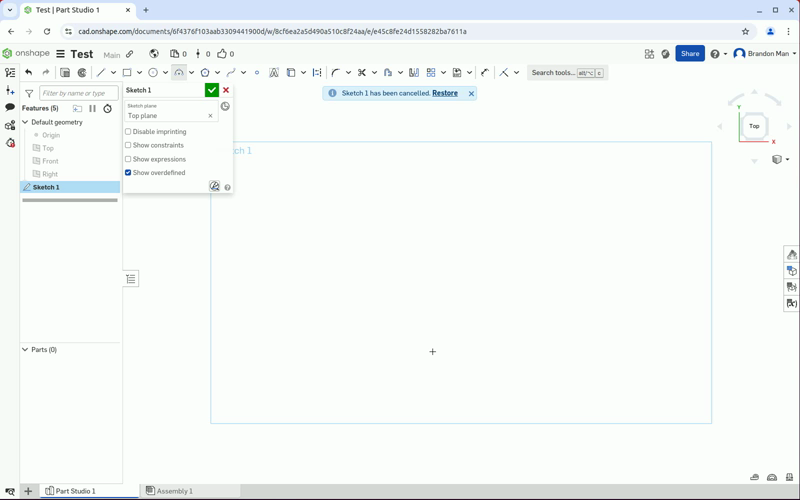
mouse_move(487, 351)
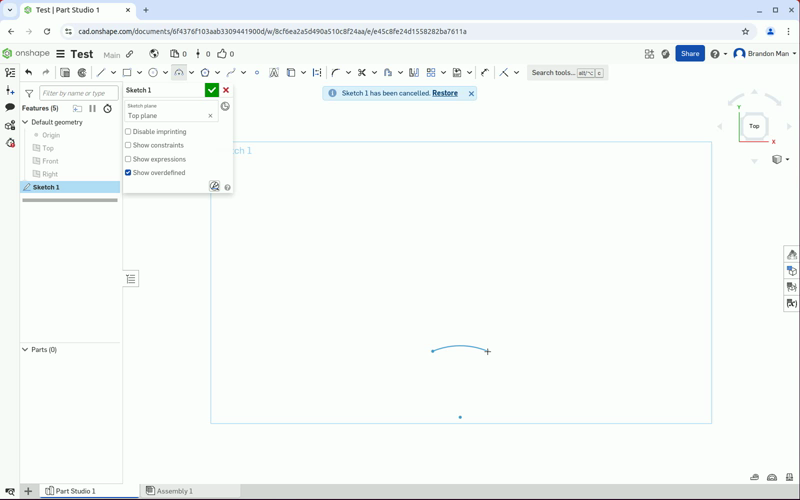
click(487, 351)
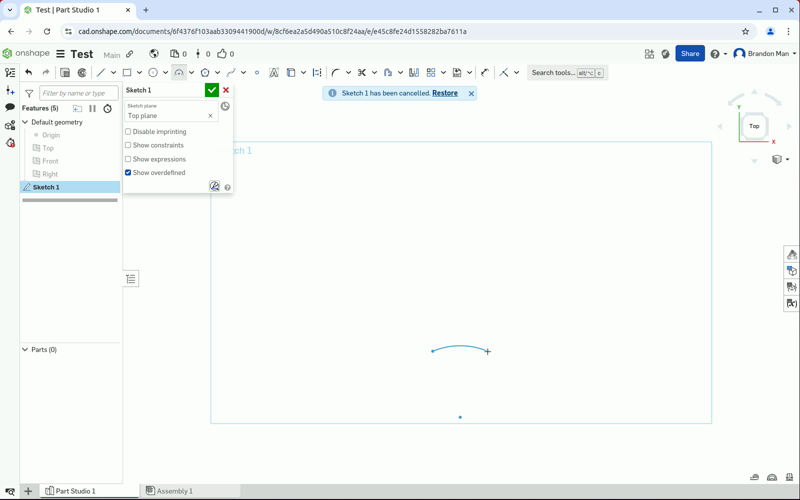
mouse_move(460, 378)
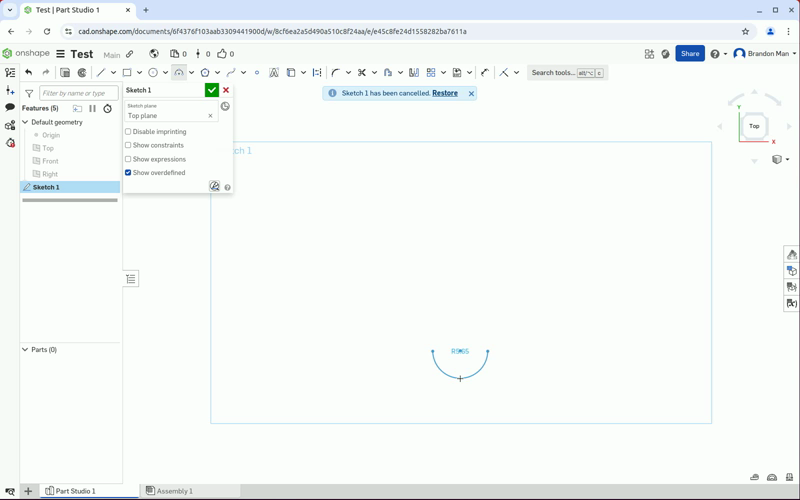
click(460, 378)
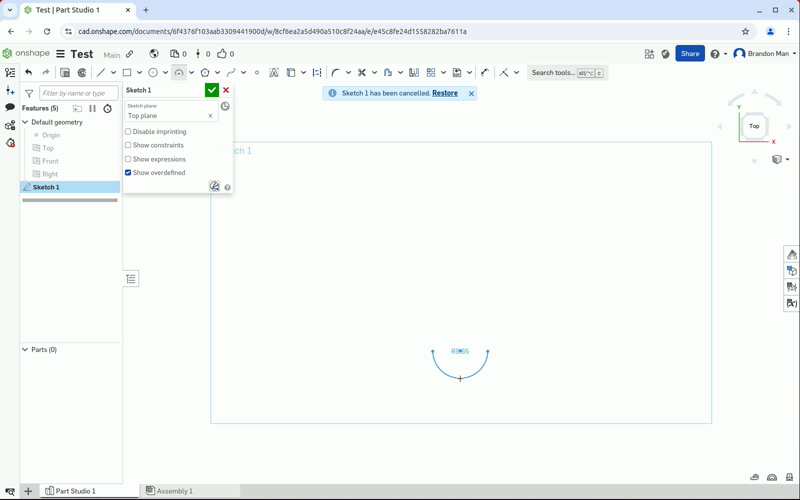
key_up(shift)
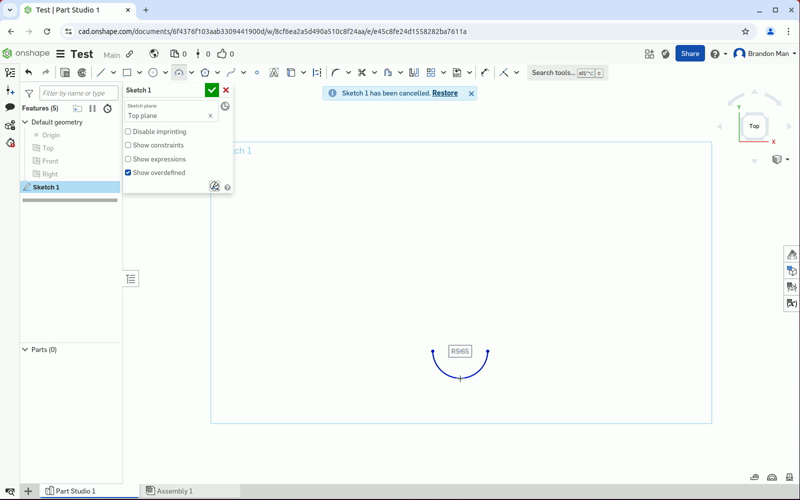
key(esc)
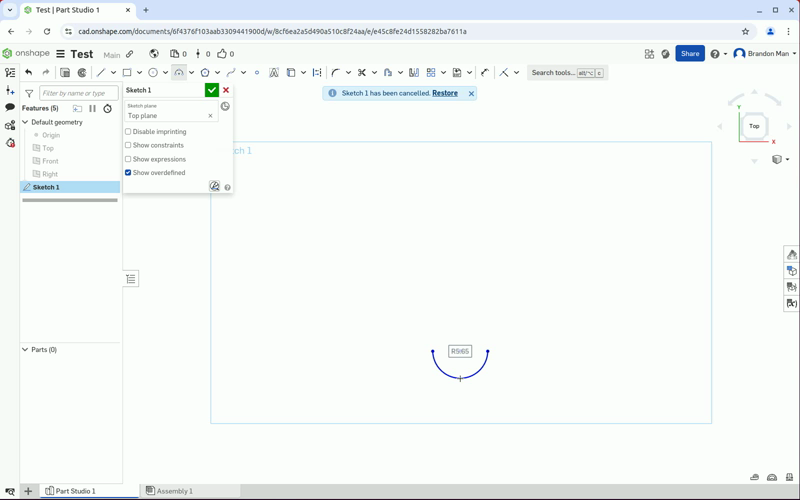
key(l)
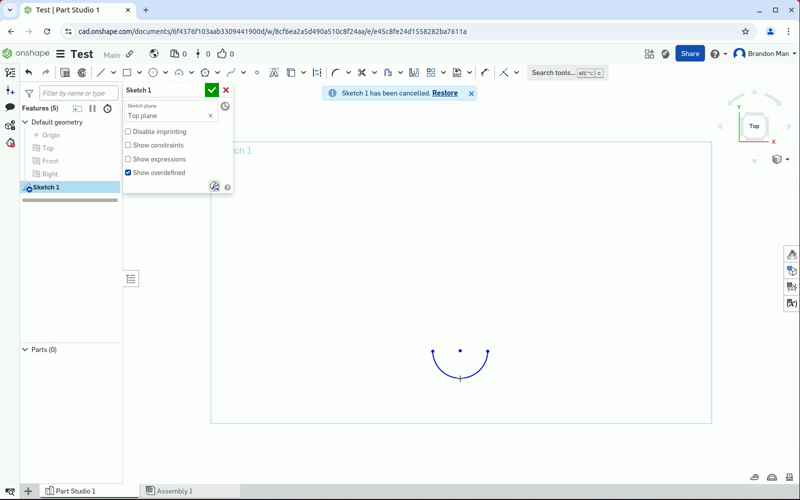
mouse_move(487, 351)
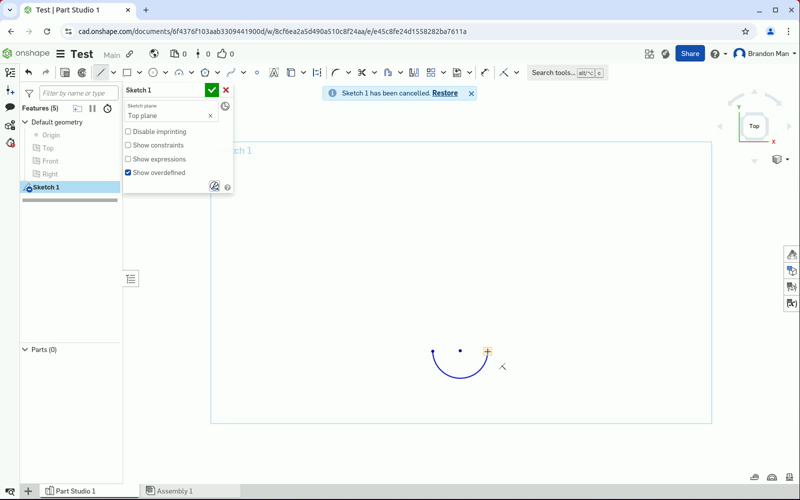
click(487, 351)
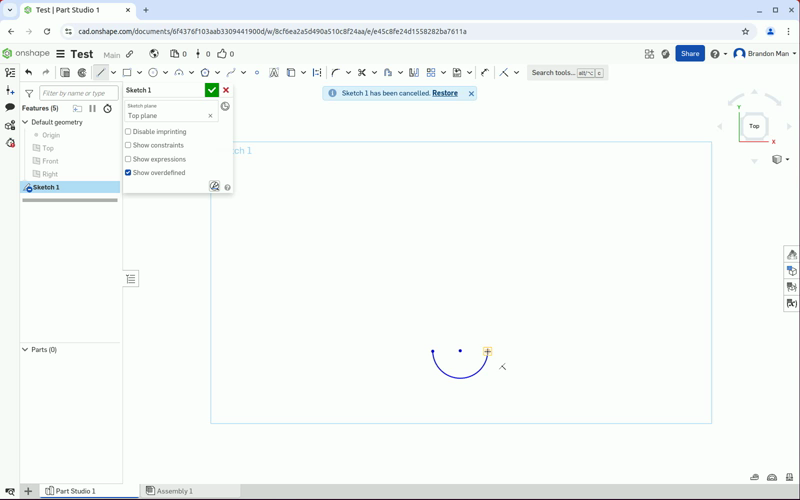
key_down(shift)
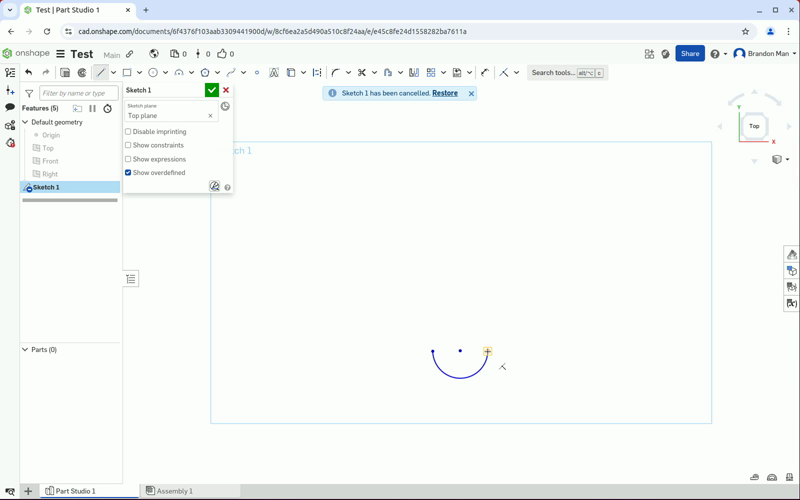
mouse_move(487, 214)
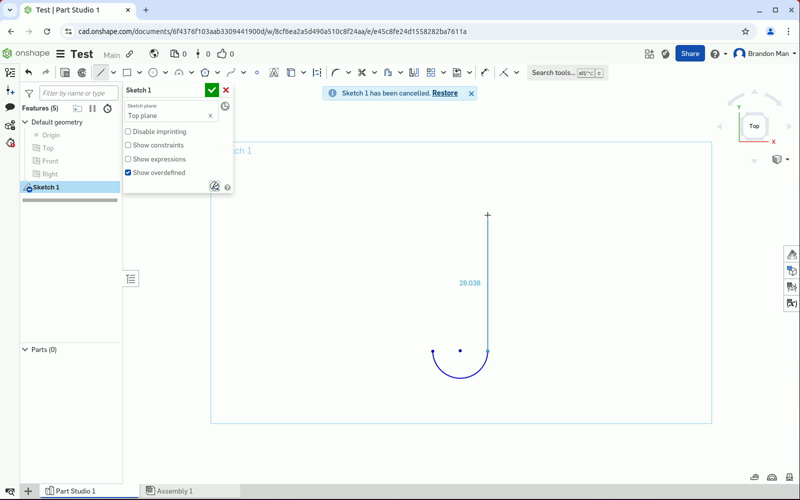
click(487, 214)
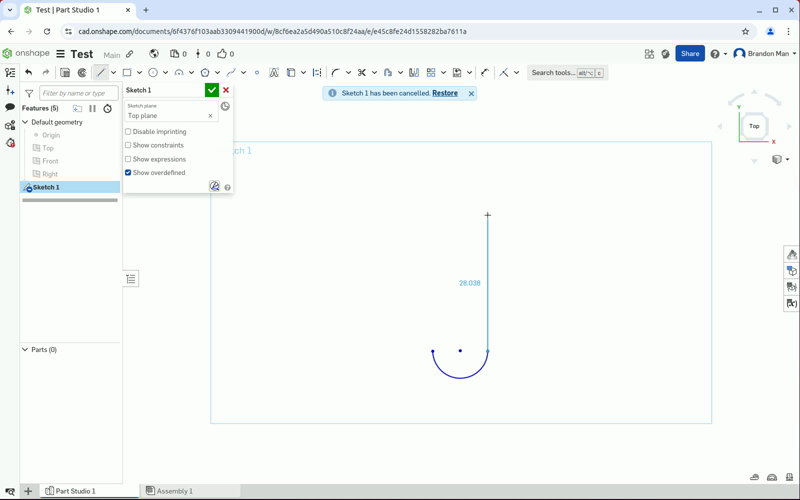
key_up(shift)
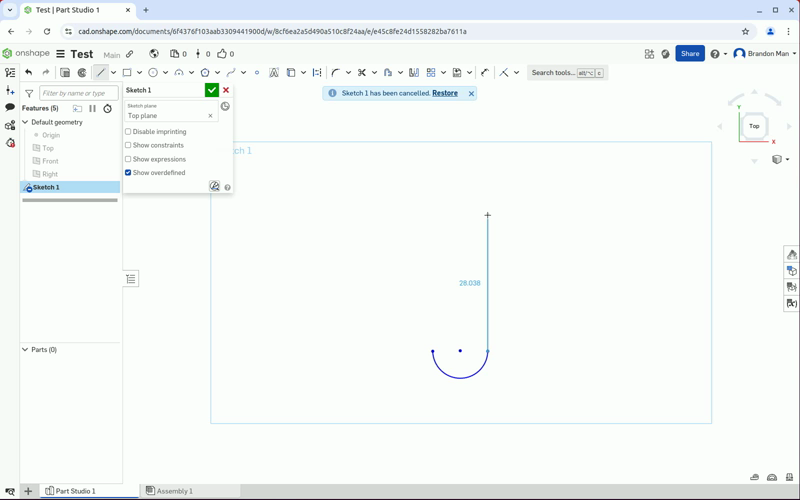
key(esc)
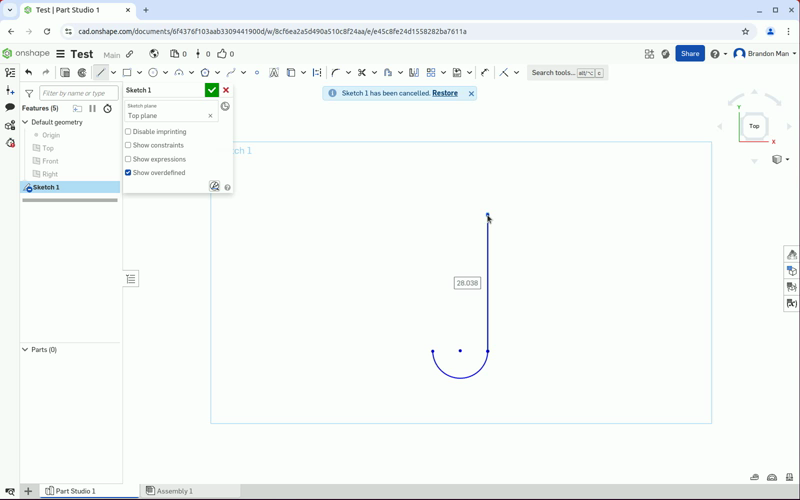
key(a)
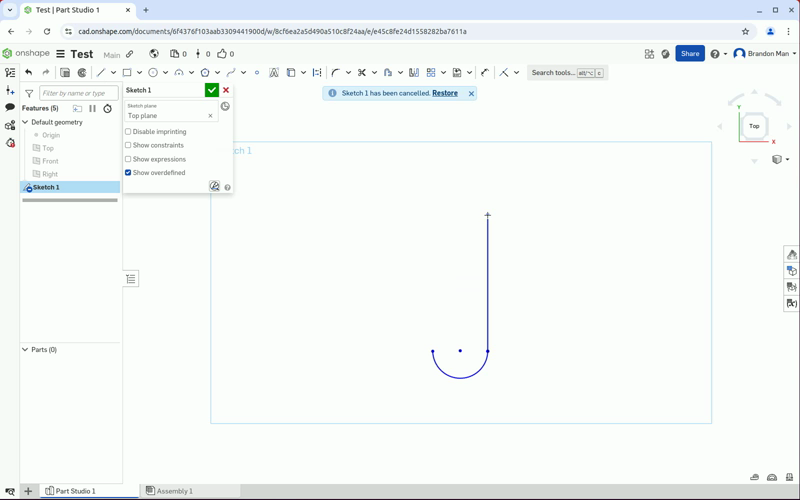
mouse_move(487, 214)
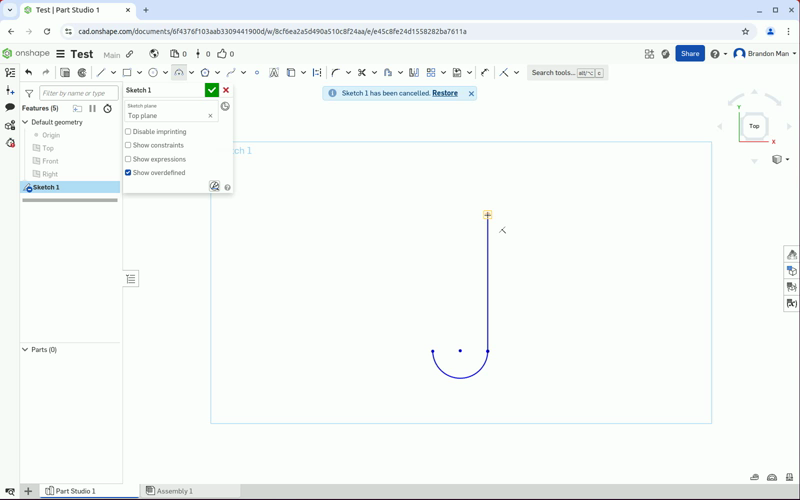
click(487, 214)
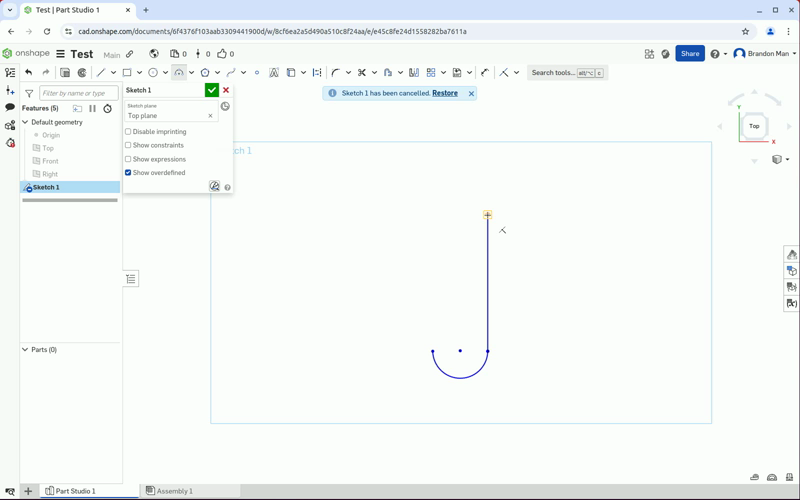
key_down(shift)
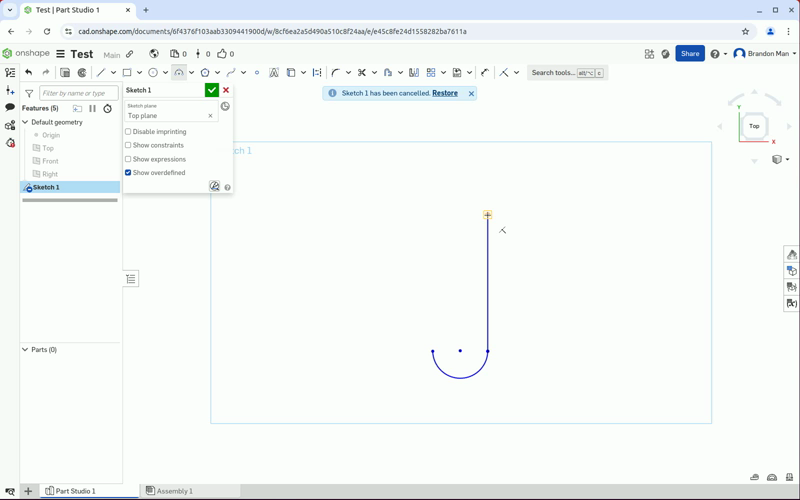
mouse_move(432, 214)
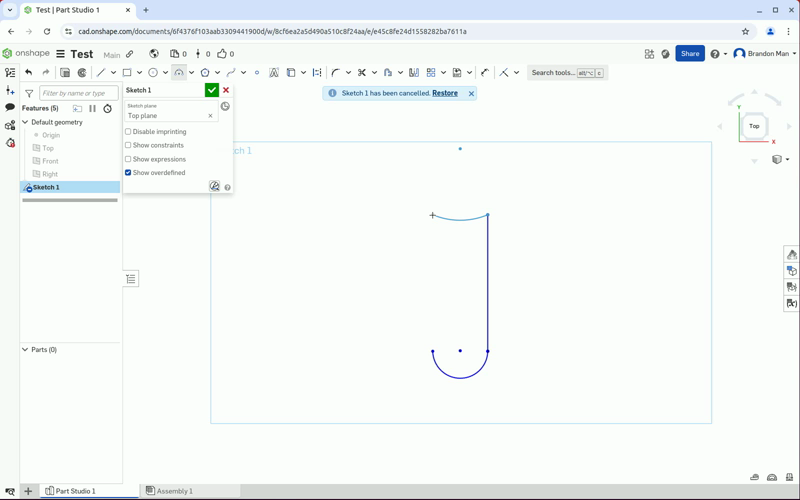
click(432, 214)
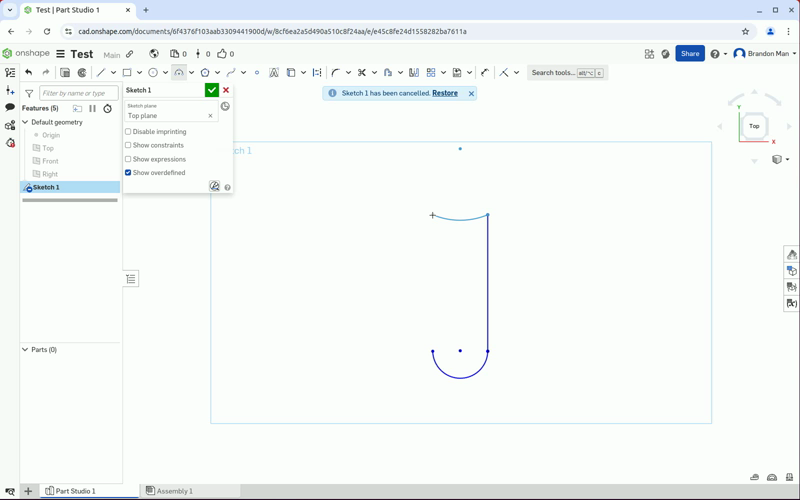
mouse_move(460, 187)
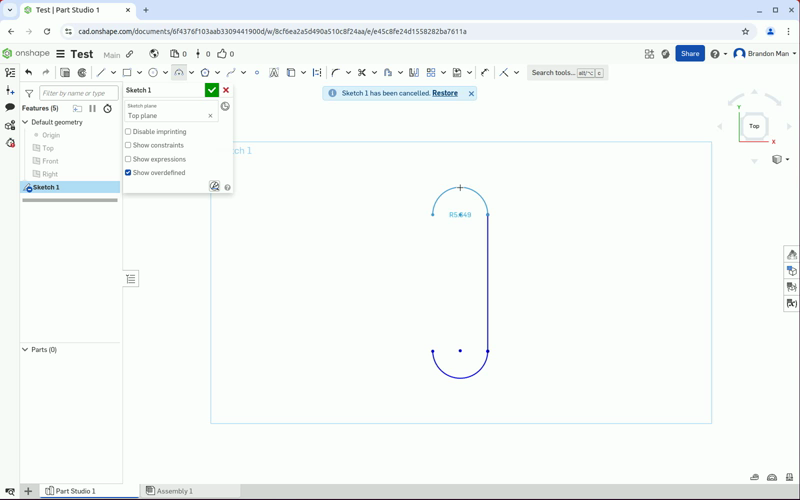
click(460, 187)
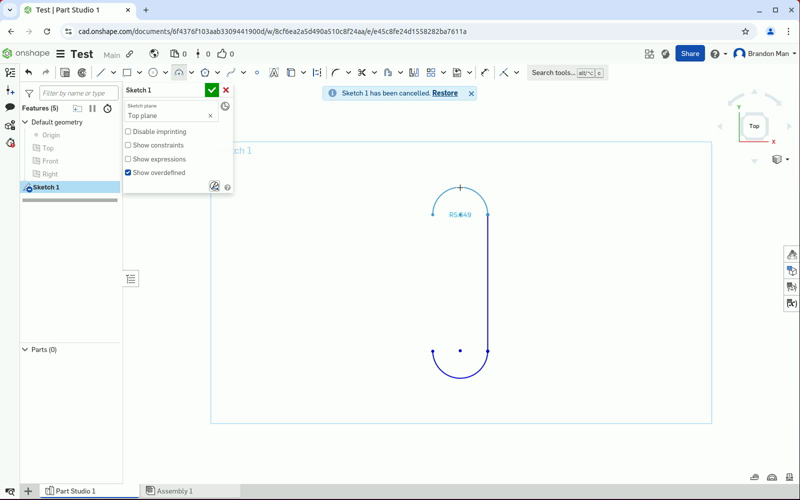
key_up(shift)
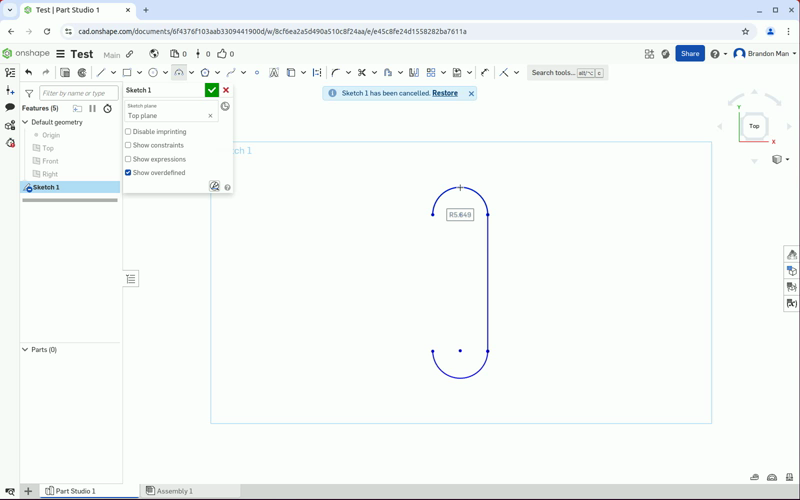
key(esc)
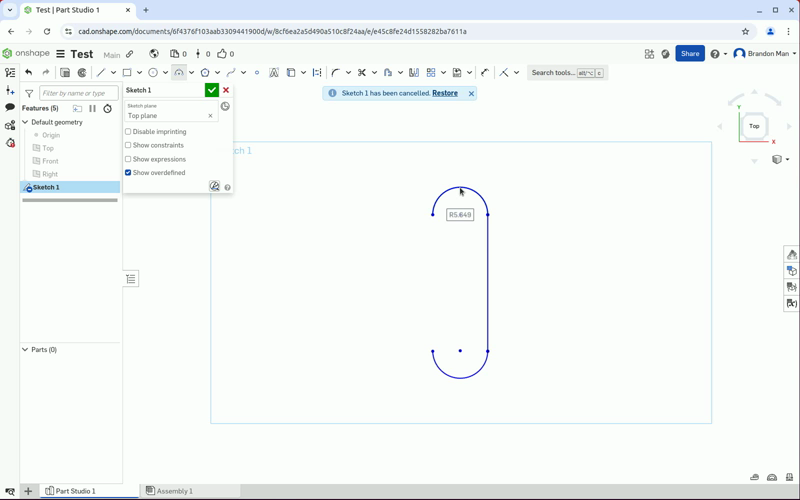
key(l)
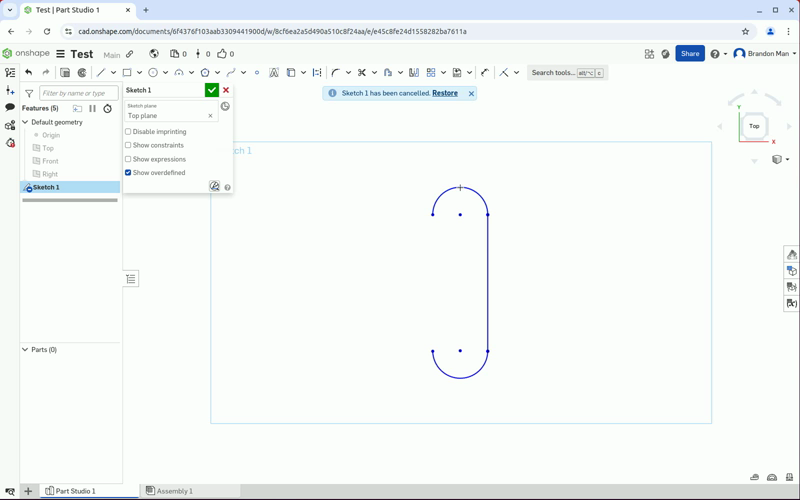
mouse_move(432, 214)
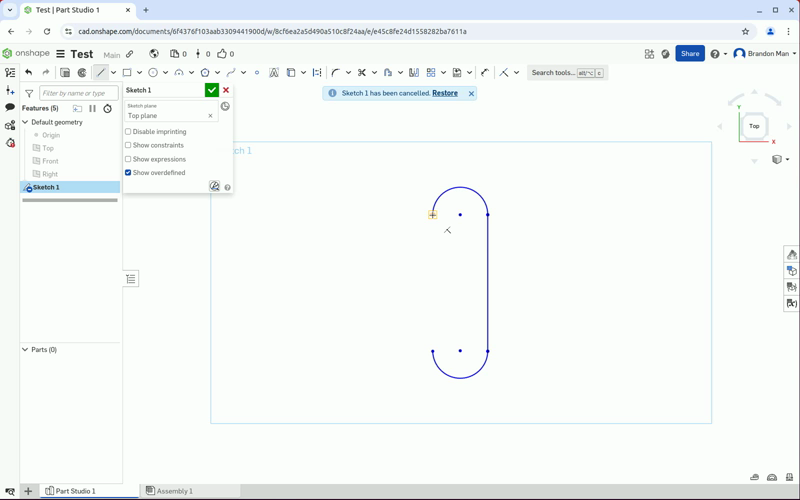
click(432, 214)
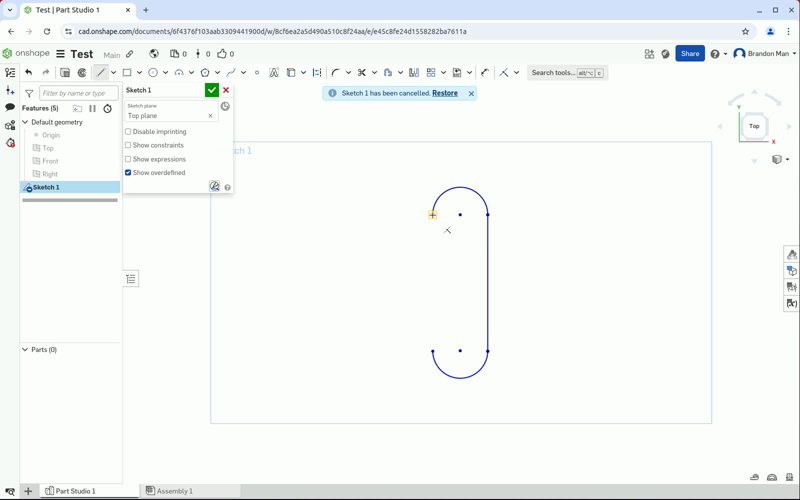
key_down(shift)
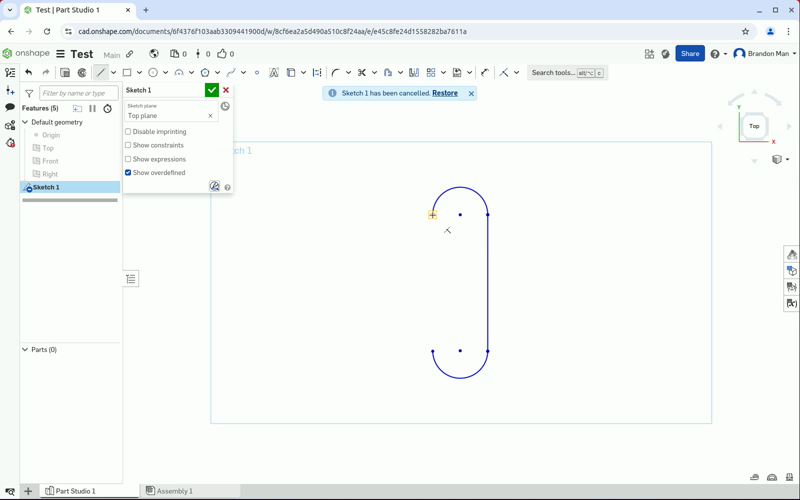
mouse_move(432, 351)
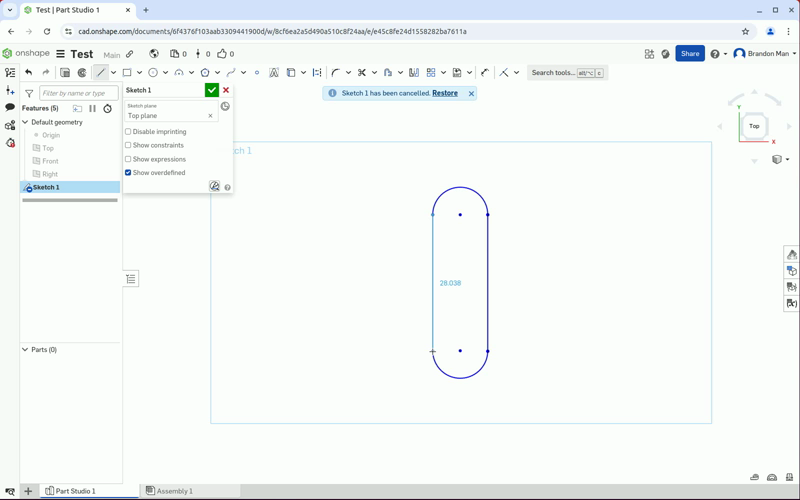
key_up(shift)
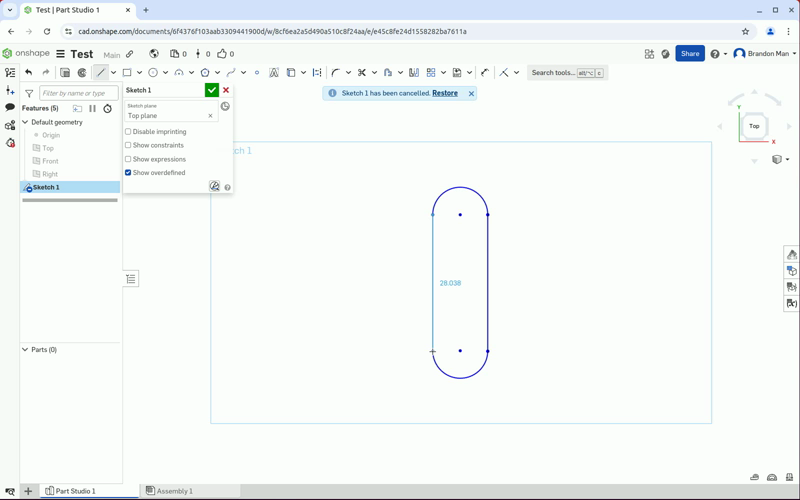
click(432, 351)
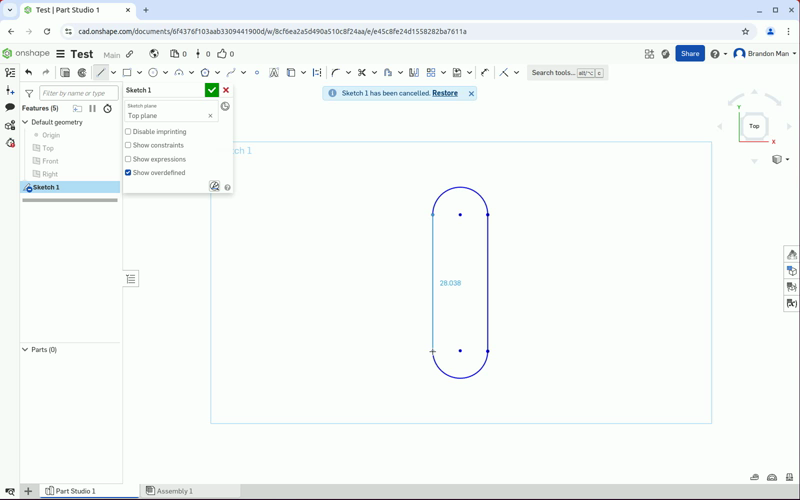
key(esc)
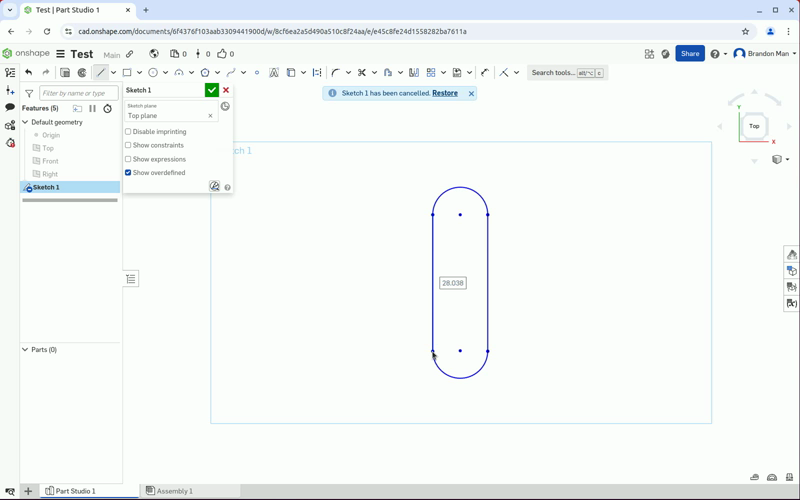
mouse_move(443, 219)
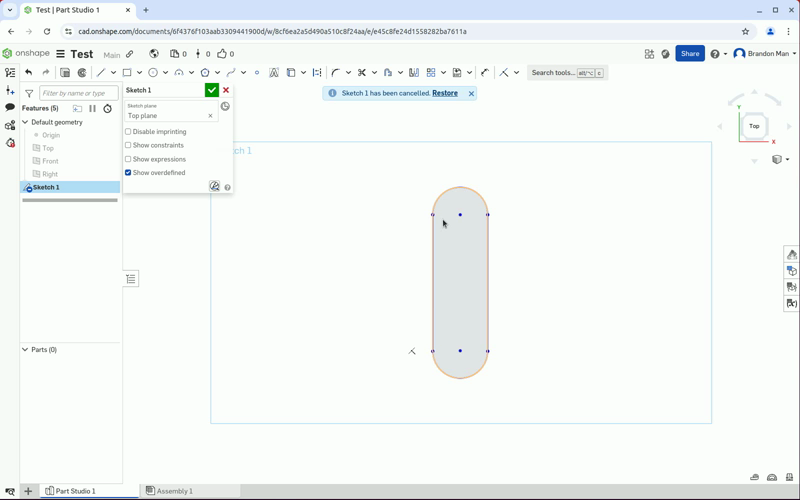
click(443, 219)
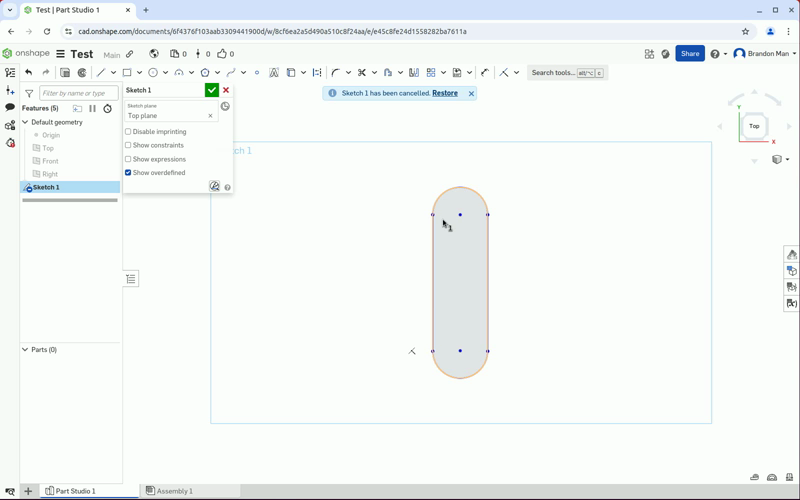
mouse_move(73, 352)
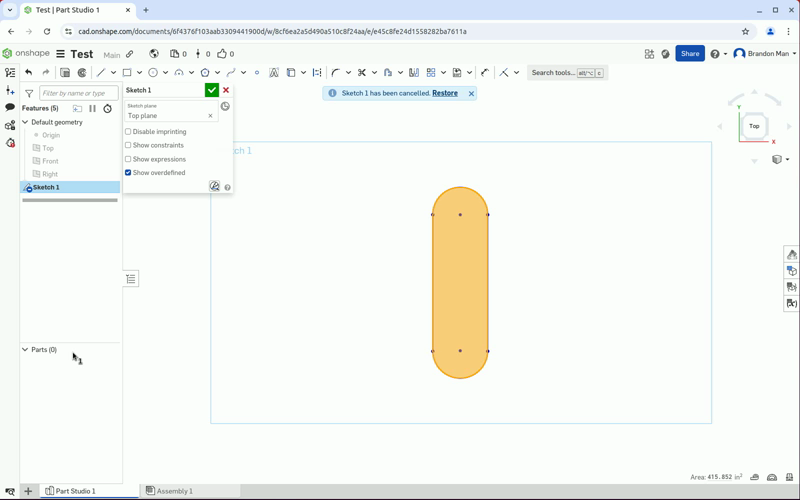
key(shift+y)
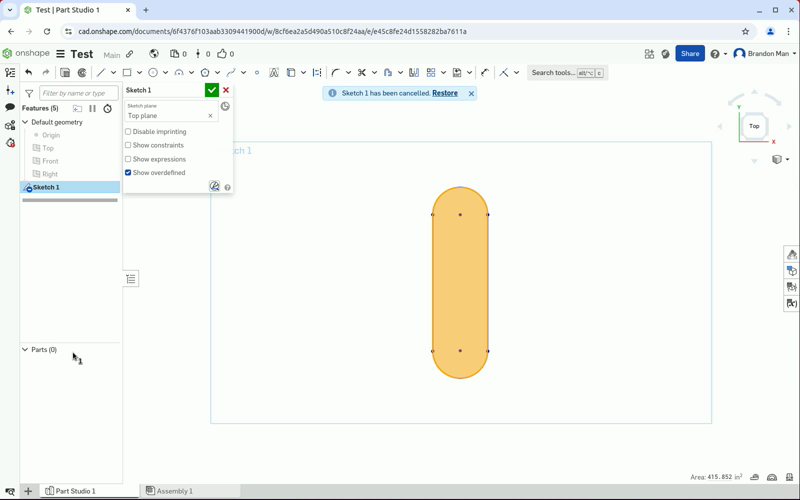
key(shift+e)
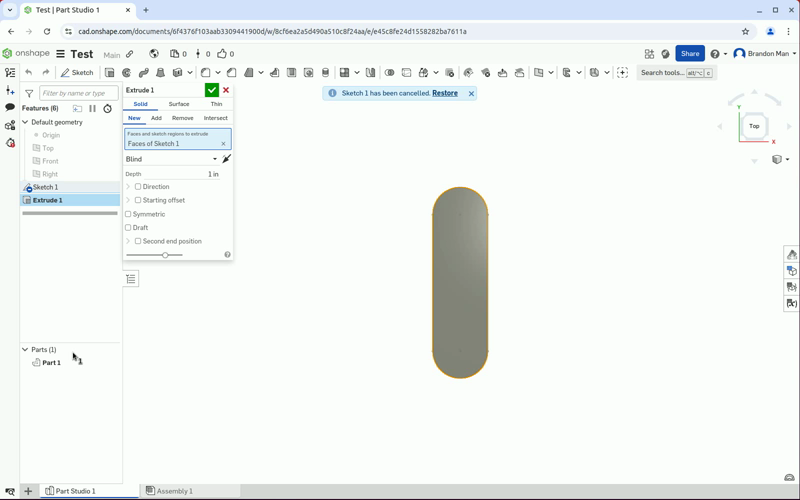
mouse_move(143, 106)
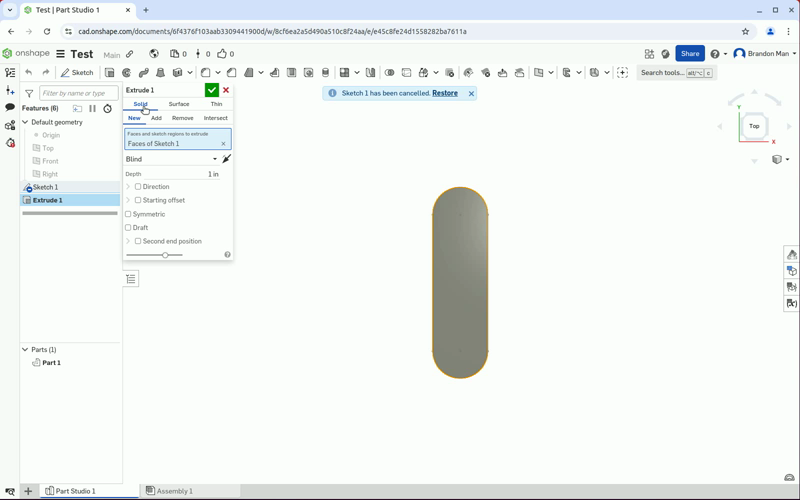
click(143, 106)
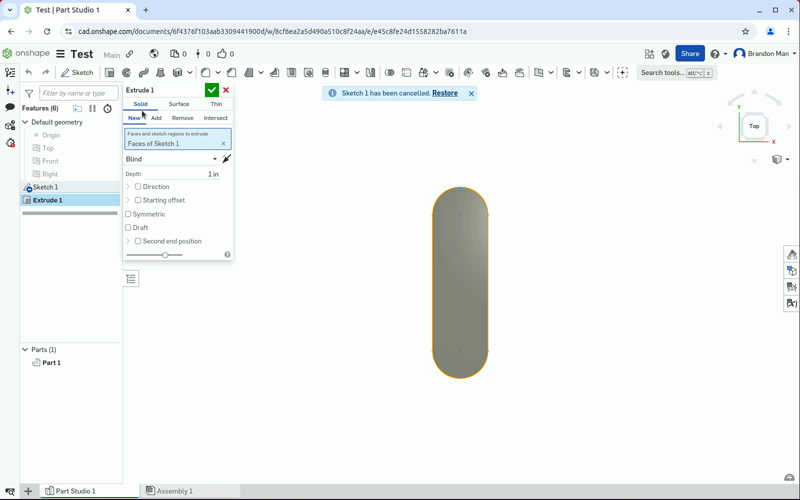
mouse_move(137, 120)
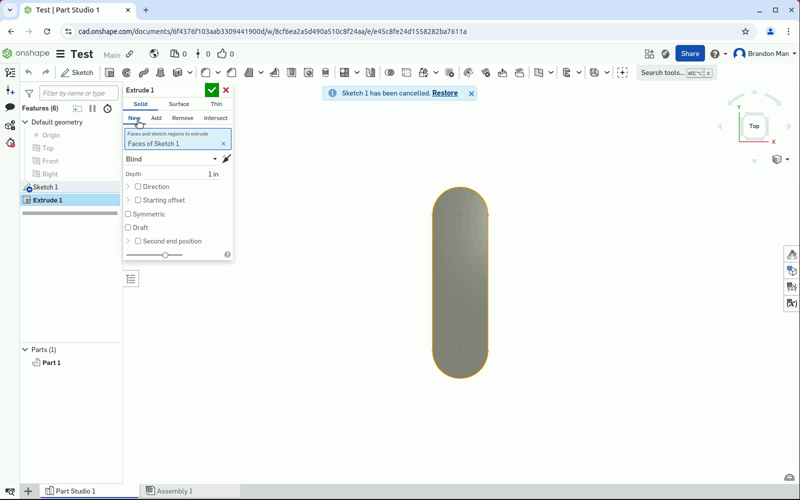
click(137, 120)
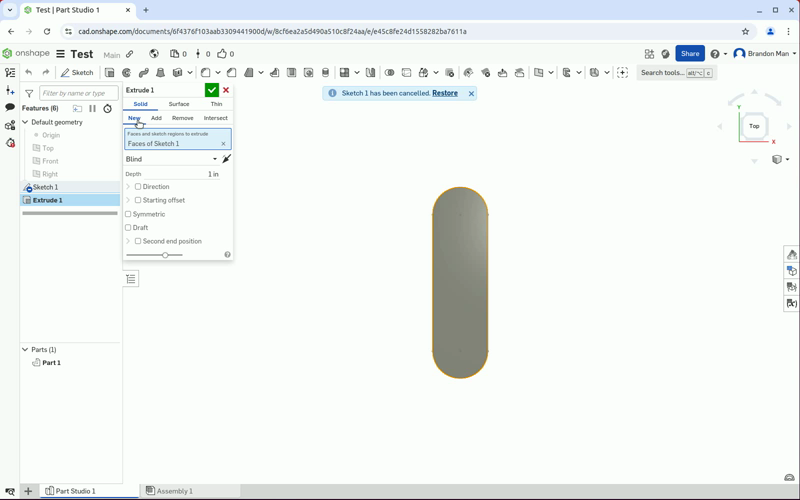
key(tab, 4)
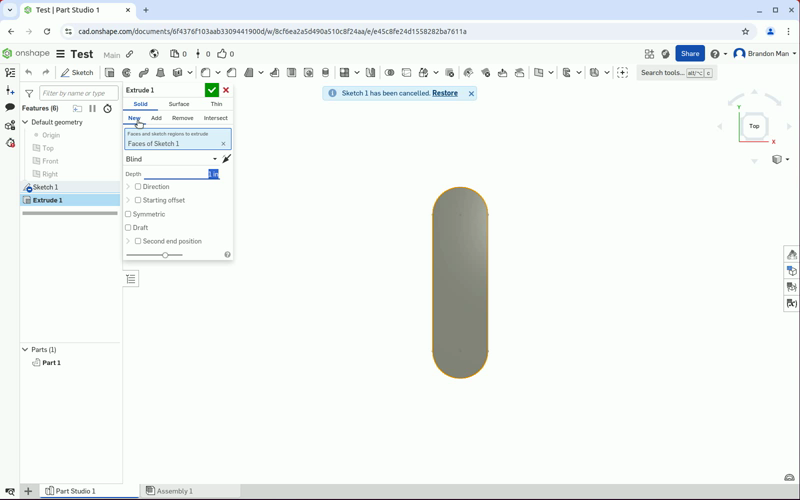
text(2.888)
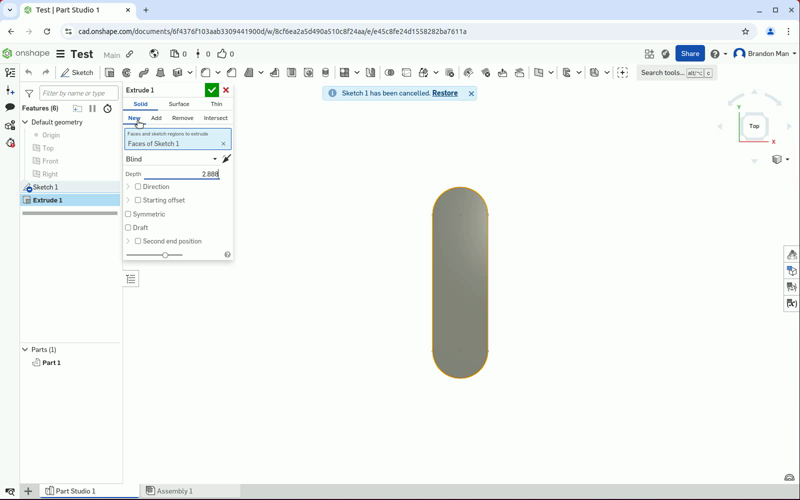
key(tab, 3)
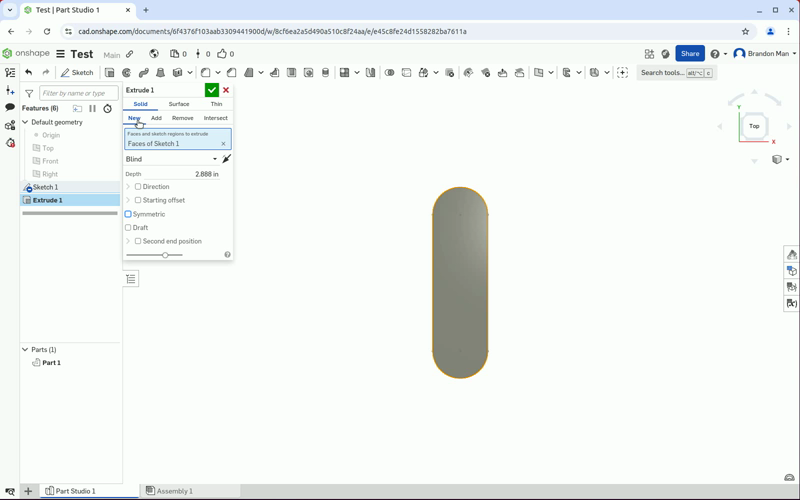
key(space)
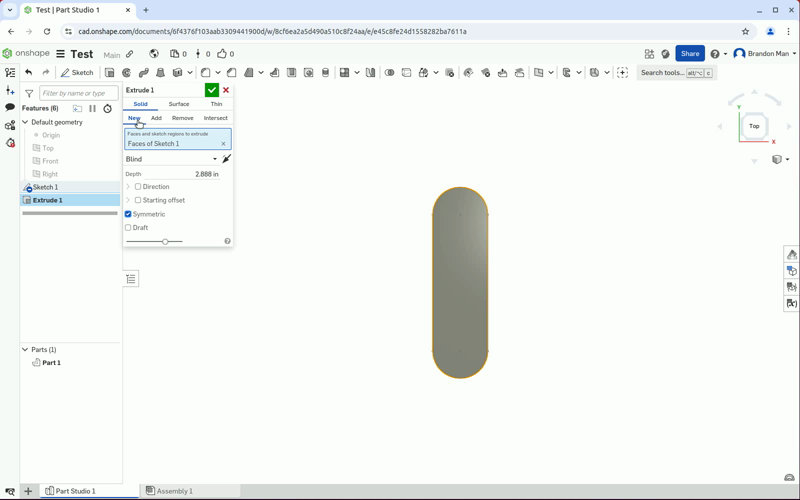
key(enter)
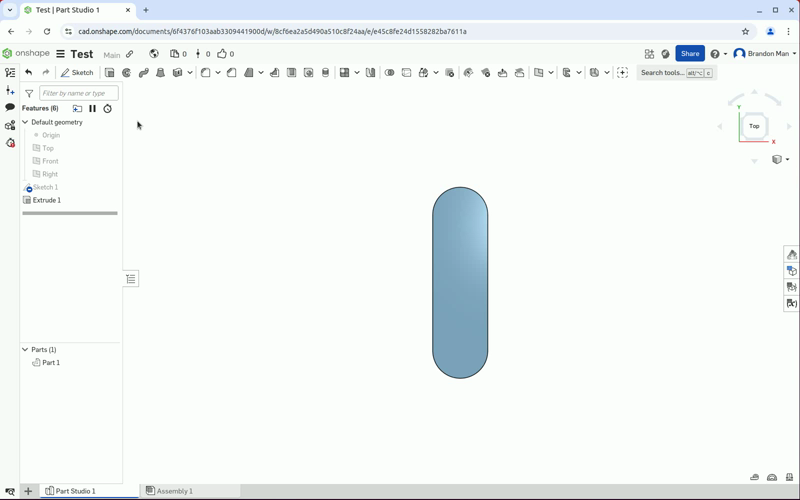
key(shift+h)
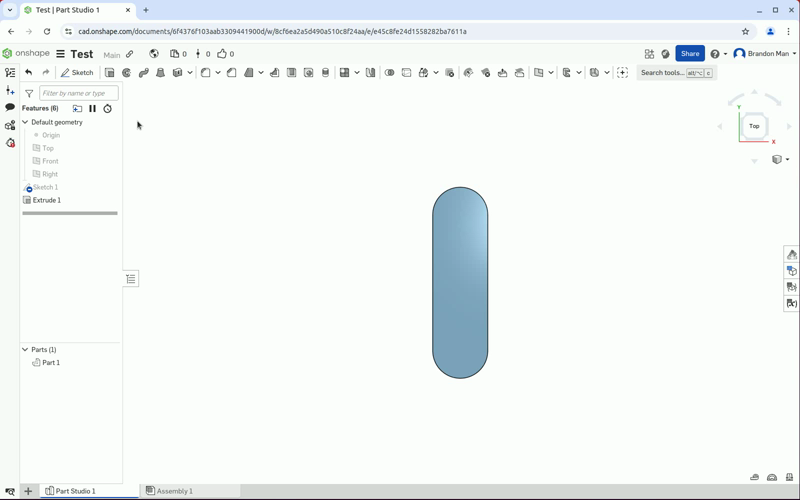
key(shift+h)
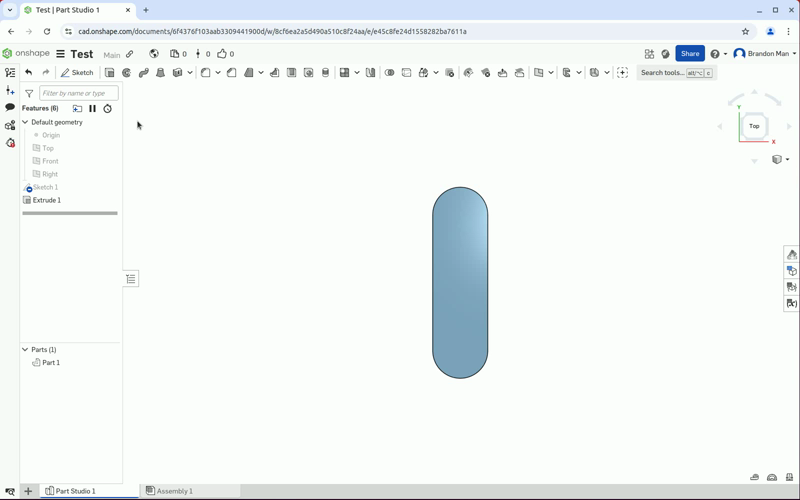
mouse_move(73, 189)
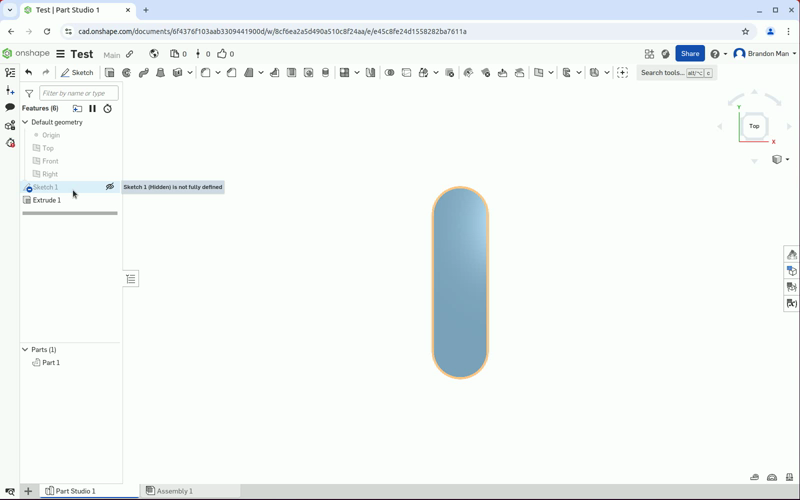
click(73, 189)
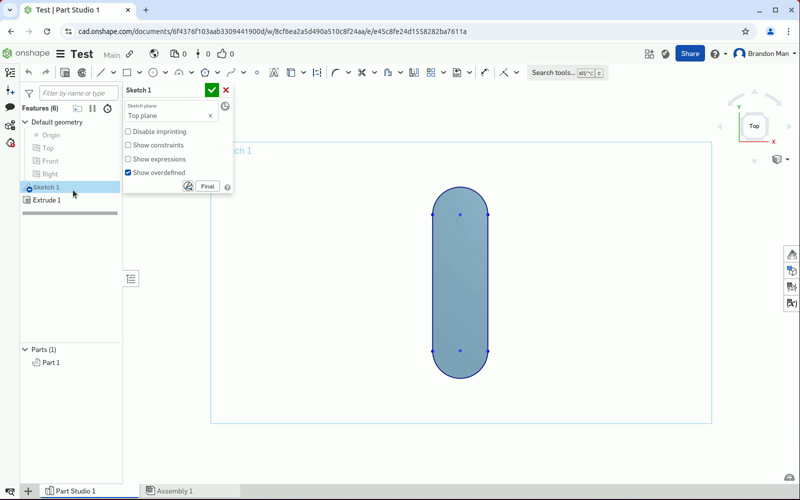
mouse_move(229, 92)
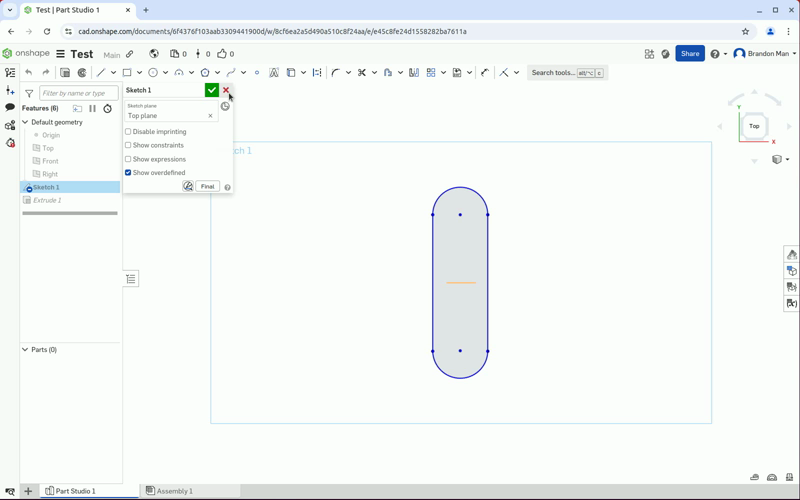
click(229, 92)
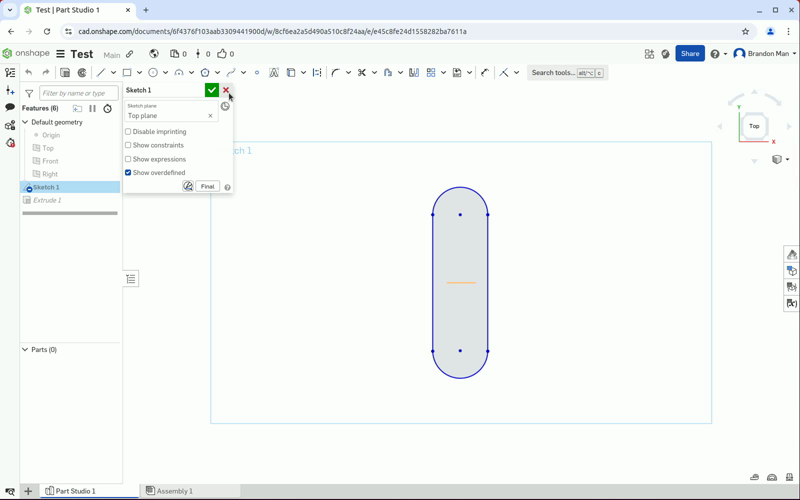
key(shift+s)
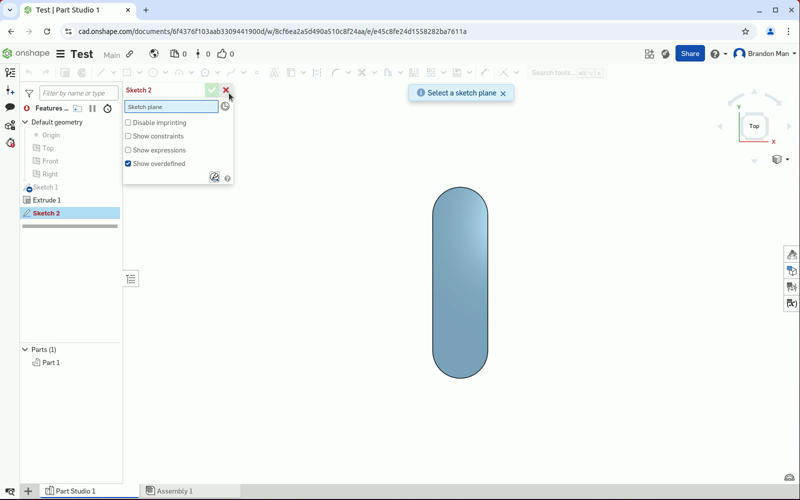
mouse_move(73, 150)
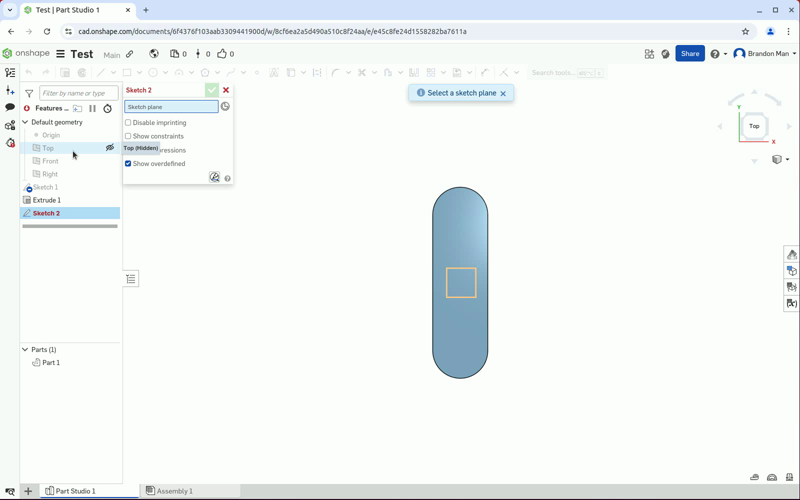
click(73, 150)
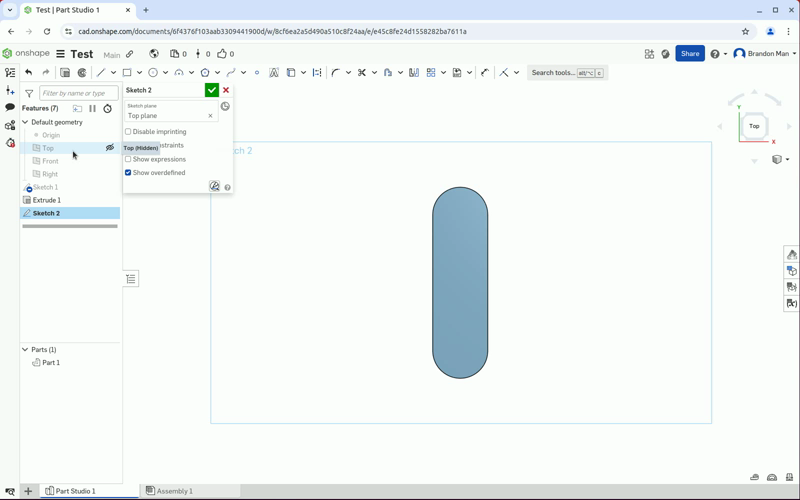
mouse_move(73, 352)
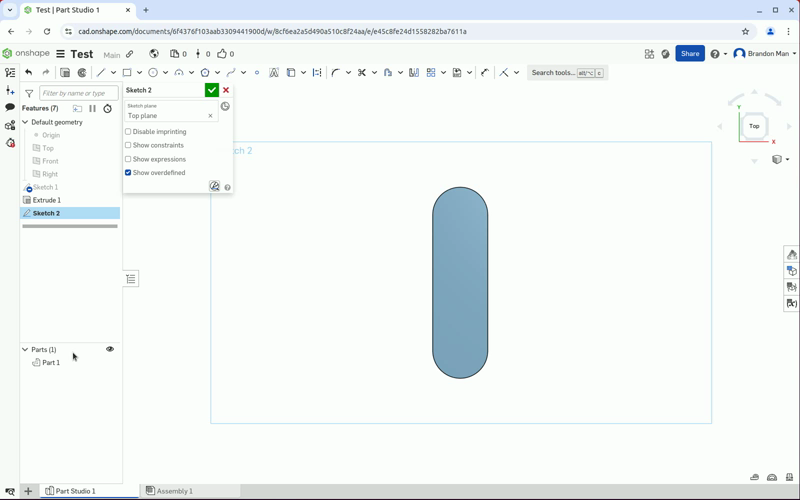
key(y)
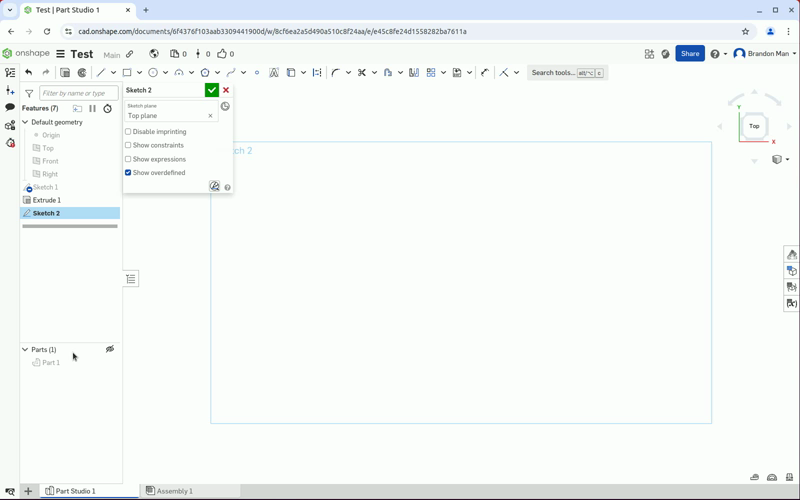
key(c)
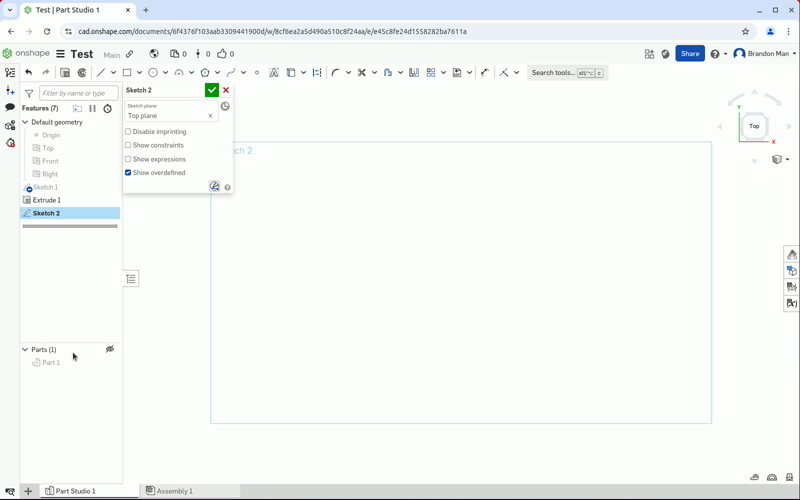
key_down(shift)
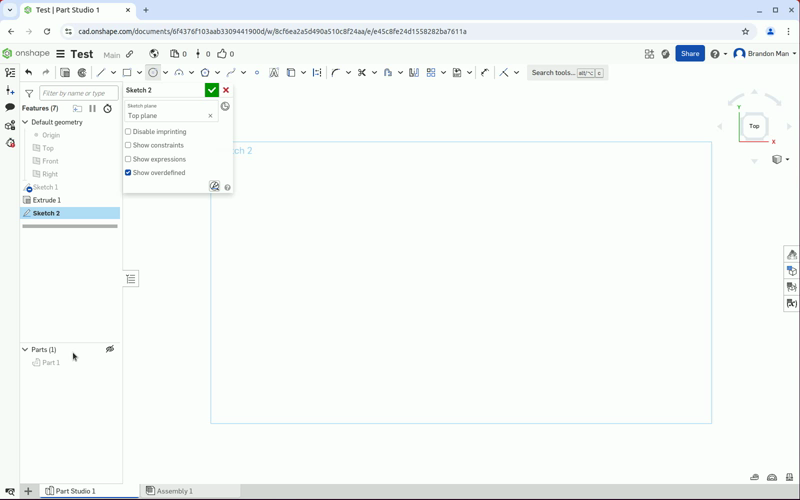
mouse_move(461, 254)
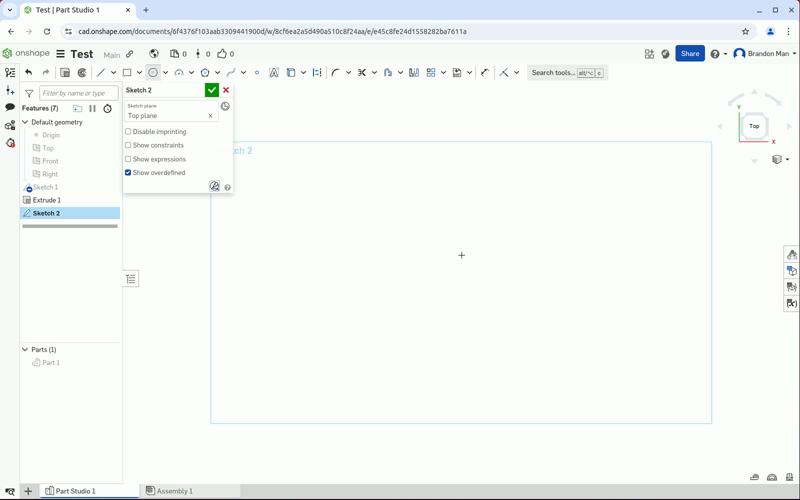
click(461, 254)
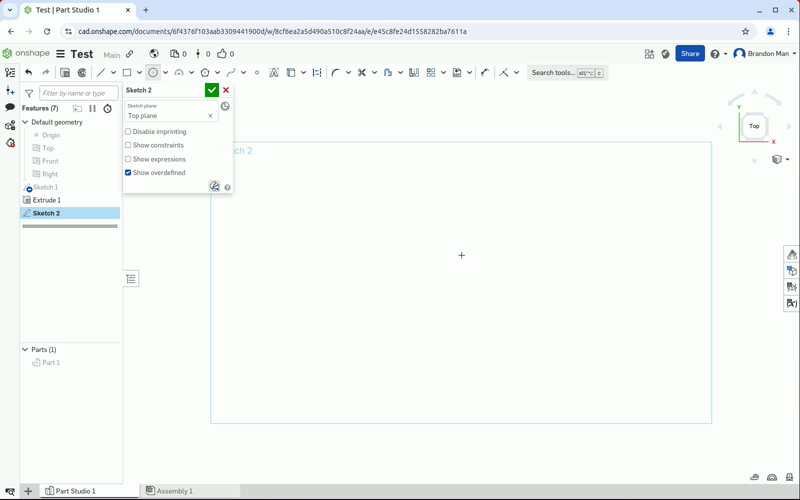
key_up(shift)
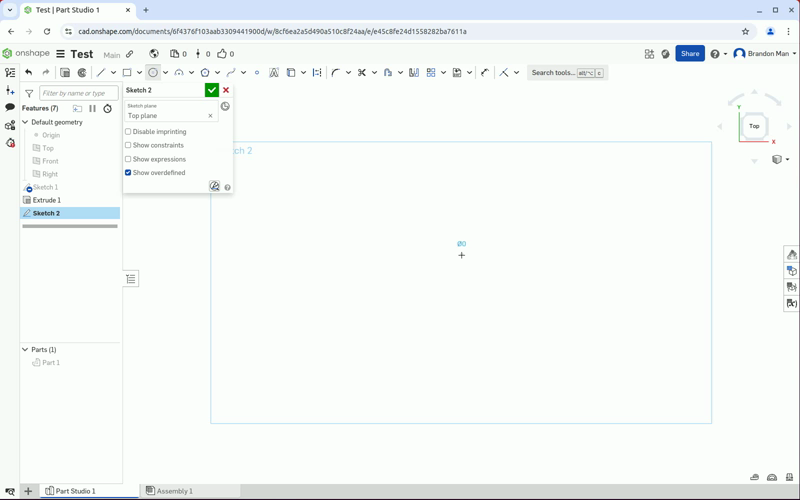
mouse_move(474, 254)
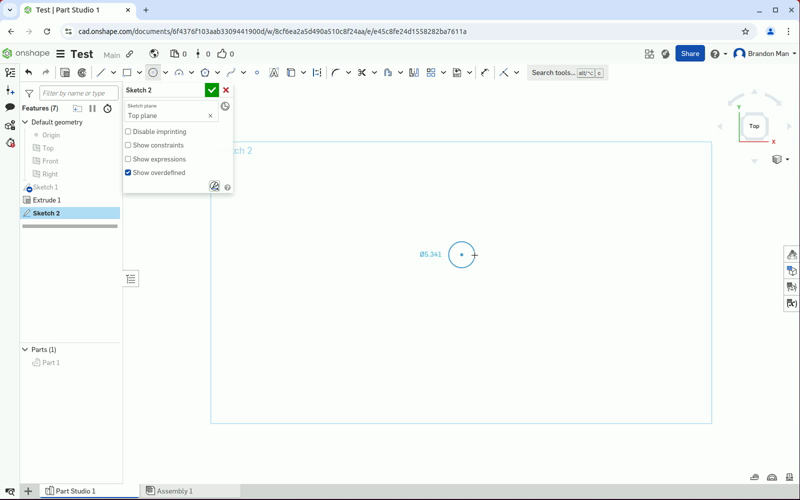
click(474, 254)
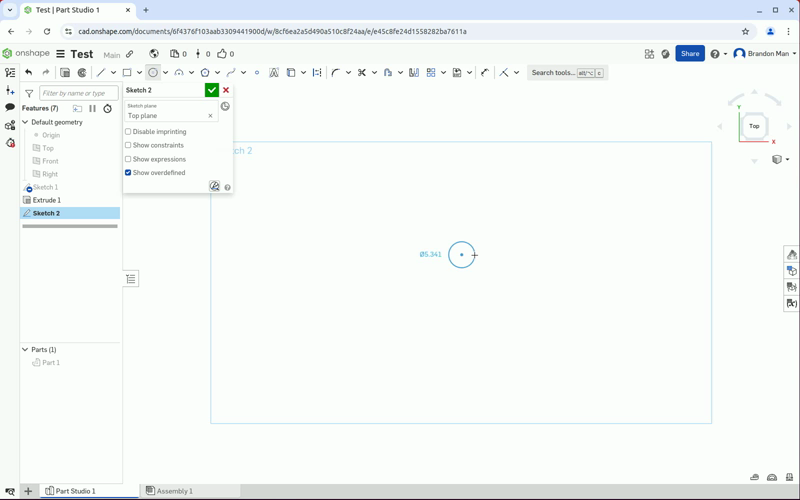
key(esc)
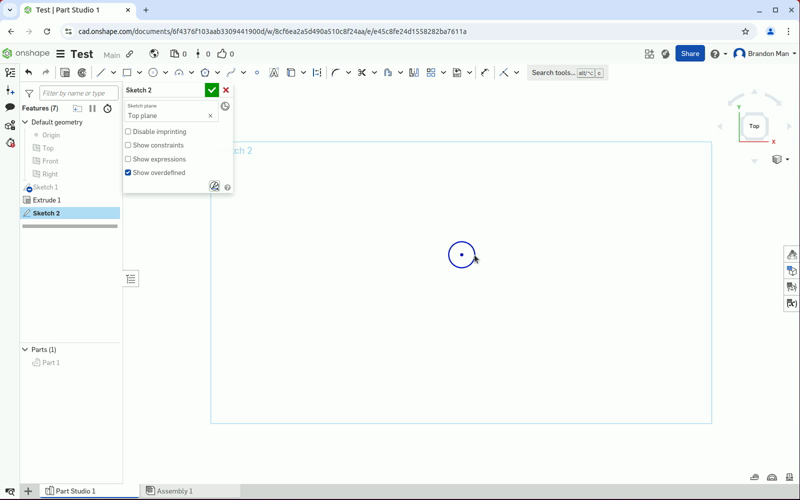
mouse_move(468, 258)
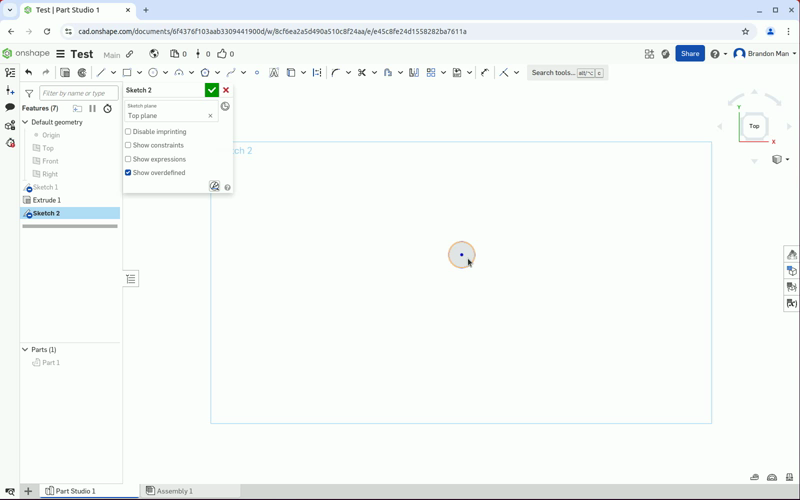
scroll(6)
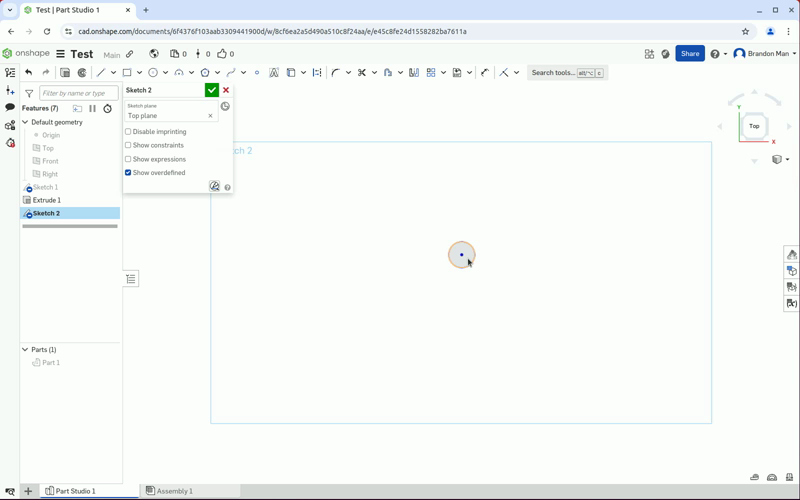
scroll(6)
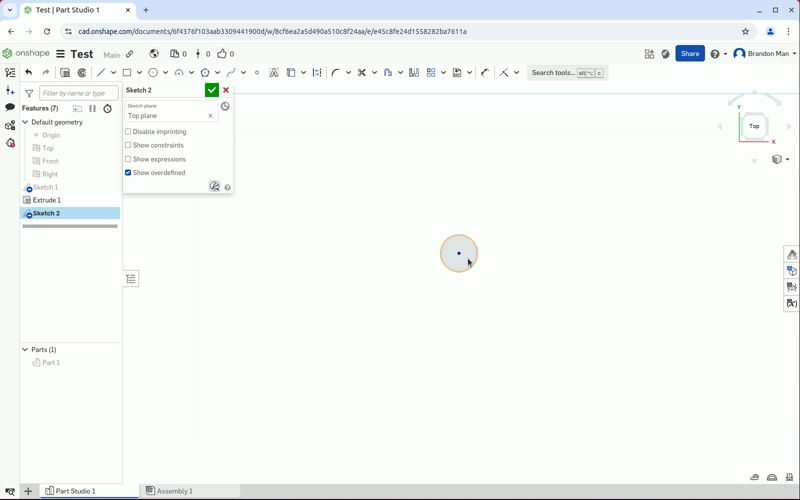
scroll(6)
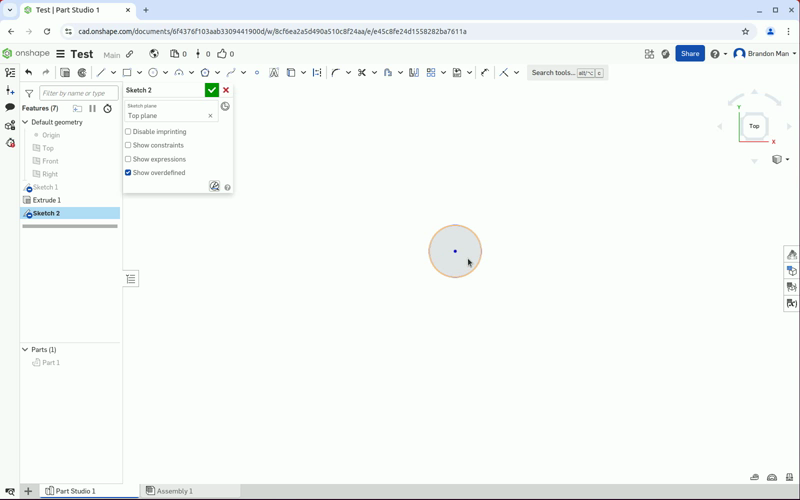
scroll(6)
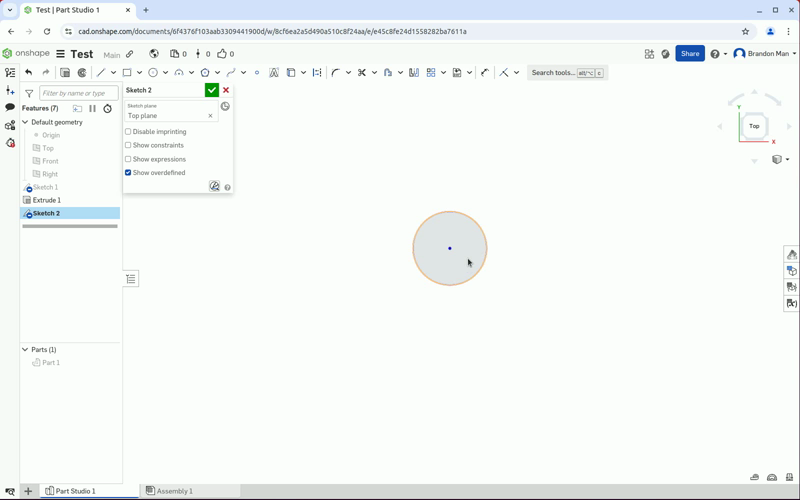
scroll(6)
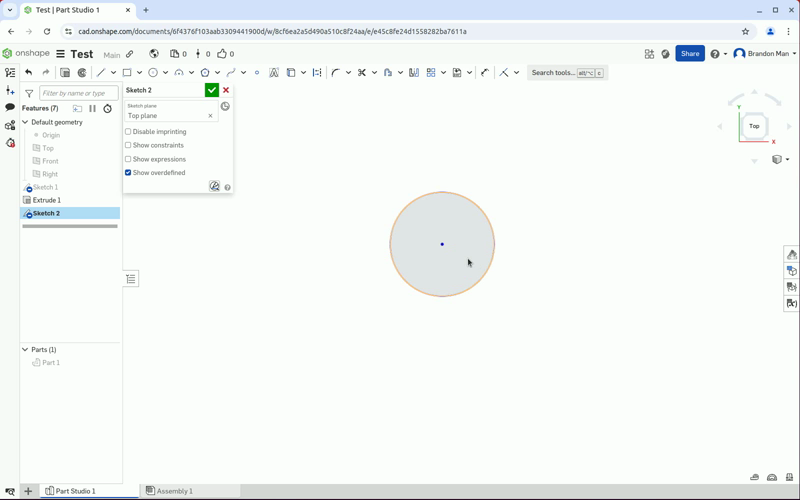
scroll(6)
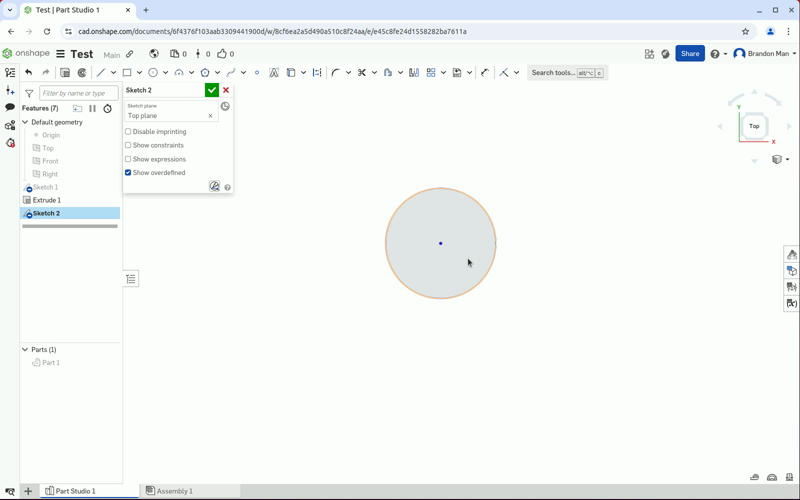
scroll(6)
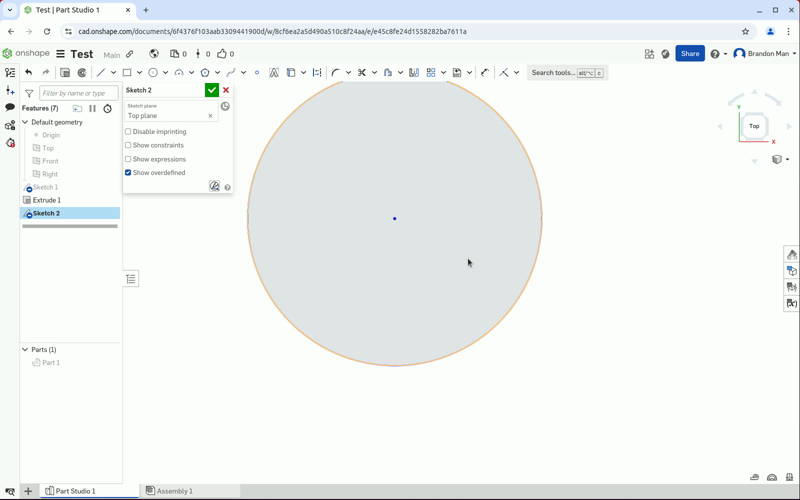
click(468, 258)
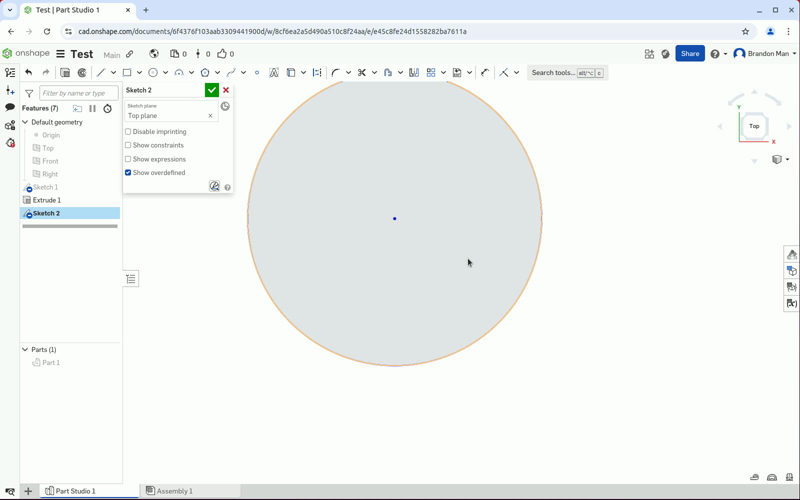
scroll(-6)
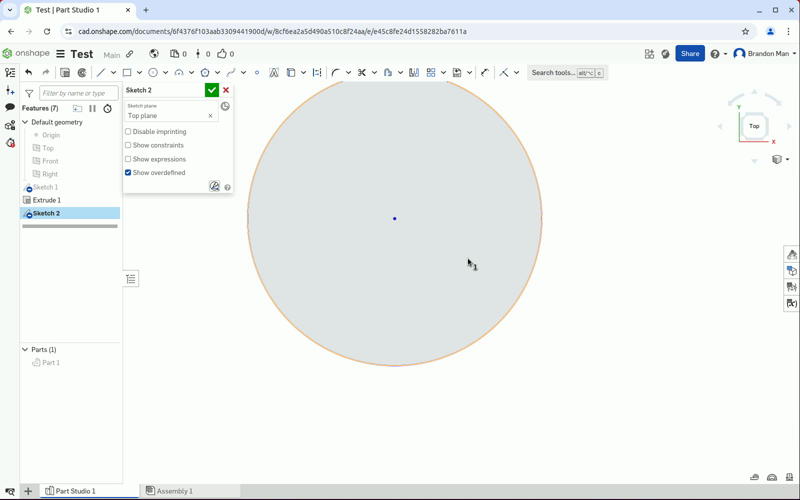
scroll(-6)
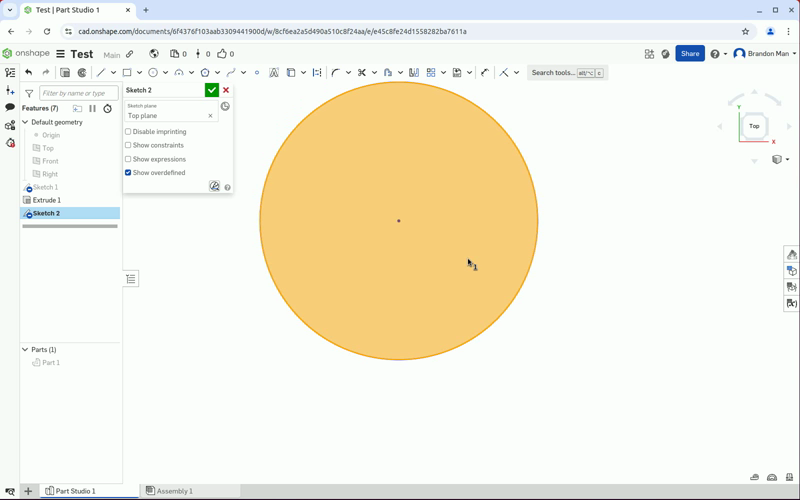
scroll(-6)
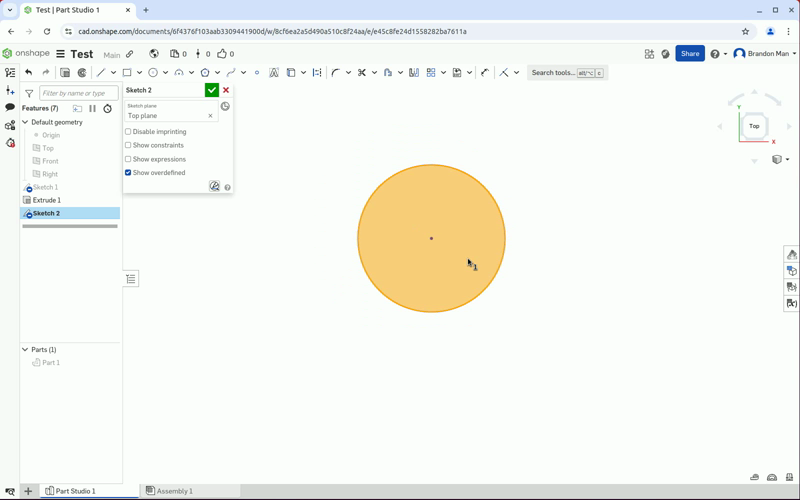
scroll(-6)
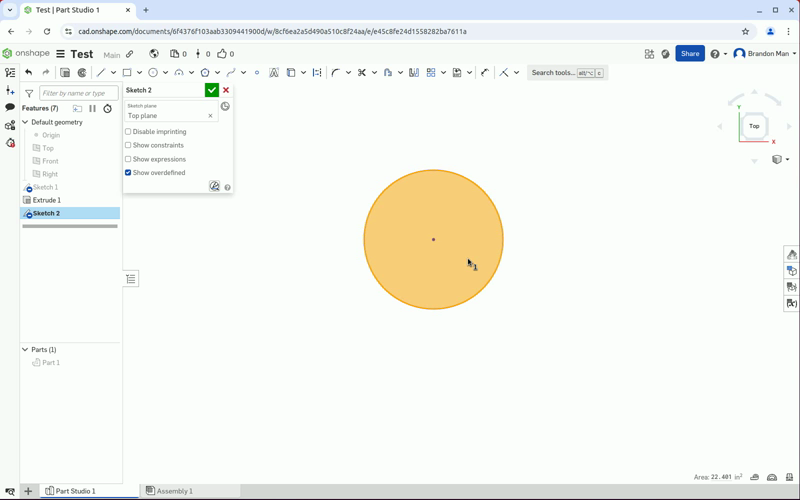
scroll(-6)
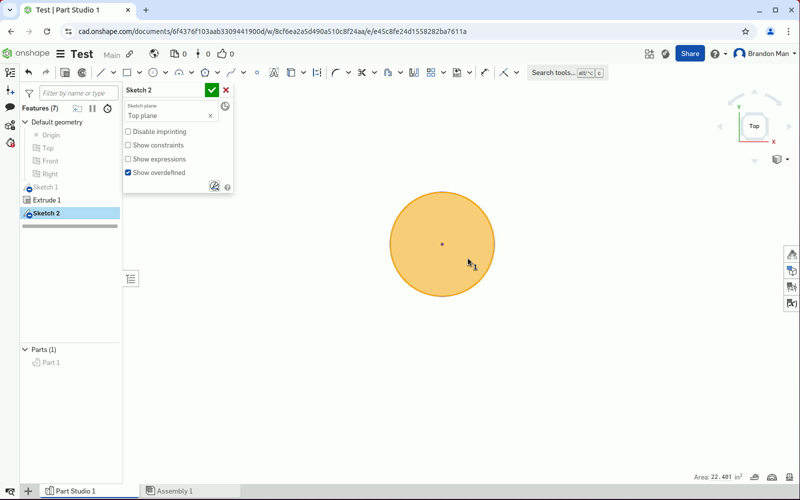
scroll(-6)
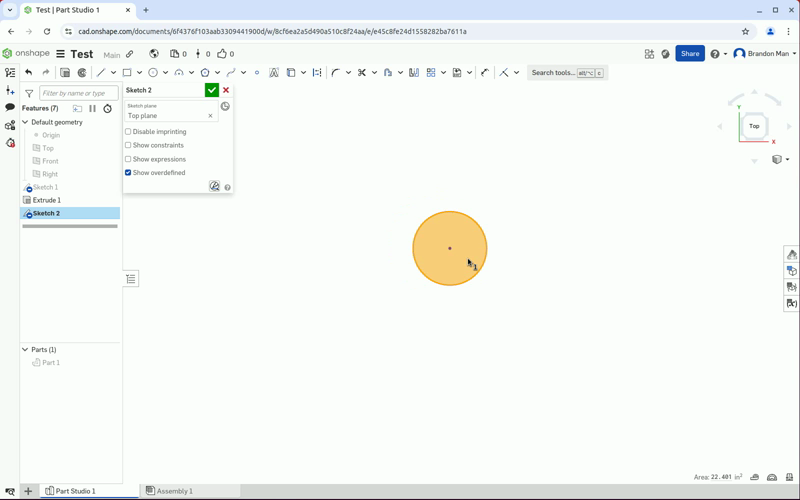
scroll(-6)
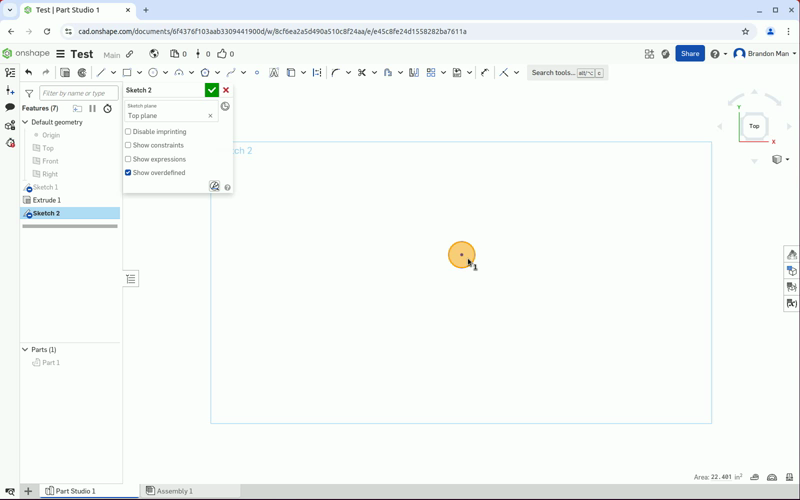
mouse_move(73, 352)
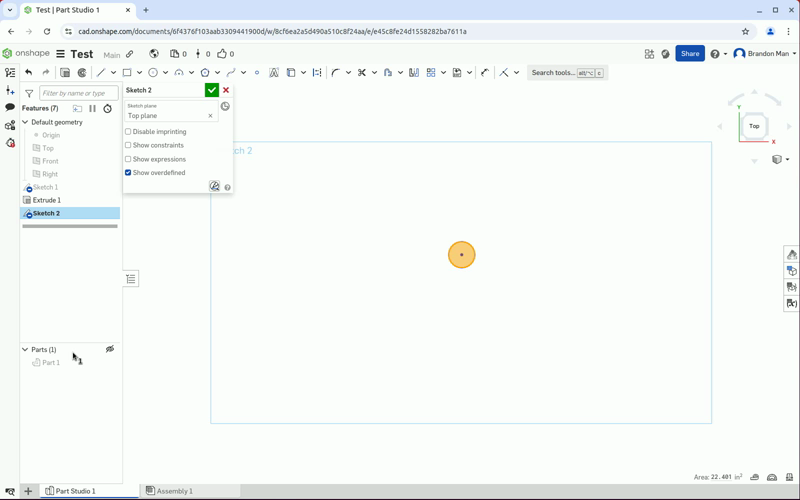
key(shift+y)
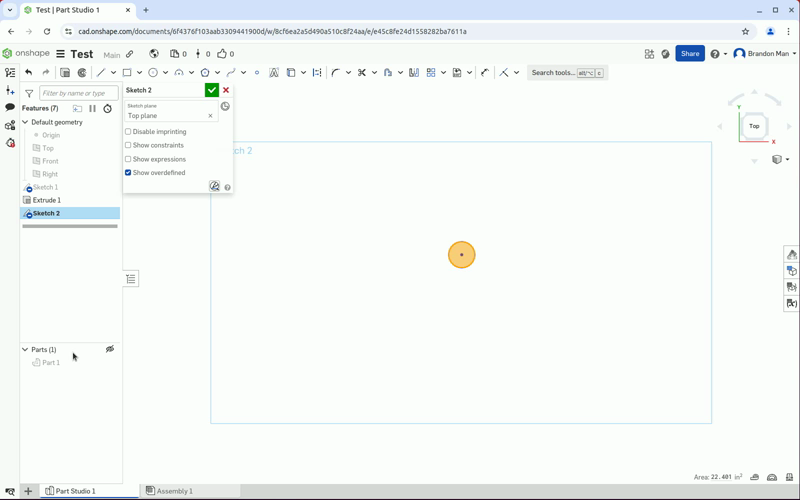
key(shift+e)
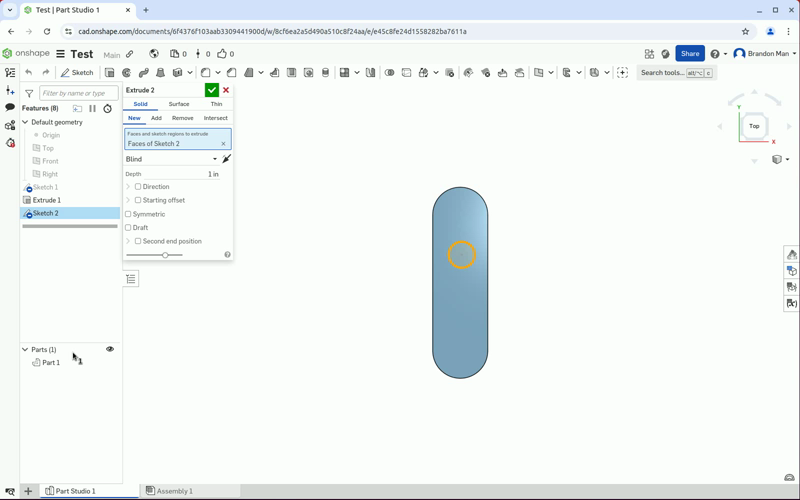
mouse_move(143, 106)
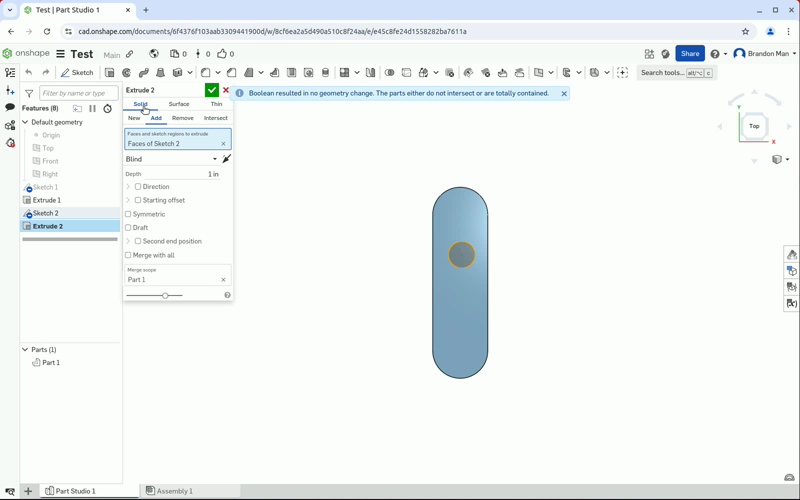
click(143, 106)
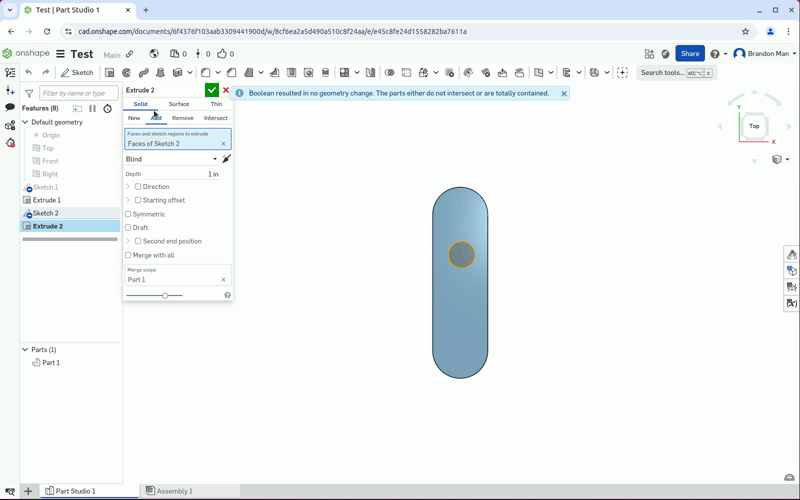
mouse_move(186, 120)
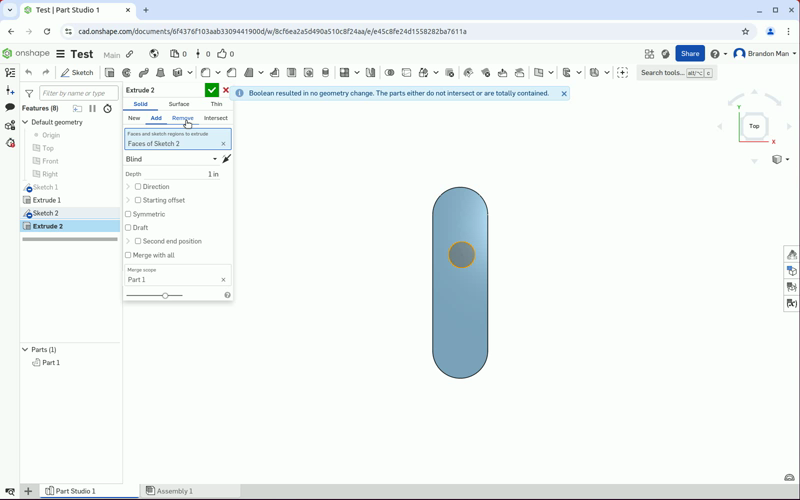
click(186, 120)
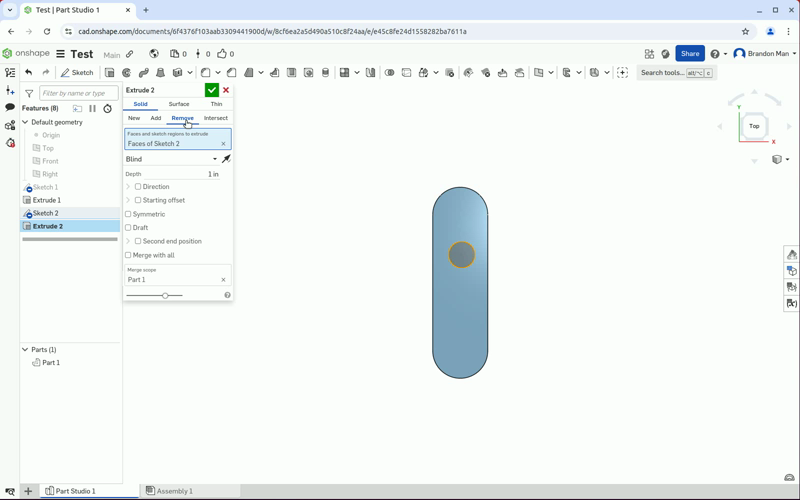
key(tab, 4)
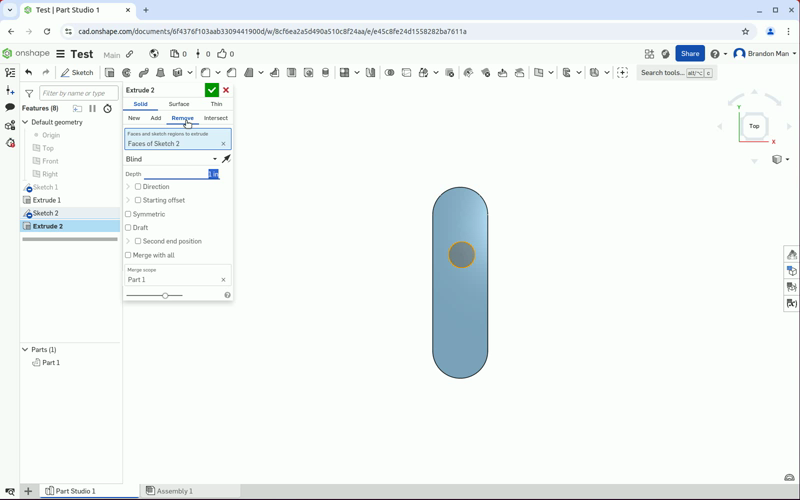
text(-7.222)
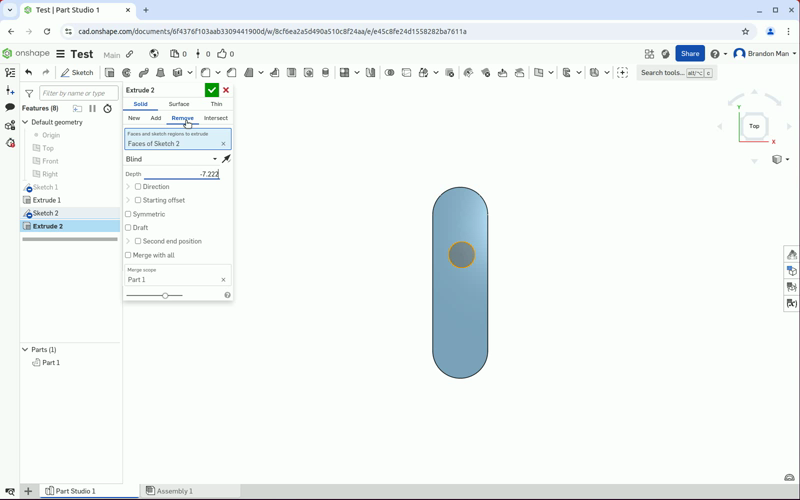
key(tab, 3)
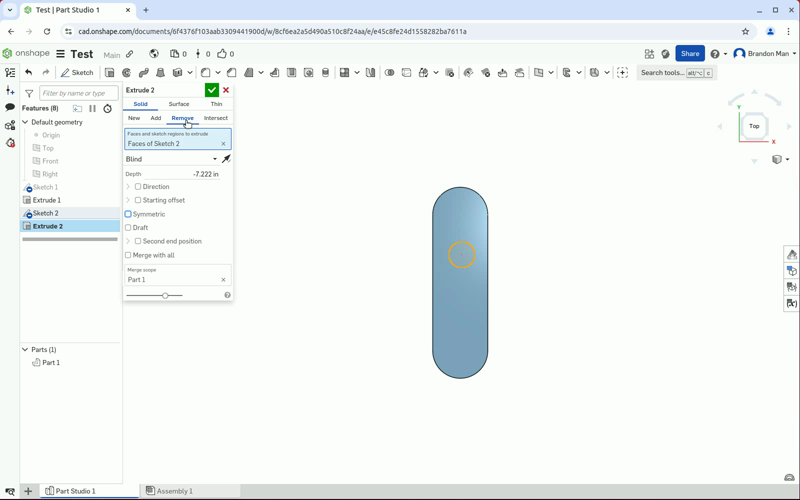
key(space)
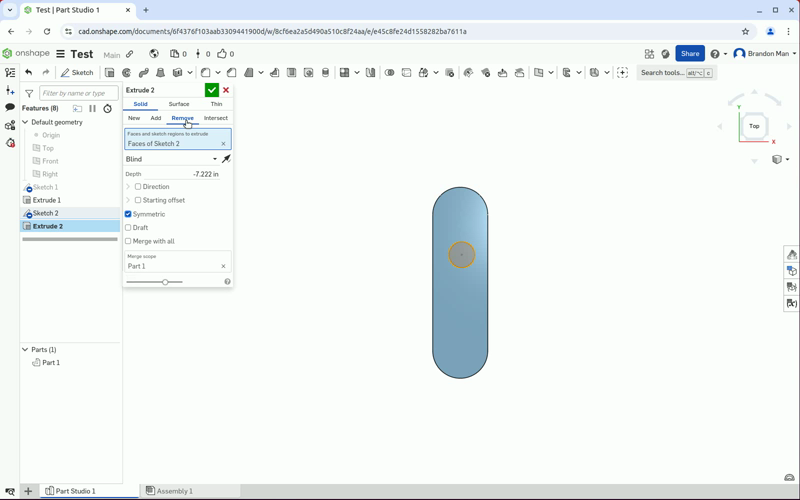
key(tab, 2)
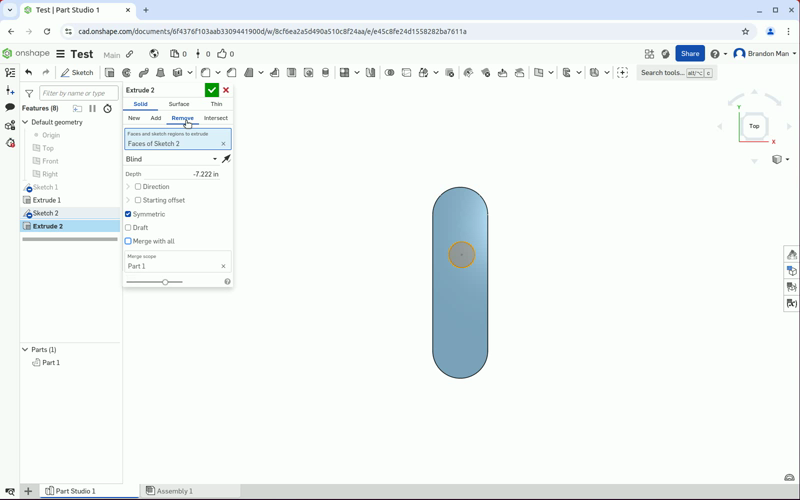
key(space)
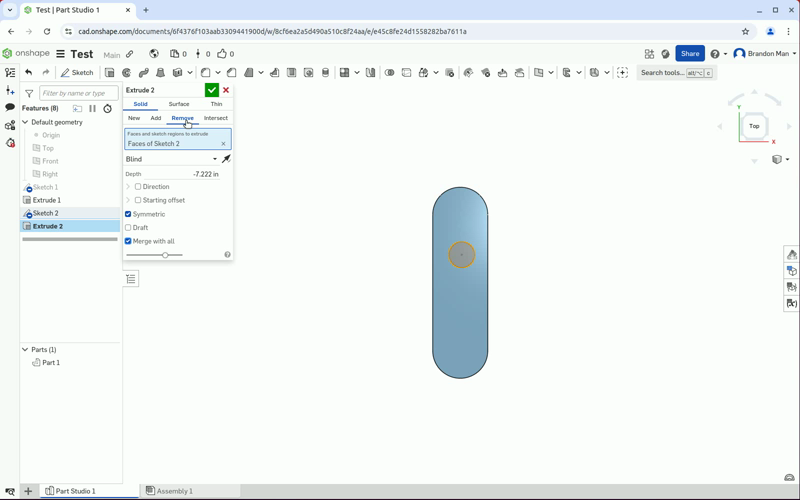
key(enter)
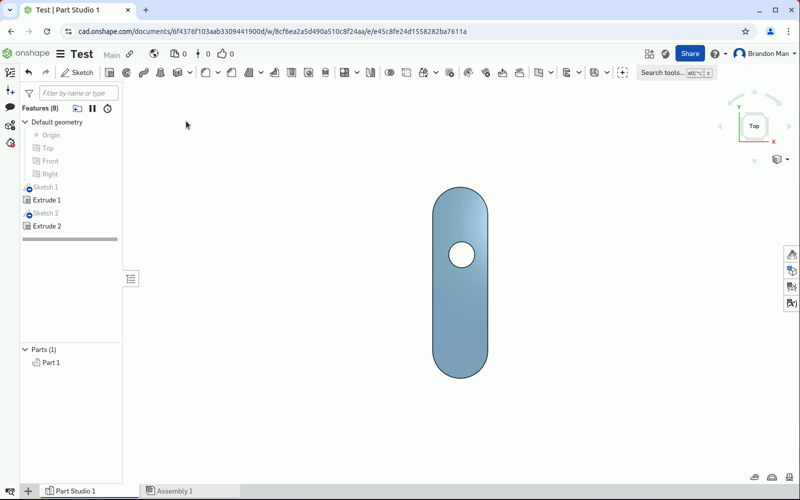
key(shift+h)
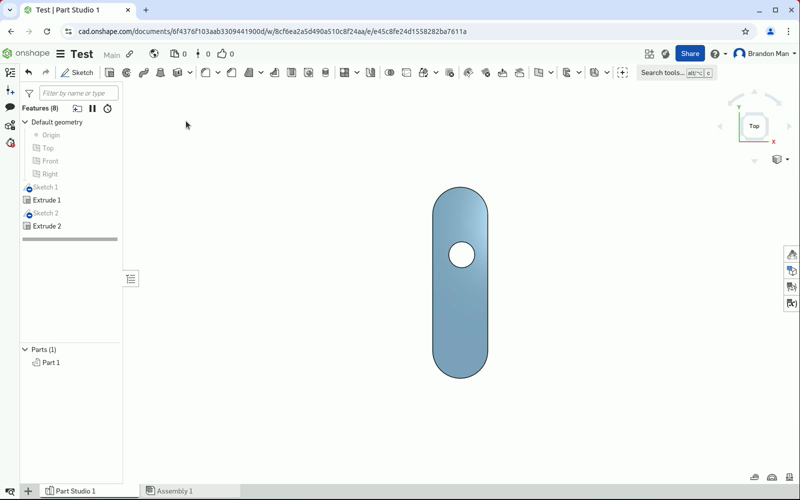
key(shift+h)
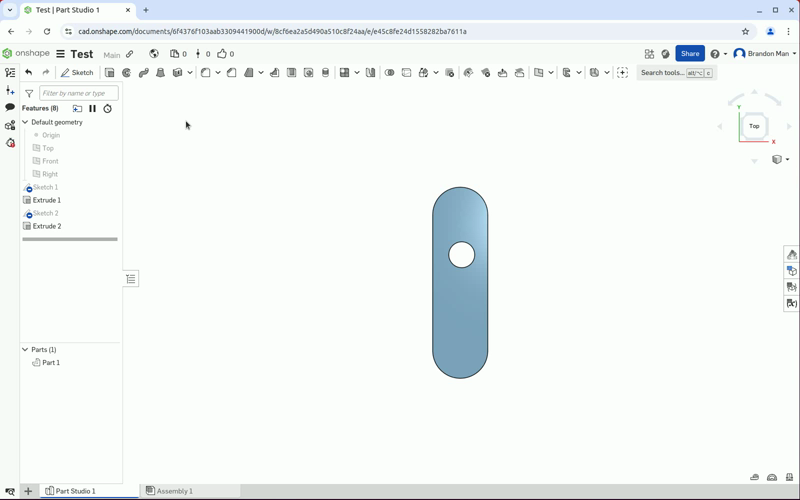
mouse_move(73, 189)
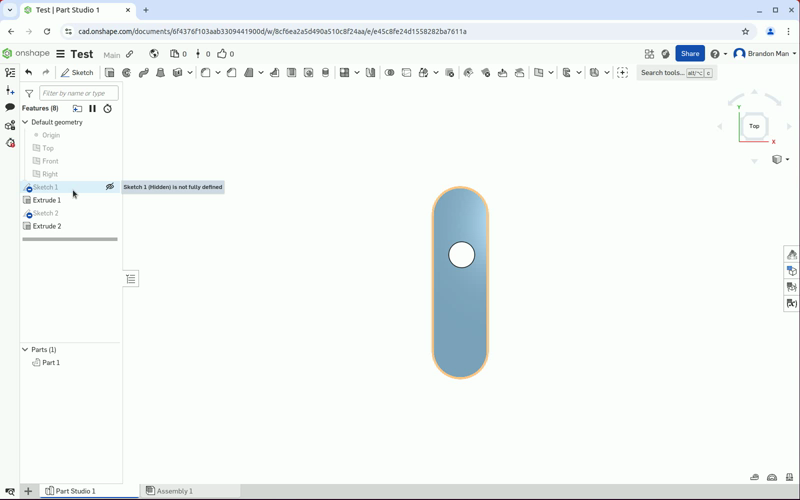
click(73, 189)
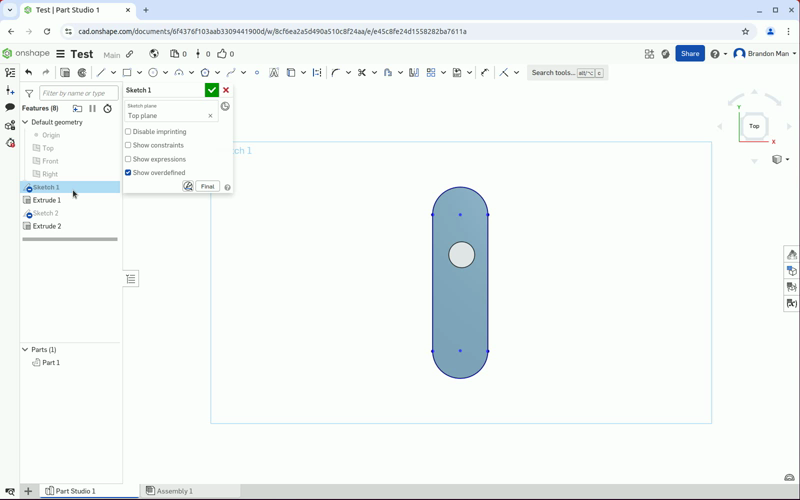
mouse_move(229, 92)
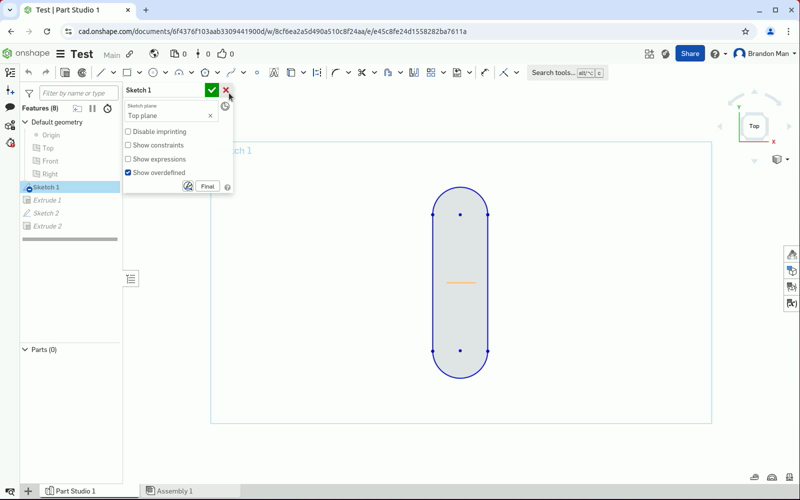
click(229, 92)
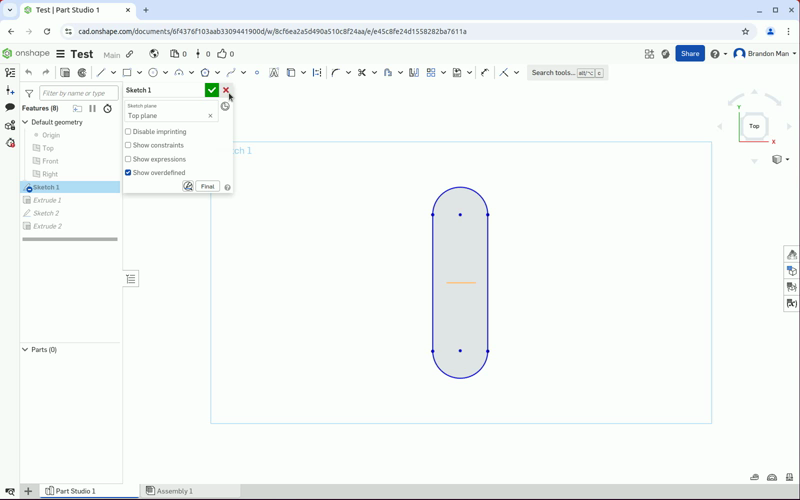
key(shift+s)
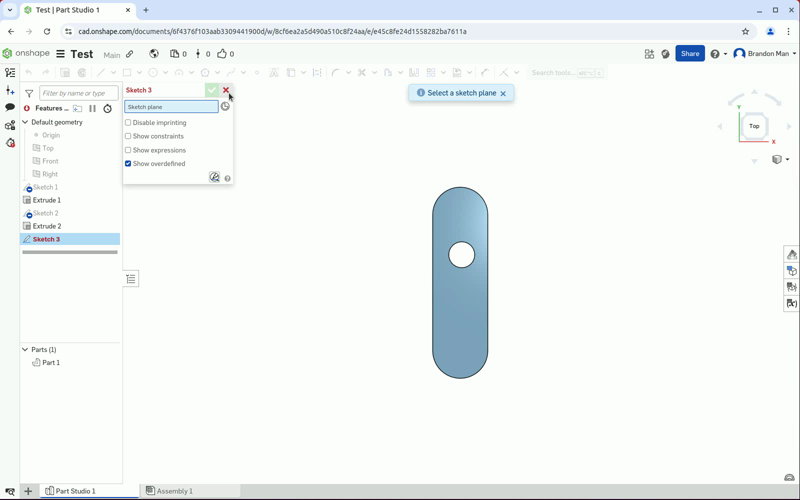
mouse_move(73, 150)
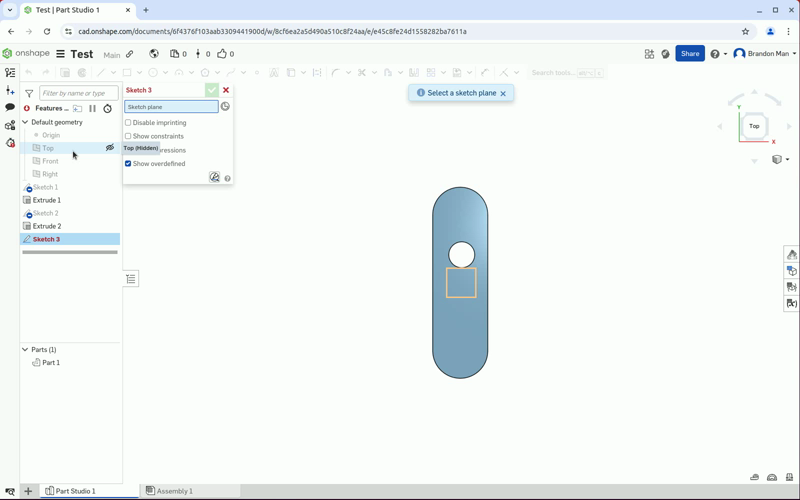
click(73, 150)
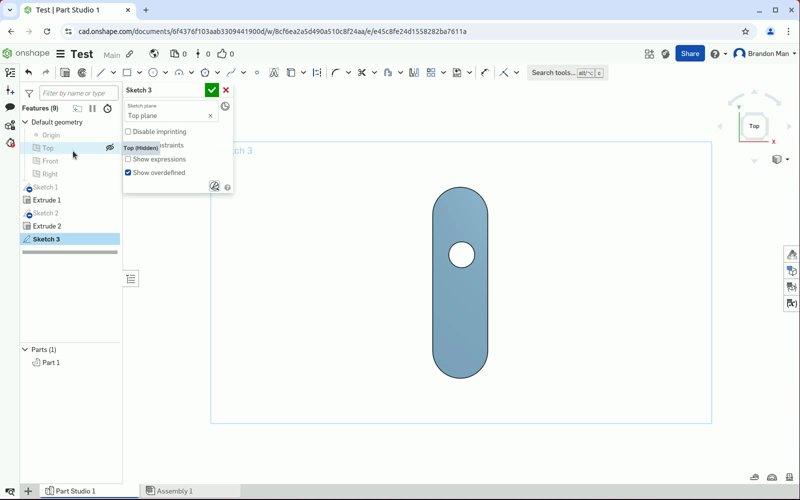
mouse_move(73, 352)
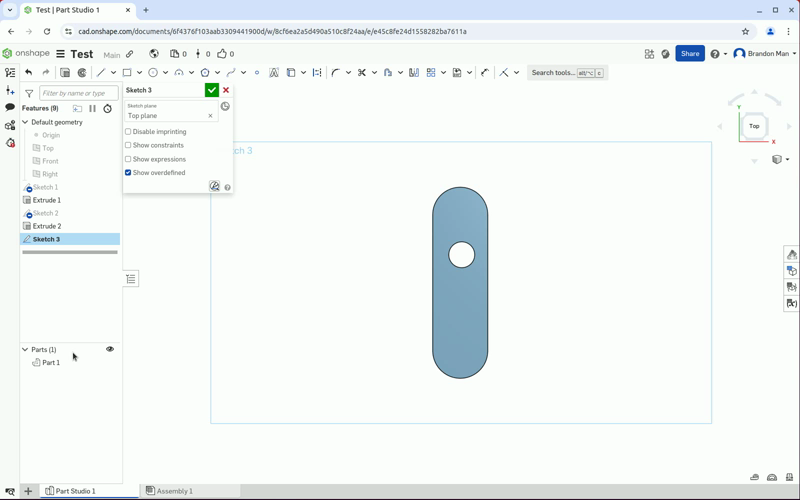
key(y)
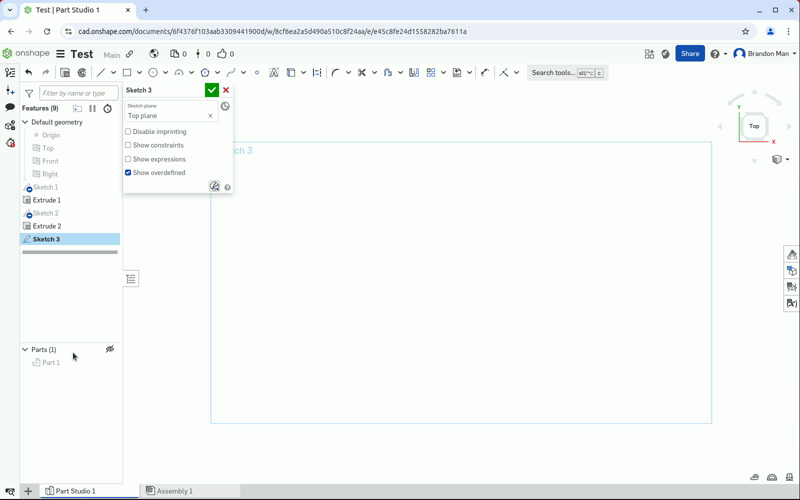
key(c)
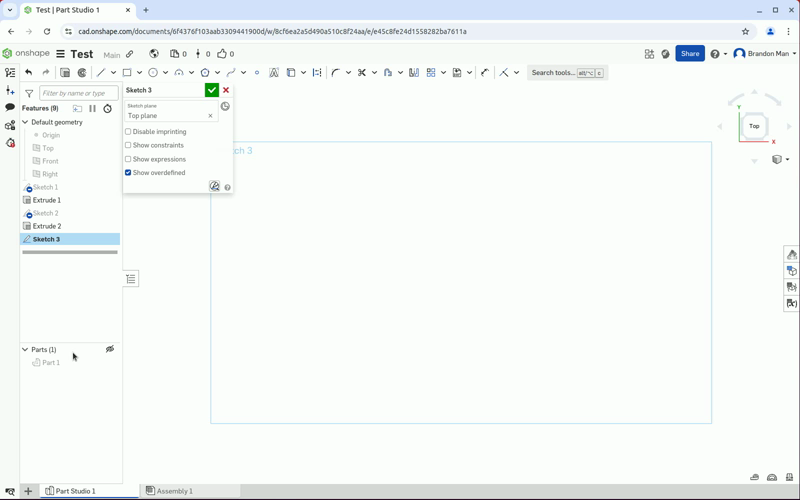
key_down(shift)
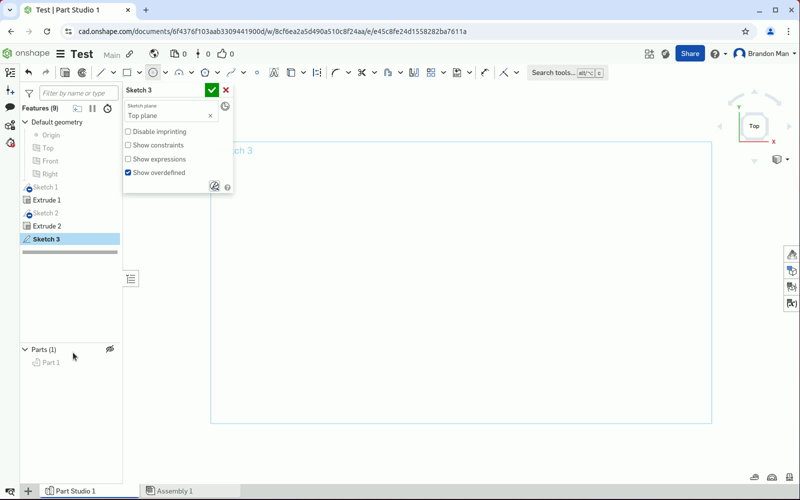
mouse_move(460, 311)
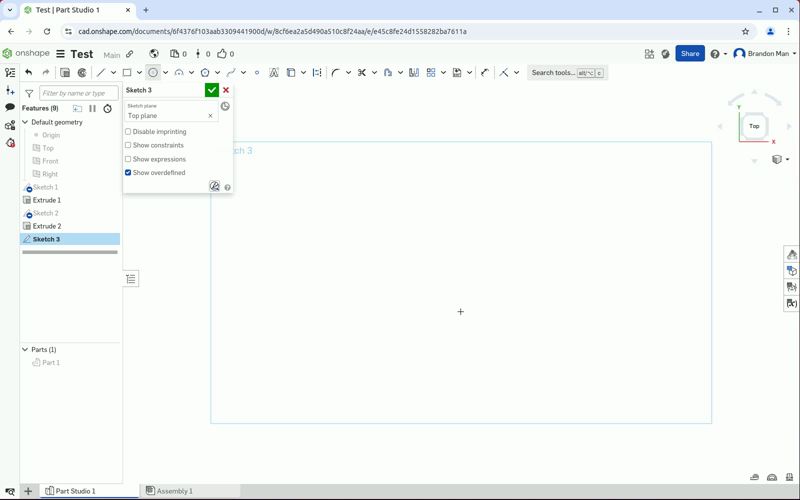
click(460, 311)
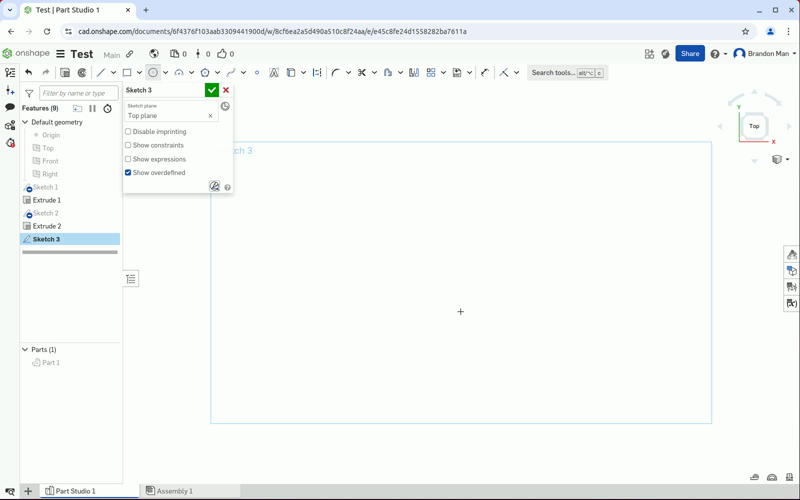
key_up(shift)
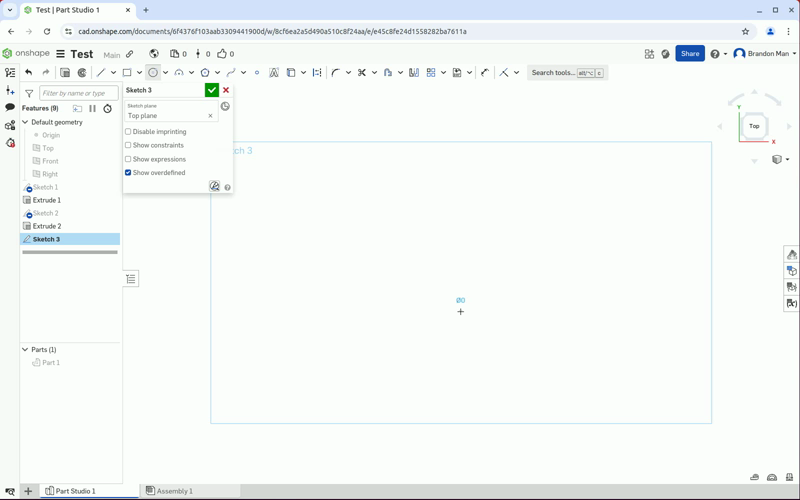
mouse_move(473, 311)
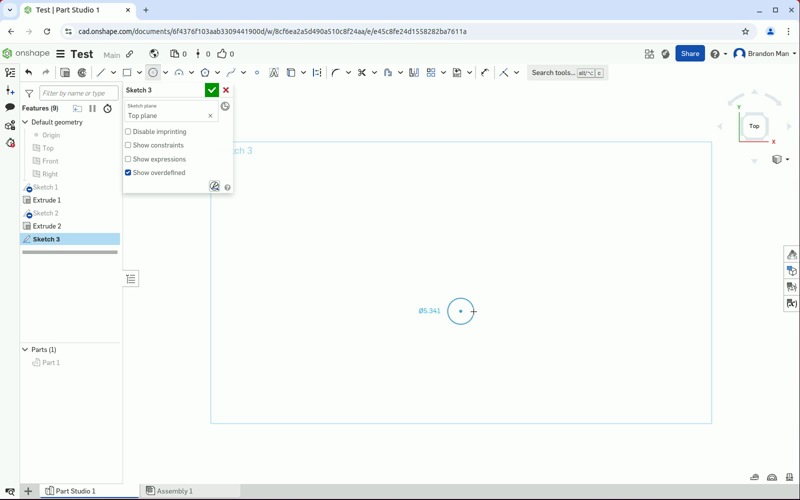
click(473, 311)
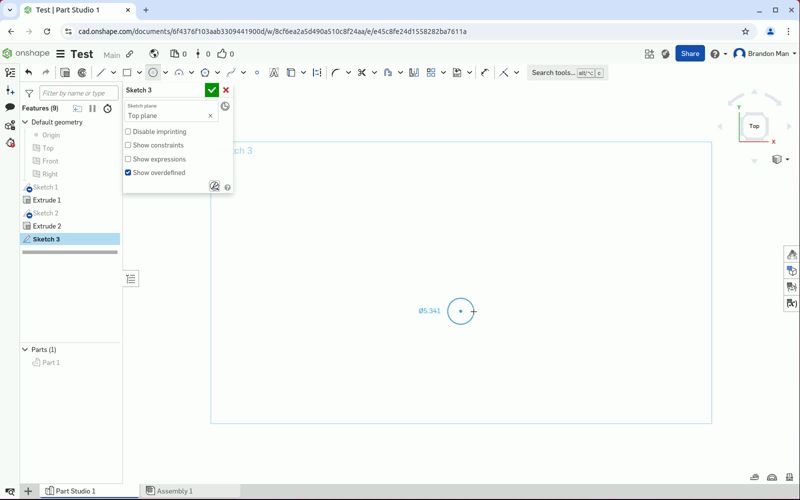
key(esc)
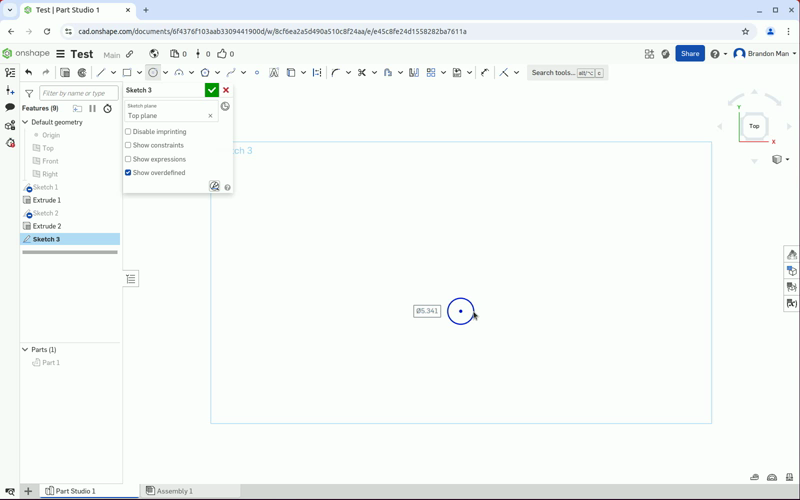
mouse_move(471, 312)
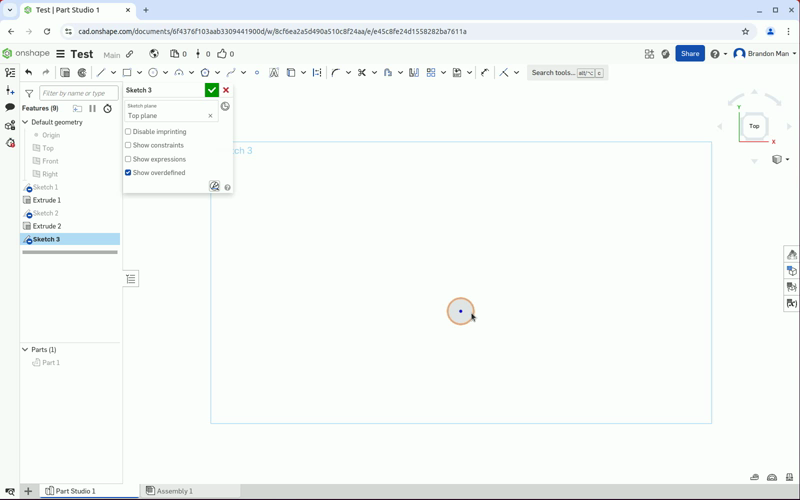
scroll(6)
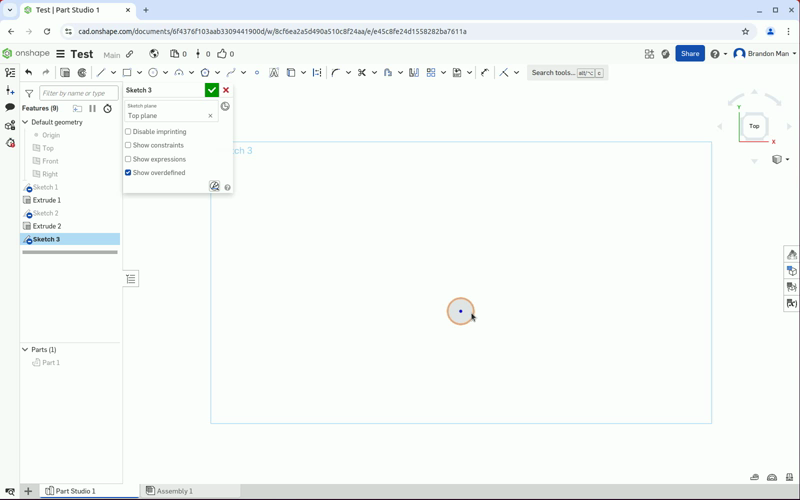
scroll(6)
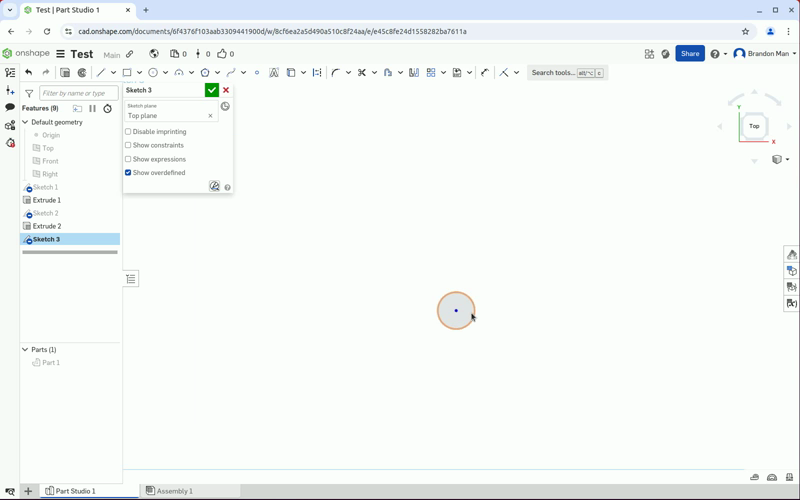
scroll(6)
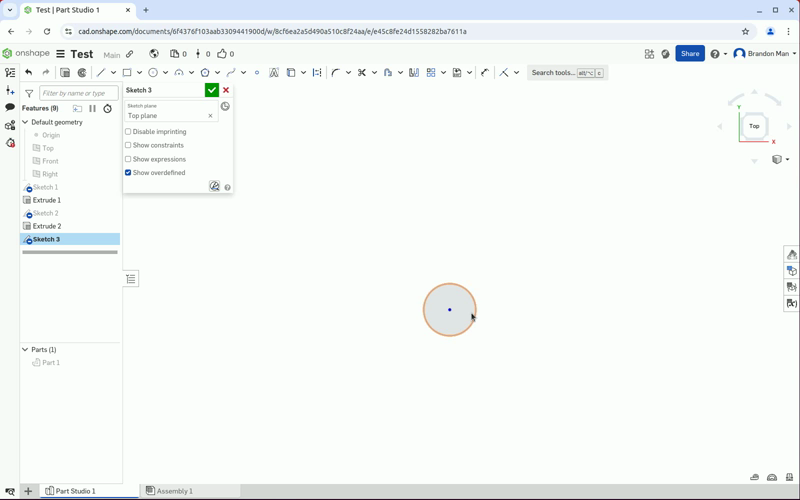
scroll(6)
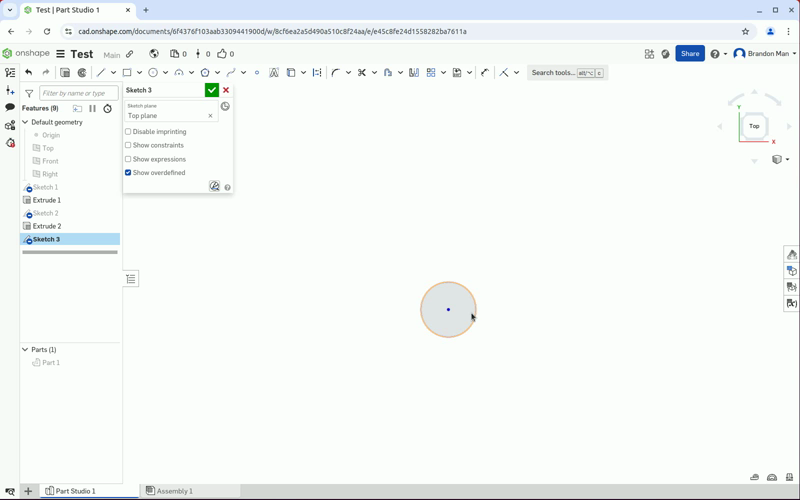
scroll(6)
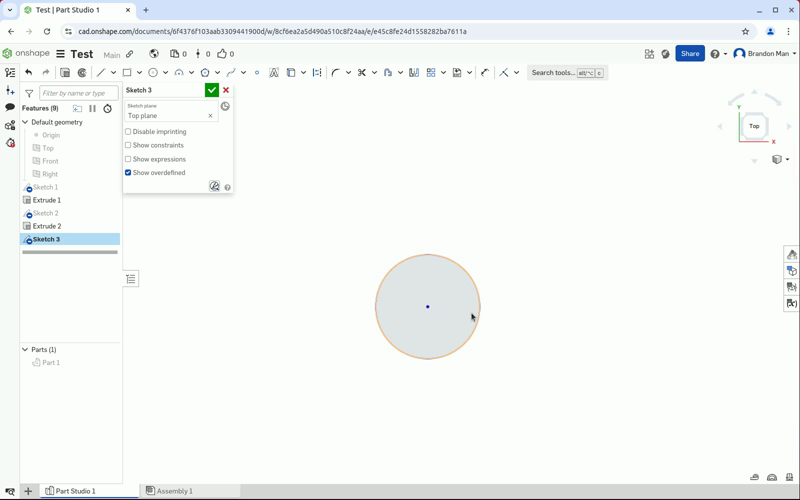
scroll(6)
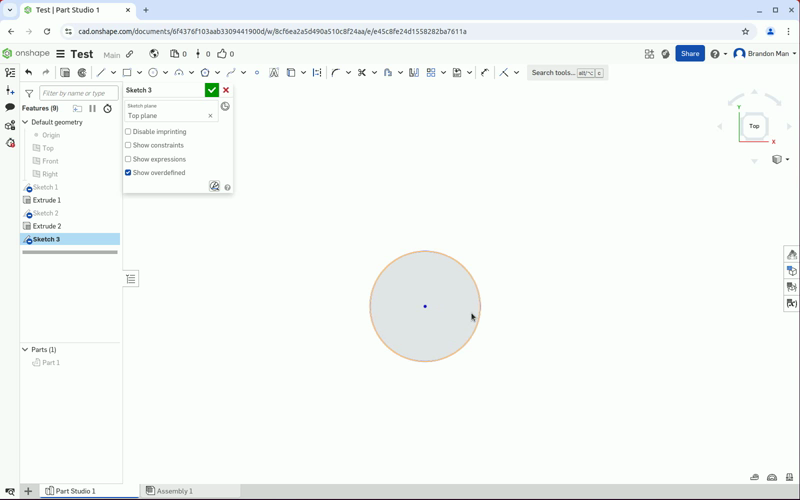
scroll(6)
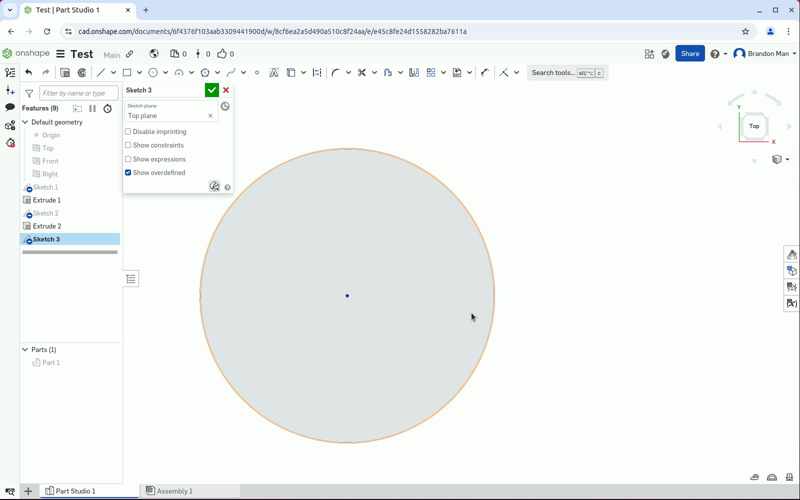
click(471, 312)
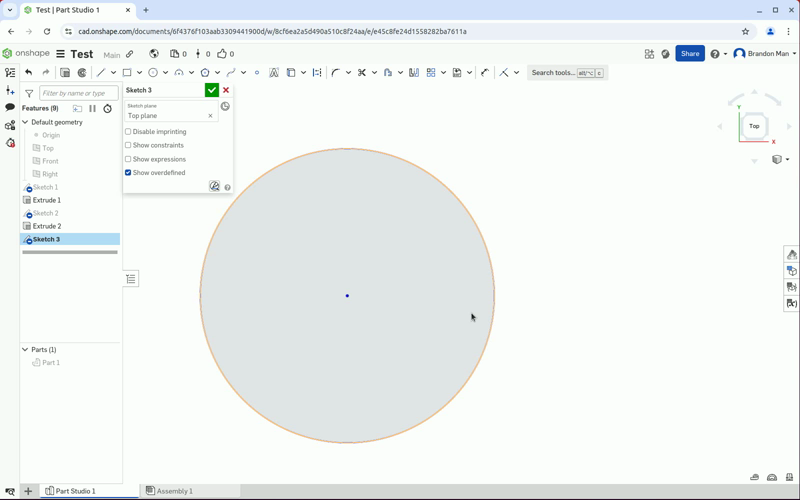
scroll(-6)
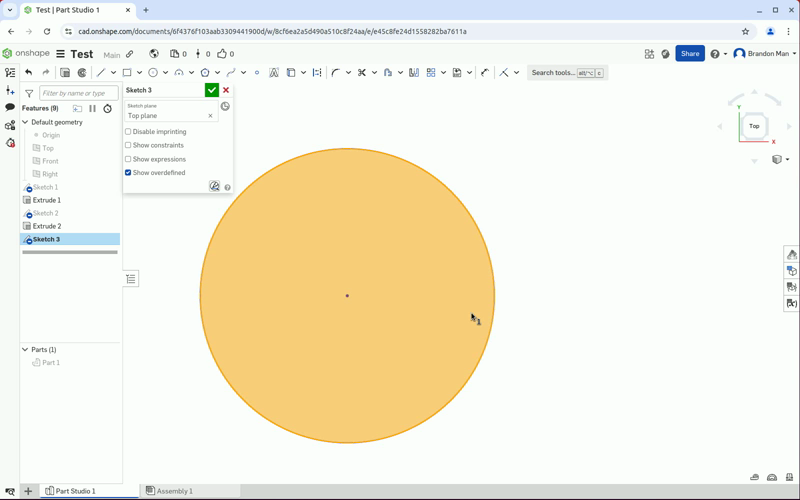
scroll(-6)
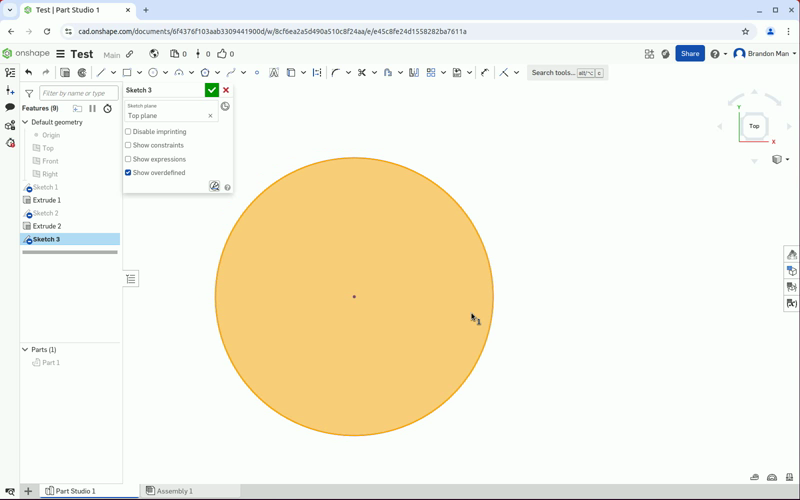
scroll(-6)
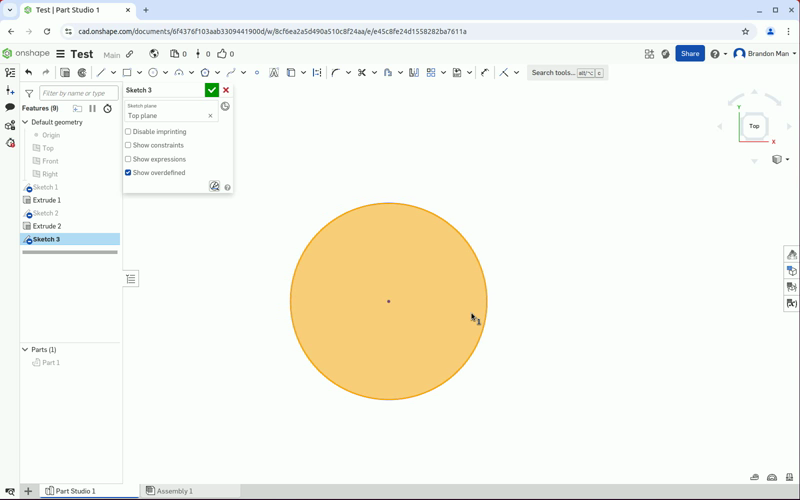
scroll(-6)
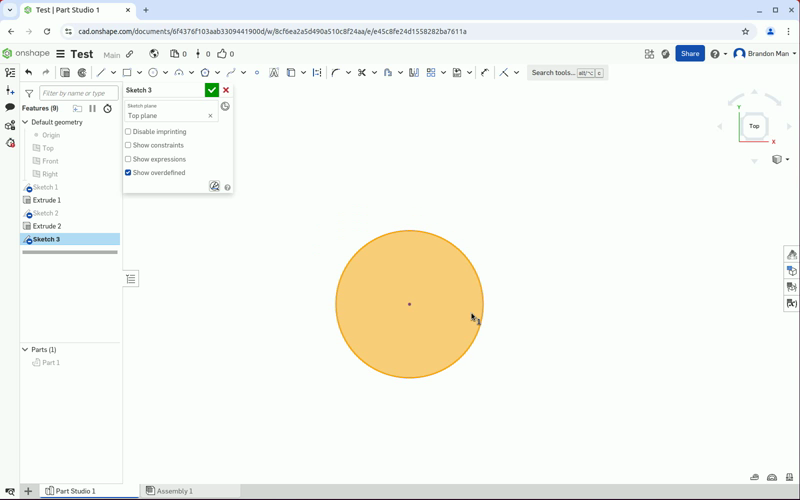
scroll(-6)
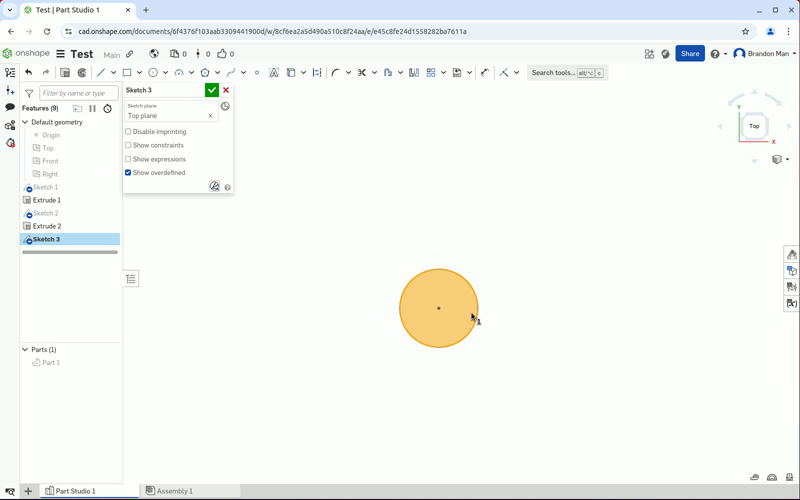
scroll(-6)
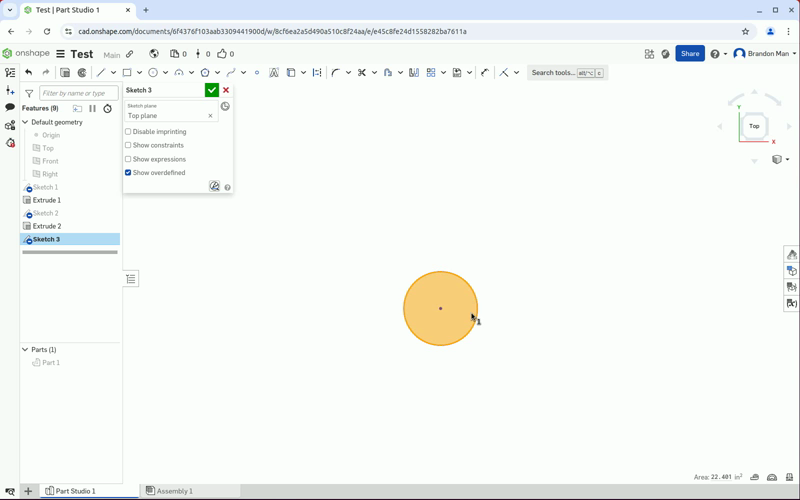
scroll(-6)
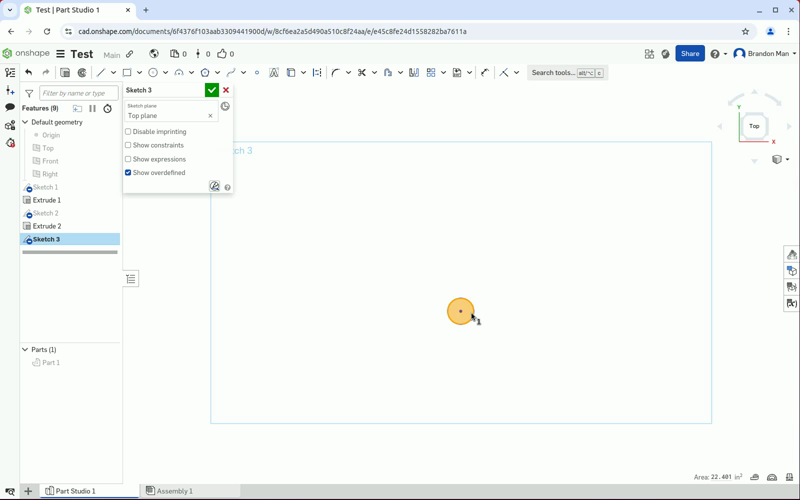
mouse_move(73, 352)
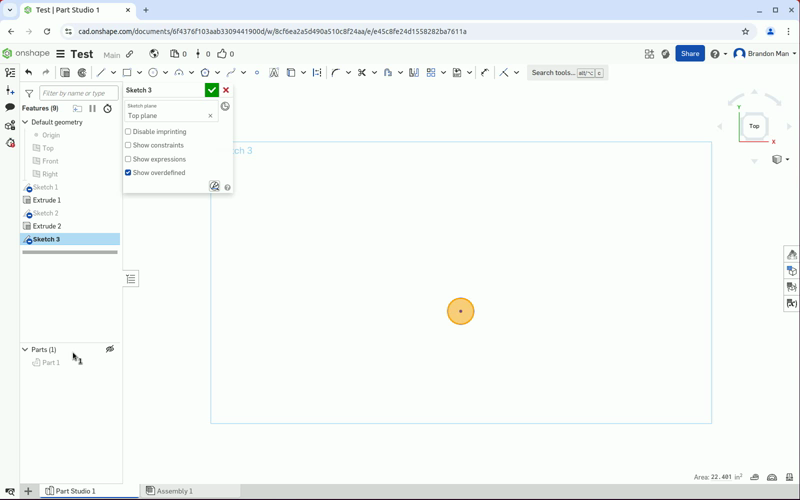
key(shift+y)
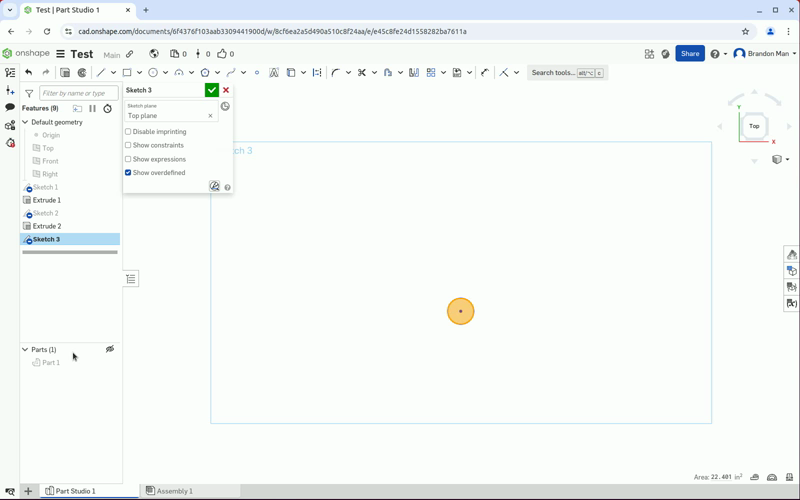
key(shift+e)
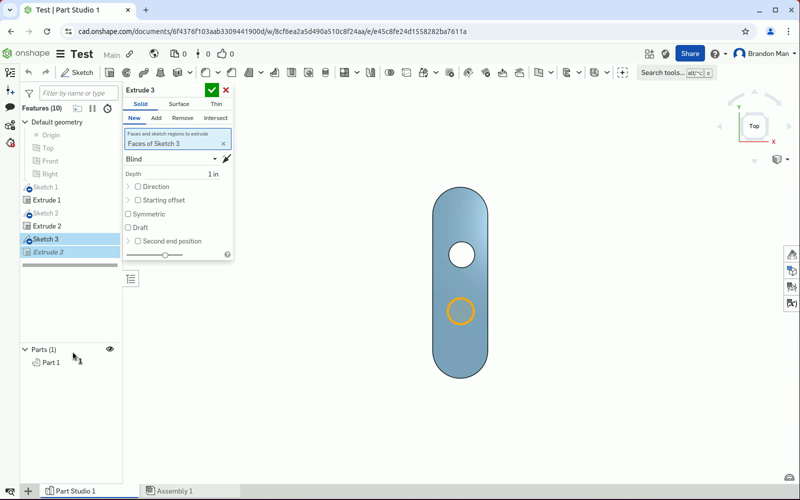
mouse_move(143, 106)
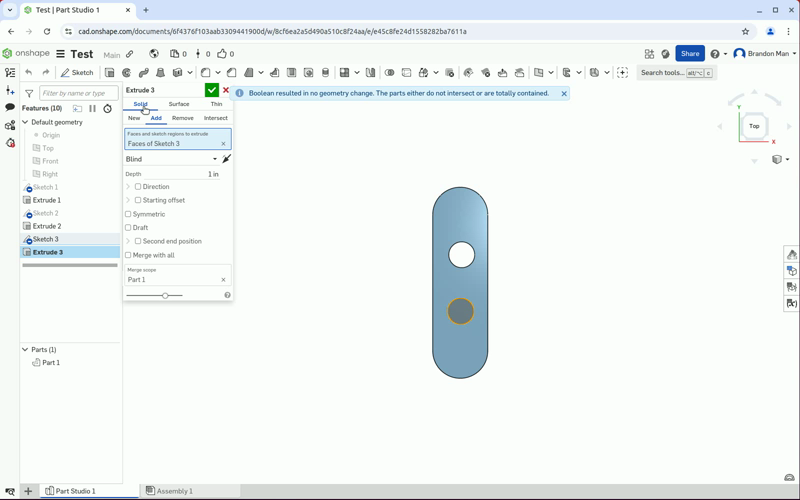
click(143, 106)
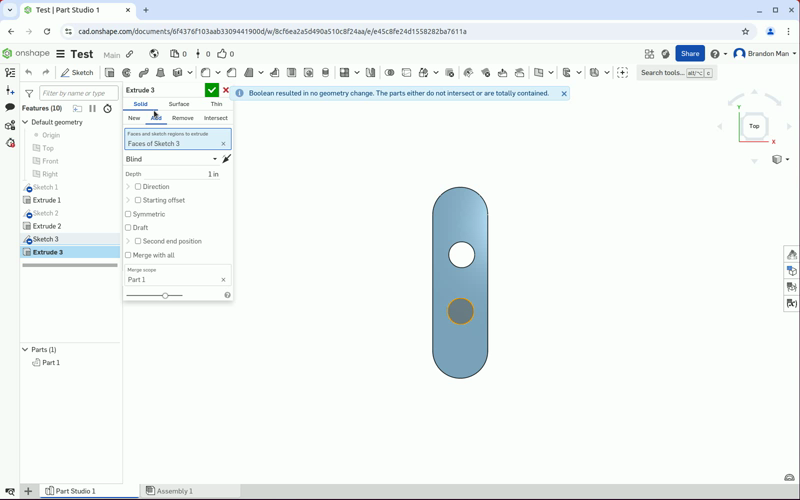
mouse_move(186, 120)
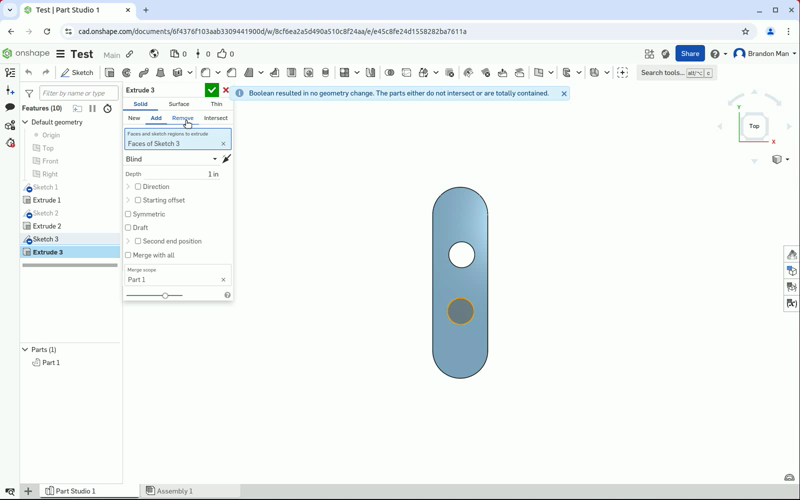
click(186, 120)
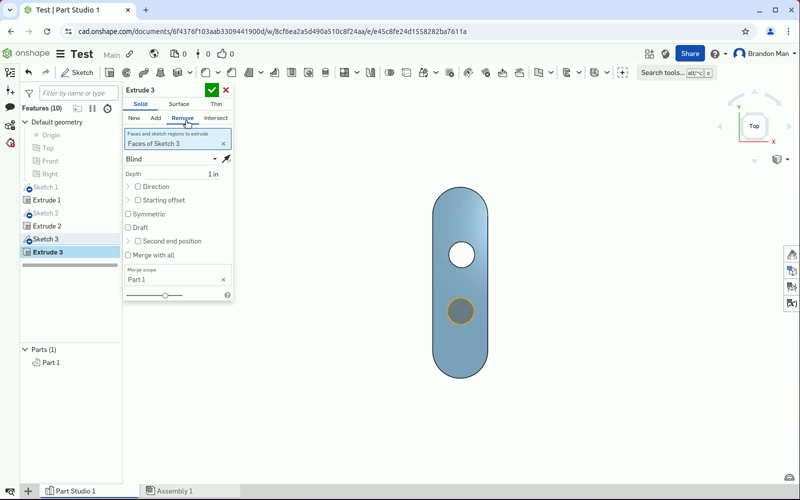
key(tab, 4)
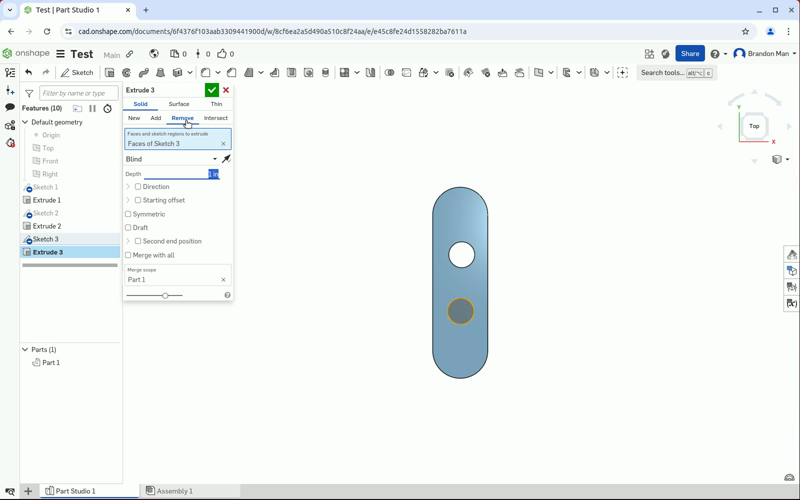
text(-7.222)
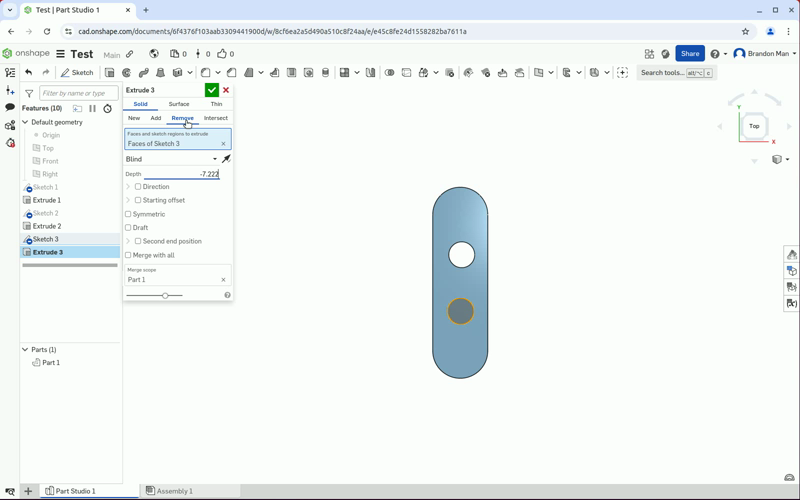
key(tab, 3)
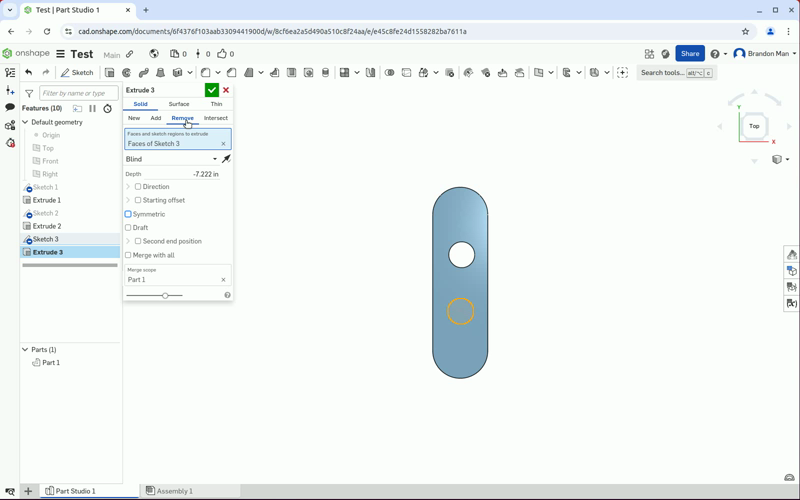
key(space)
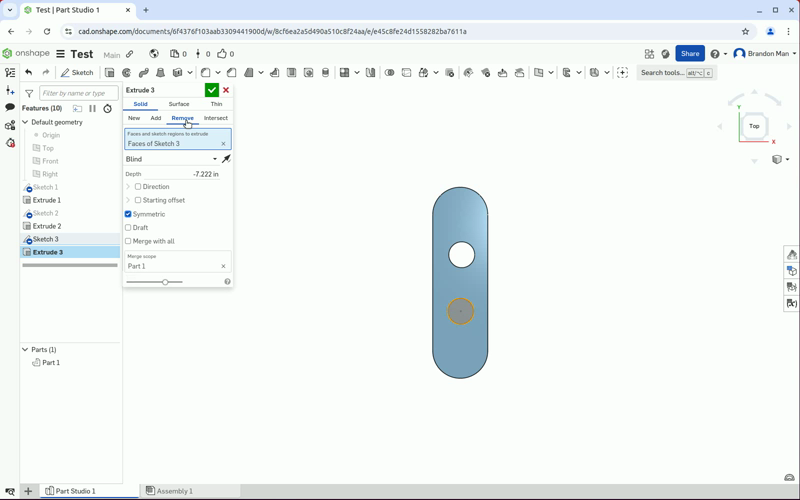
key(tab, 2)
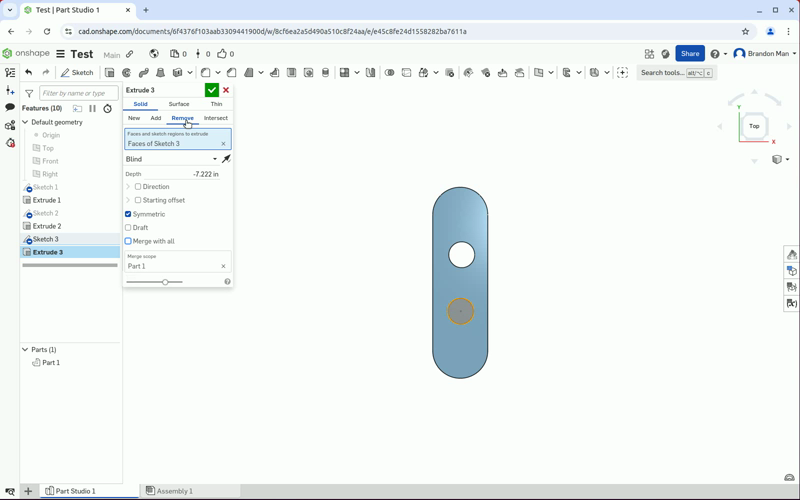
key(space)
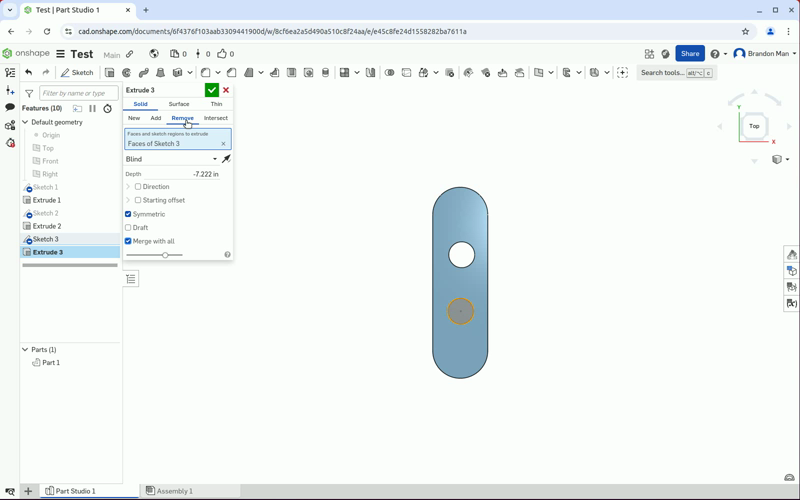
key(enter)
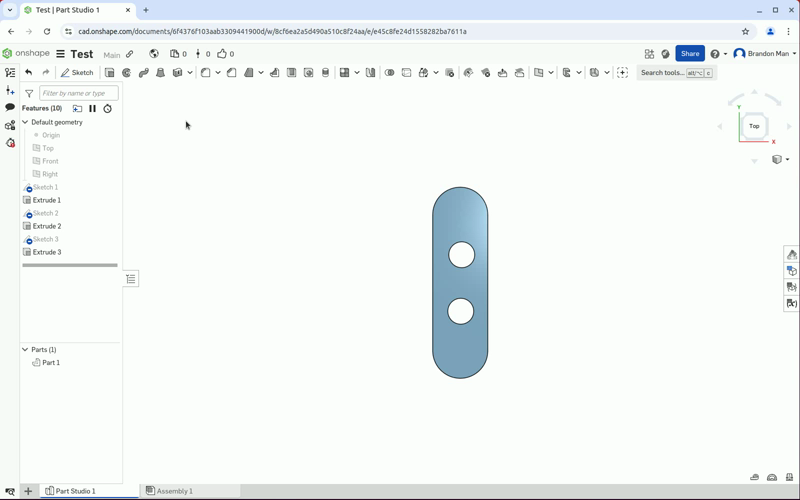
key(shift+h)
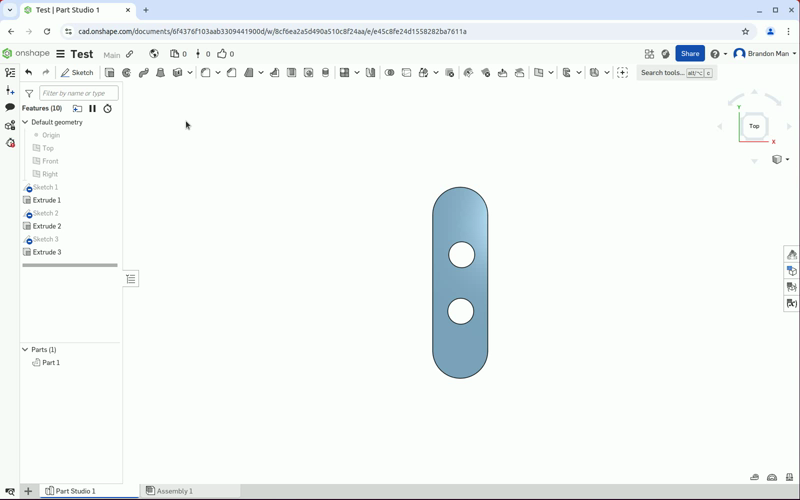
key(shift+h)
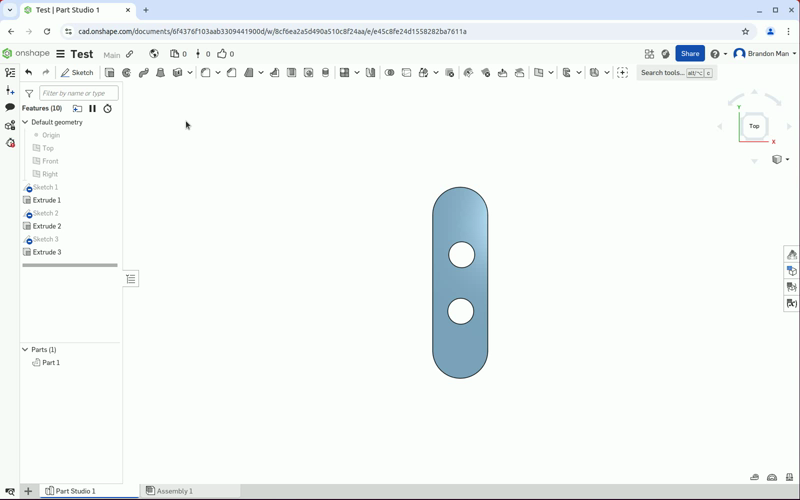
mouse_move(73, 189)
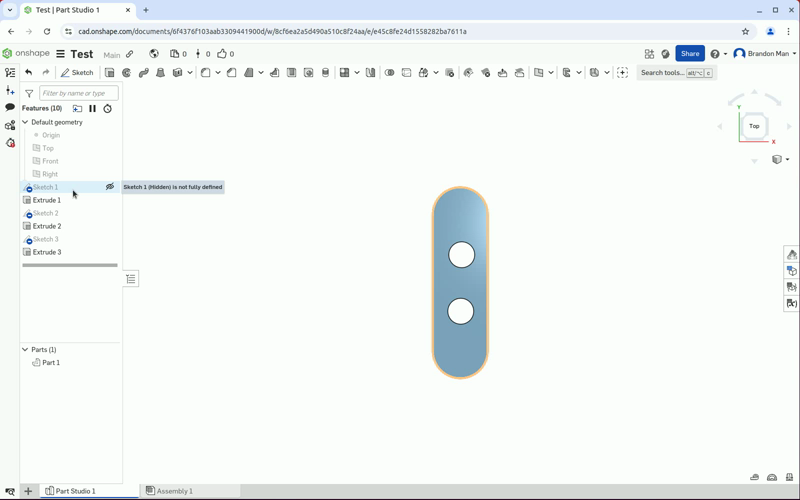
click(73, 189)
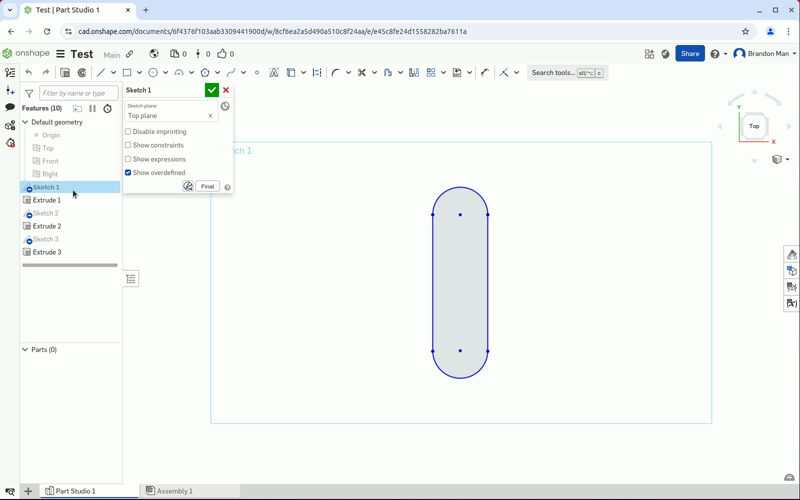
mouse_move(229, 92)
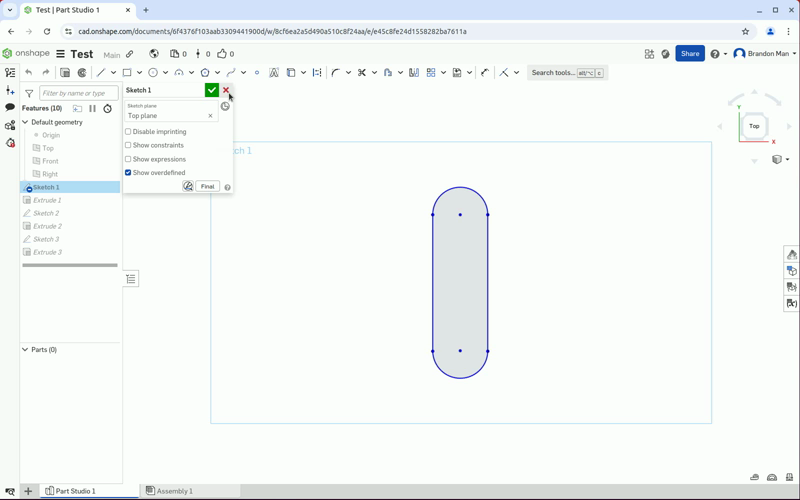
click(229, 92)
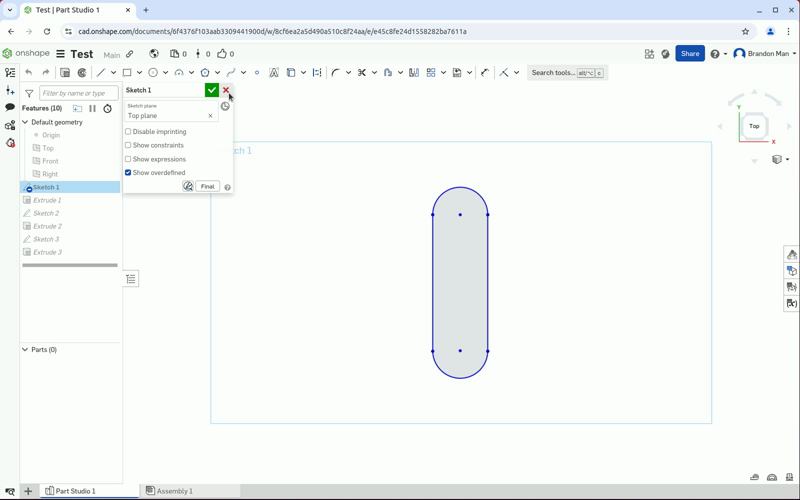
key(shift+s)
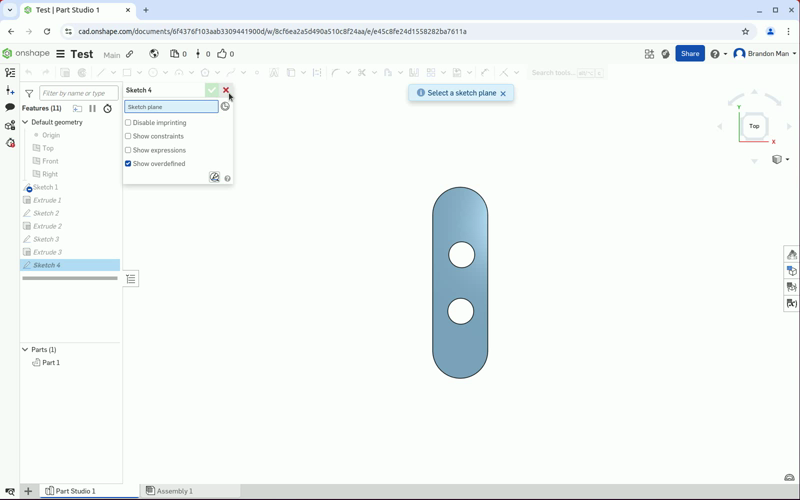
mouse_move(73, 150)
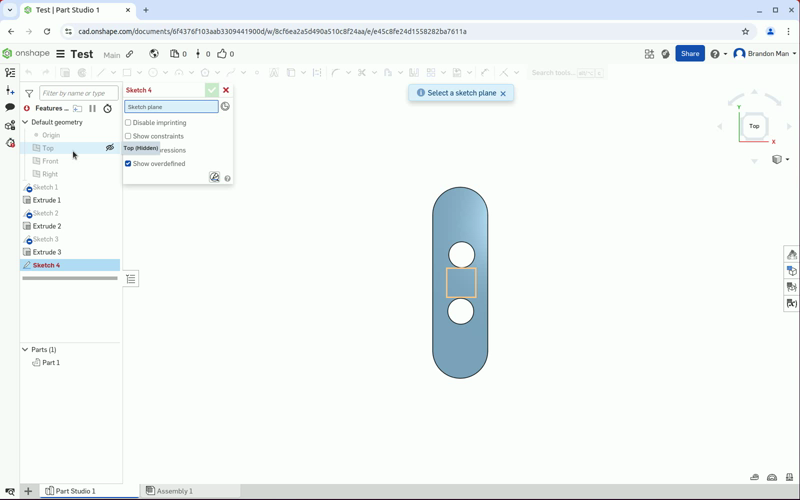
click(73, 150)
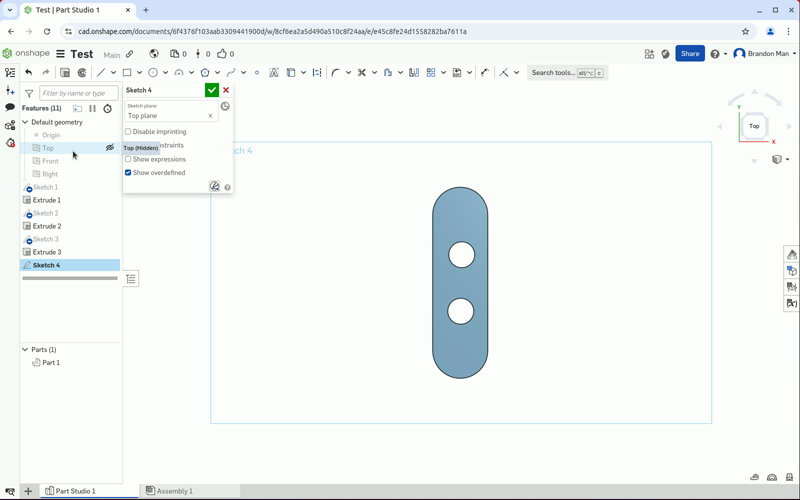
mouse_move(73, 352)
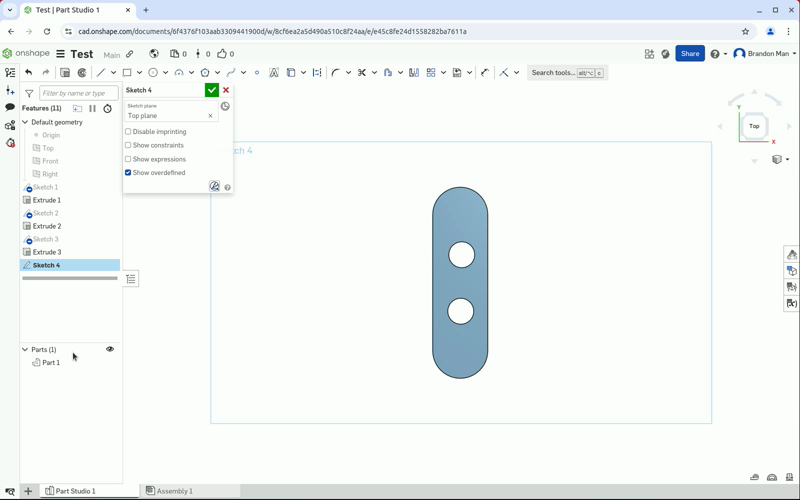
key(y)
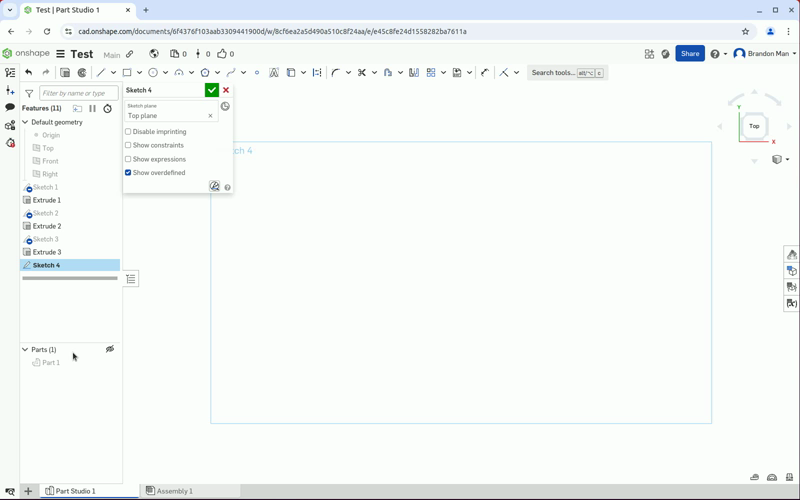
key(l)
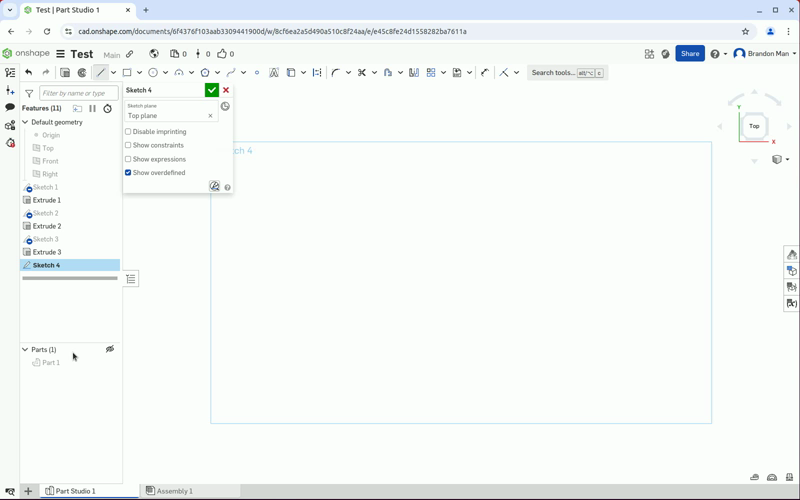
key_down(shift)
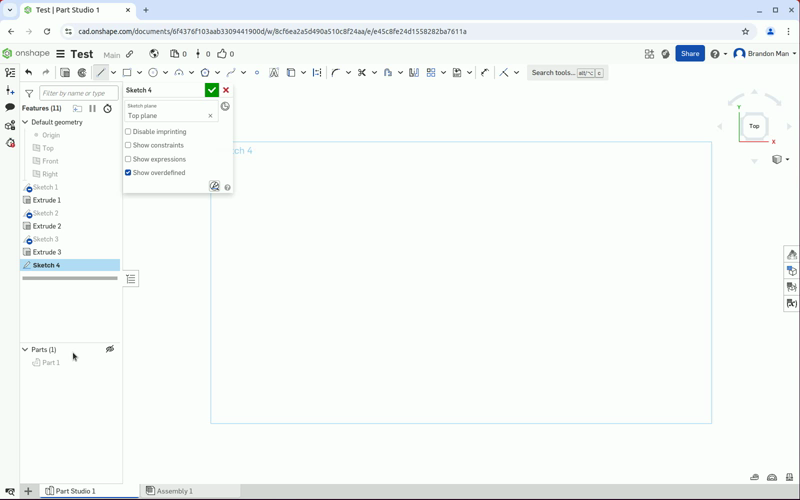
mouse_move(376, 311)
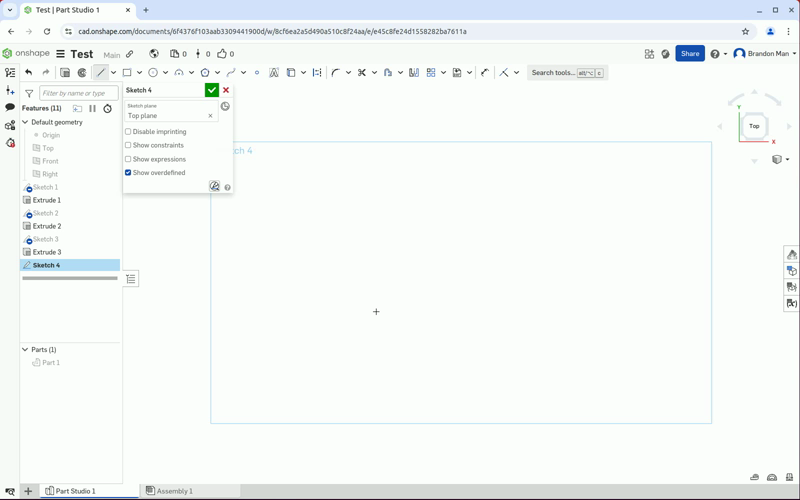
click(376, 311)
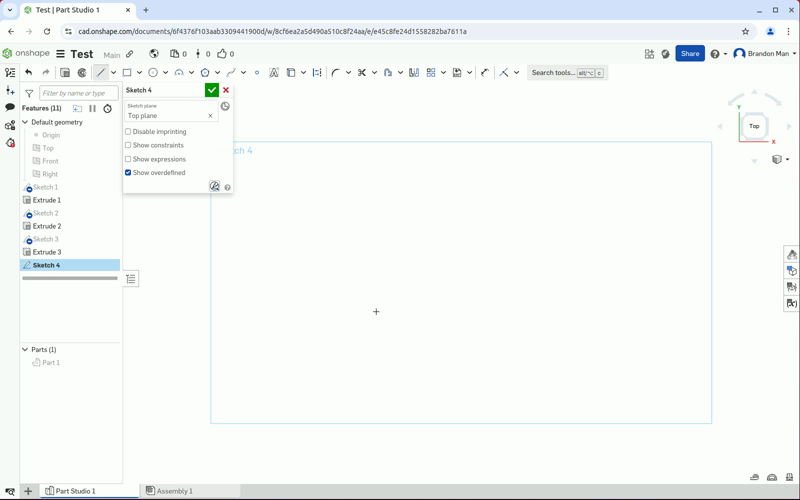
key_up(shift)
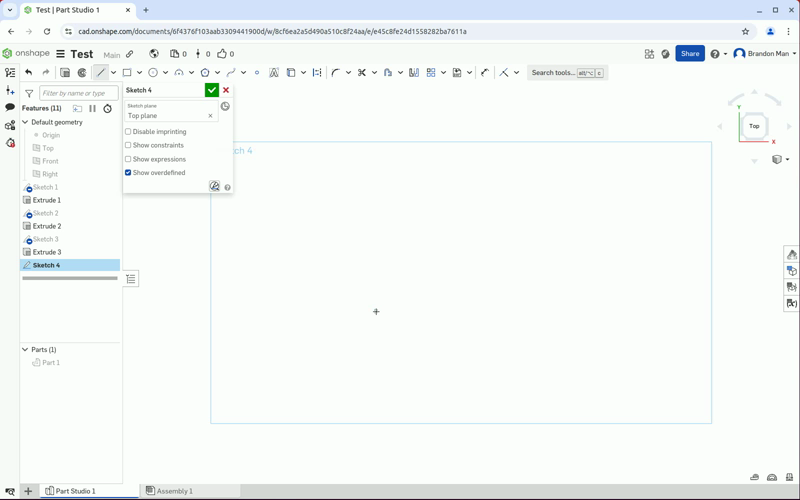
key_down(shift)
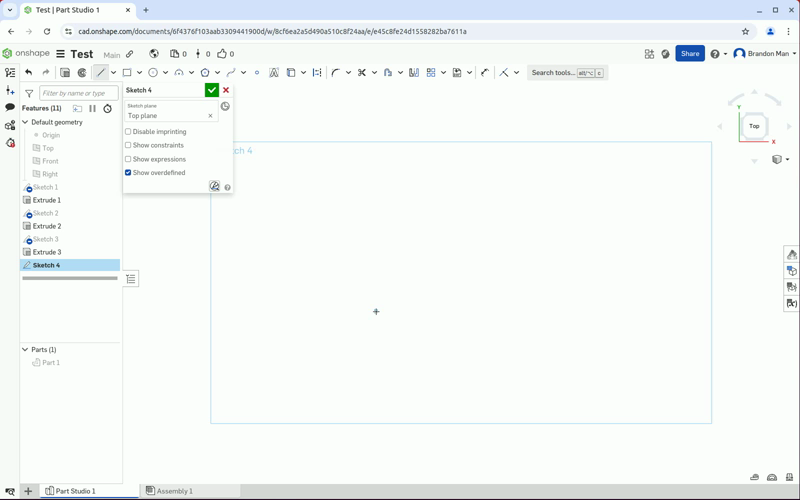
mouse_move(406, 311)
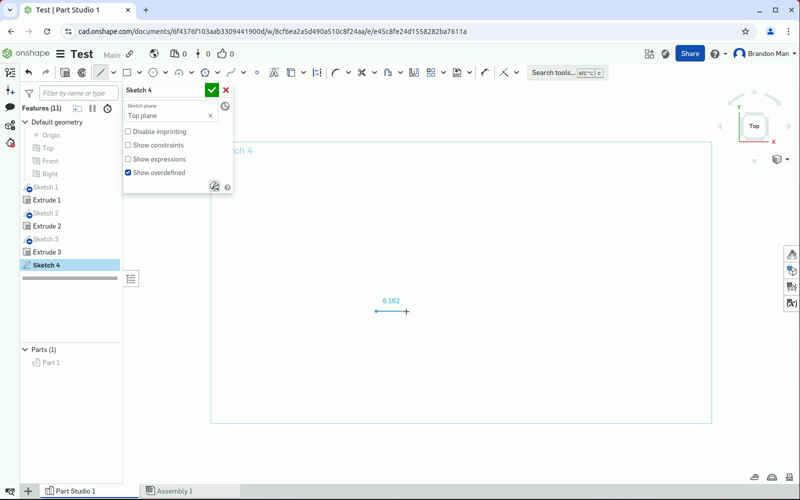
mouse_move(433, 311)
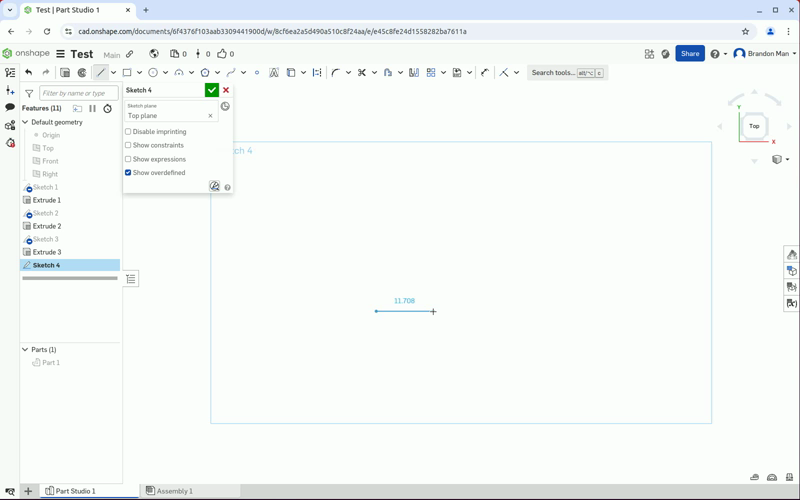
click(433, 311)
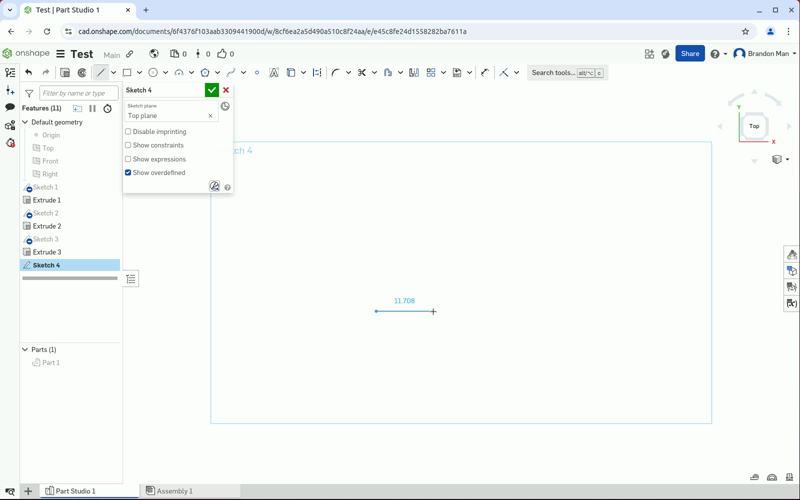
key_up(shift)
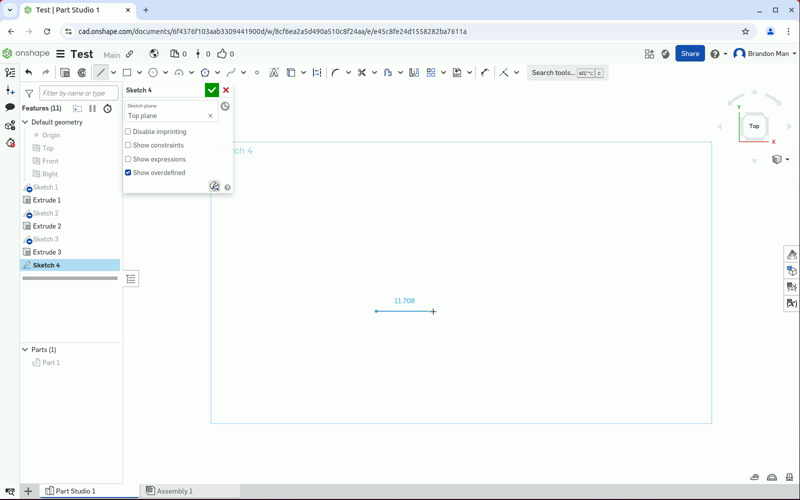
key_down(shift)
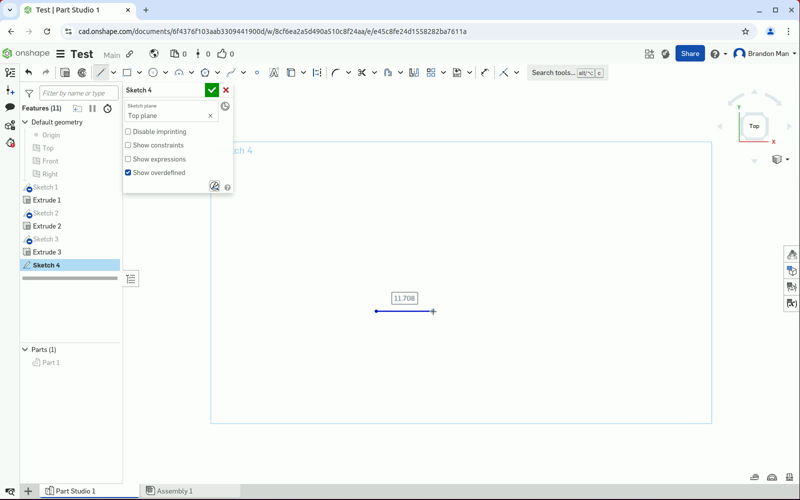
mouse_move(463, 311)
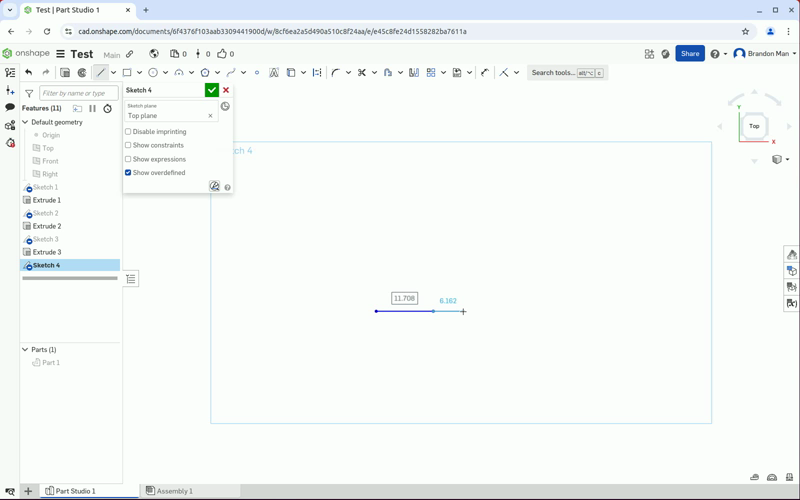
mouse_move(433, 360)
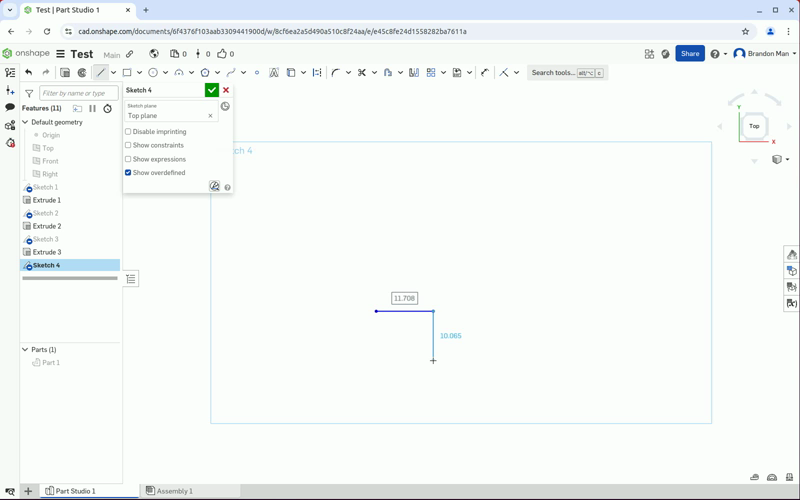
click(433, 360)
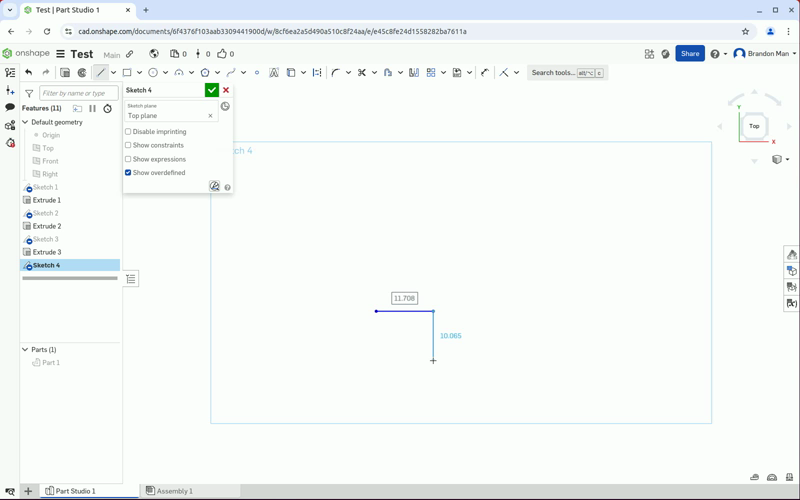
key_up(shift)
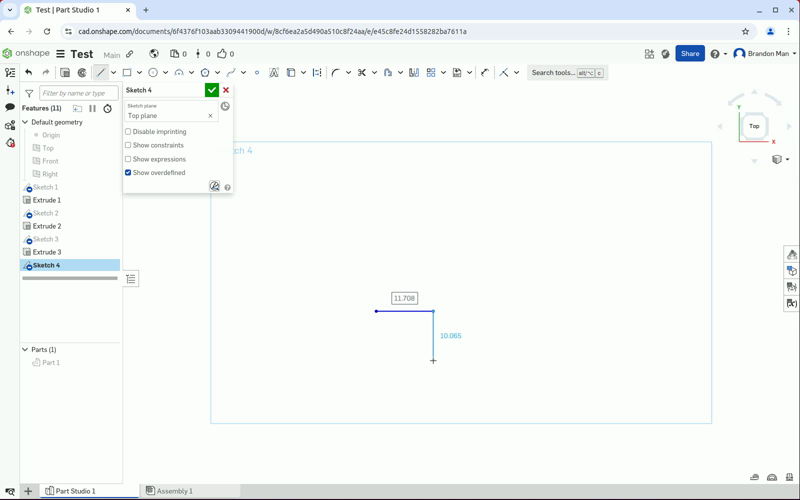
key_down(shift)
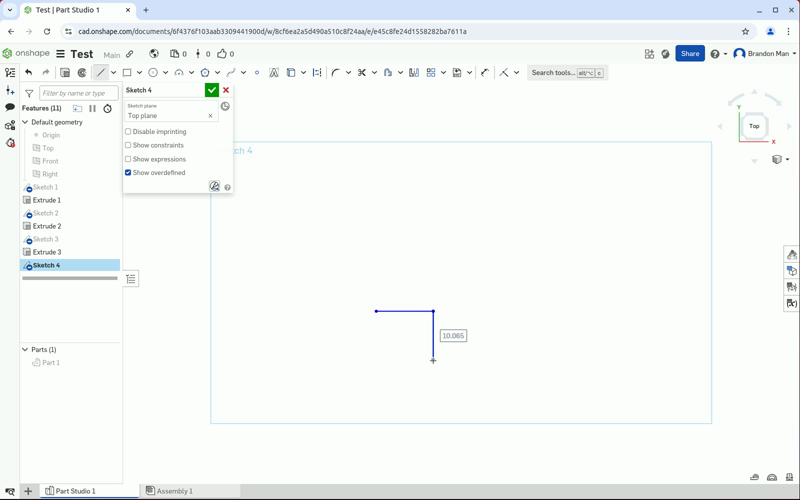
mouse_move(463, 360)
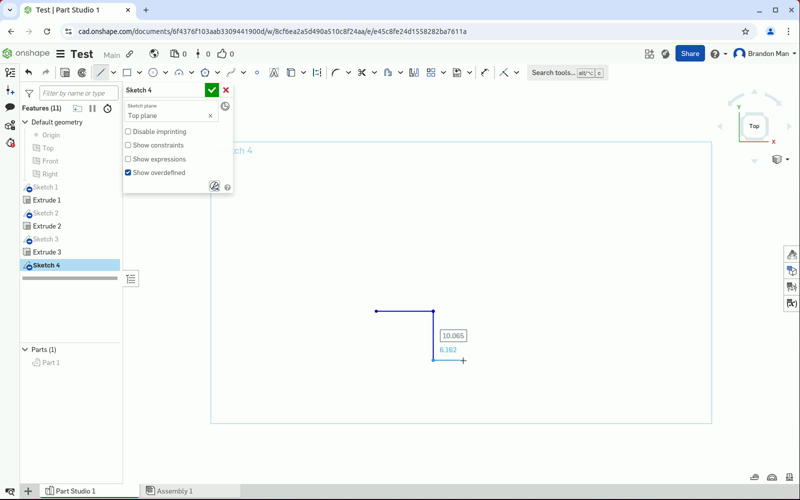
mouse_move(439, 360)
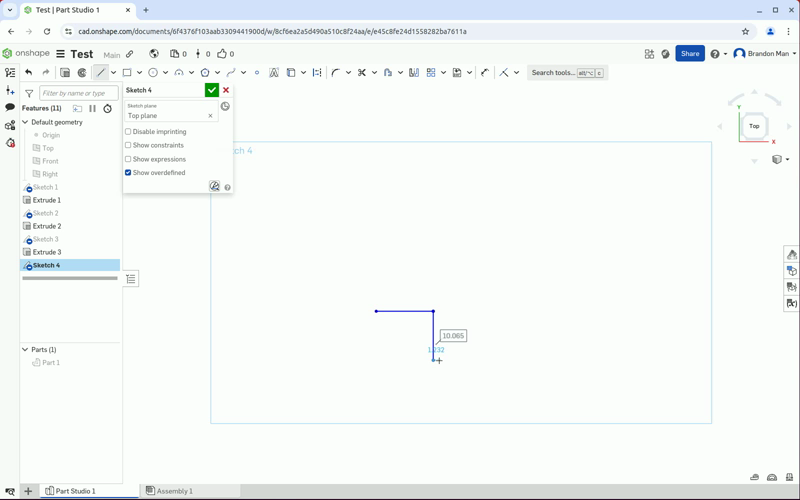
scroll(6)
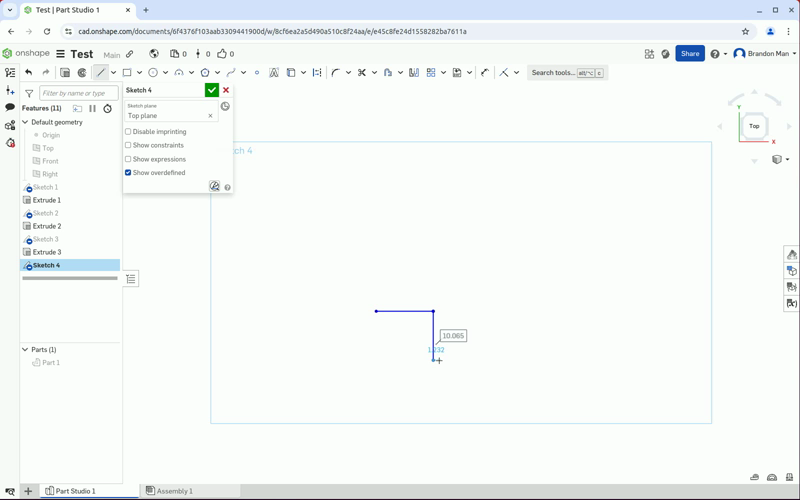
scroll(6)
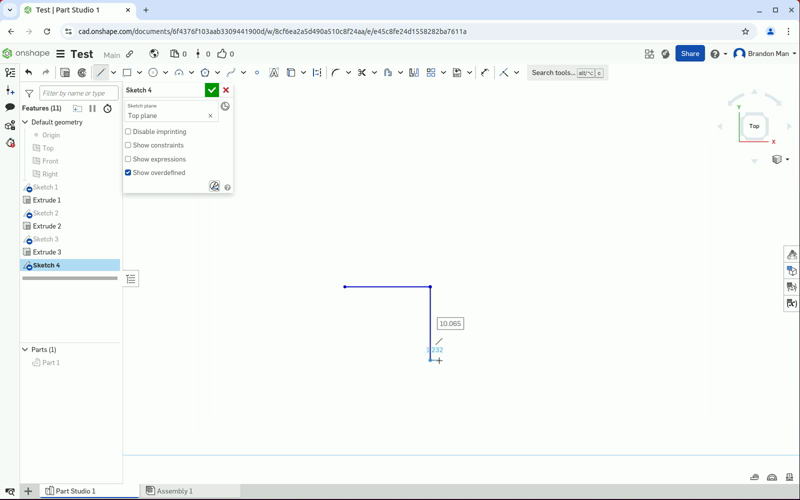
scroll(6)
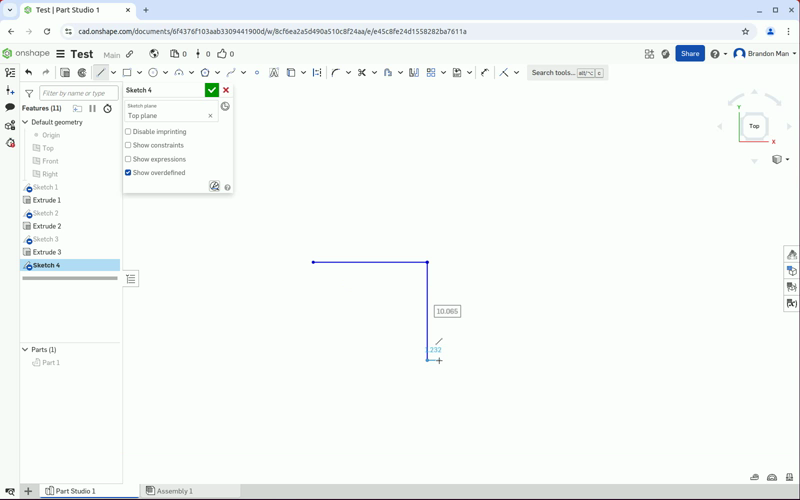
scroll(6)
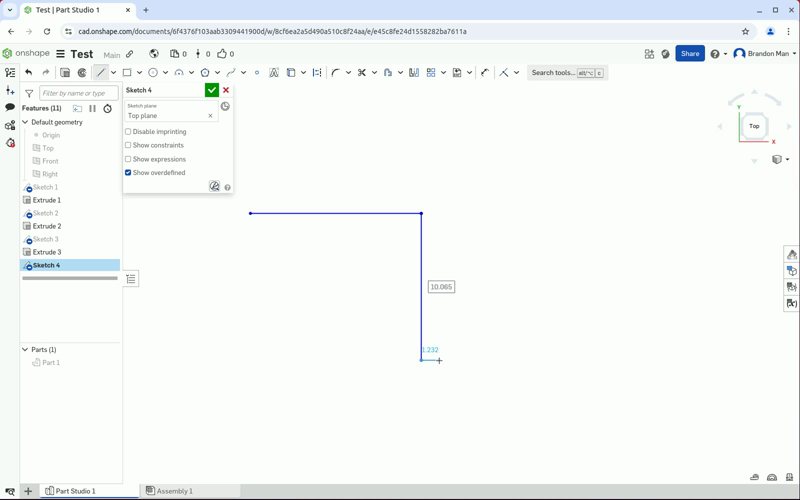
scroll(6)
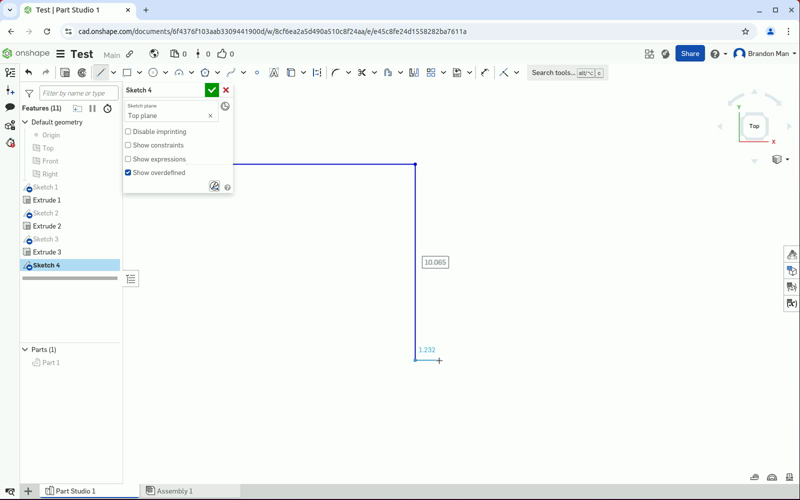
scroll(6)
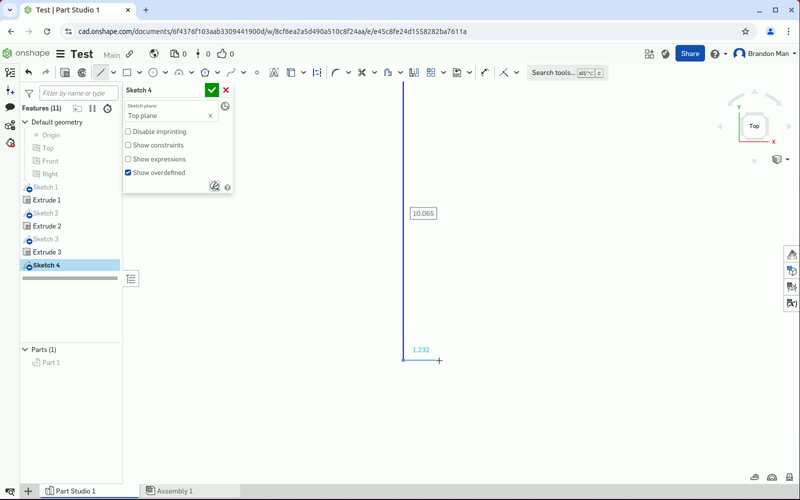
scroll(6)
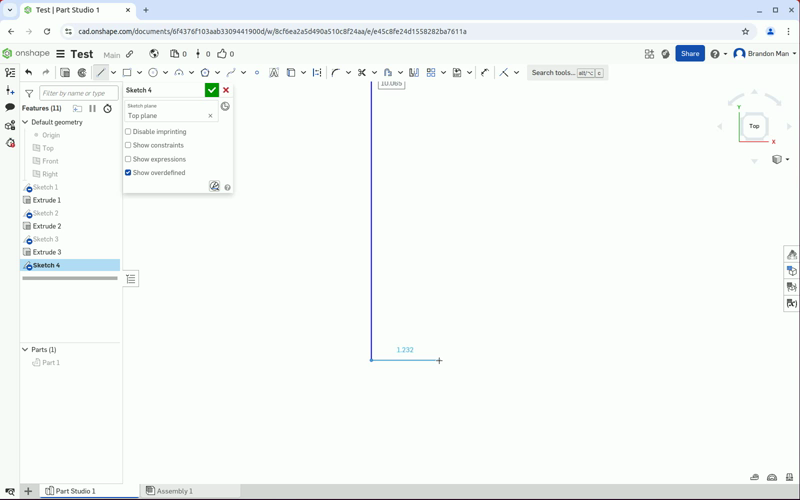
click(439, 360)
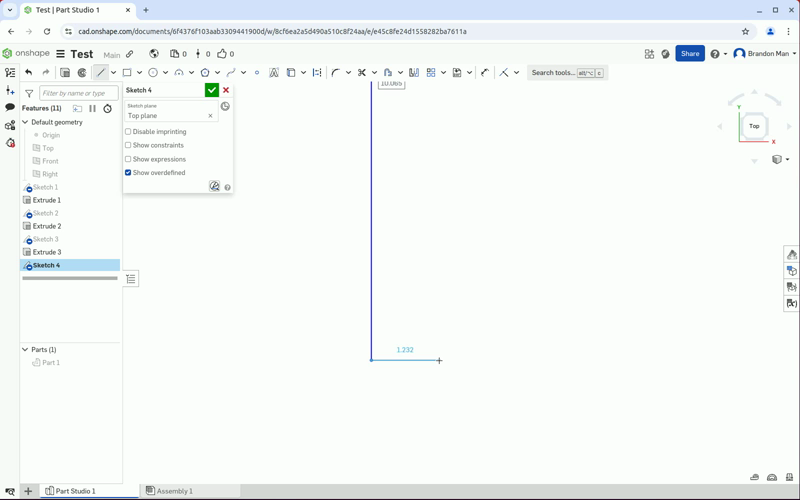
scroll(-6)
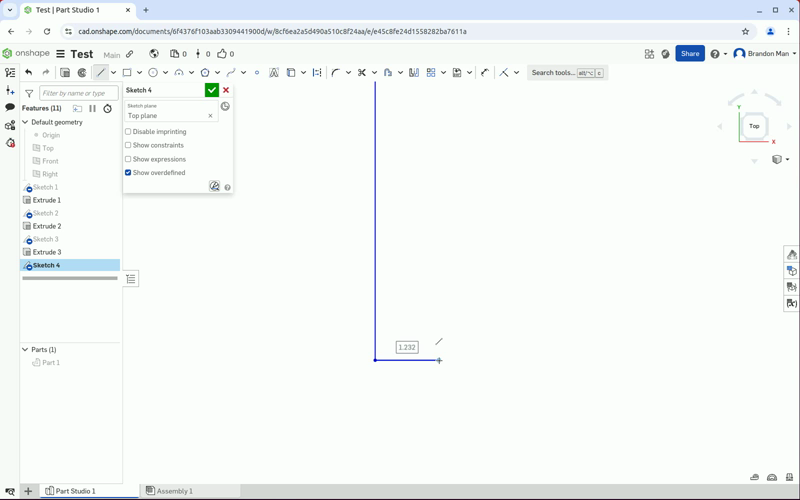
scroll(-6)
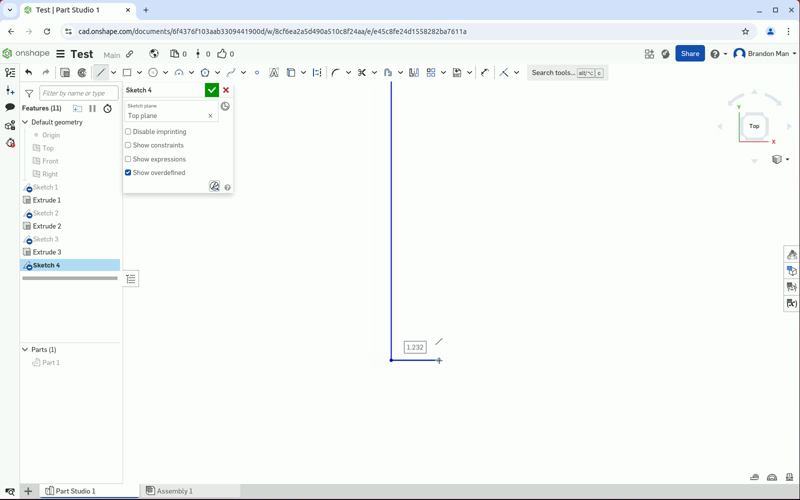
scroll(-6)
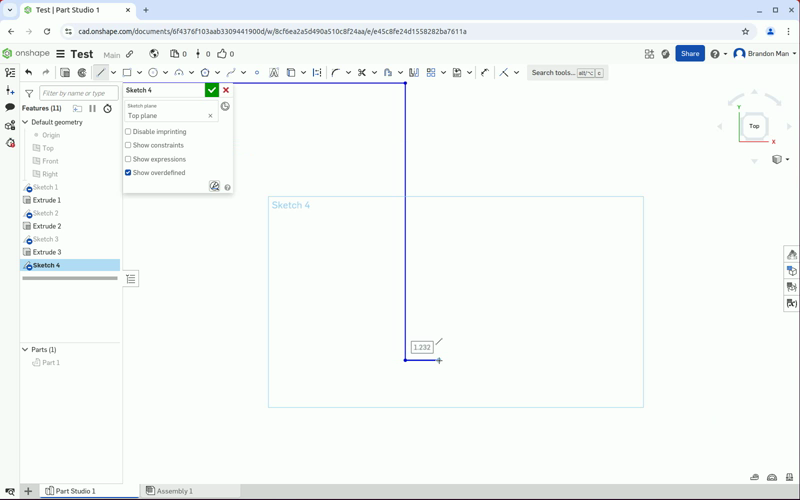
scroll(-6)
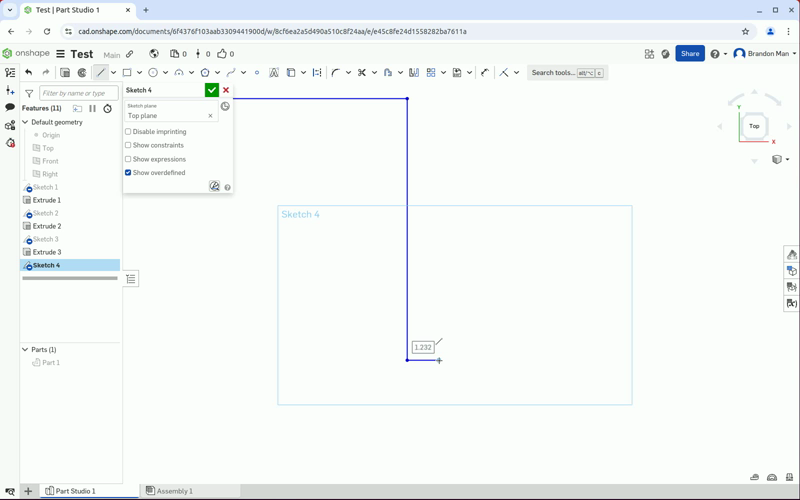
scroll(-6)
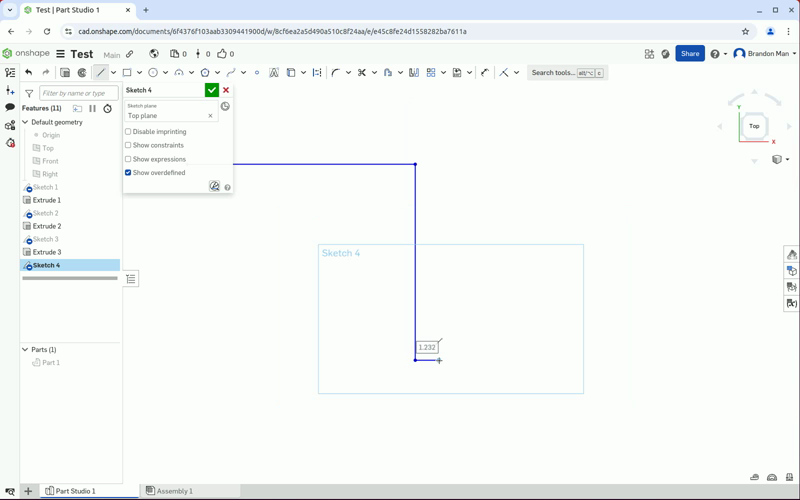
scroll(-6)
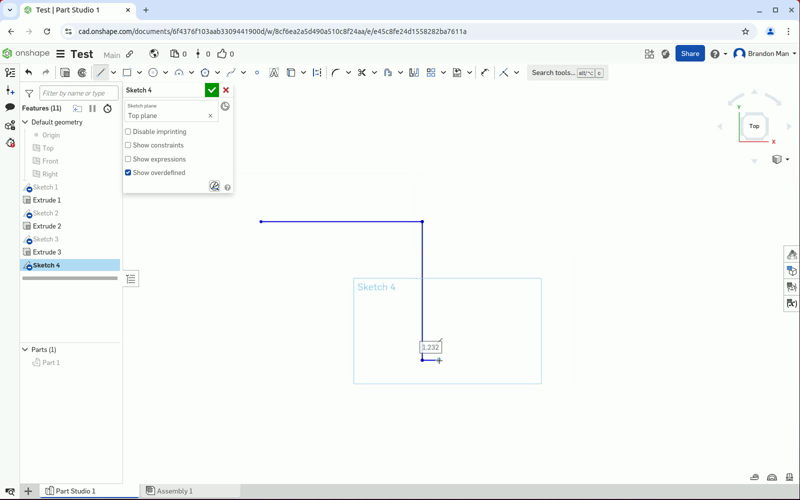
scroll(-6)
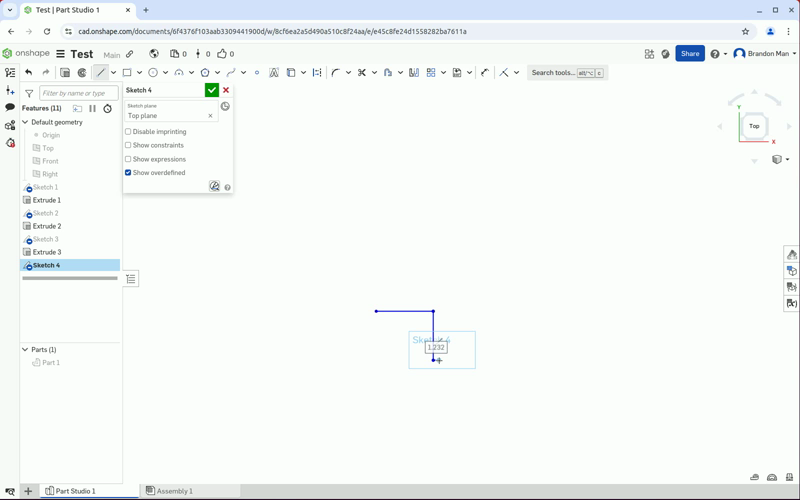
key_up(shift)
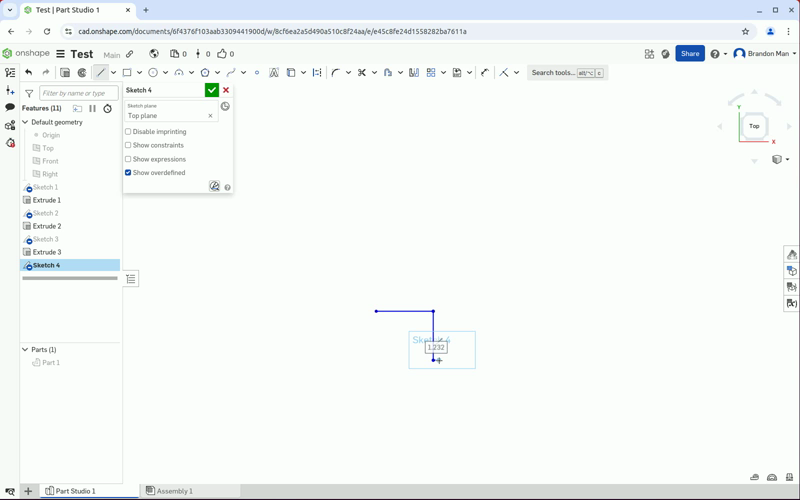
key_down(shift)
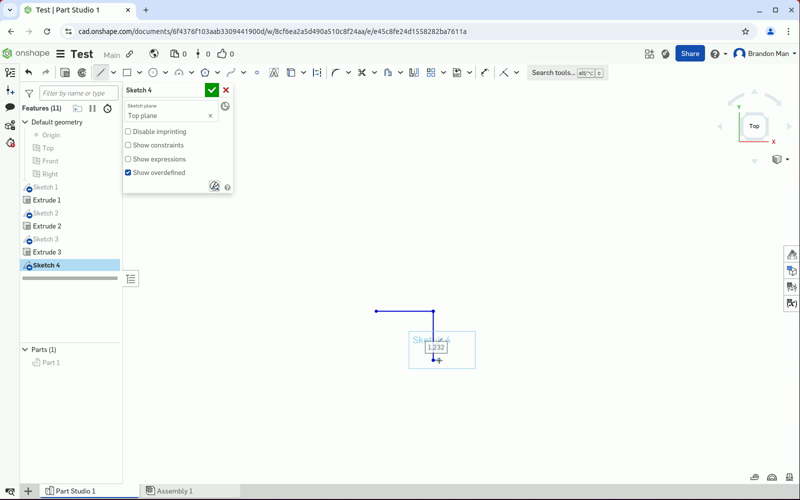
mouse_move(469, 360)
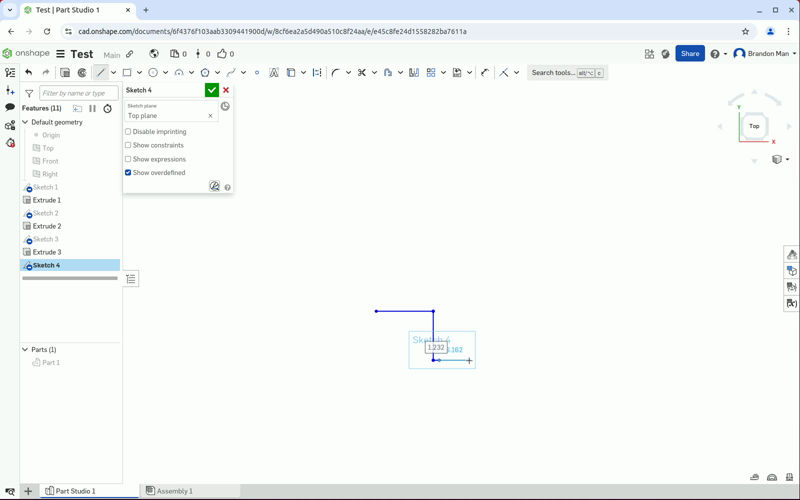
mouse_move(439, 312)
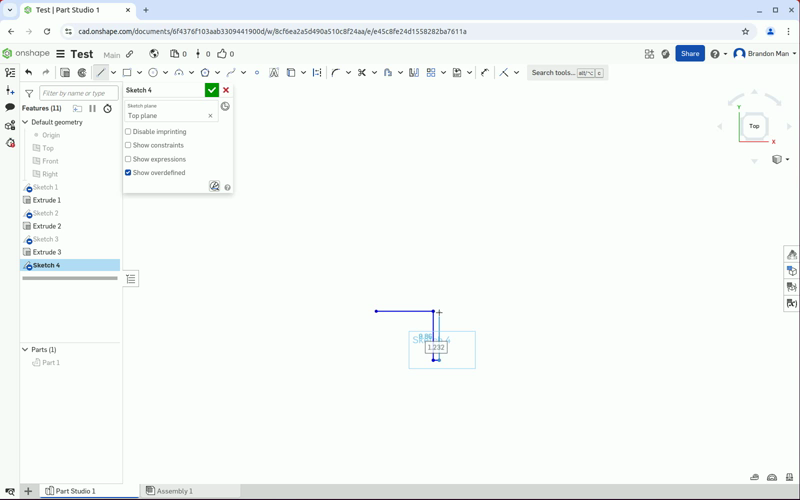
click(439, 312)
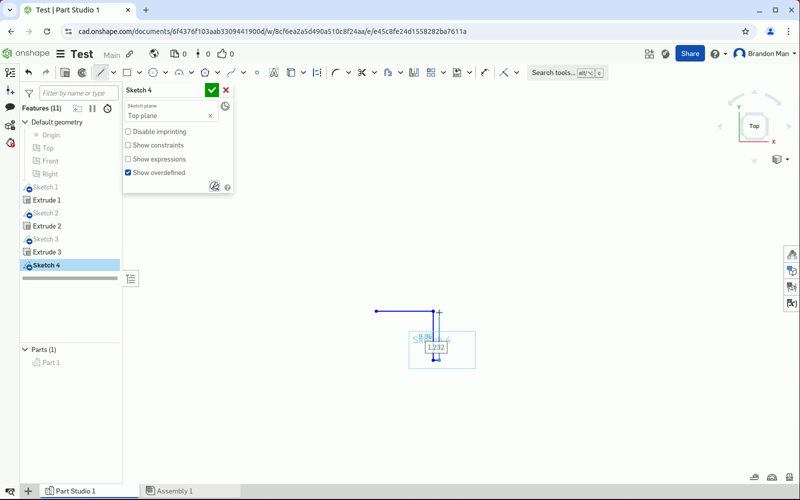
key_up(shift)
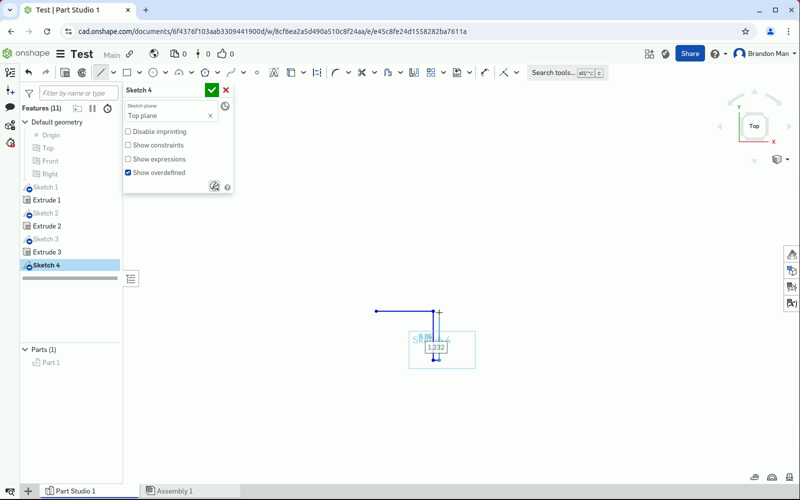
key(esc)
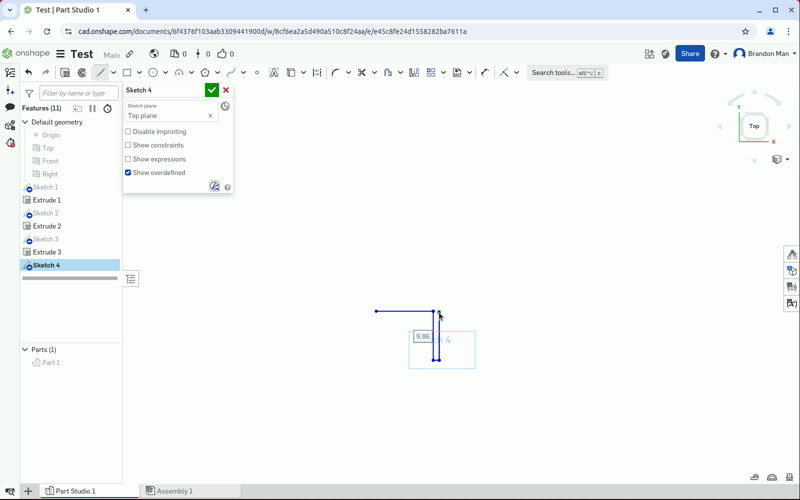
key(a)
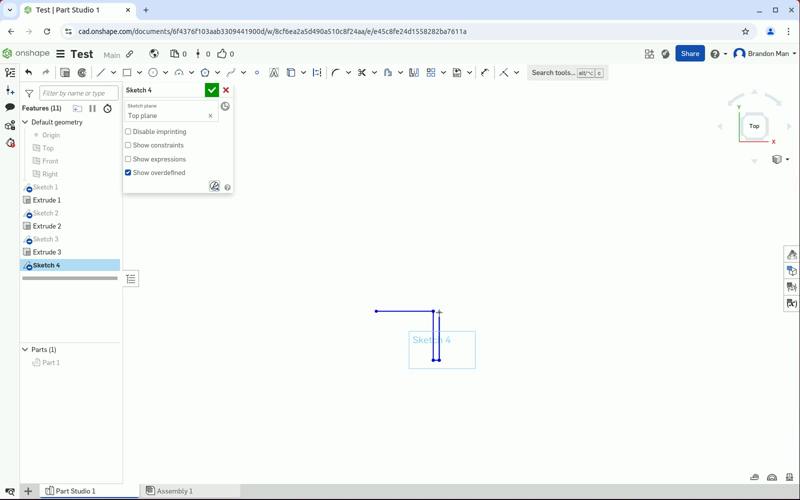
mouse_move(439, 312)
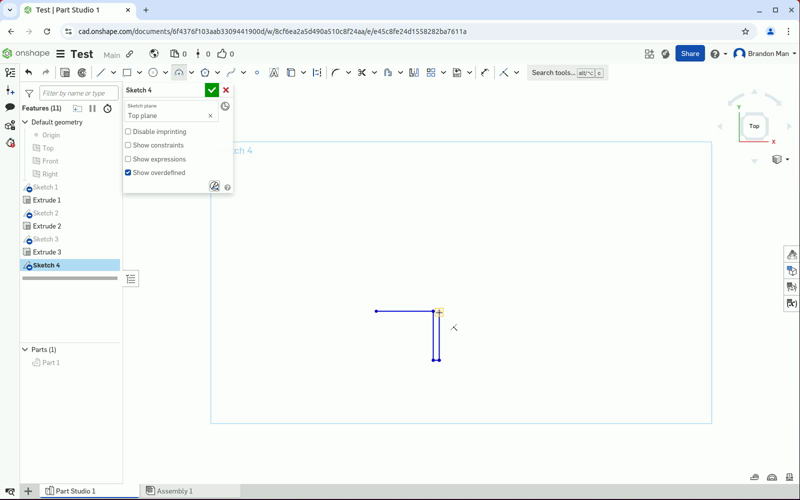
click(439, 312)
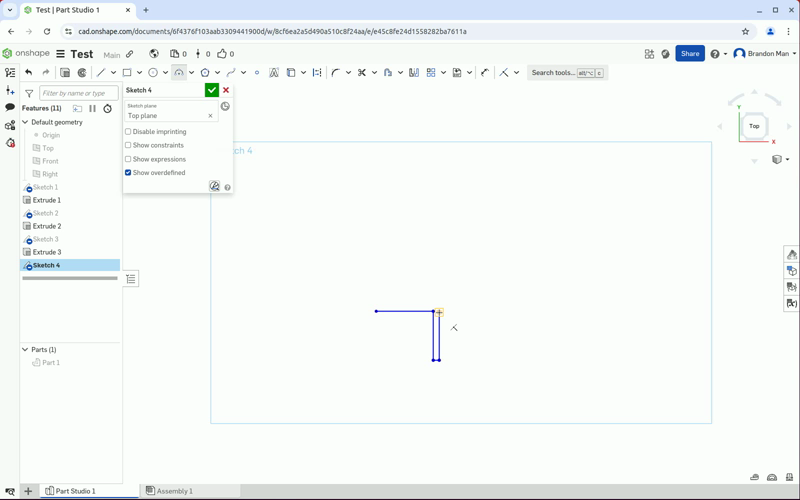
key_down(shift)
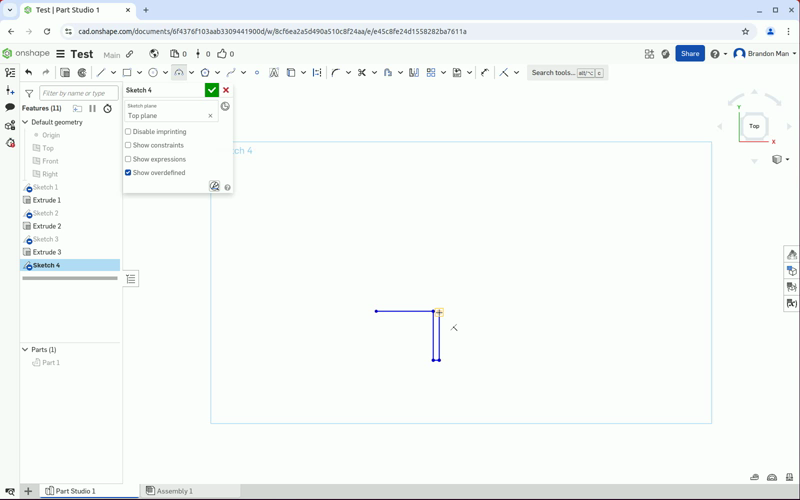
mouse_move(461, 289)
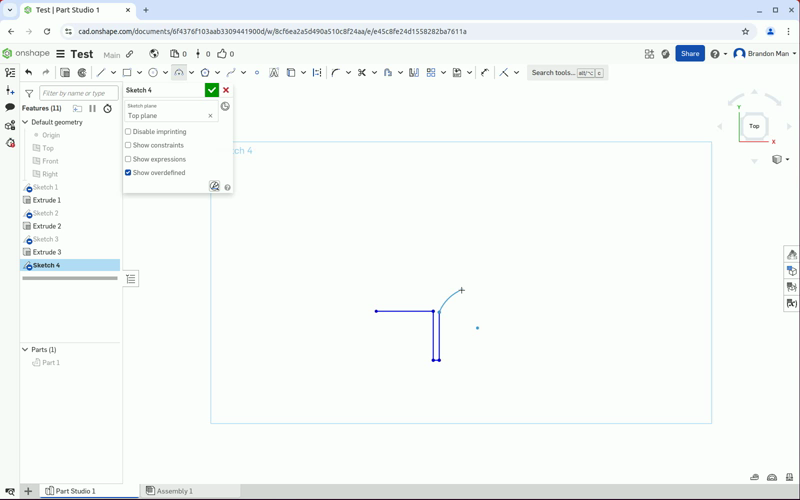
click(461, 289)
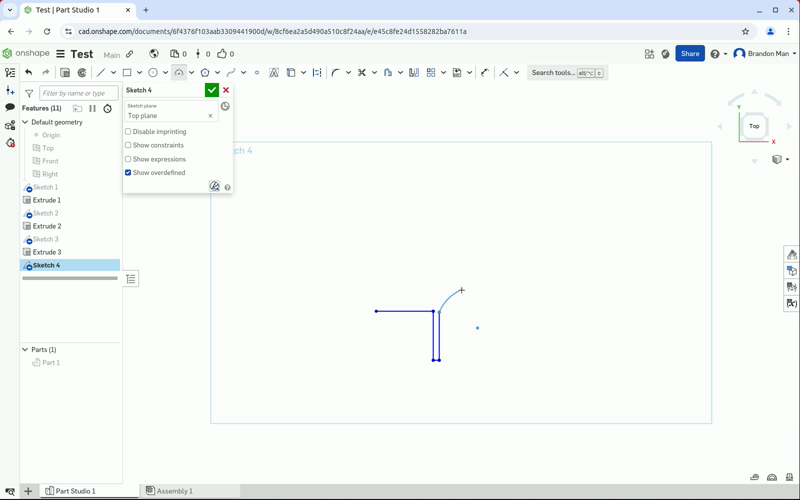
mouse_move(446, 296)
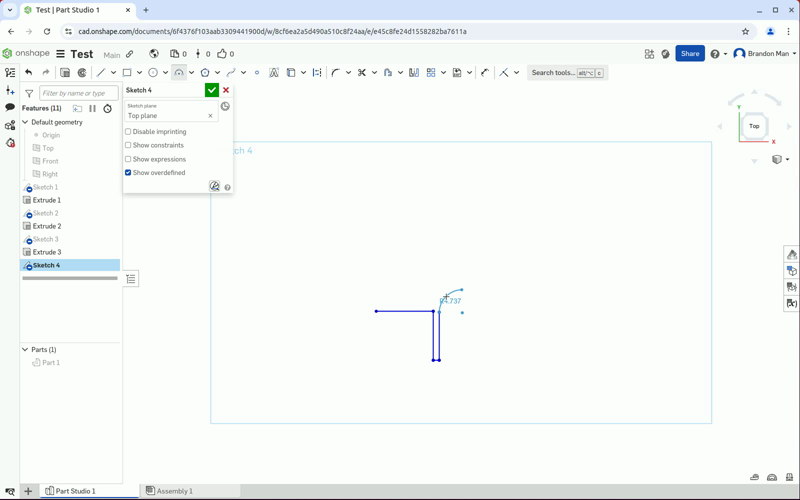
click(446, 296)
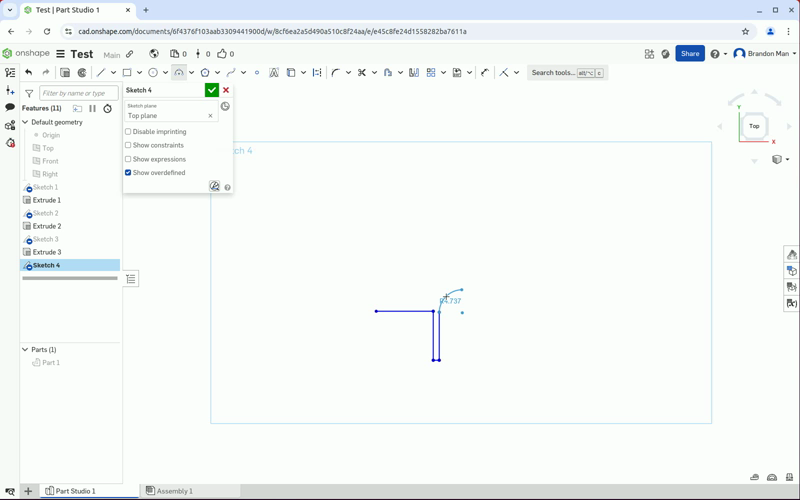
key_up(shift)
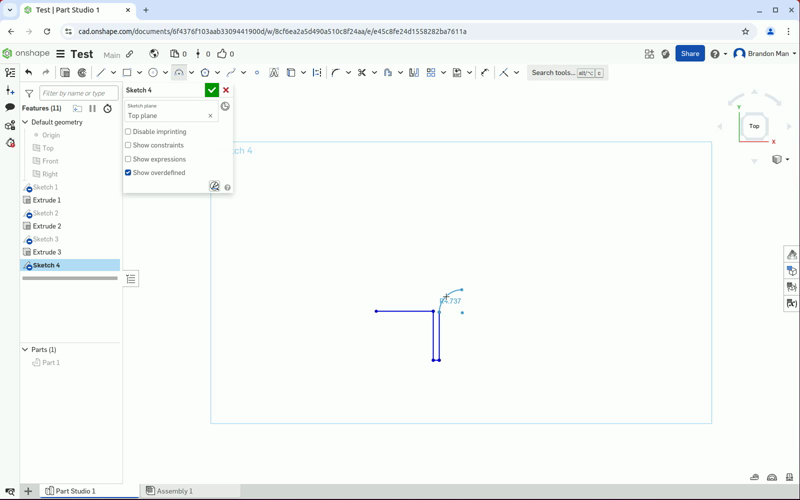
key(esc)
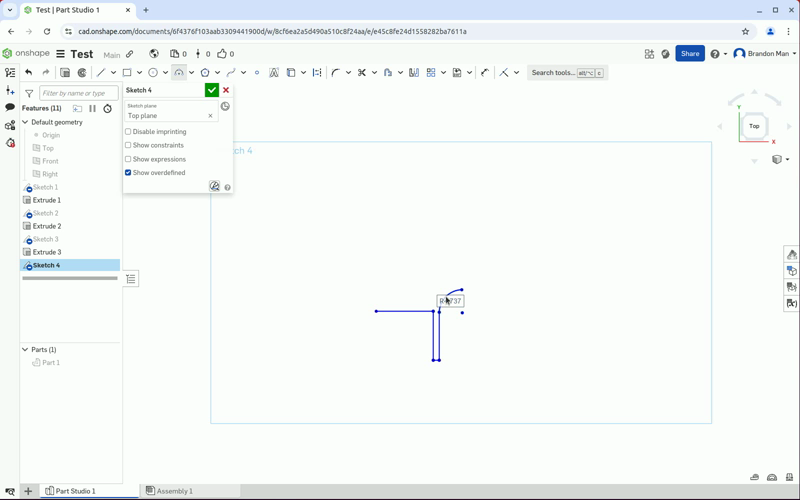
key(l)
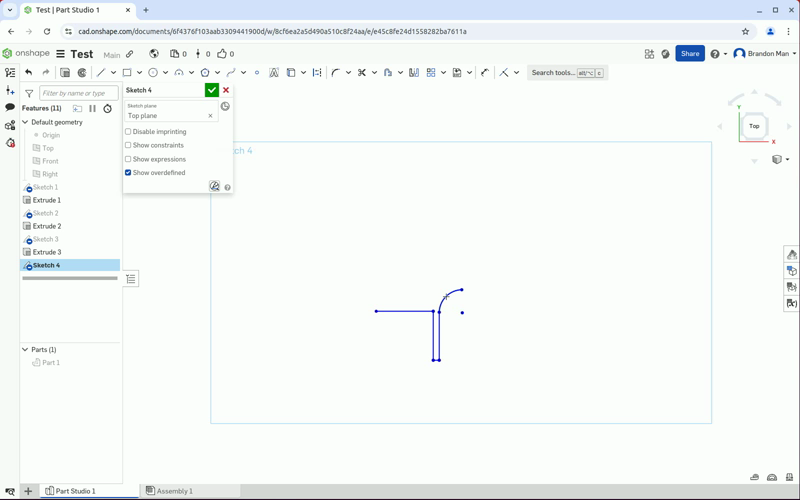
mouse_move(461, 289)
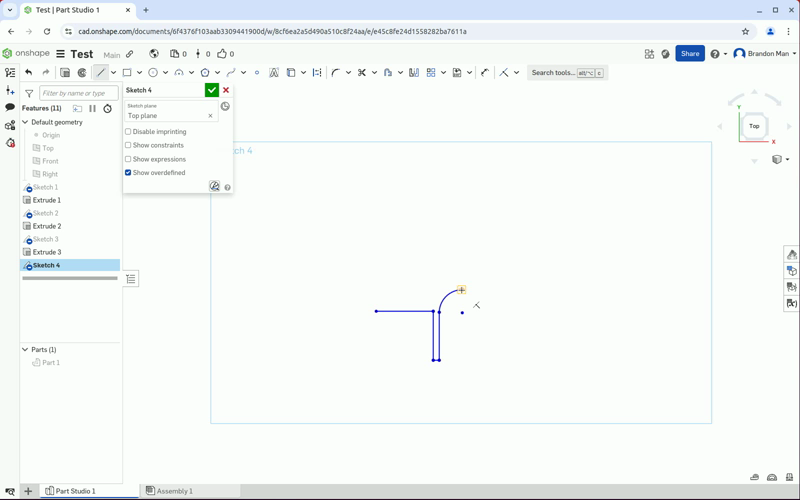
click(461, 289)
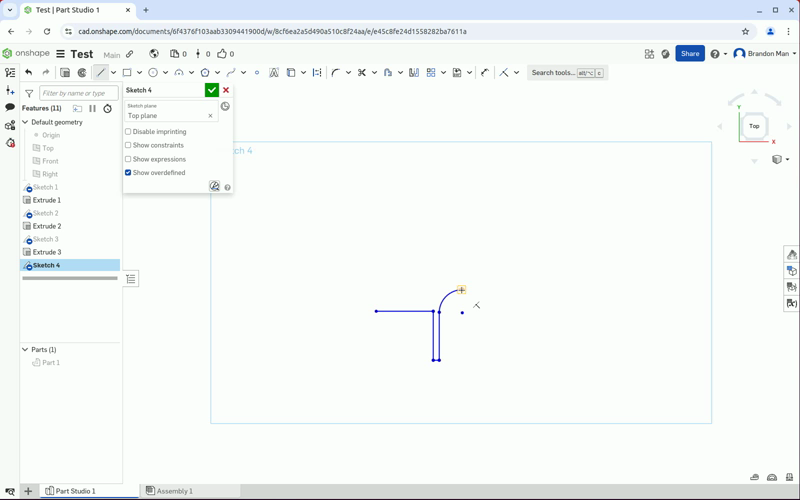
key_down(shift)
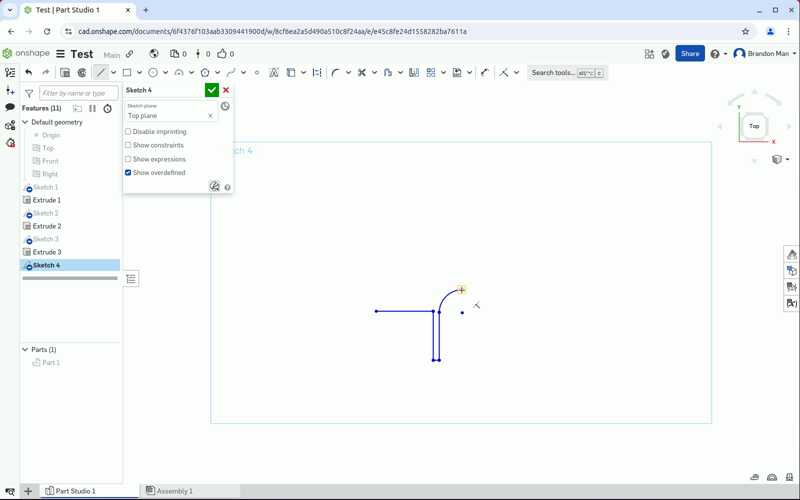
mouse_move(492, 289)
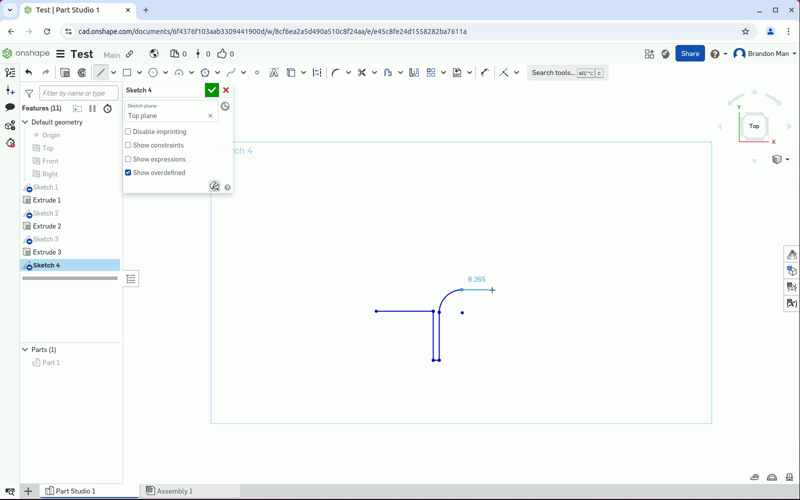
mouse_move(488, 289)
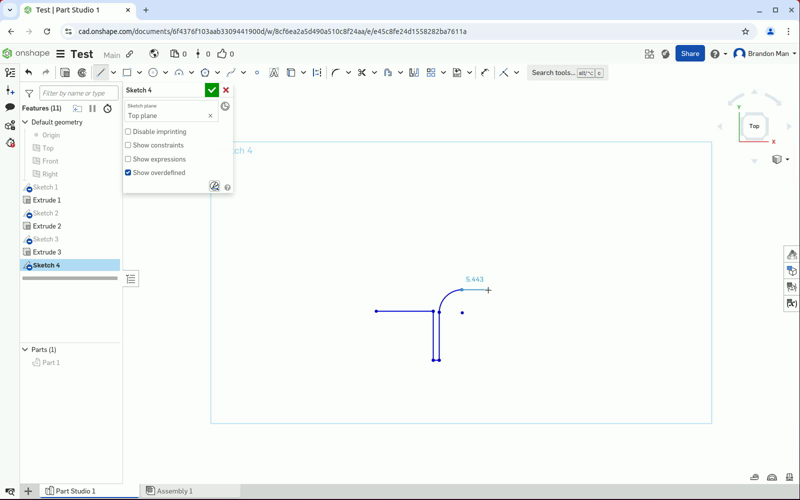
click(488, 289)
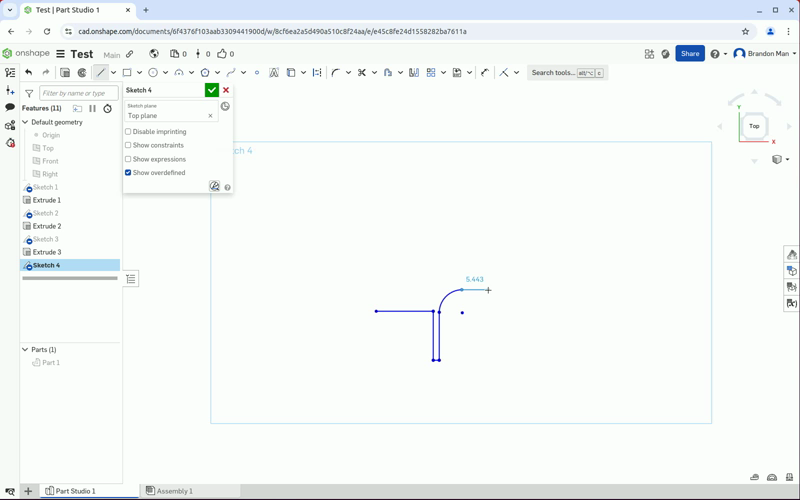
key_up(shift)
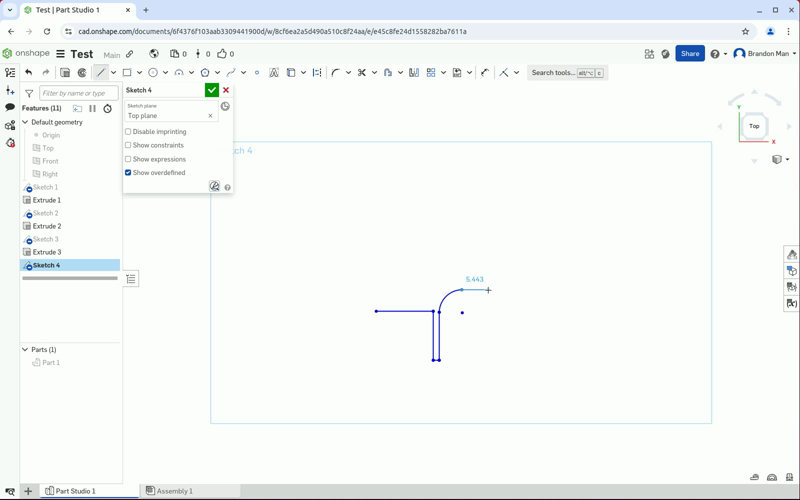
key_down(shift)
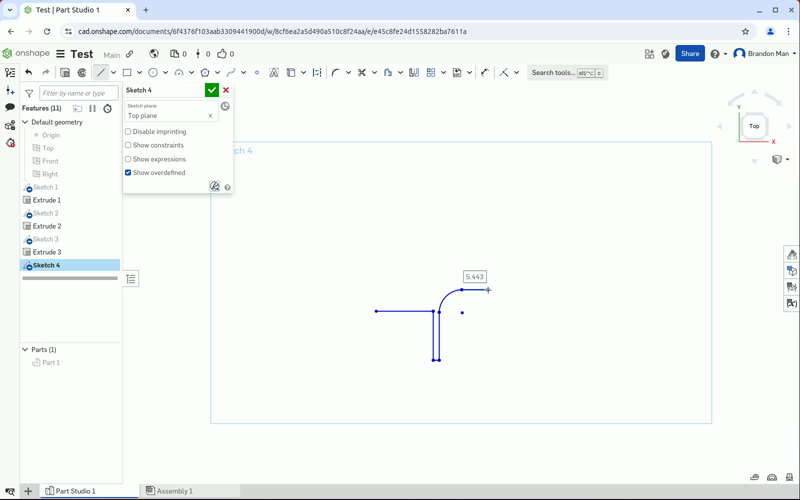
mouse_move(518, 289)
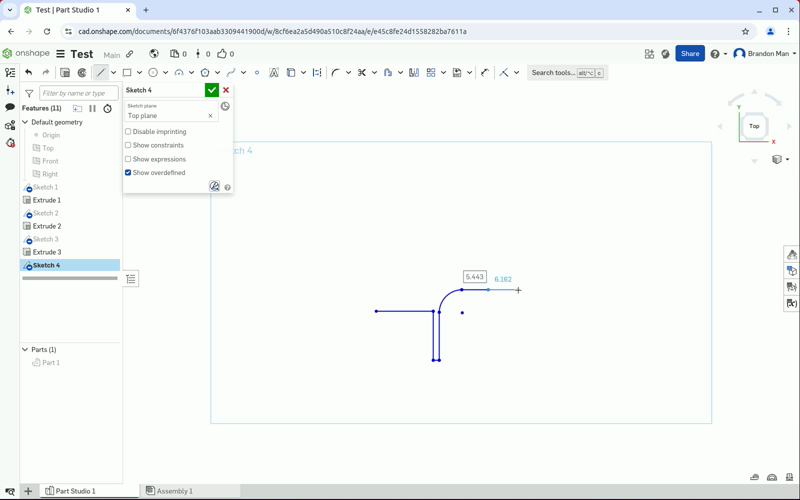
mouse_move(488, 276)
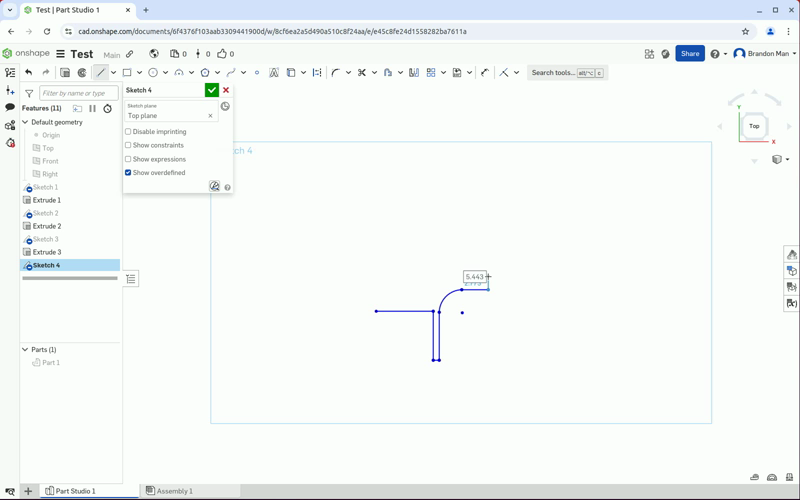
click(488, 276)
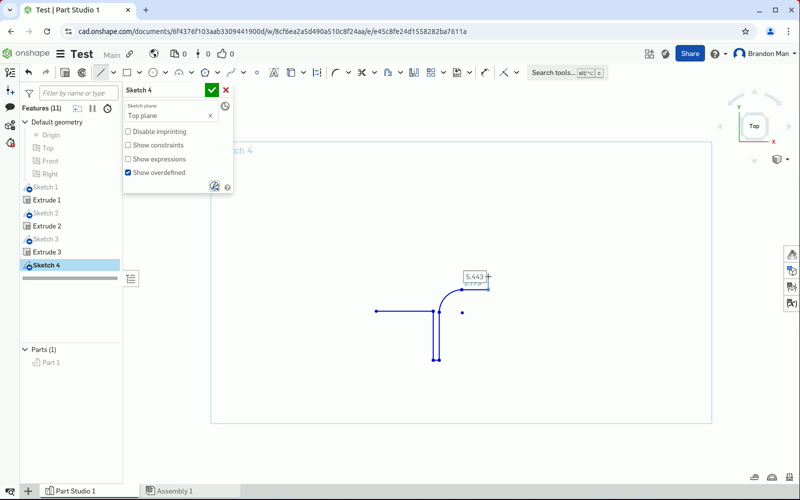
key_up(shift)
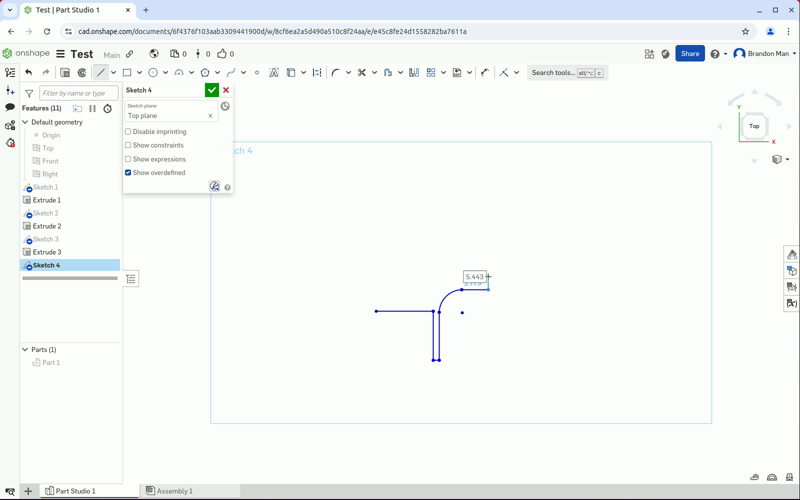
key_down(shift)
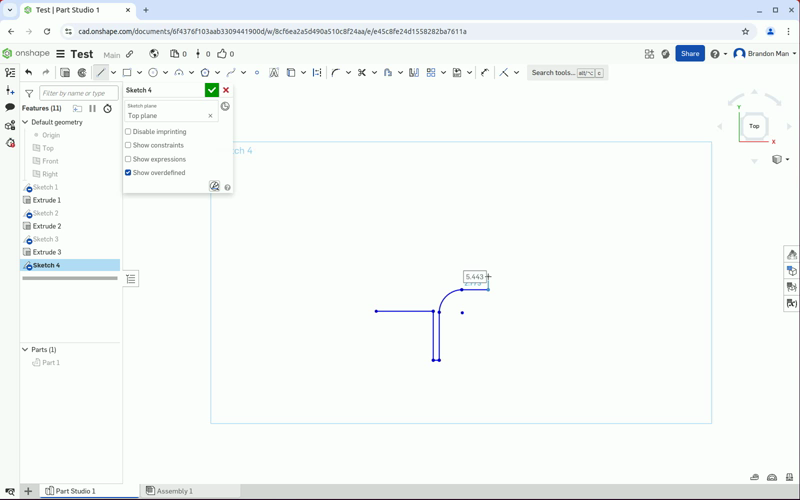
mouse_move(518, 276)
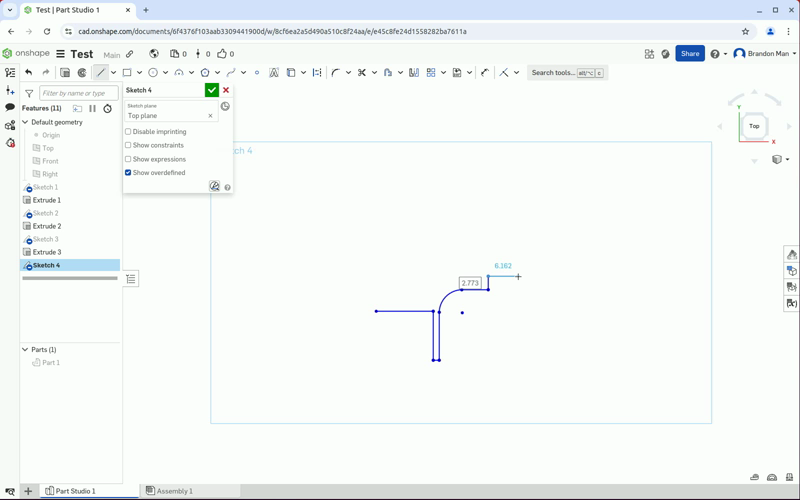
mouse_move(461, 276)
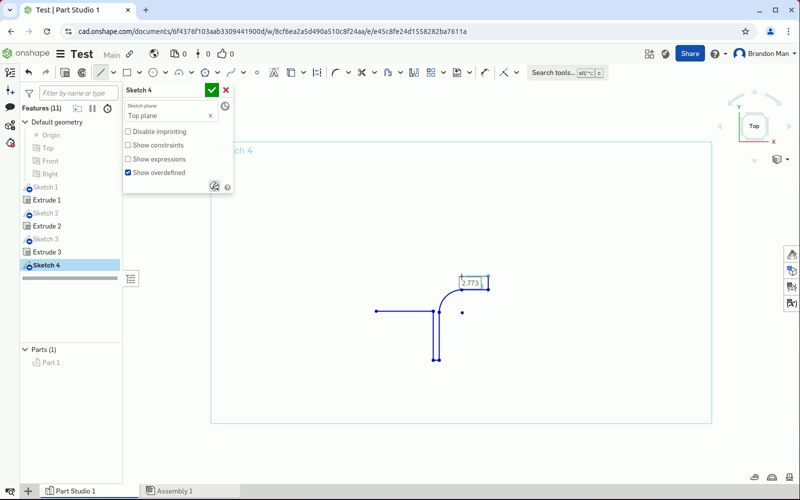
click(461, 276)
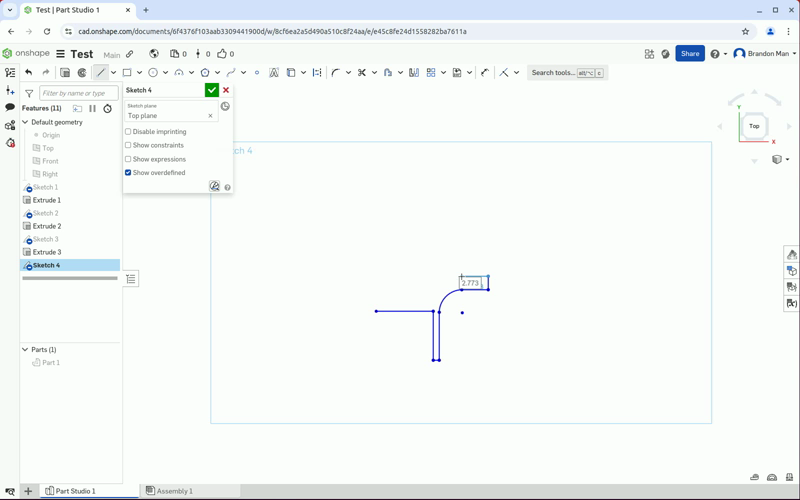
key_up(shift)
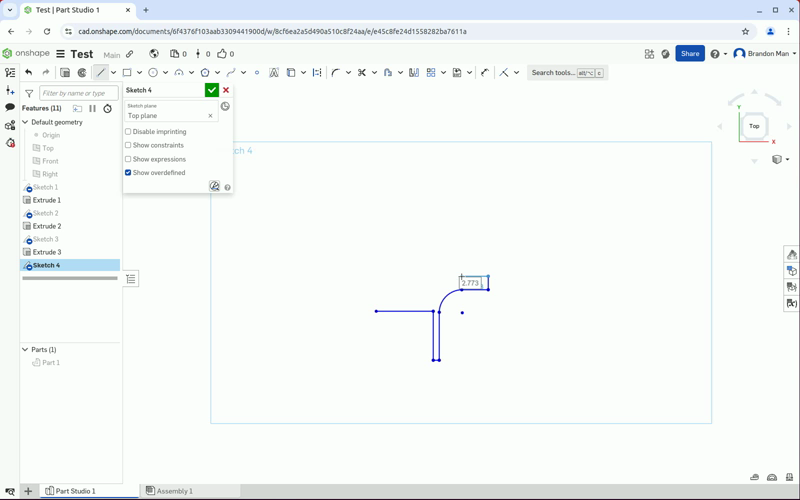
key(esc)
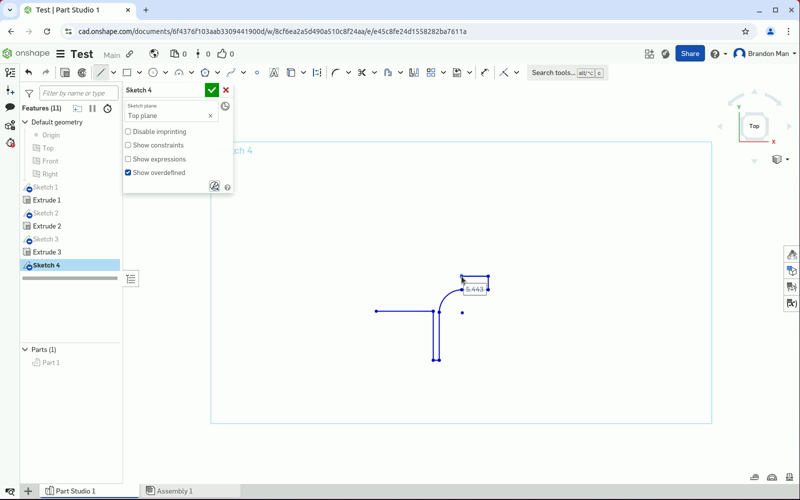
key(a)
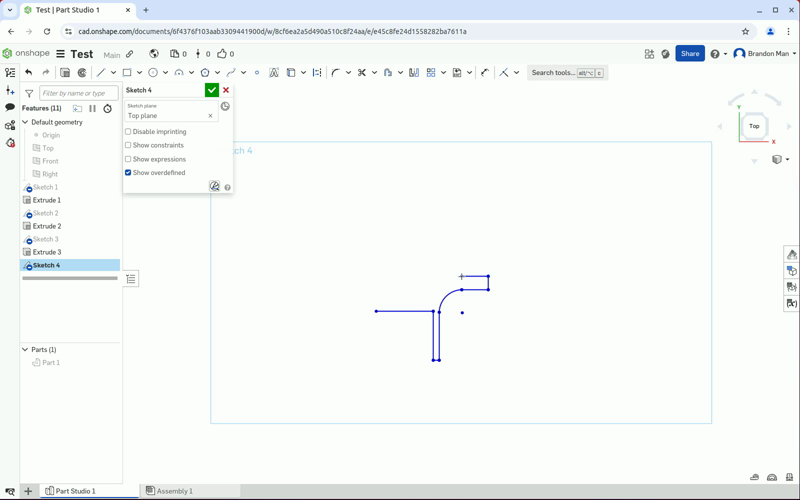
mouse_move(461, 276)
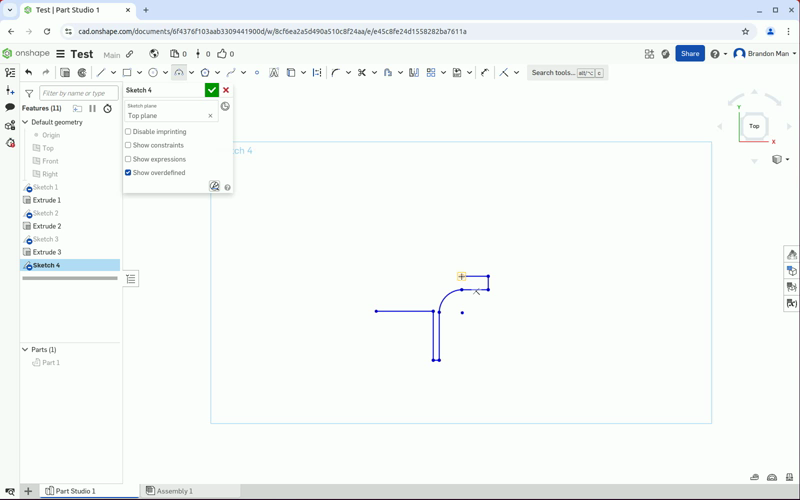
click(461, 276)
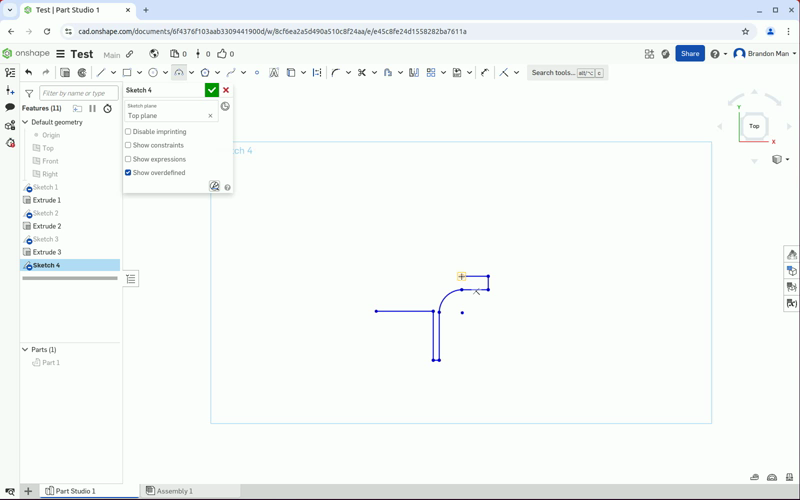
key_down(shift)
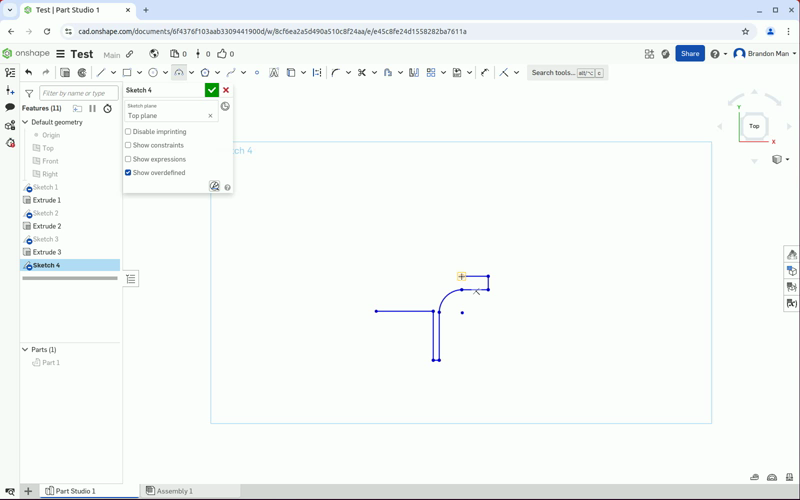
mouse_move(439, 253)
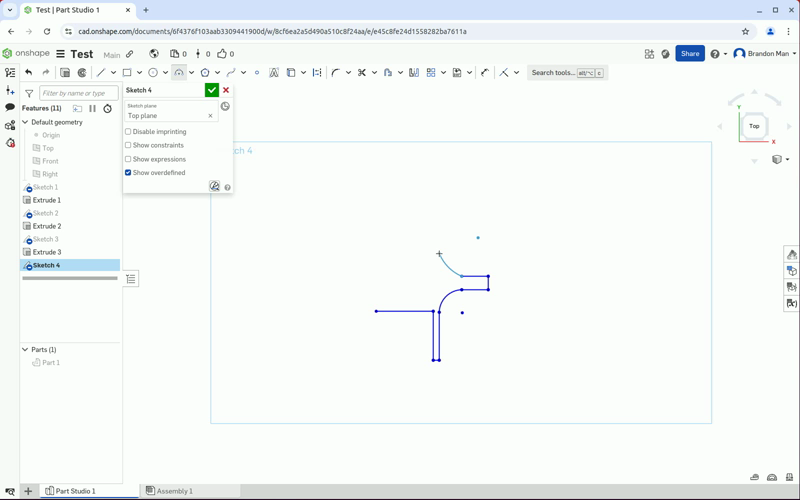
click(439, 253)
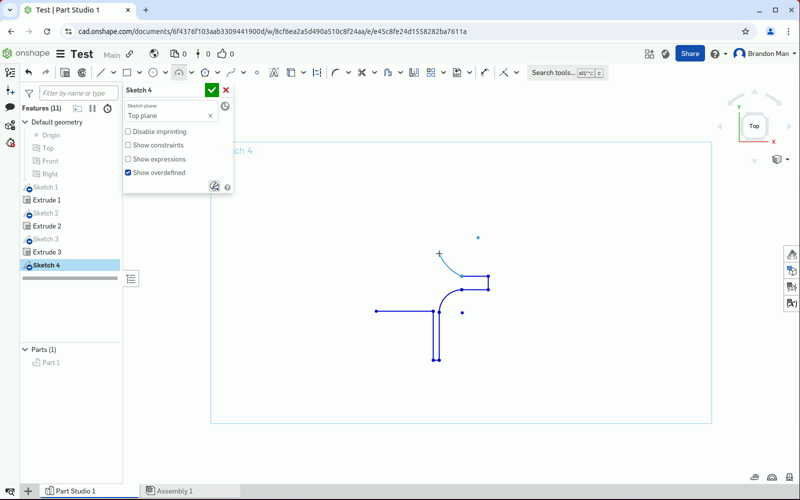
mouse_move(446, 269)
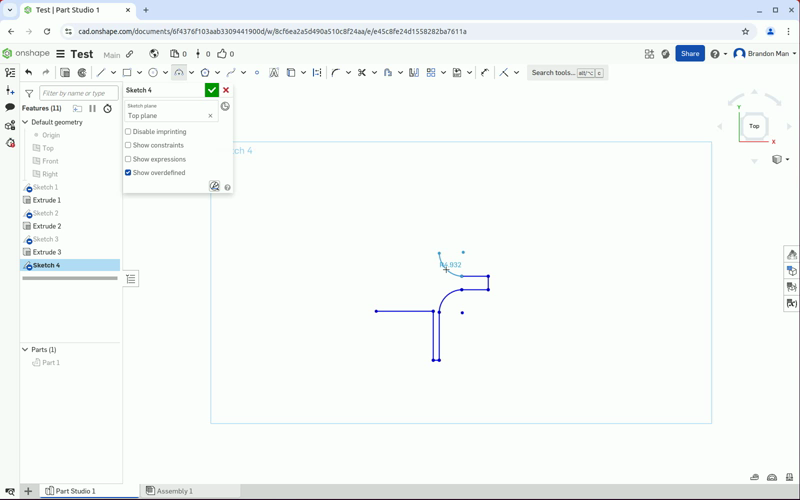
click(446, 269)
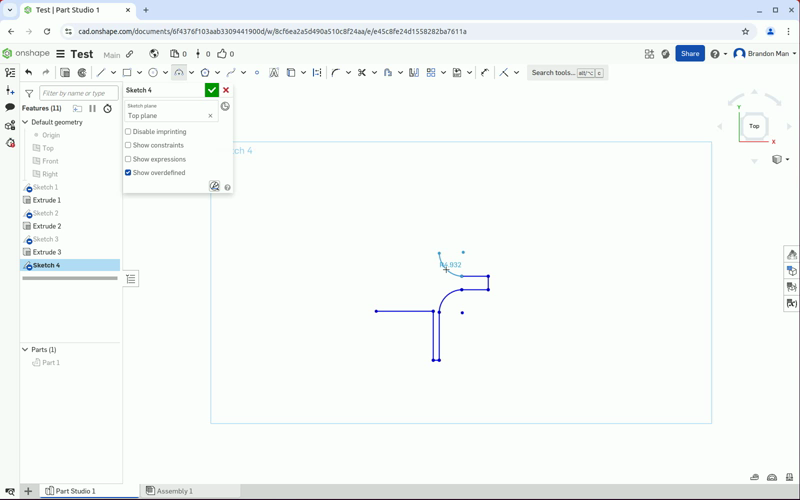
key_up(shift)
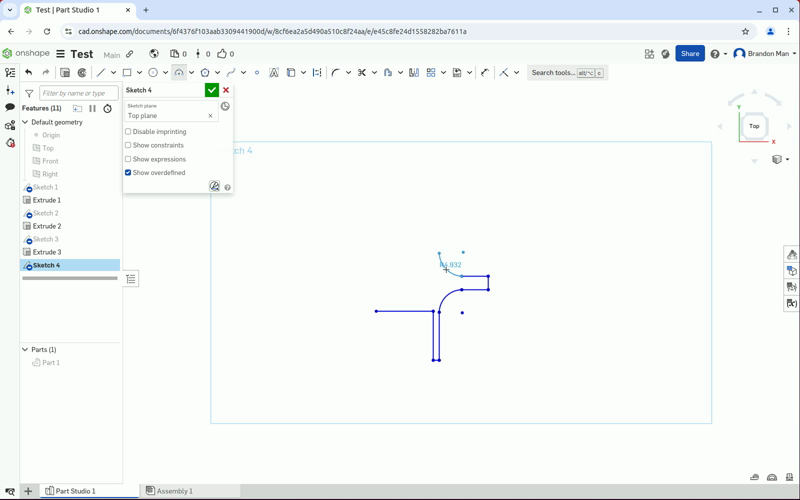
key(esc)
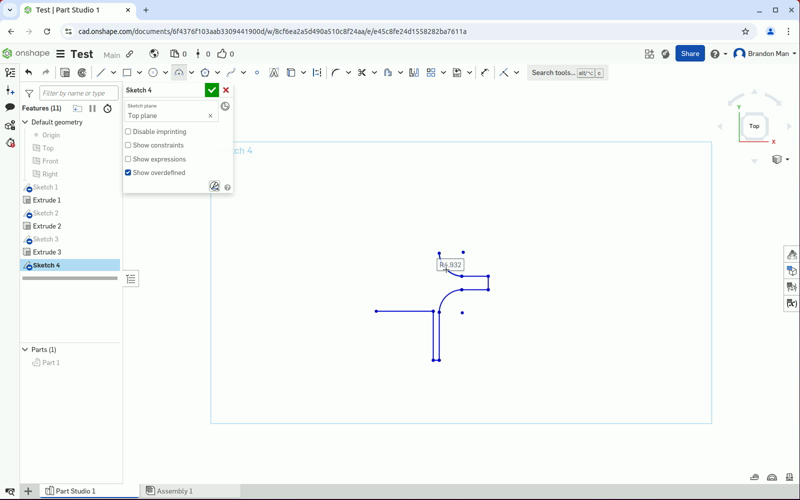
key(l)
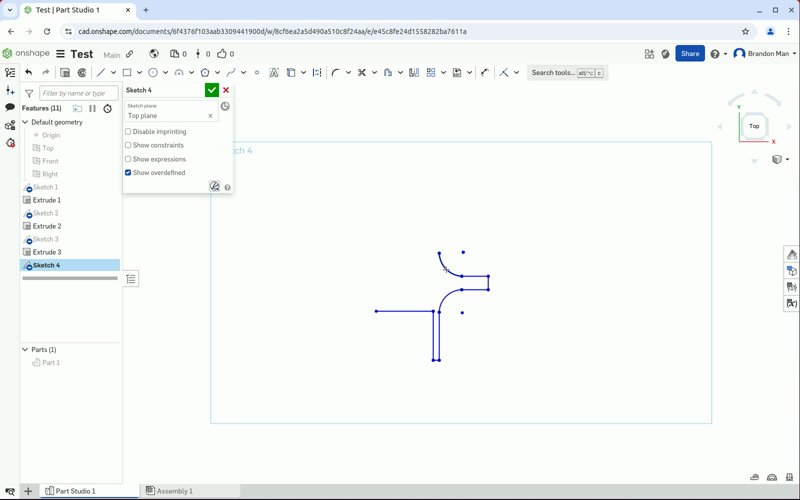
mouse_move(439, 253)
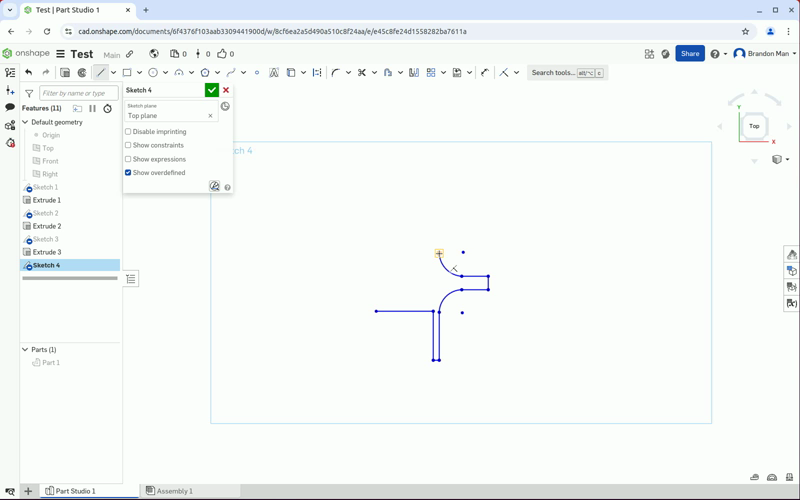
click(439, 253)
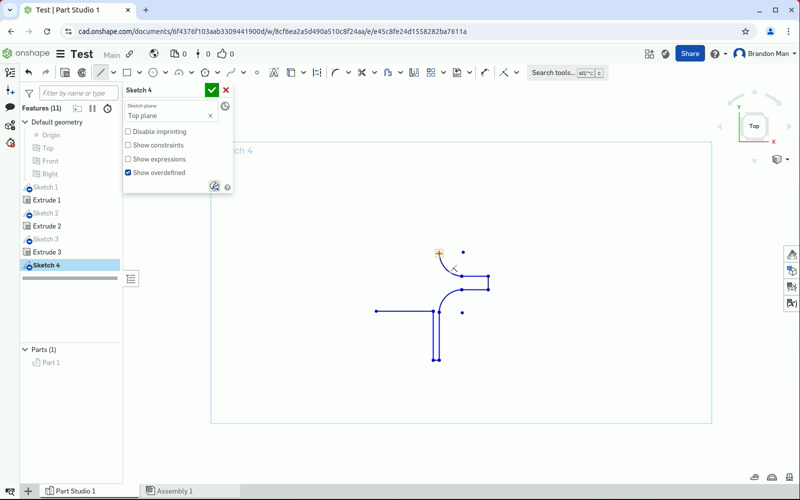
key_down(shift)
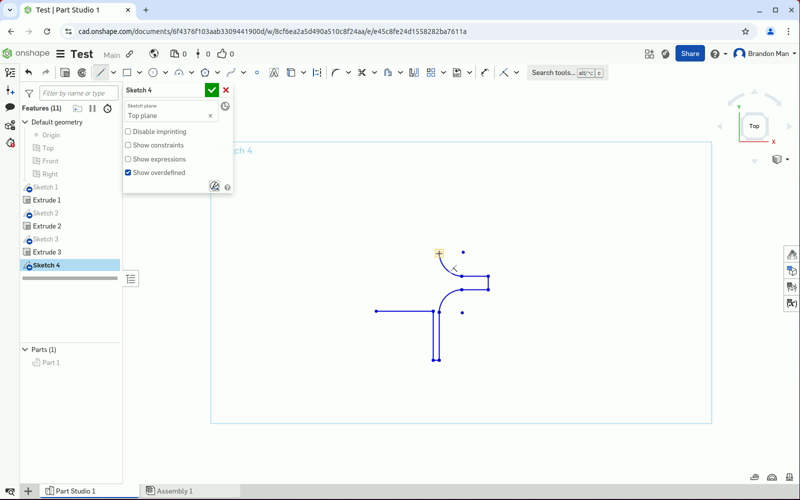
mouse_move(439, 191)
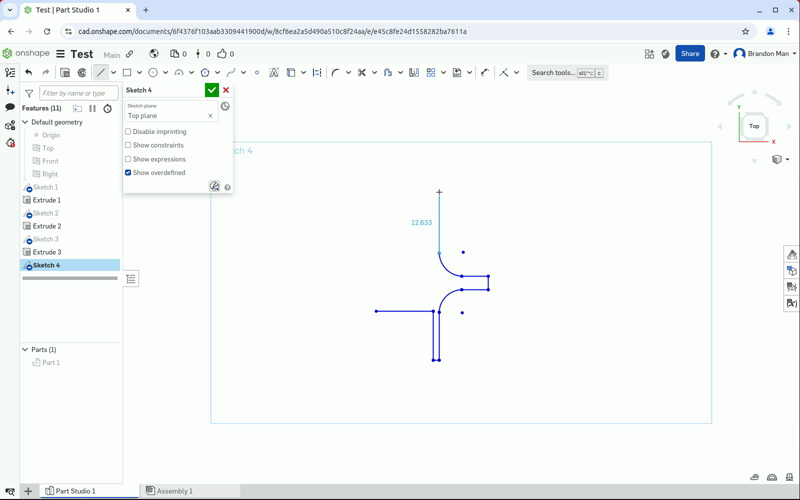
click(439, 191)
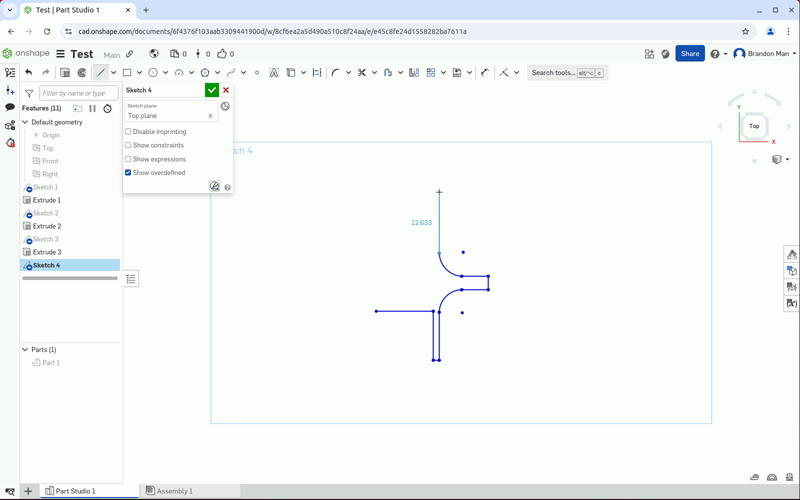
key_up(shift)
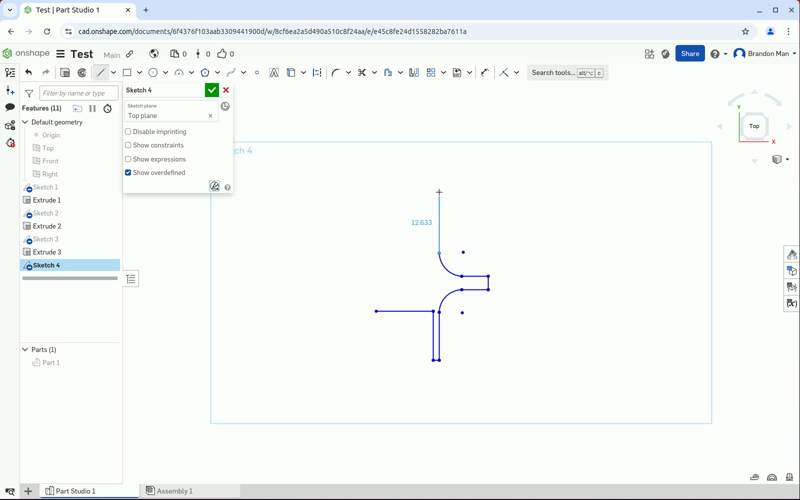
key_down(shift)
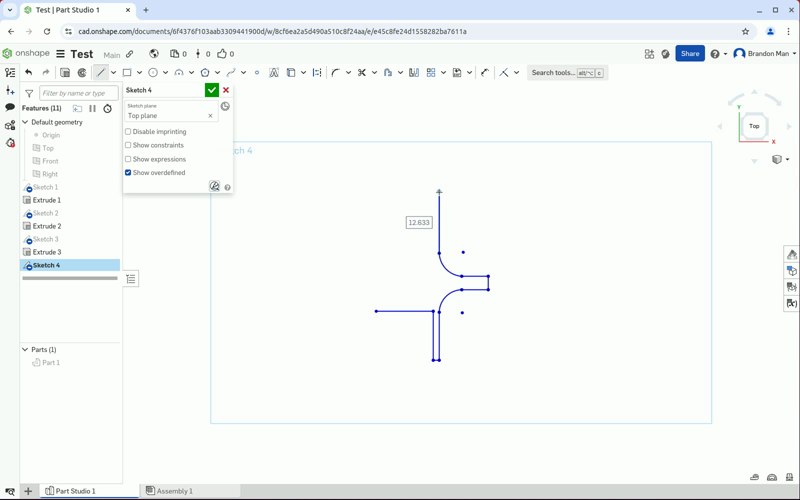
mouse_move(469, 191)
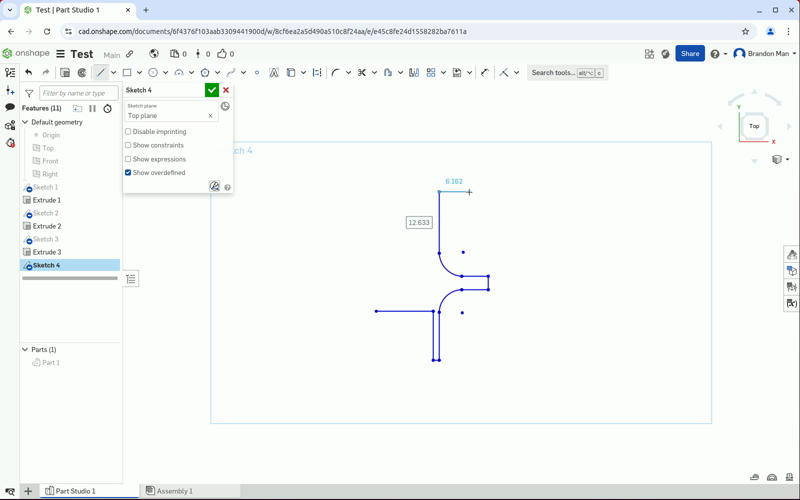
mouse_move(433, 191)
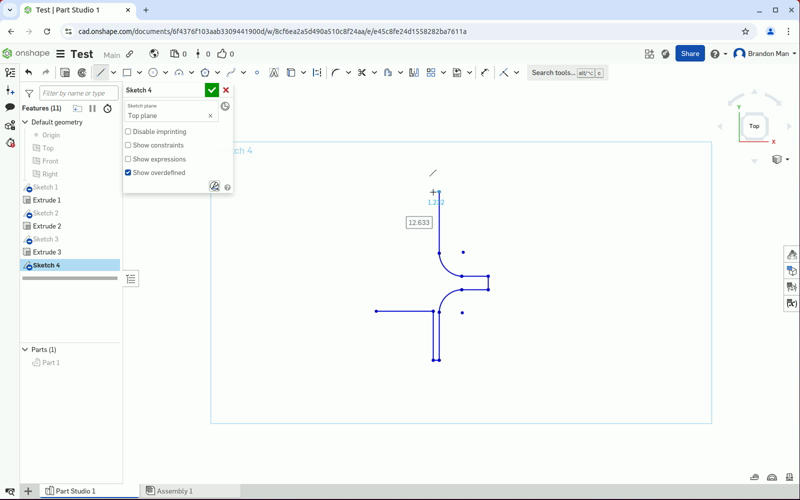
scroll(6)
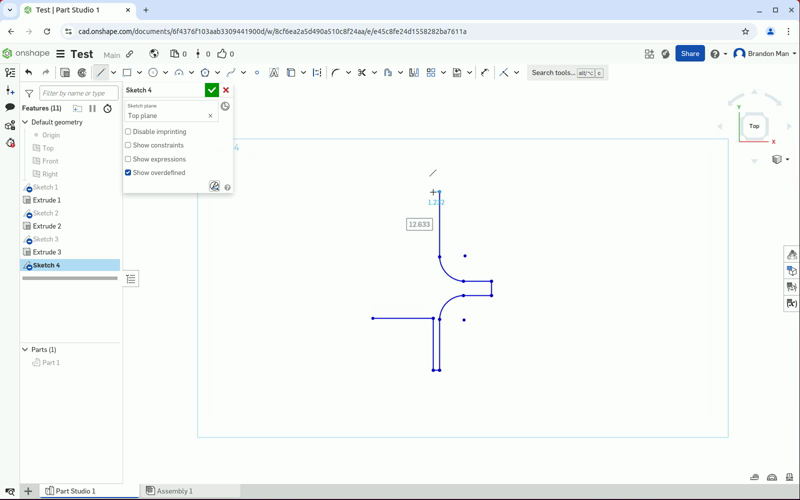
scroll(6)
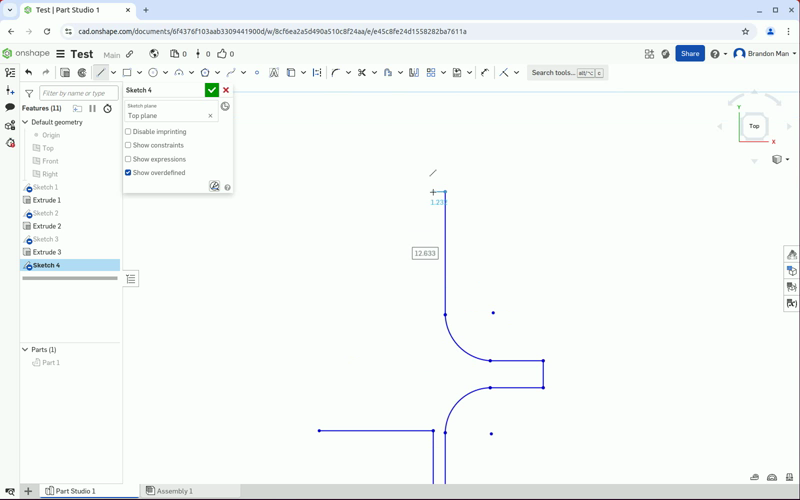
scroll(6)
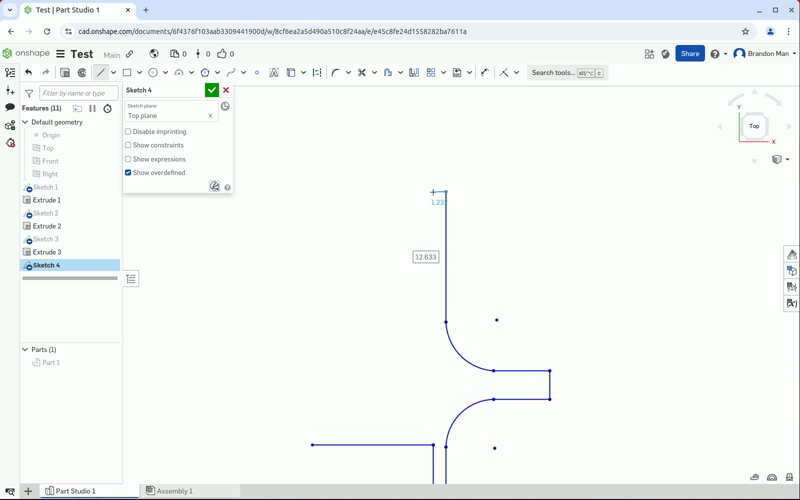
scroll(6)
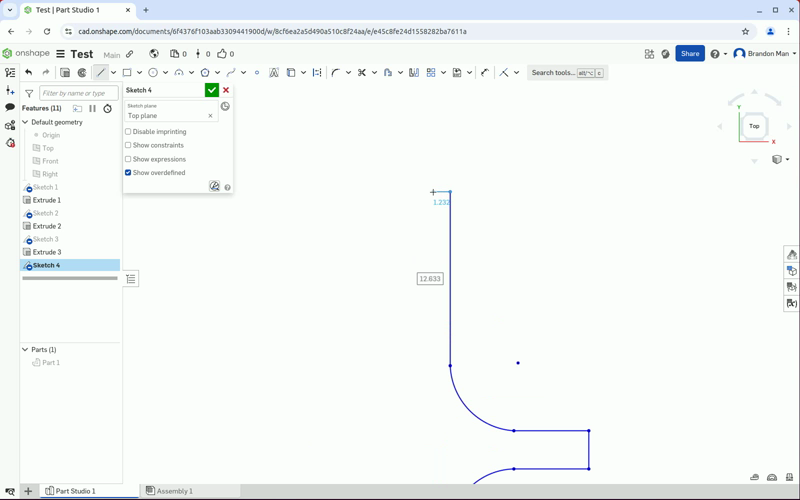
scroll(6)
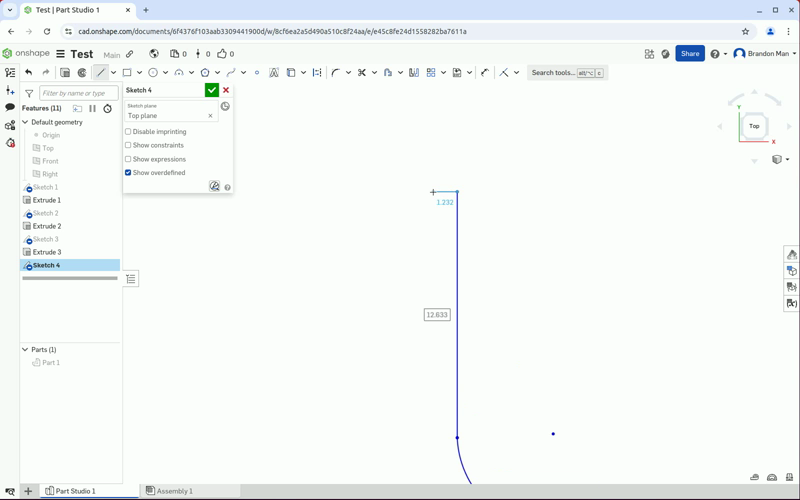
scroll(6)
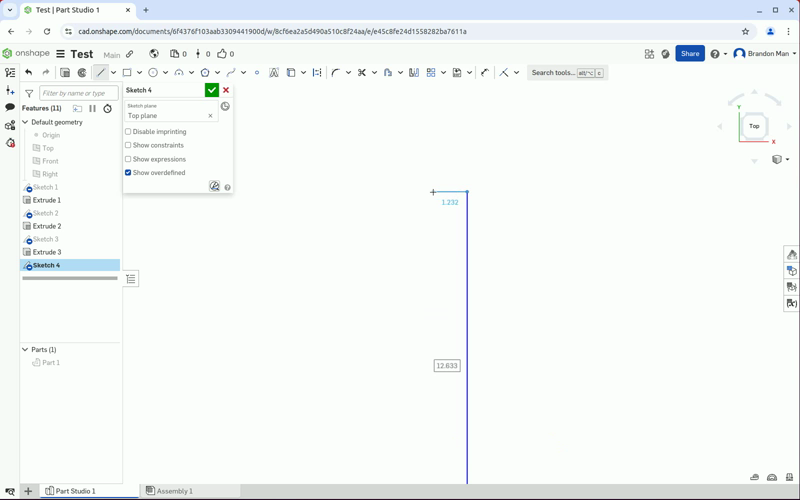
scroll(6)
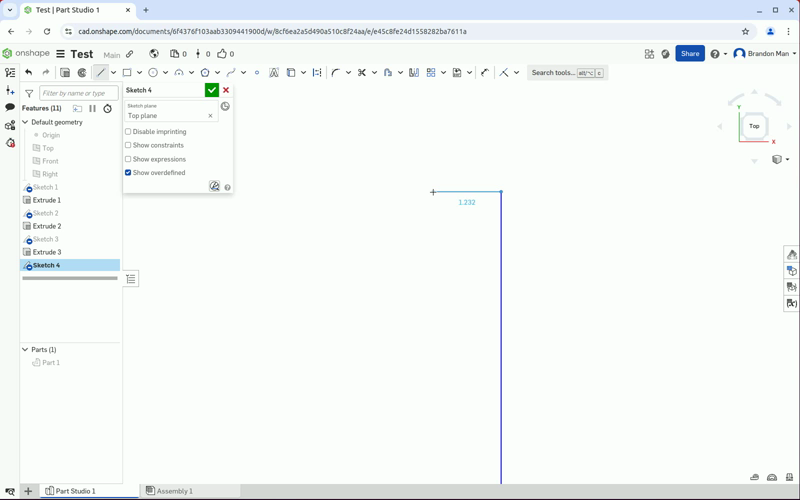
click(433, 191)
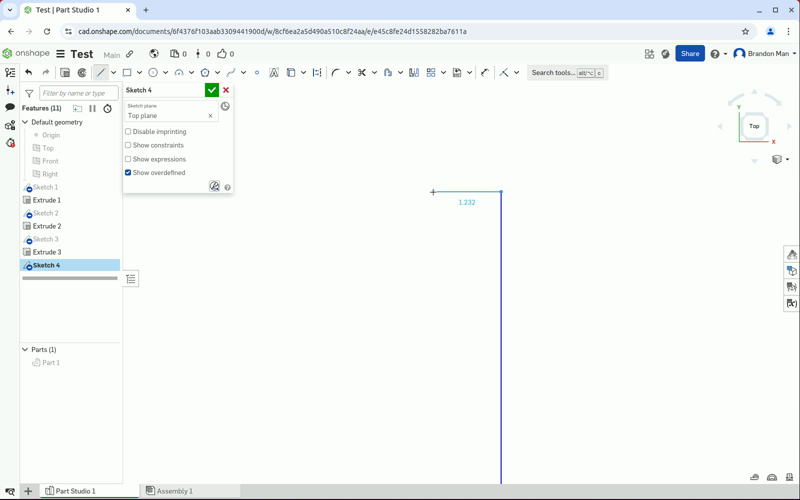
scroll(-6)
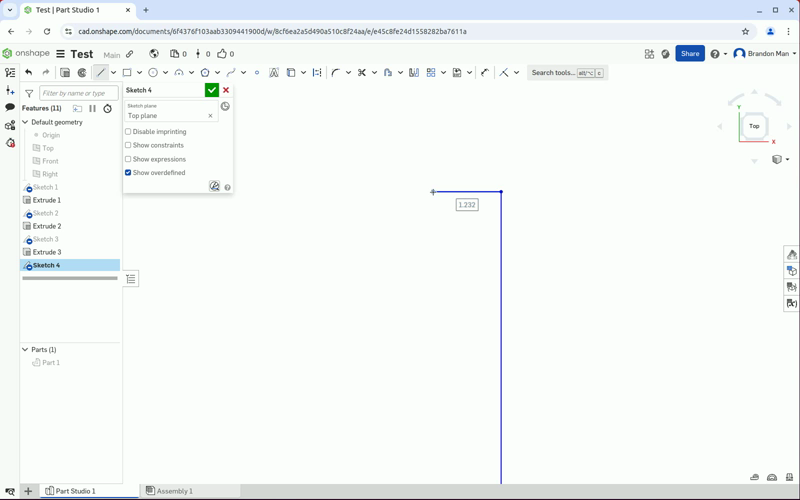
scroll(-6)
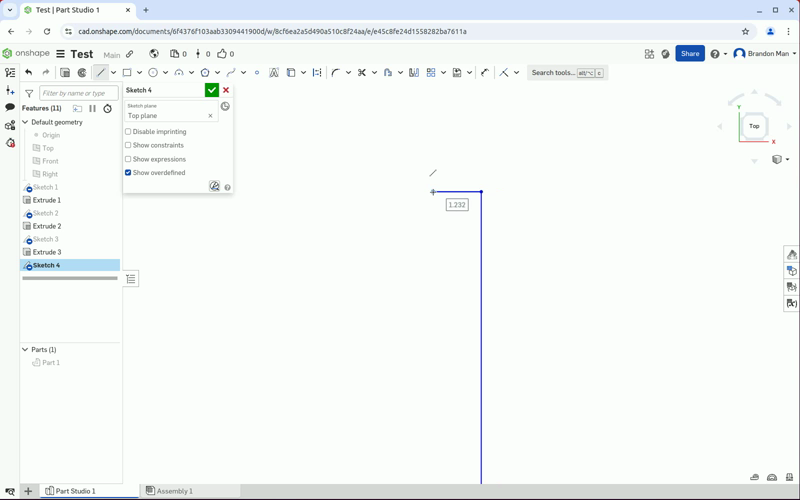
scroll(-6)
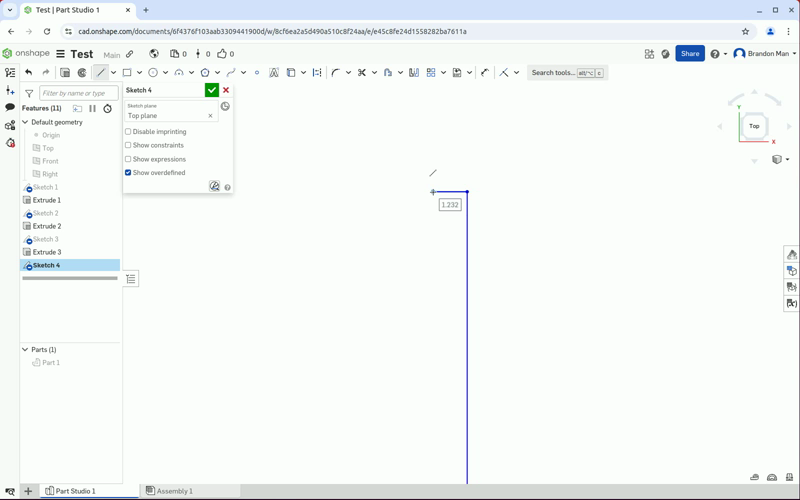
scroll(-6)
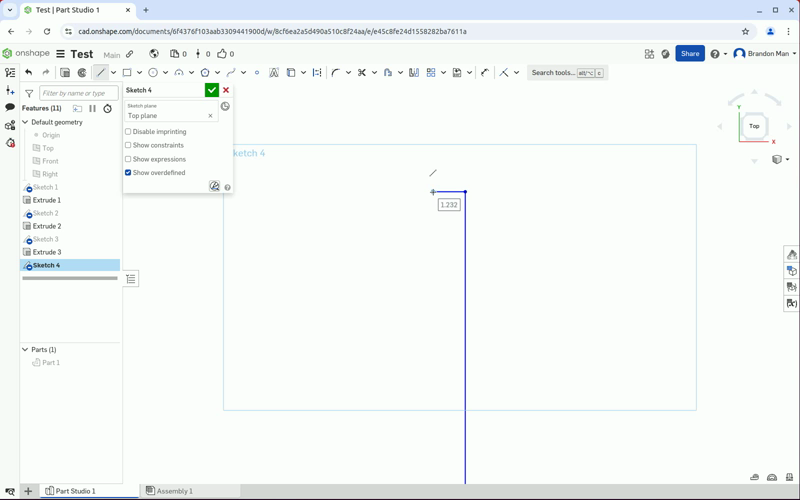
scroll(-6)
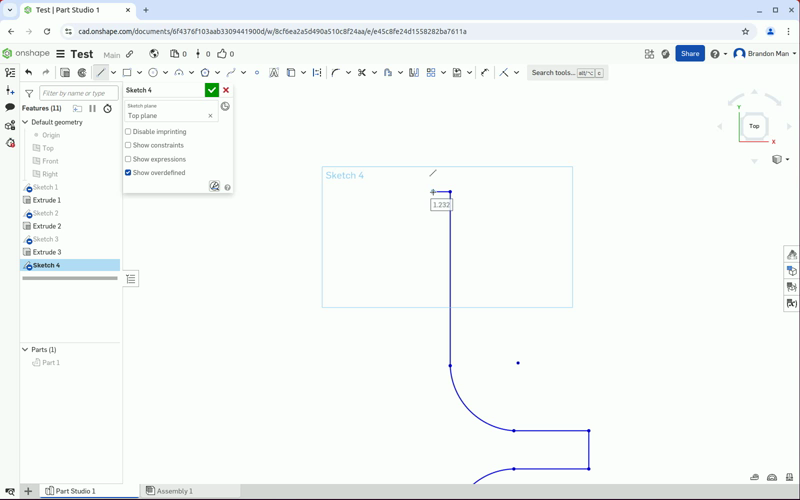
scroll(-6)
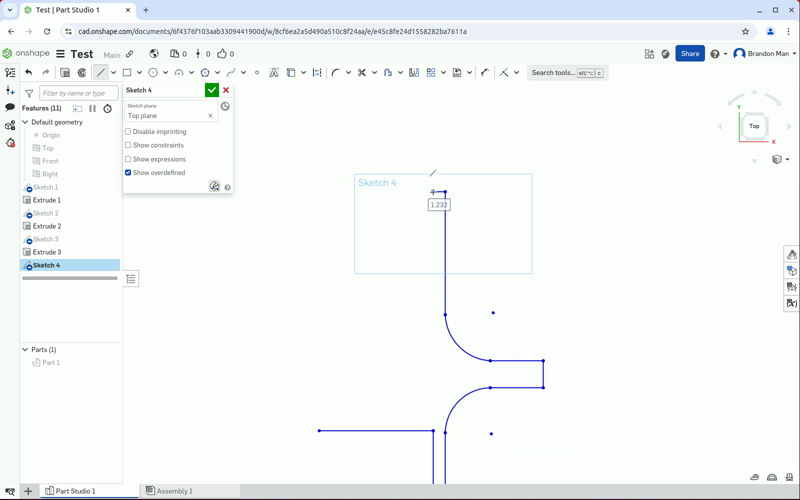
scroll(-6)
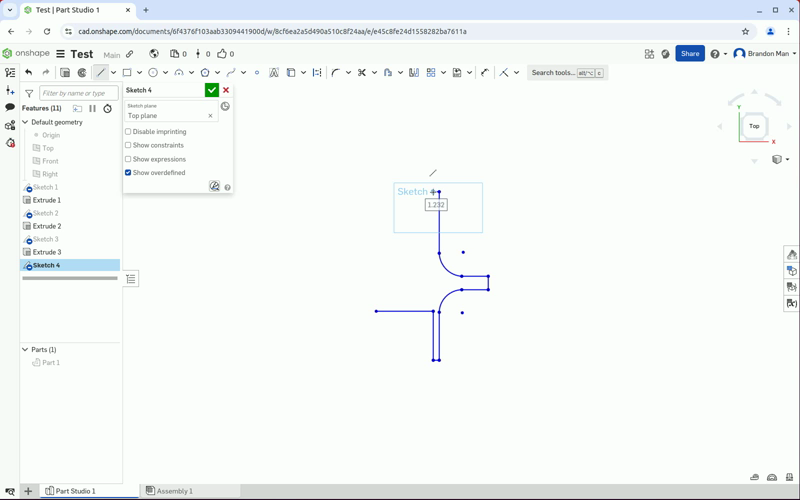
key_up(shift)
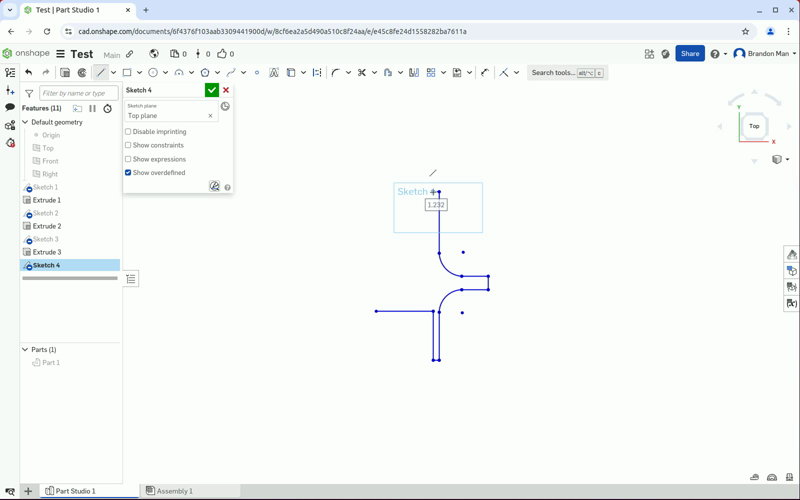
key_down(shift)
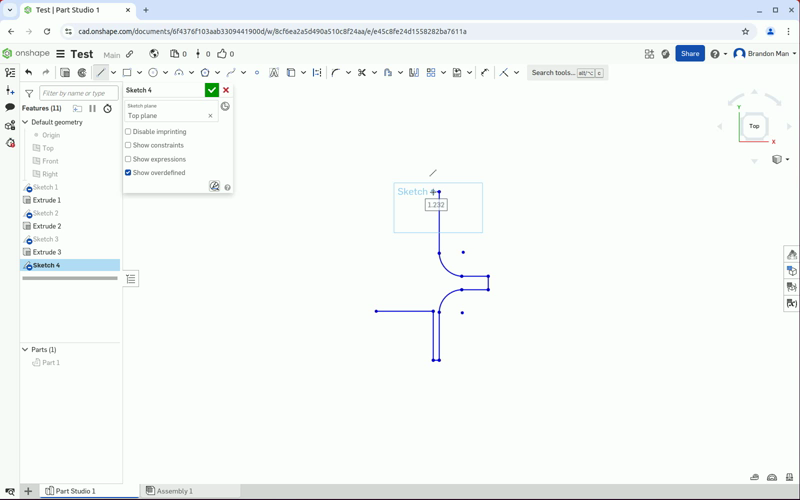
mouse_move(433, 254)
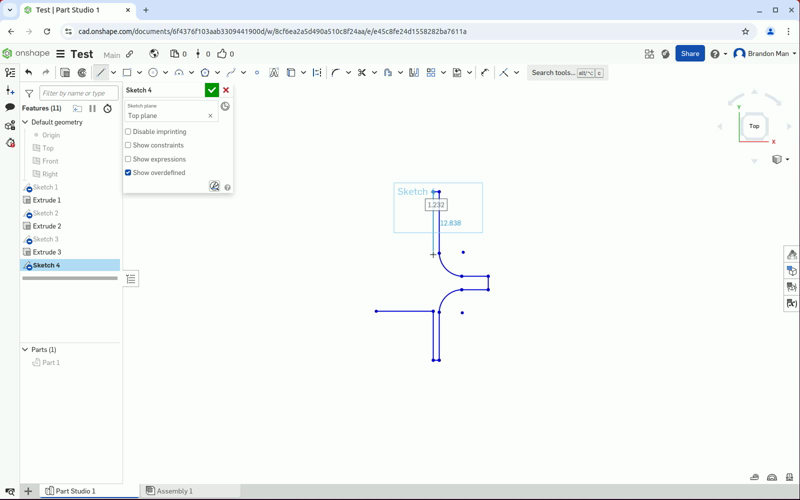
click(433, 254)
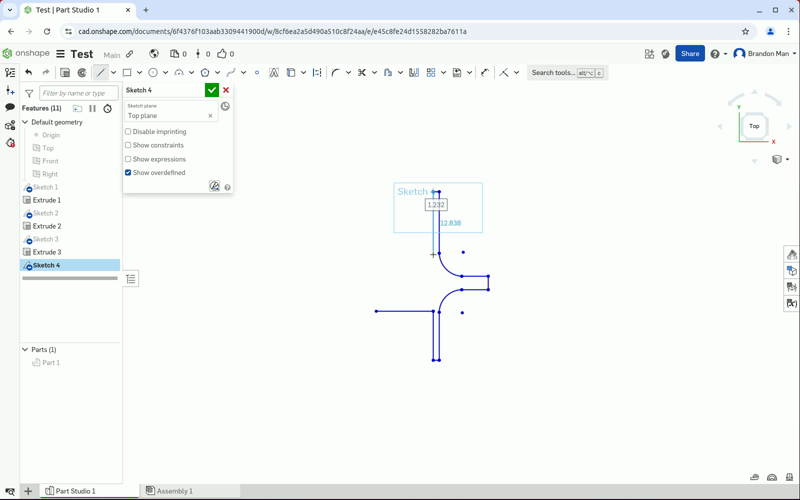
key_up(shift)
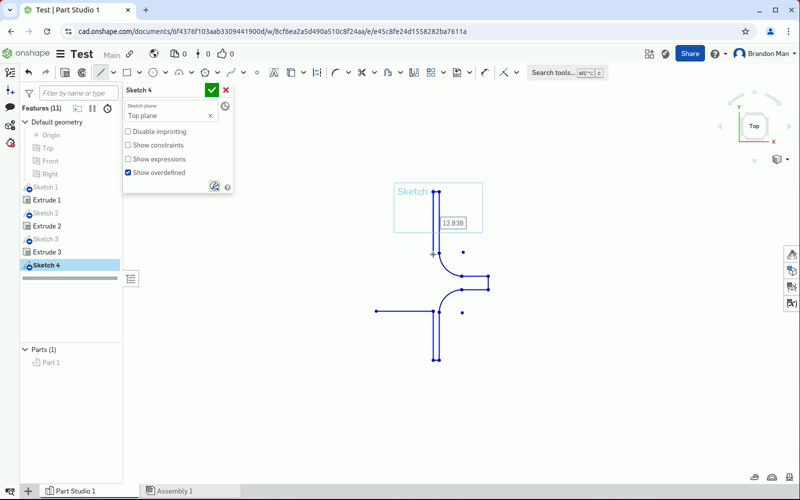
key_down(shift)
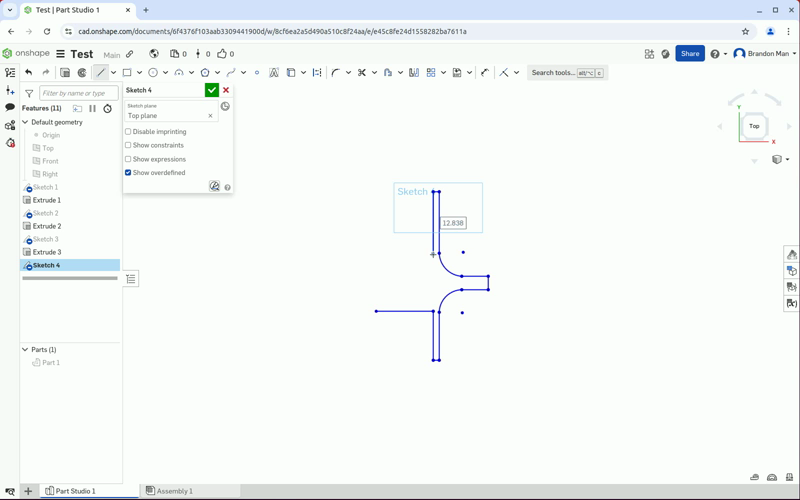
mouse_move(463, 254)
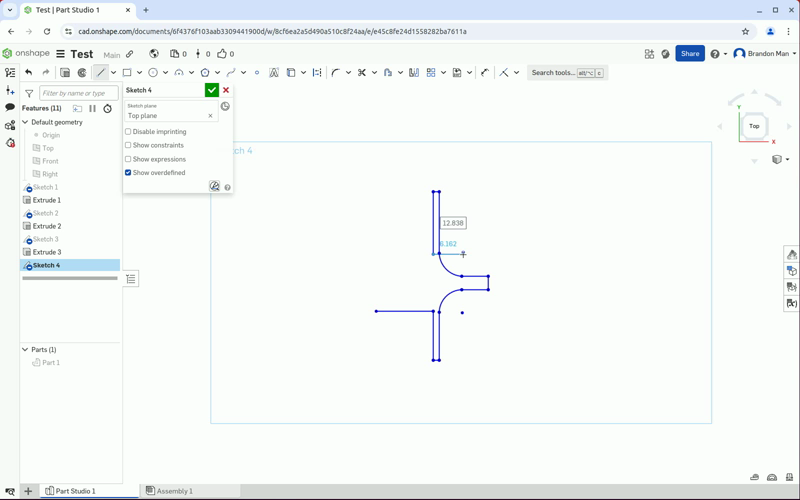
mouse_move(376, 254)
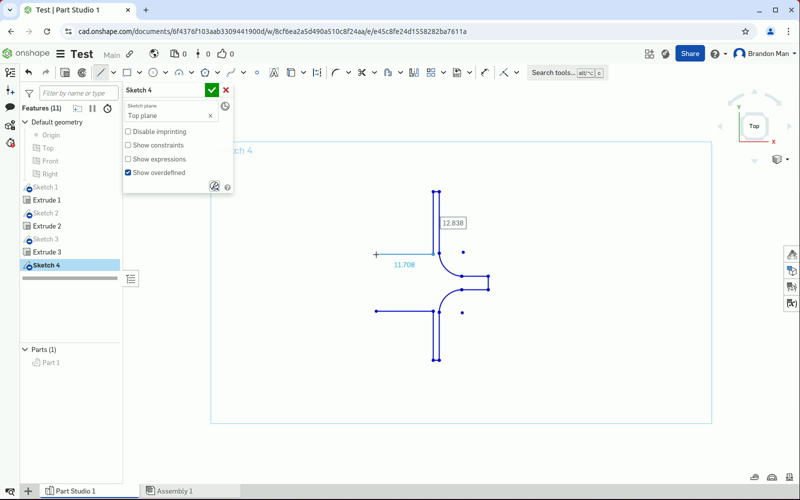
click(376, 254)
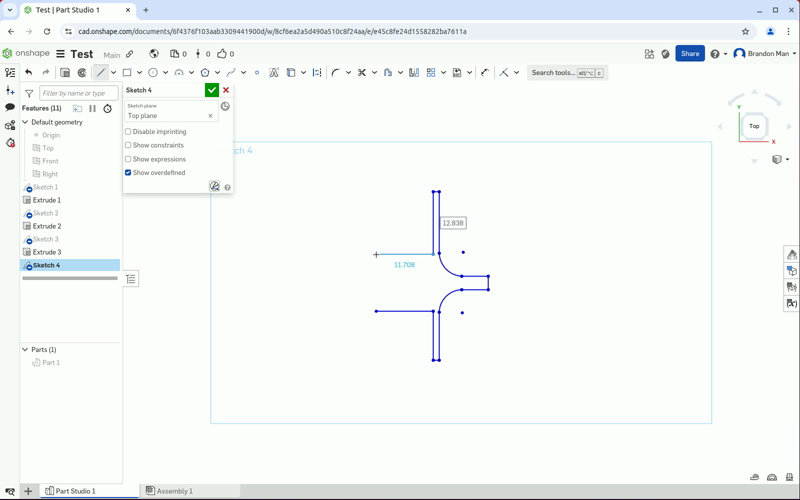
key_up(shift)
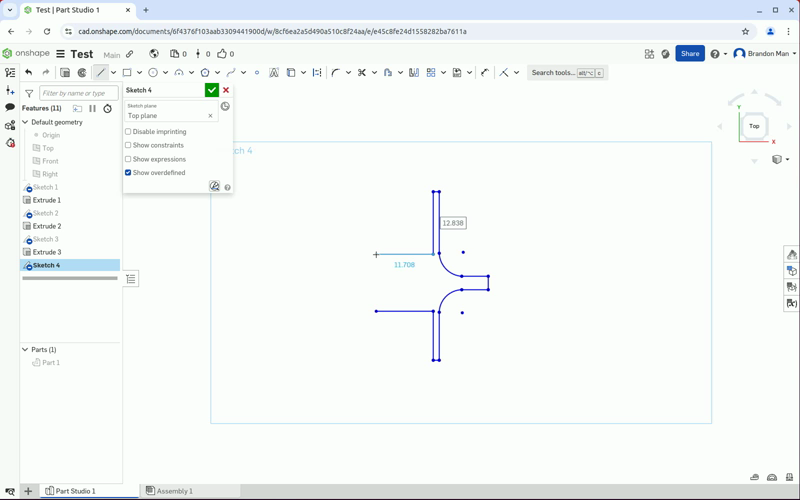
key(esc)
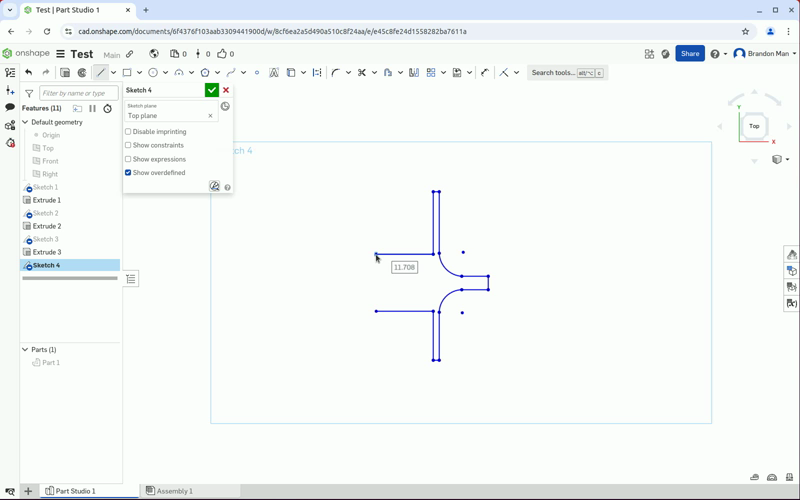
key(a)
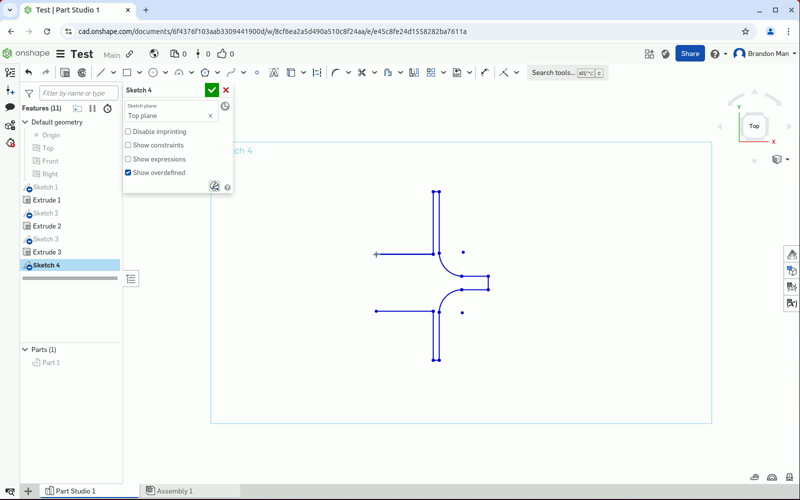
mouse_move(376, 254)
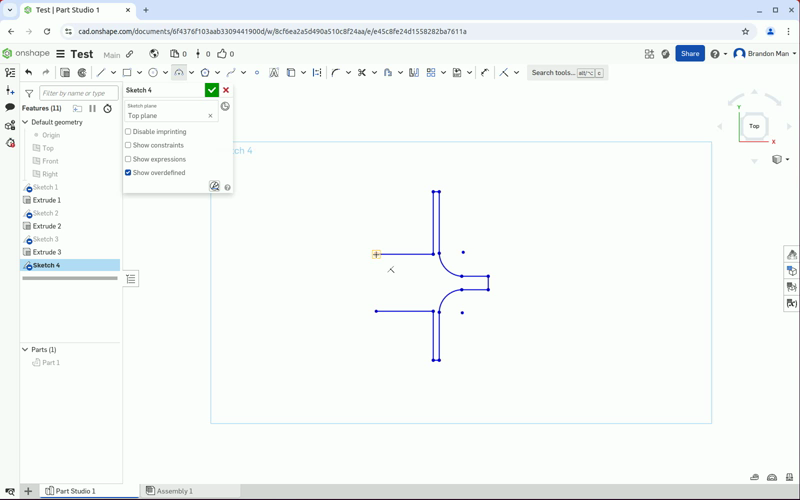
click(376, 254)
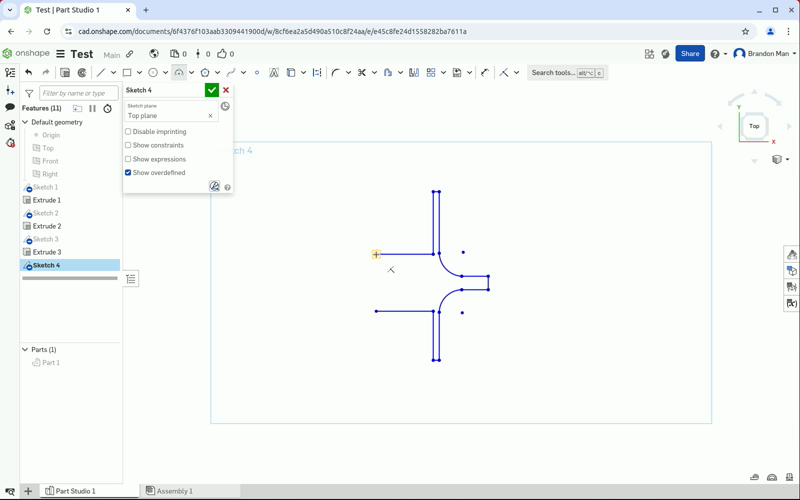
mouse_move(376, 311)
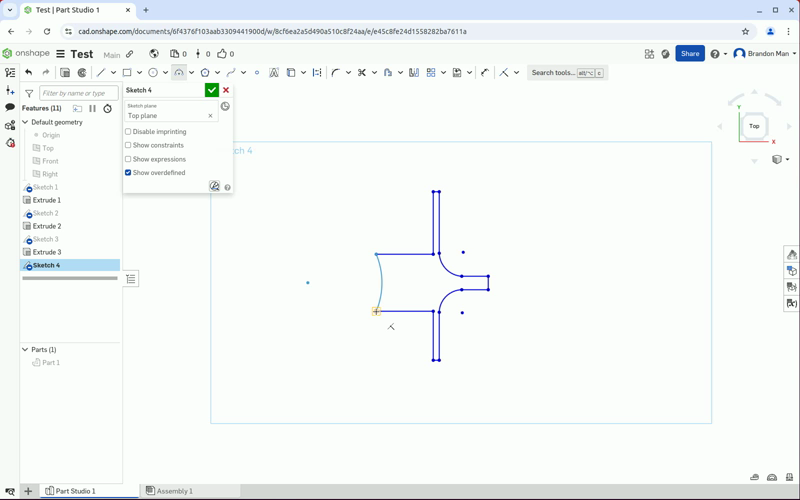
click(376, 311)
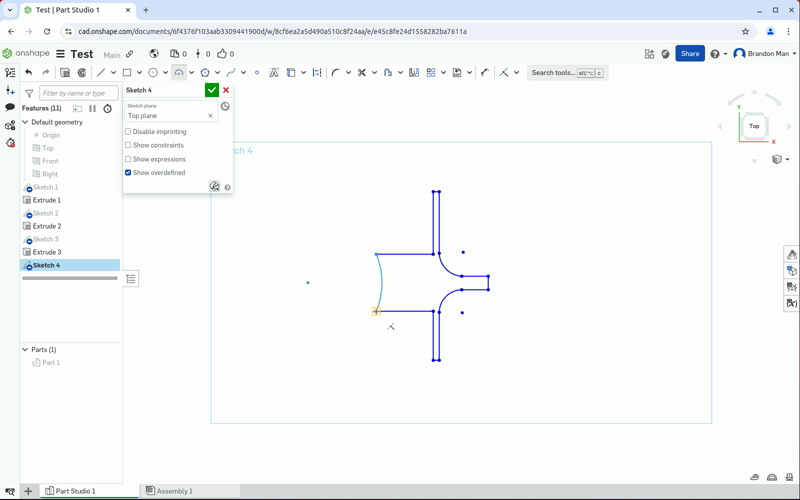
key_down(shift)
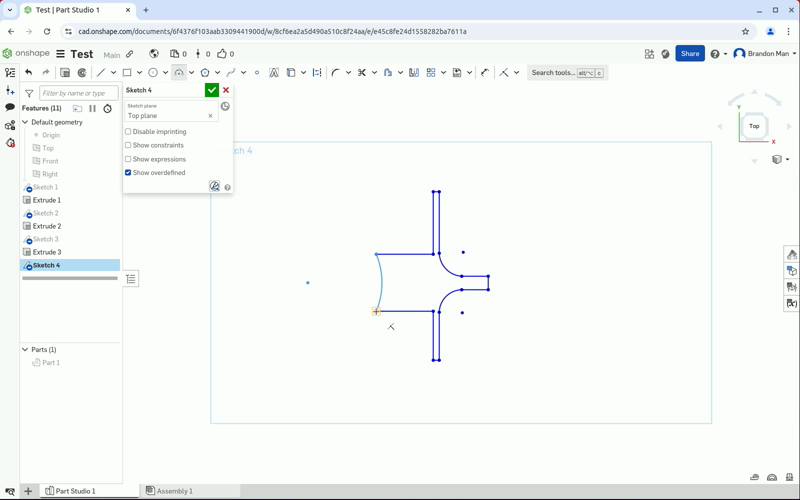
mouse_move(348, 282)
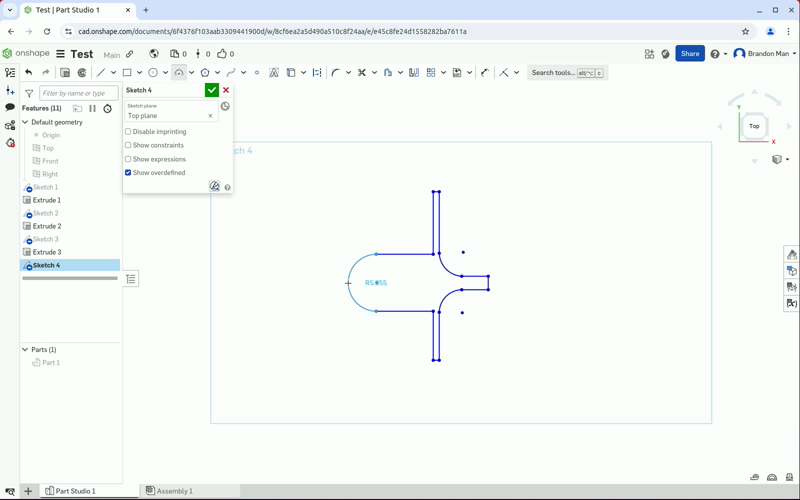
click(348, 282)
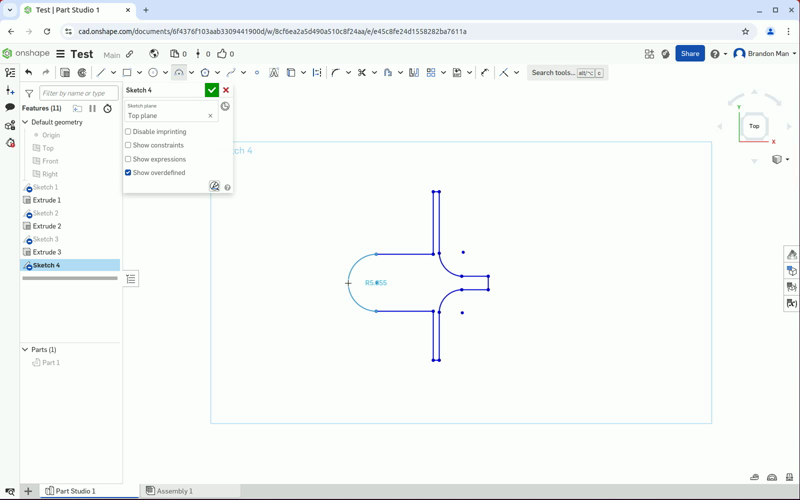
key_up(shift)
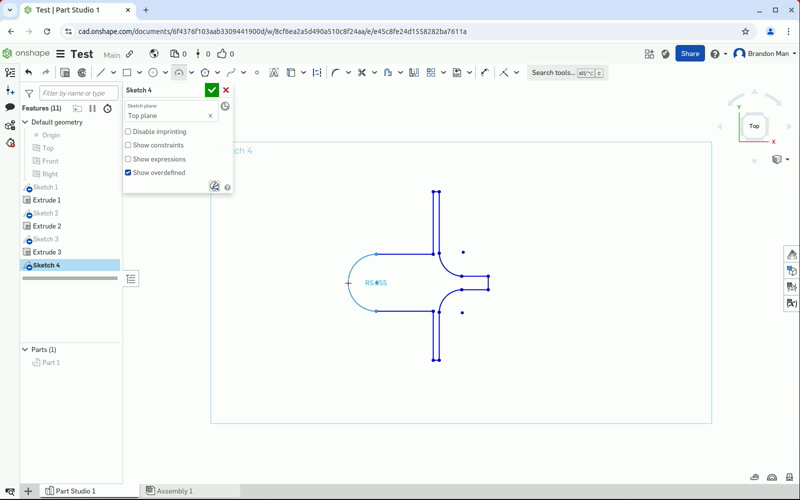
key(esc)
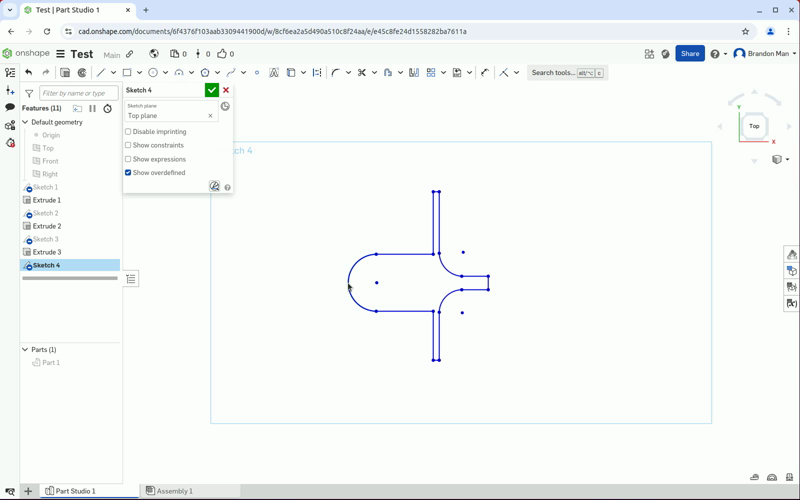
mouse_move(449, 282)
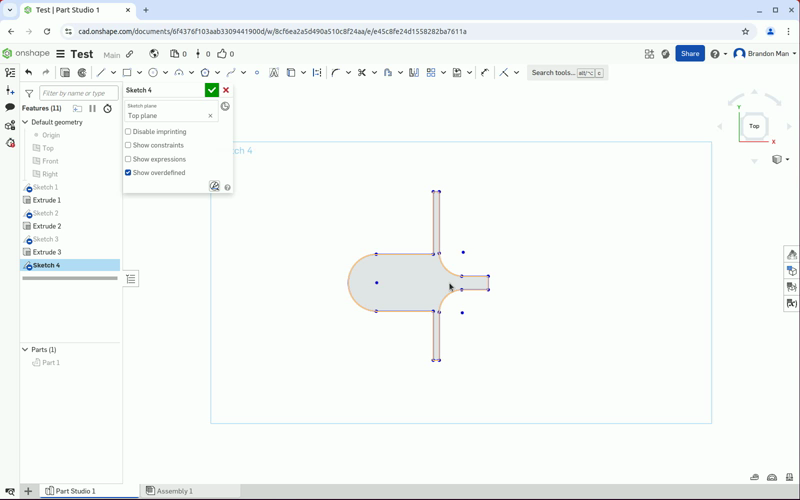
click(449, 282)
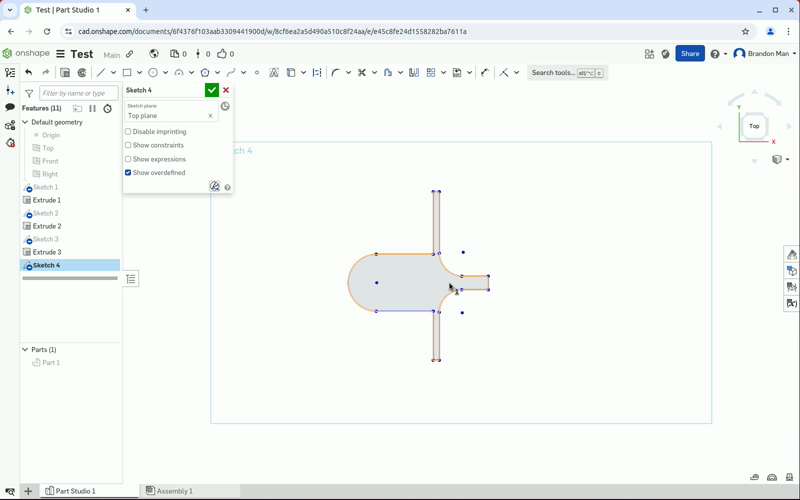
mouse_move(73, 352)
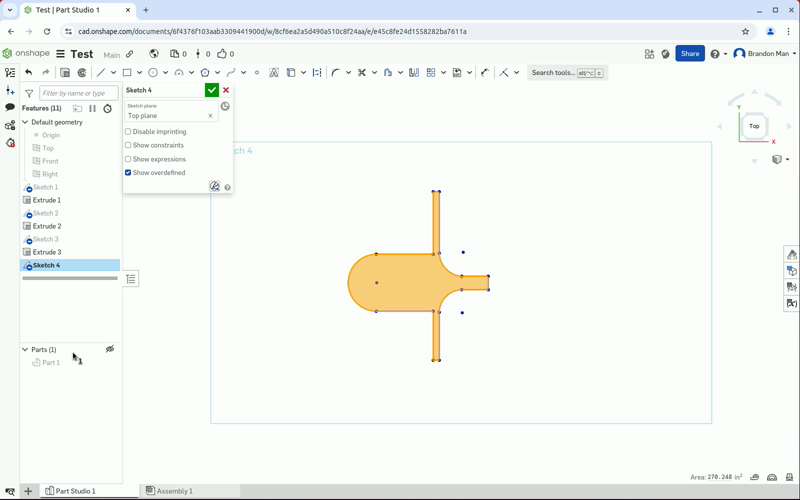
key(shift+y)
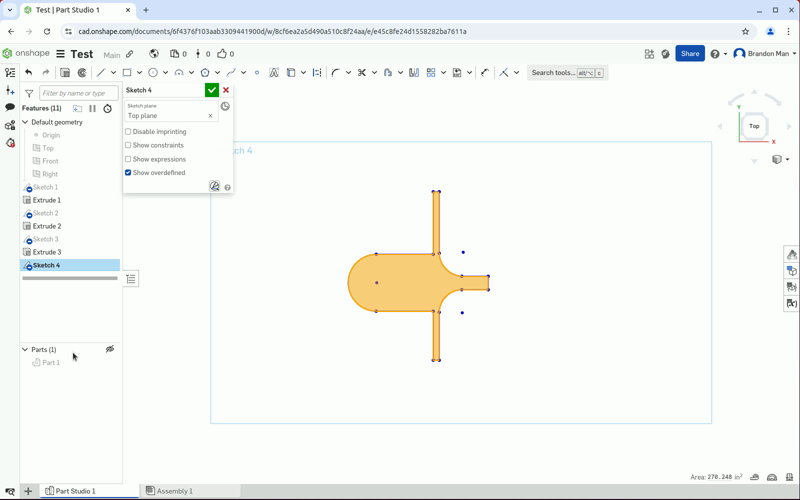
key(shift+e)
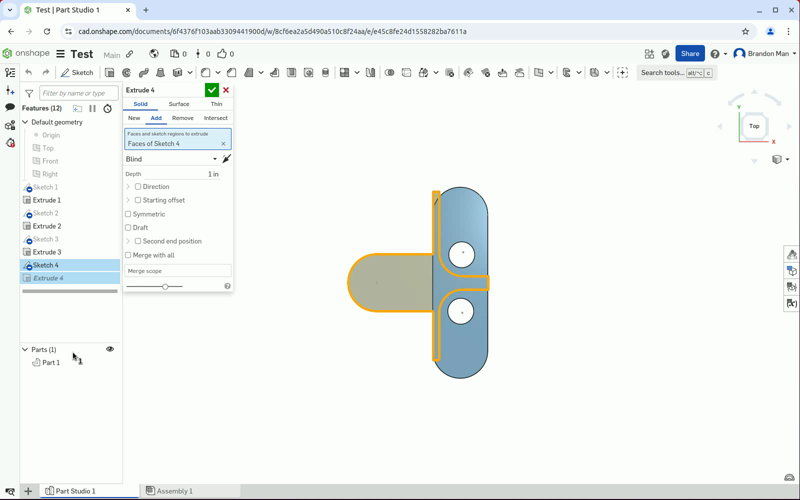
mouse_move(143, 106)
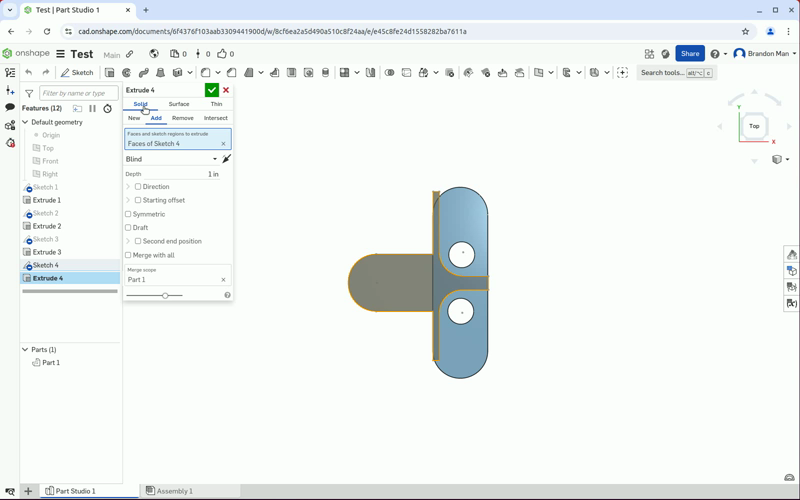
click(143, 106)
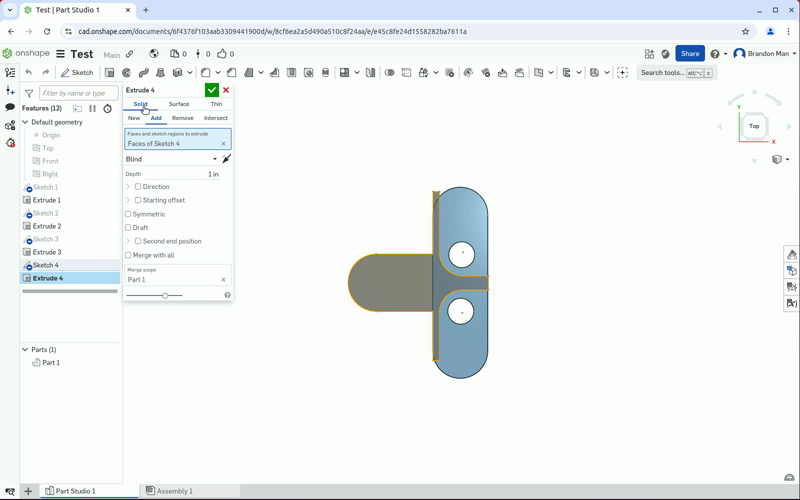
mouse_move(137, 120)
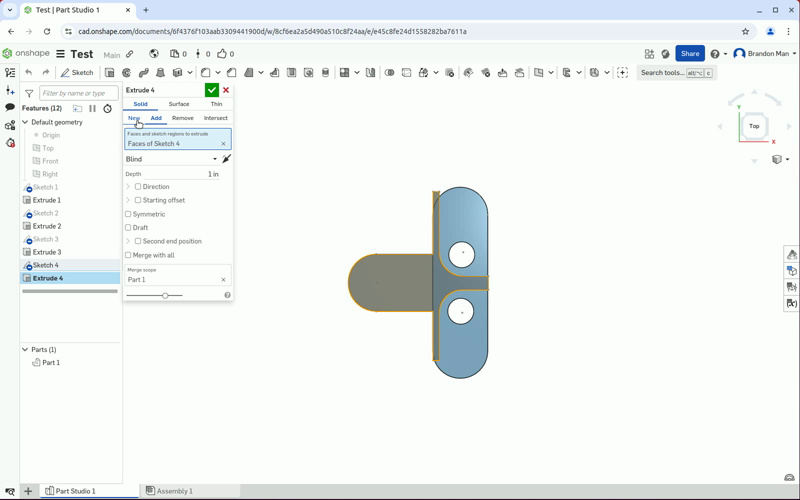
click(137, 120)
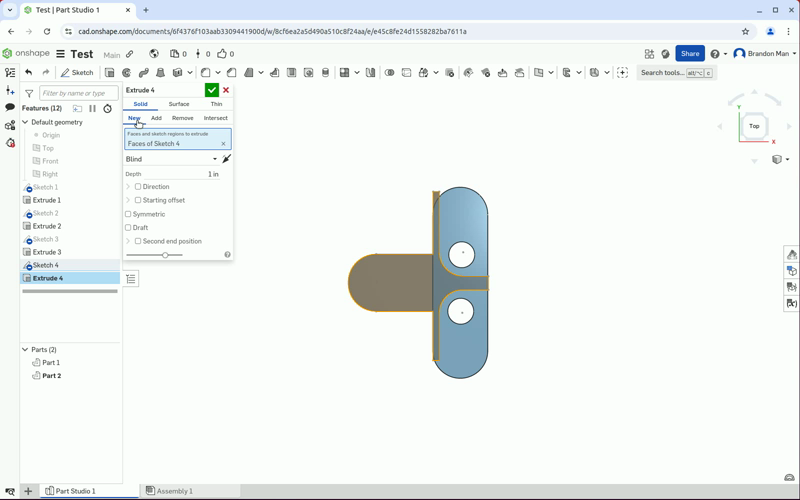
key(tab, 4)
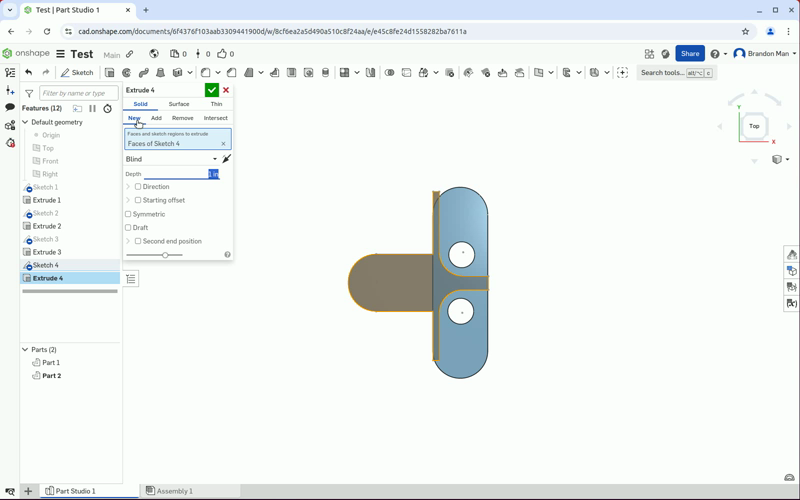
text(4.332)
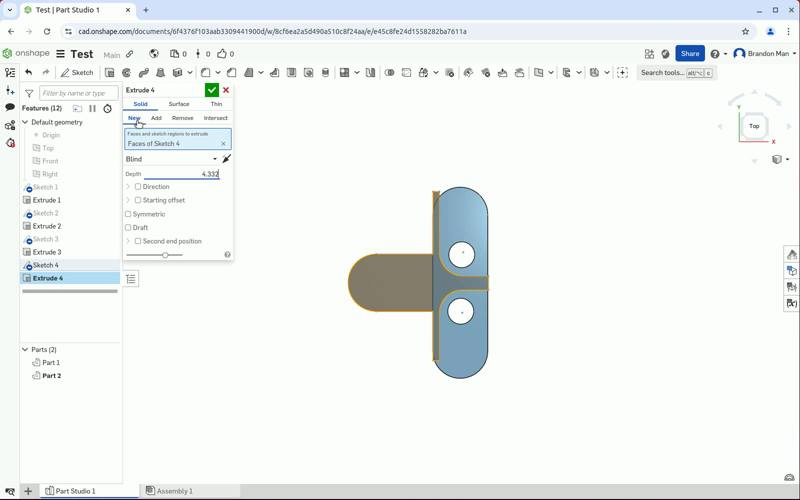
key(tab, 3)
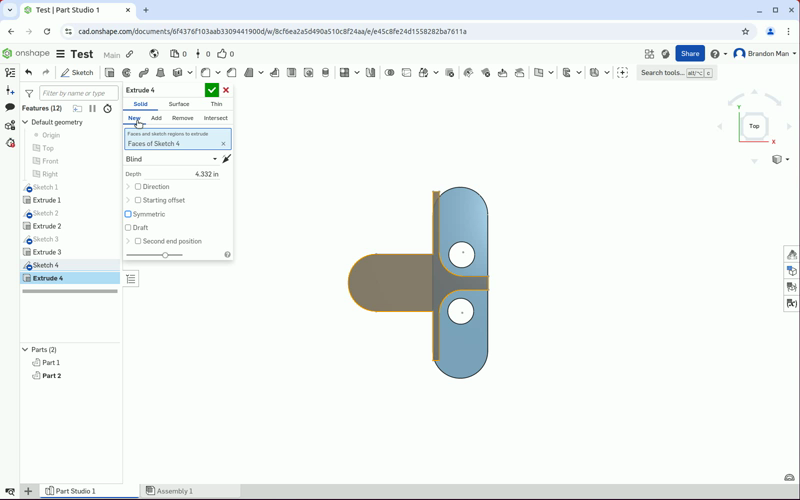
key(space)
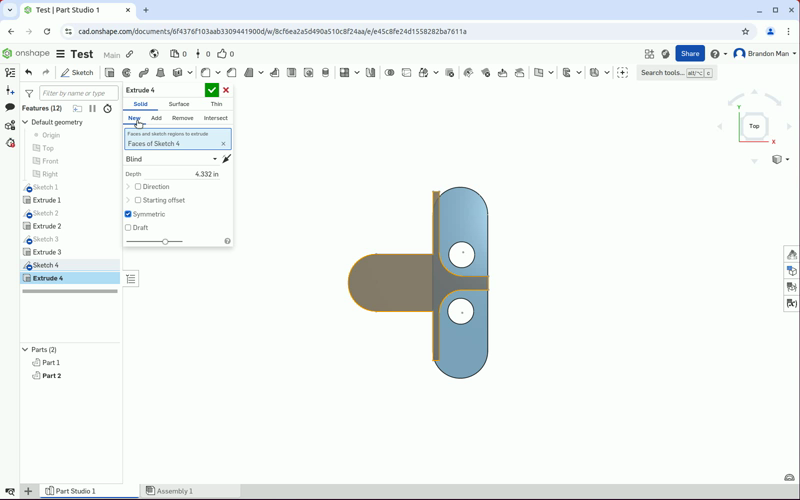
key(enter)
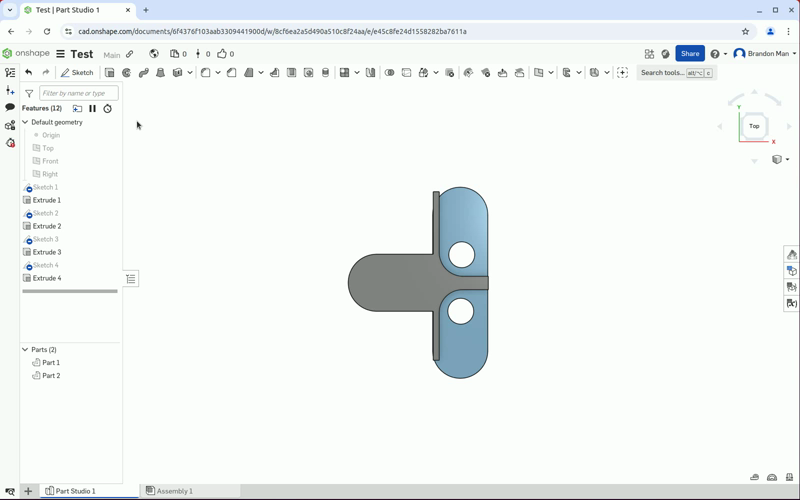
key(shift+h)
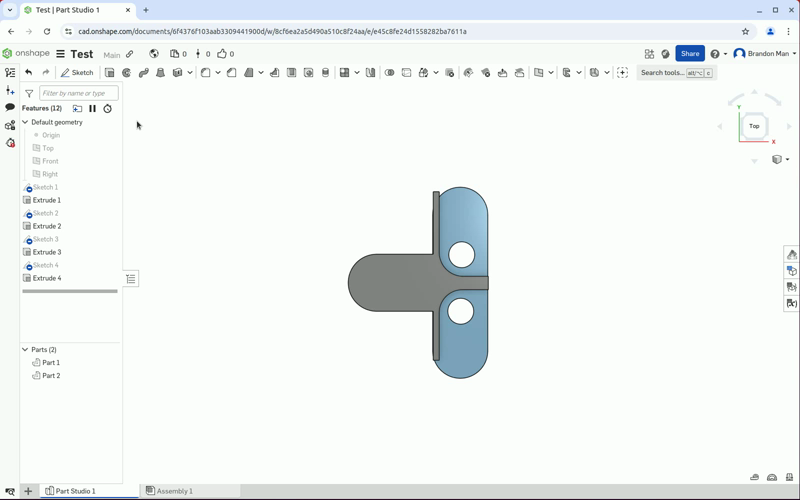
key(shift+h)
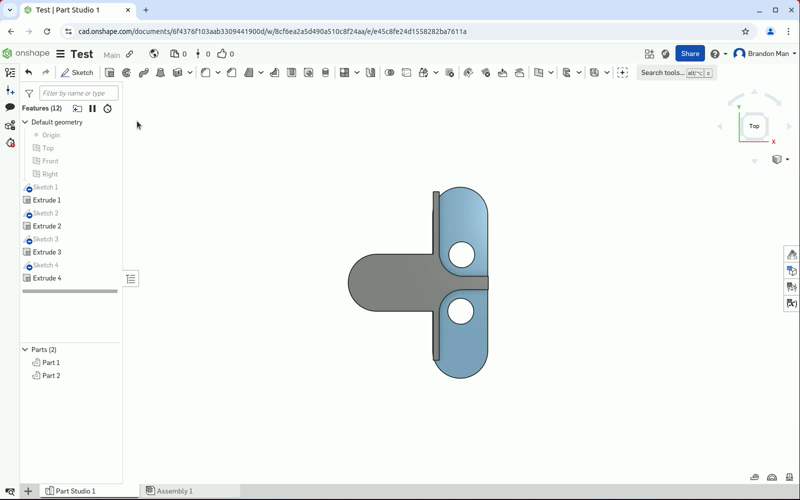
mouse_move(73, 189)
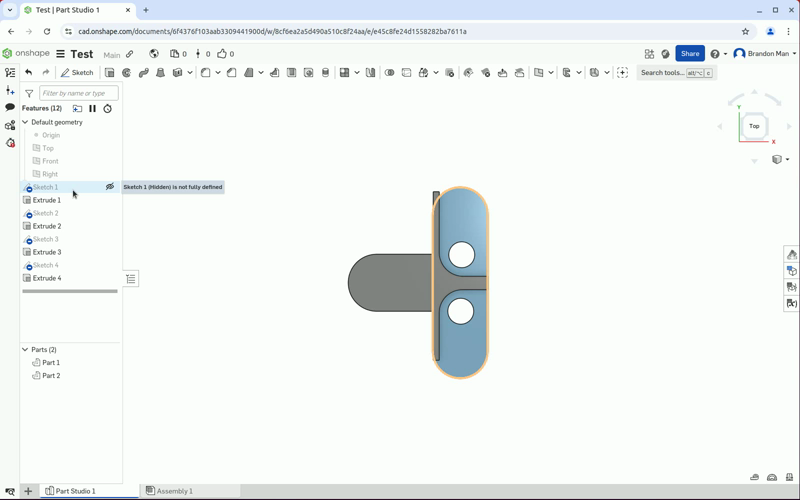
click(73, 189)
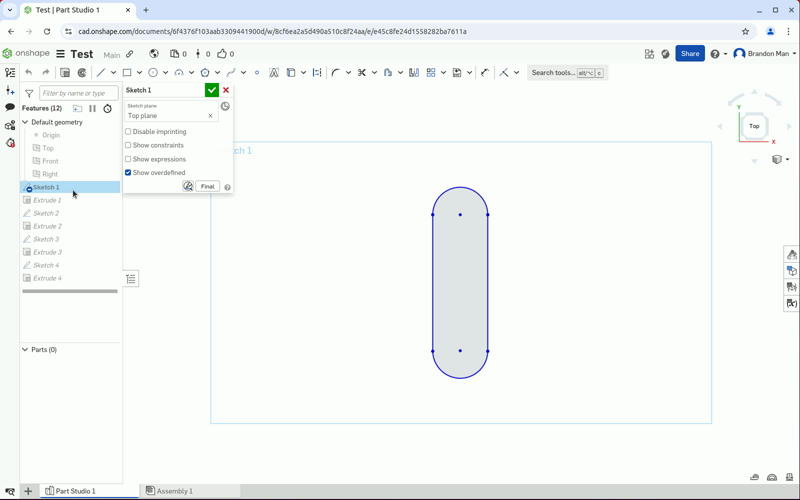
mouse_move(229, 92)
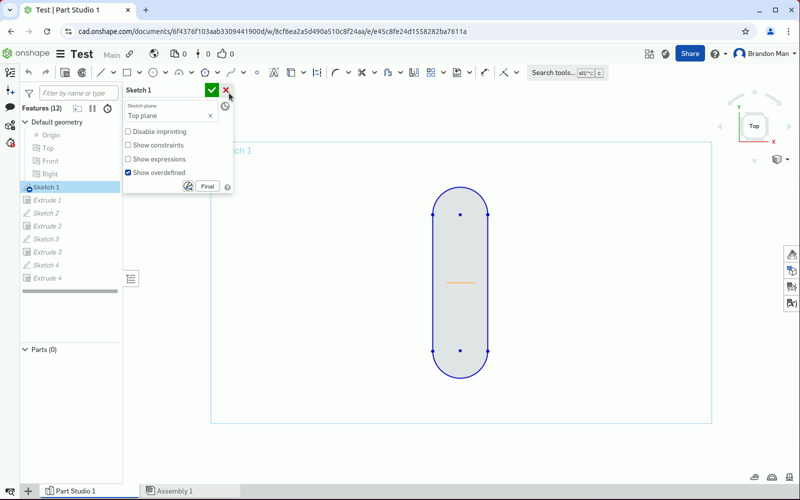
click(229, 92)
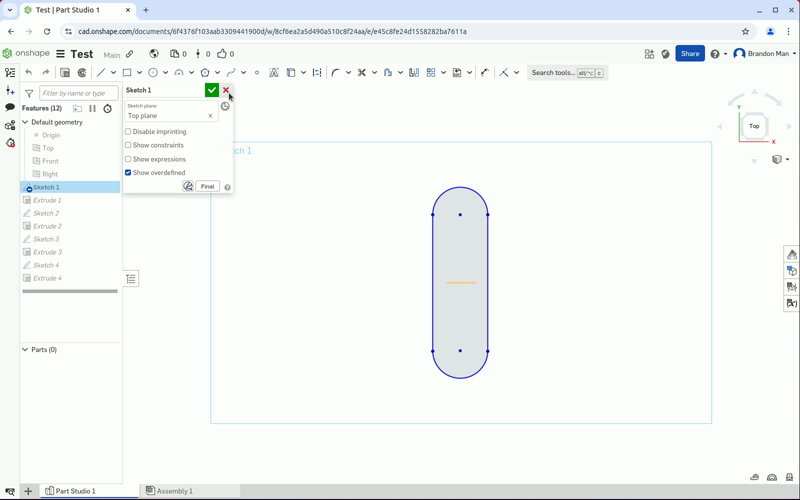
key(shift+s)
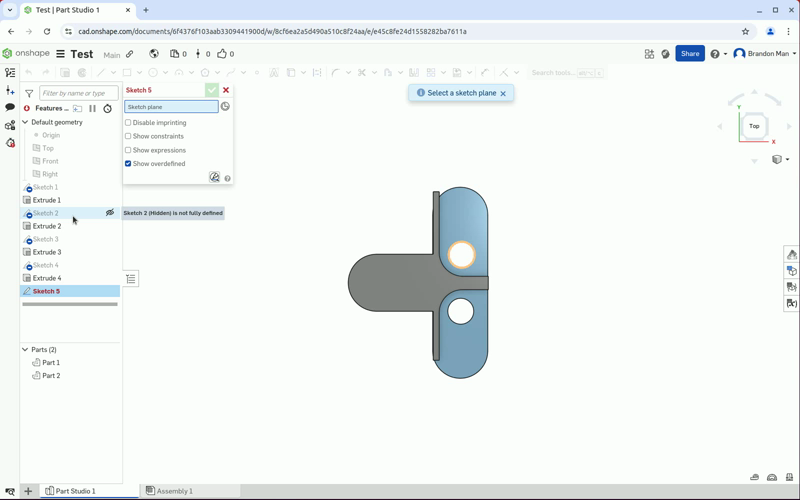
scroll(3)
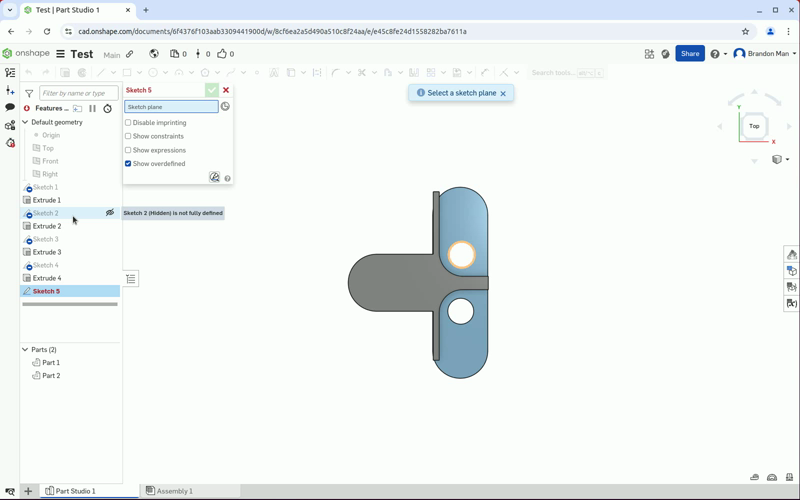
mouse_move(73, 150)
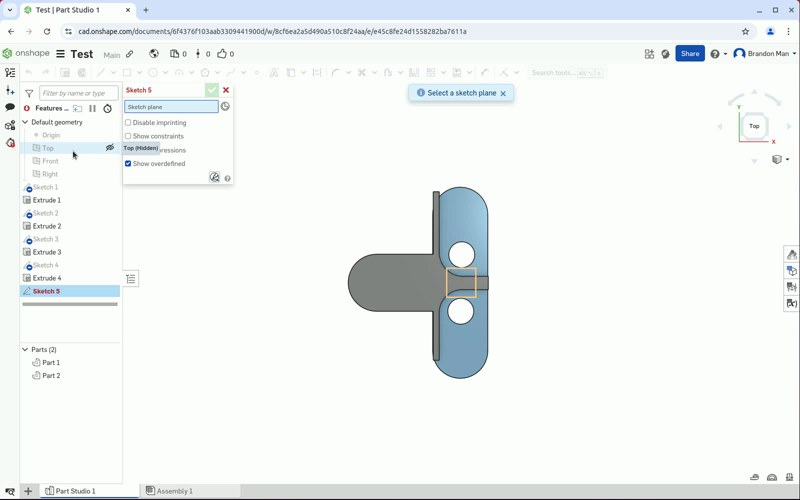
click(73, 150)
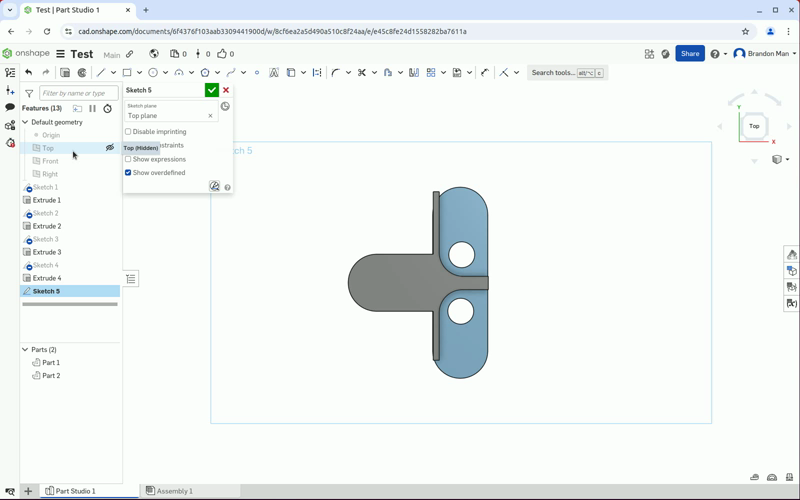
mouse_move(73, 352)
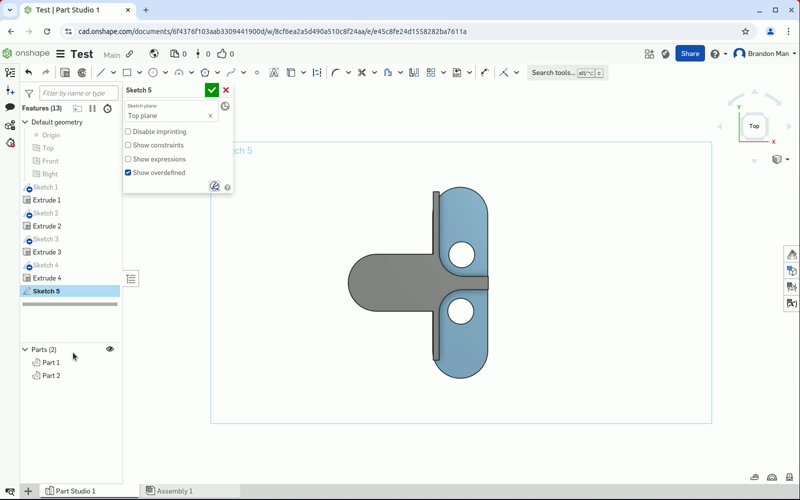
key(y)
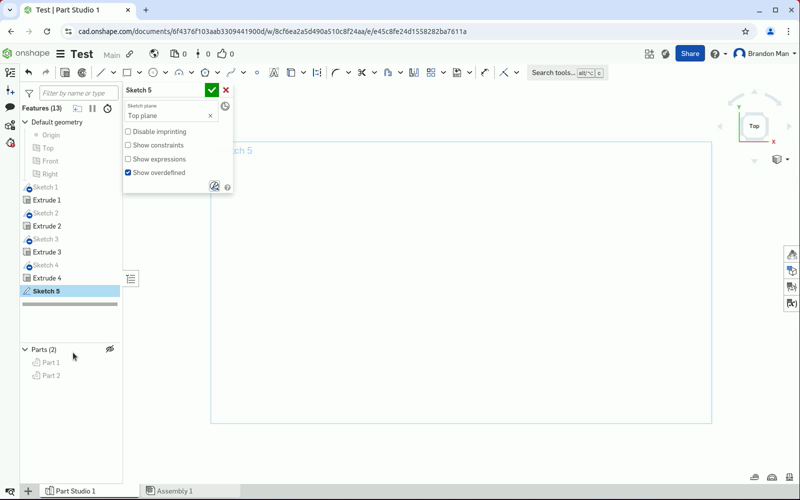
key(l)
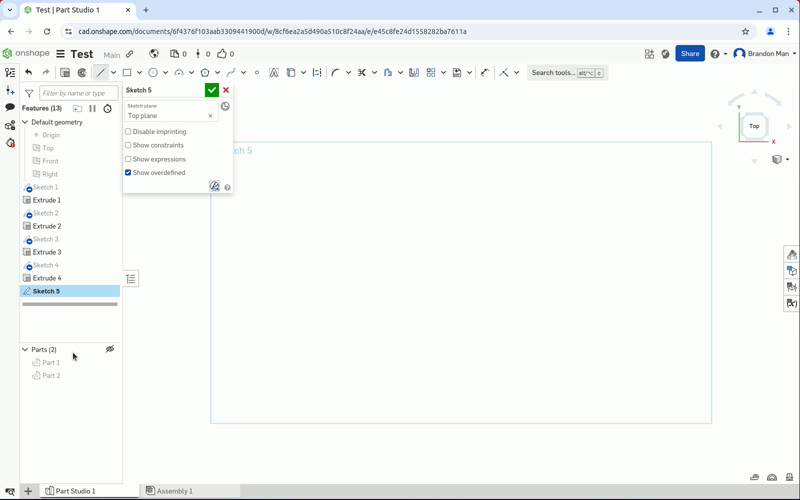
key_down(shift)
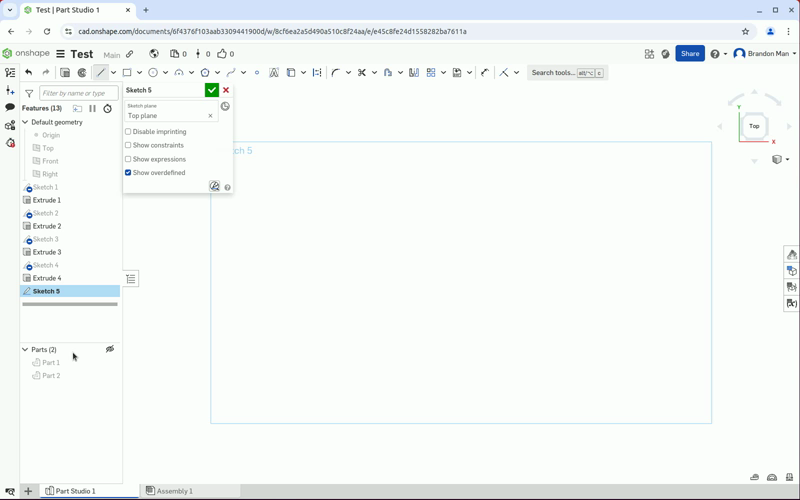
mouse_move(376, 311)
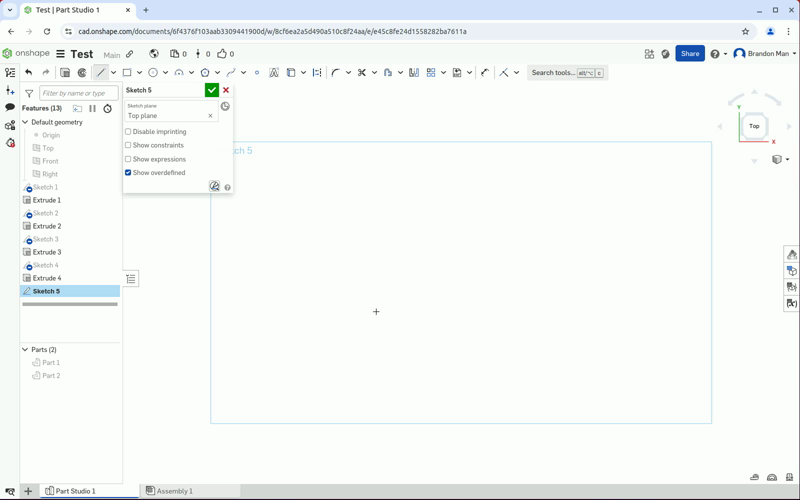
click(376, 311)
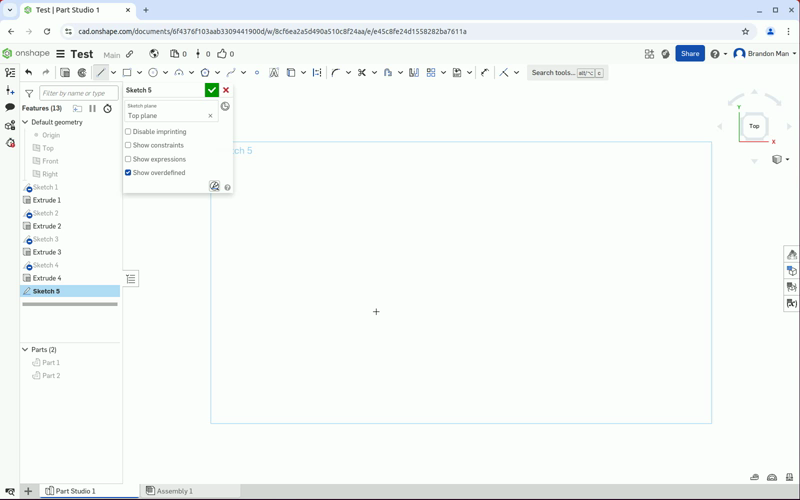
key_up(shift)
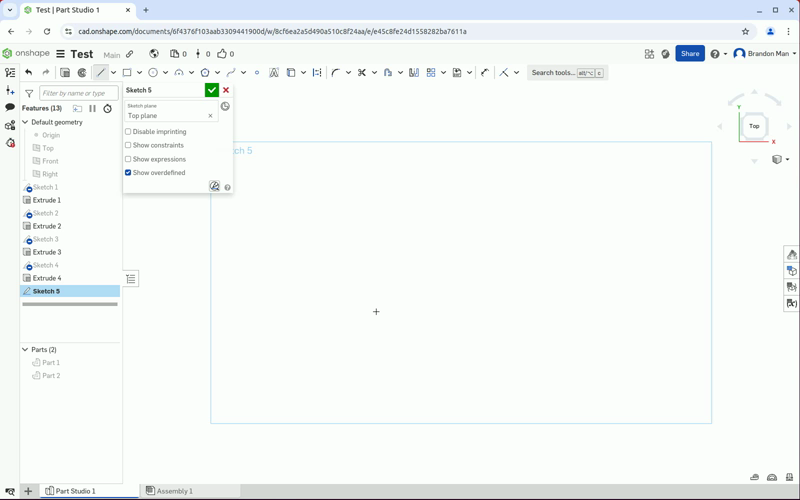
key_down(shift)
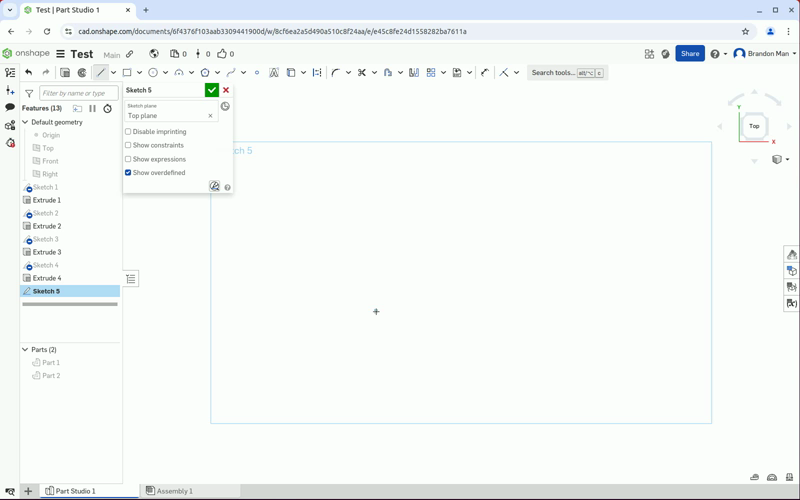
mouse_move(406, 311)
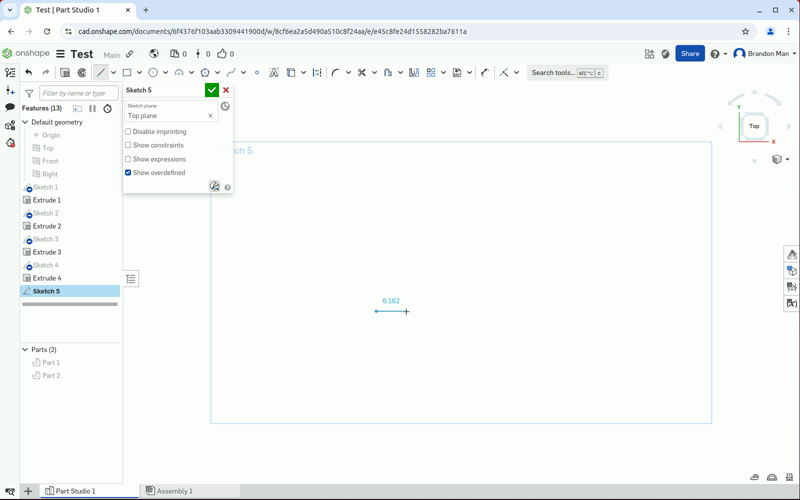
mouse_move(411, 311)
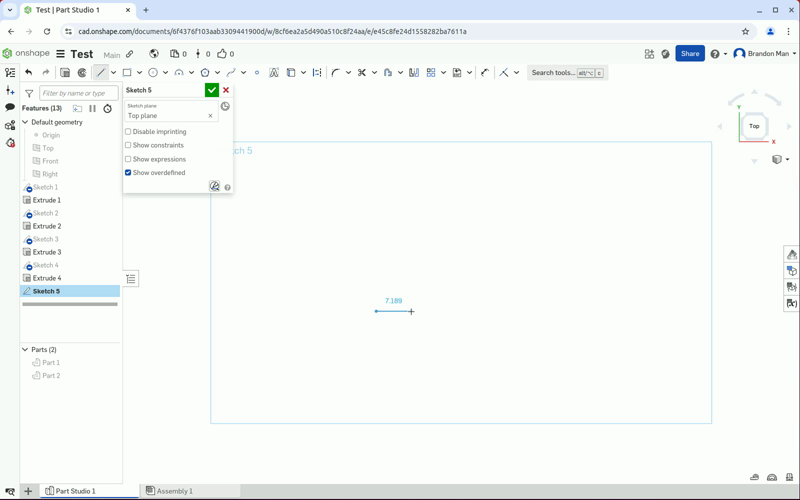
click(411, 311)
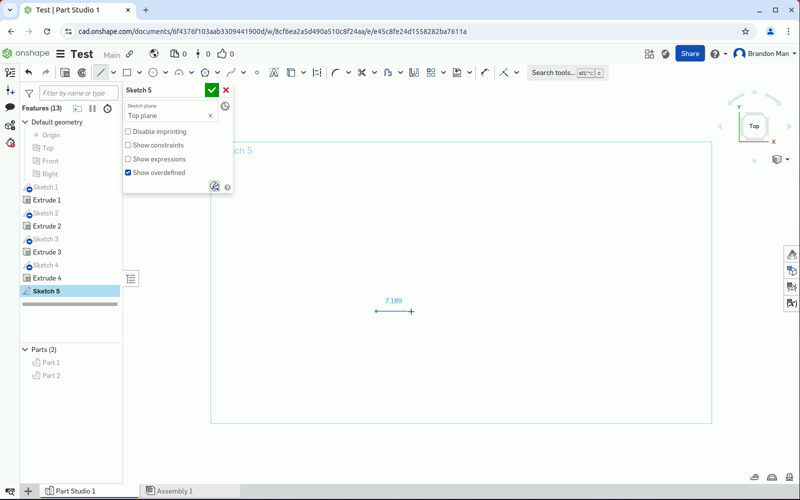
key_up(shift)
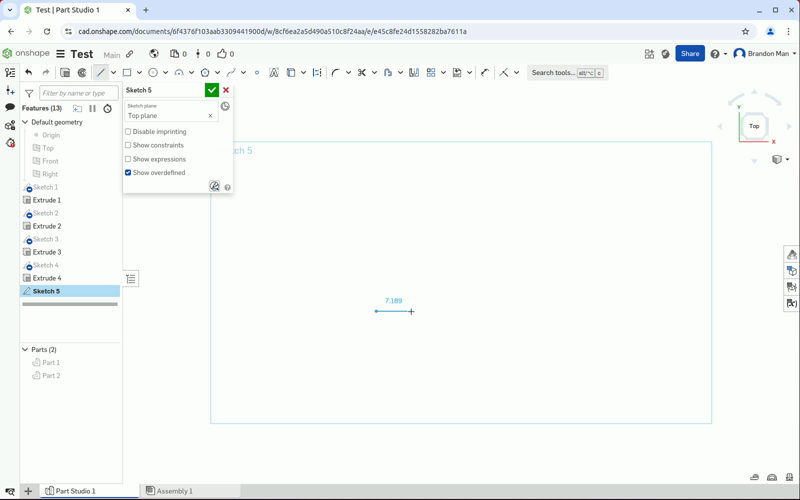
key_down(shift)
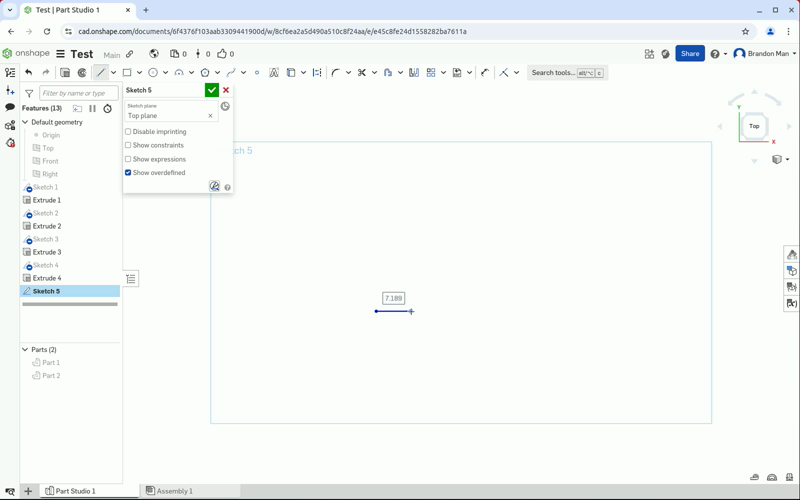
mouse_move(441, 311)
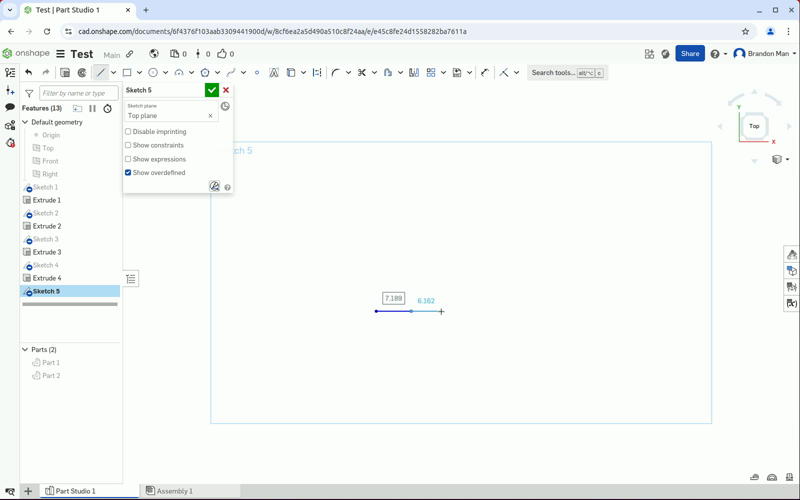
mouse_move(411, 254)
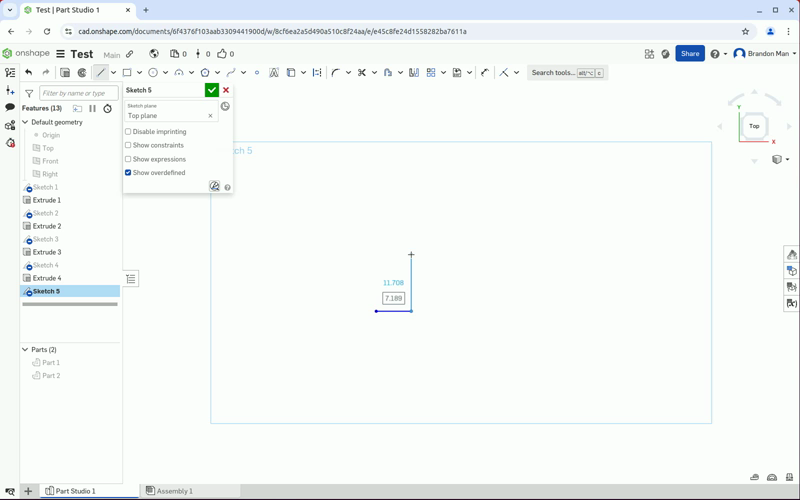
click(411, 254)
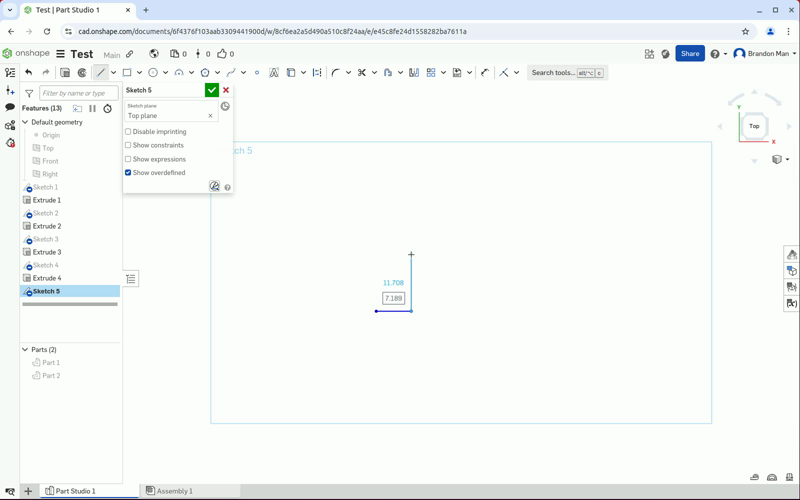
key_up(shift)
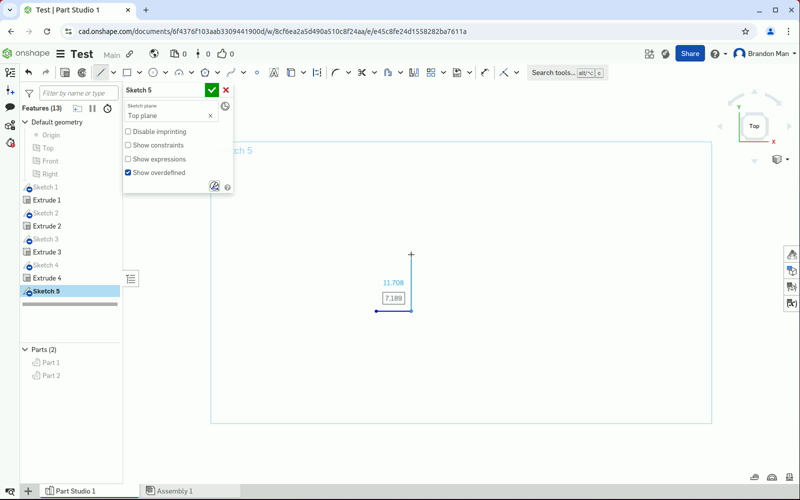
key_down(shift)
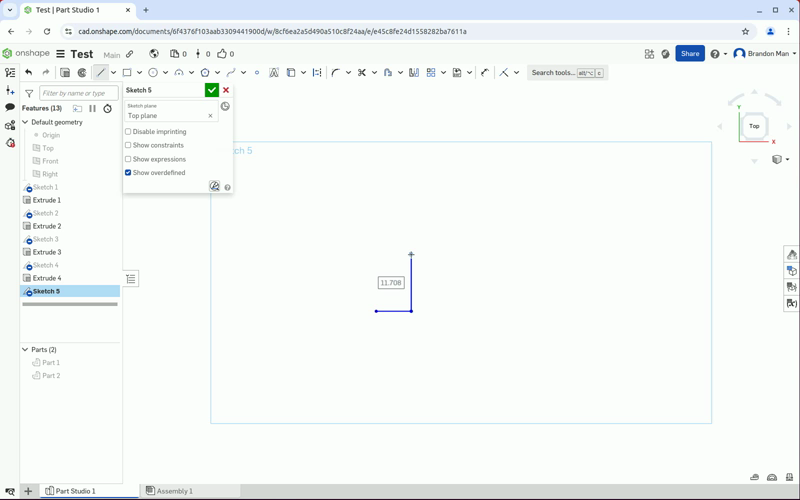
mouse_move(441, 254)
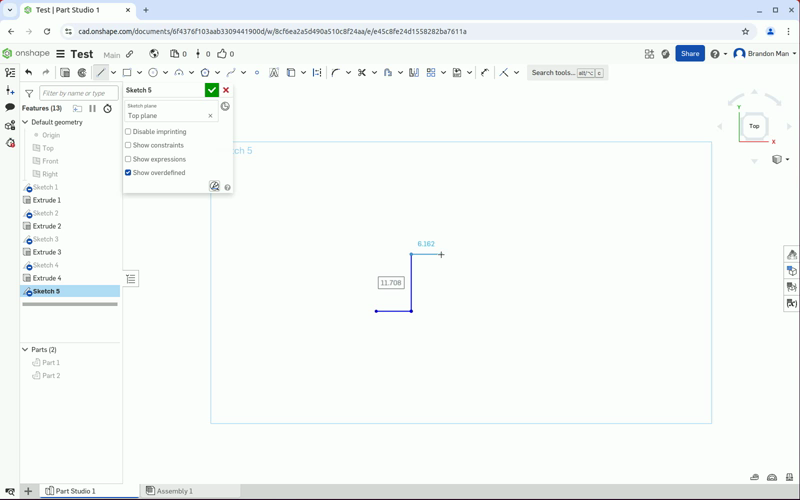
mouse_move(376, 254)
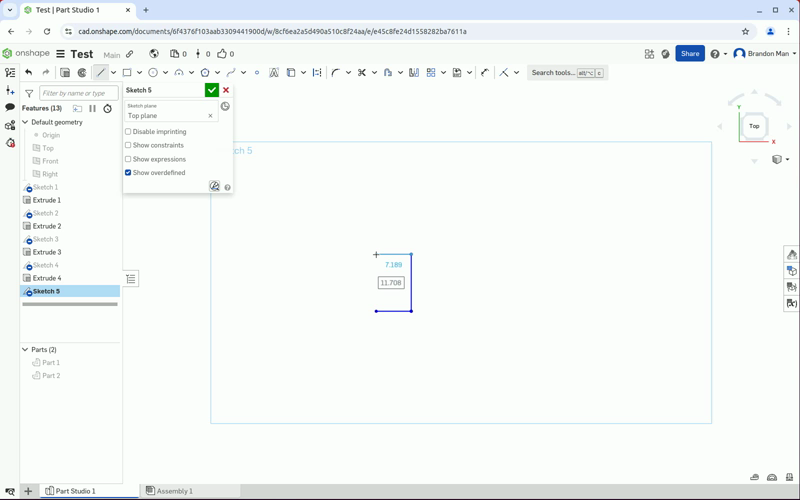
click(376, 254)
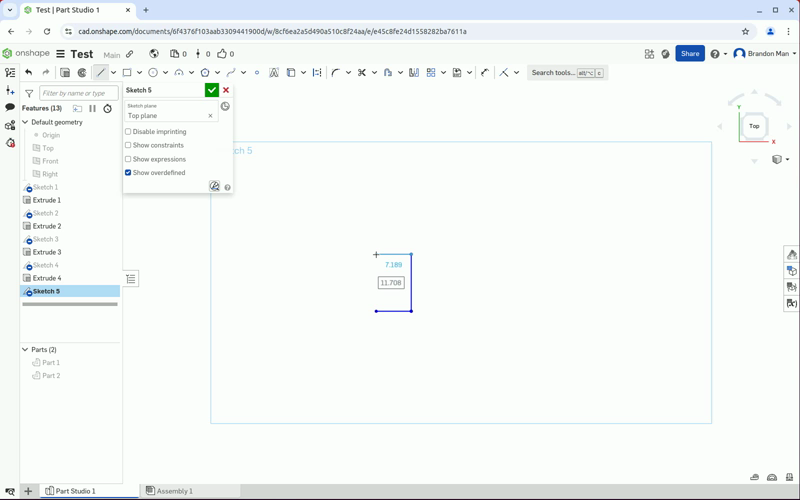
key_up(shift)
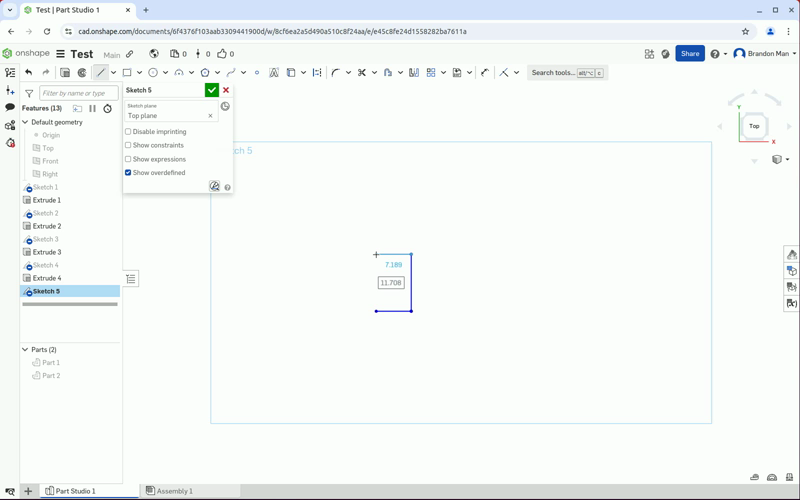
key(esc)
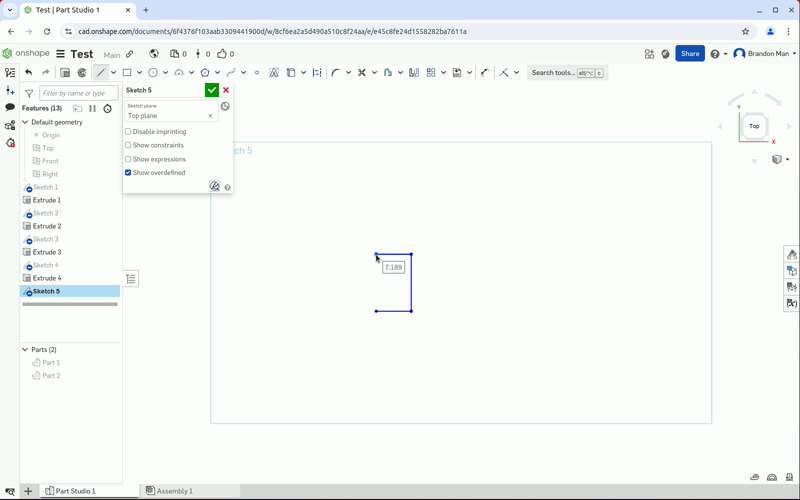
key(a)
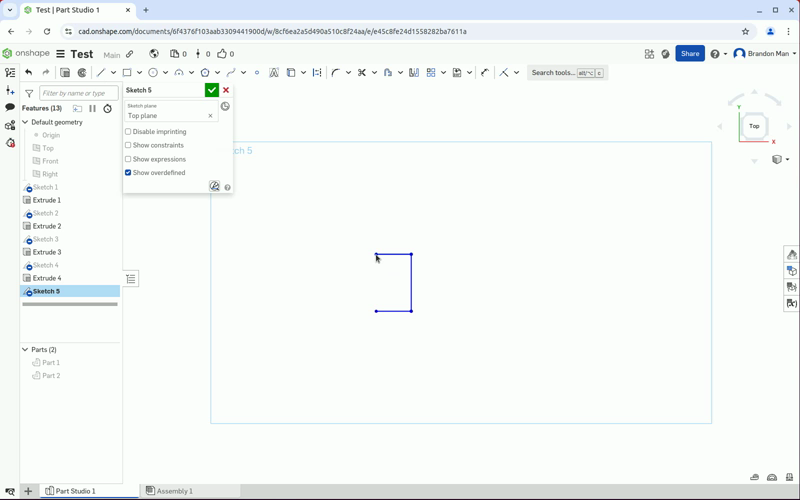
mouse_move(376, 254)
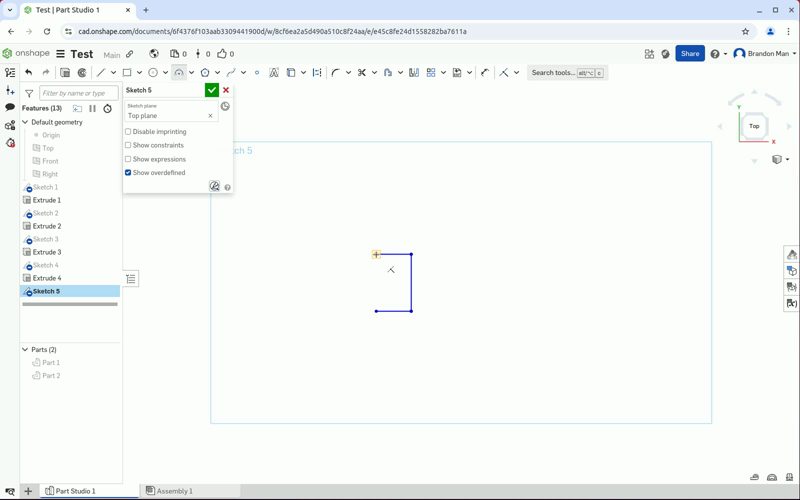
click(376, 254)
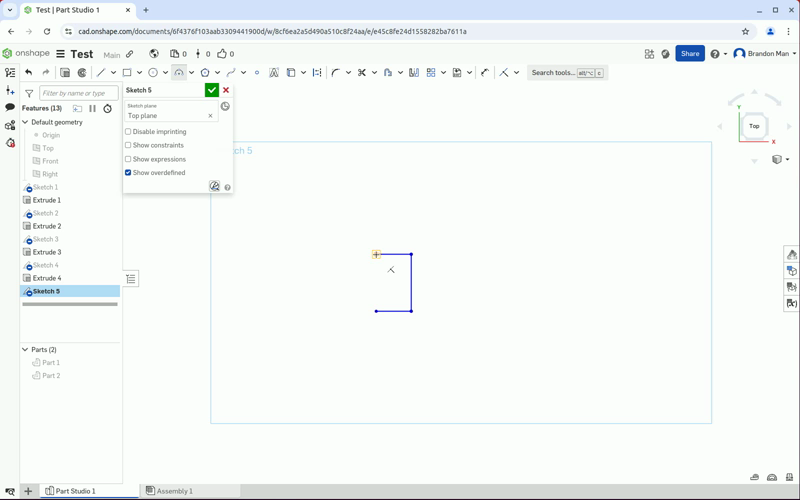
mouse_move(376, 311)
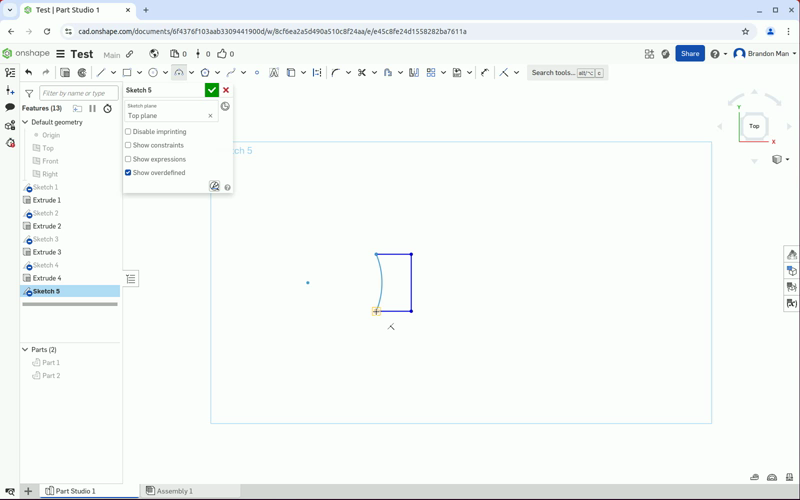
click(376, 311)
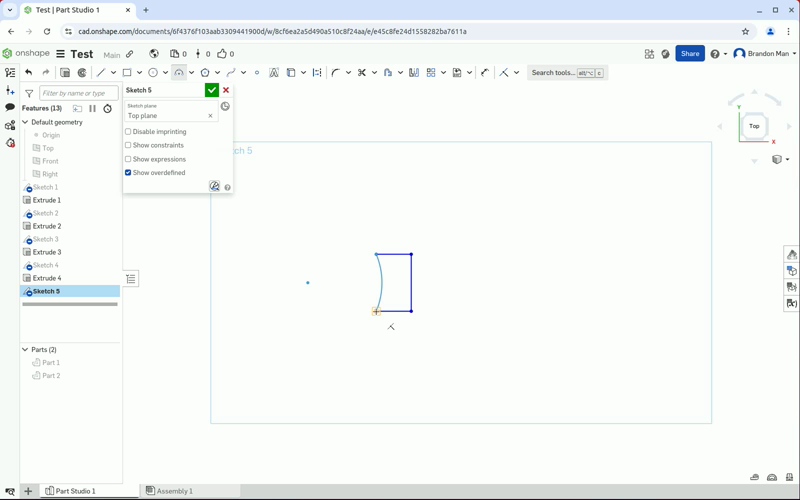
key_down(shift)
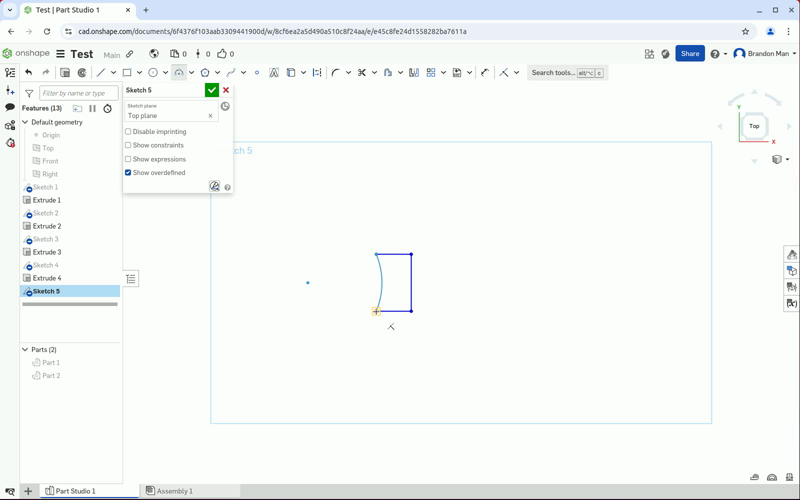
mouse_move(347, 282)
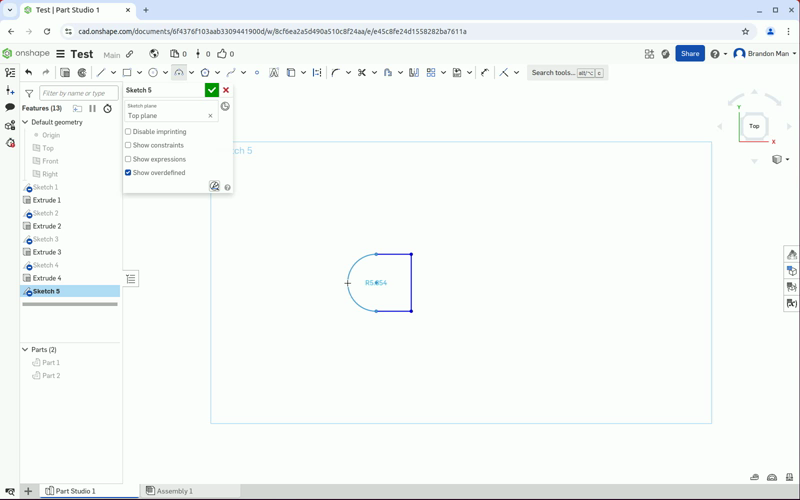
click(347, 282)
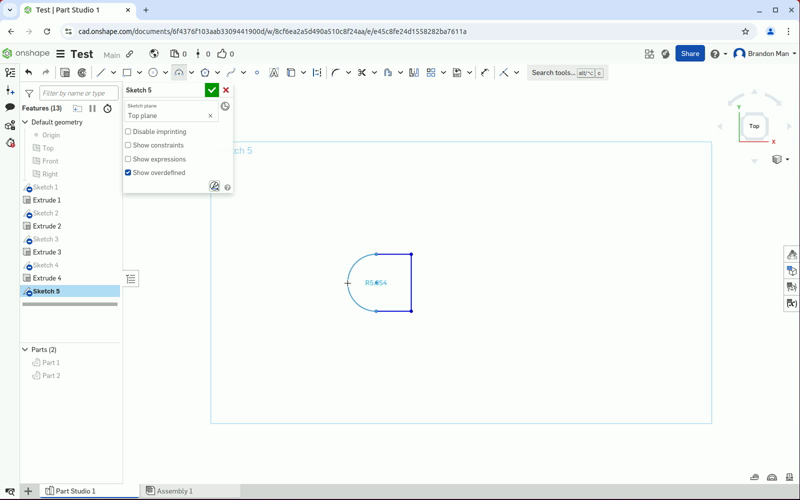
key_up(shift)
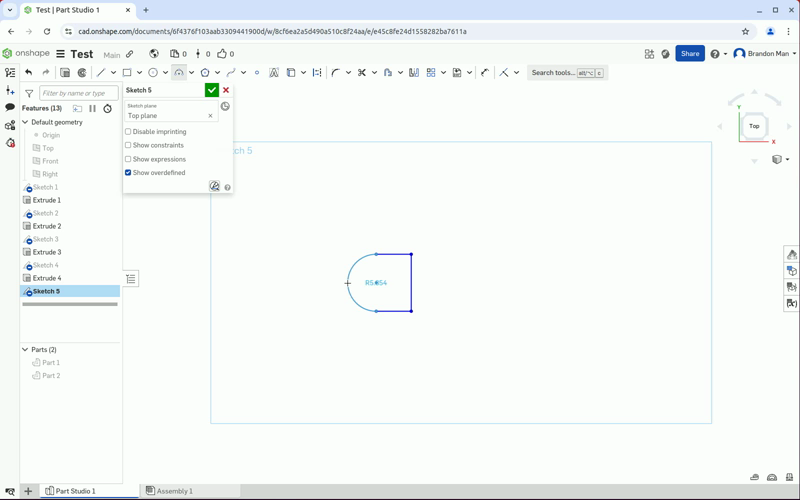
key(esc)
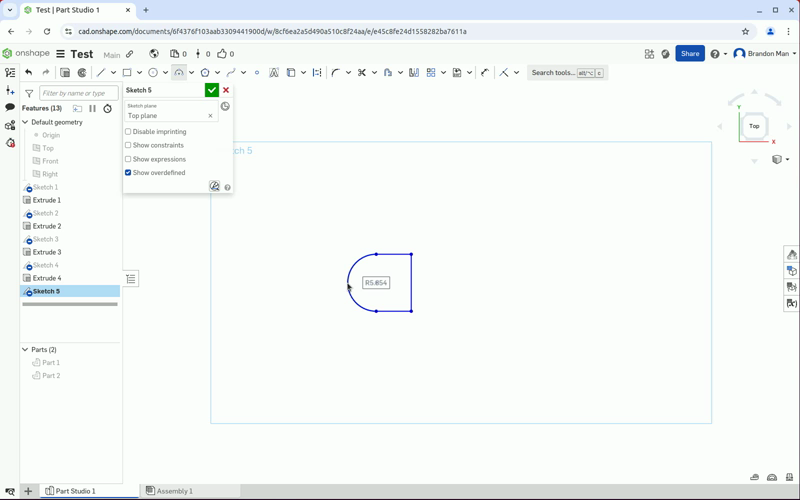
mouse_move(367, 295)
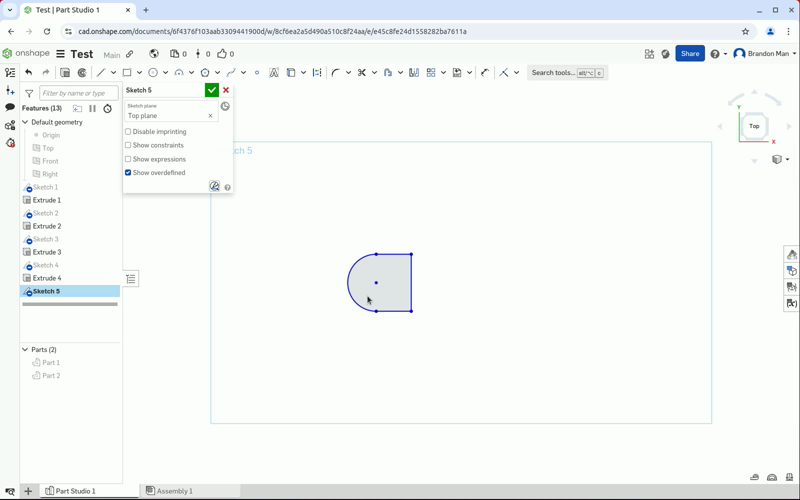
click(367, 295)
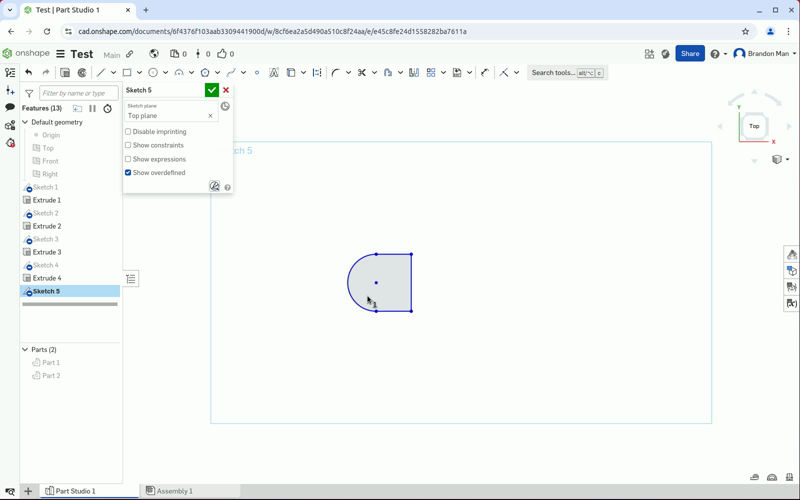
mouse_move(73, 352)
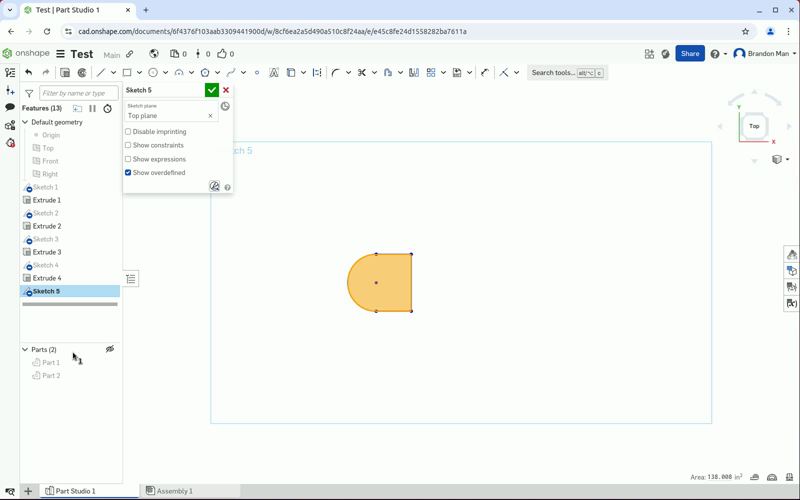
key(shift+y)
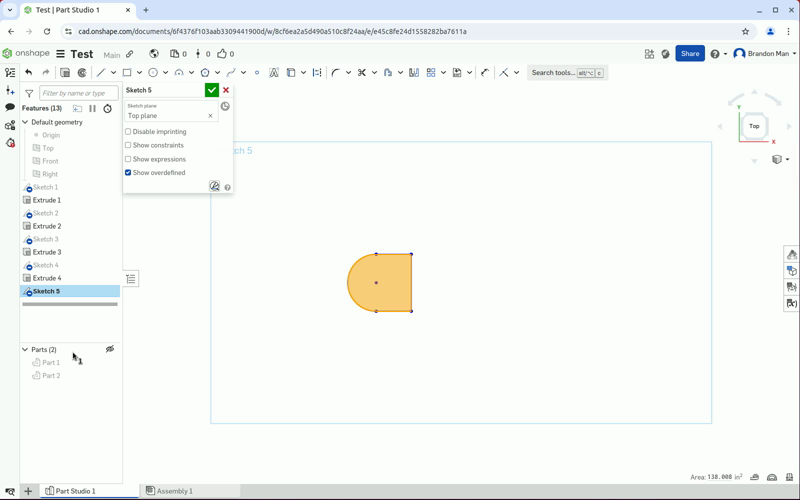
key(shift+e)
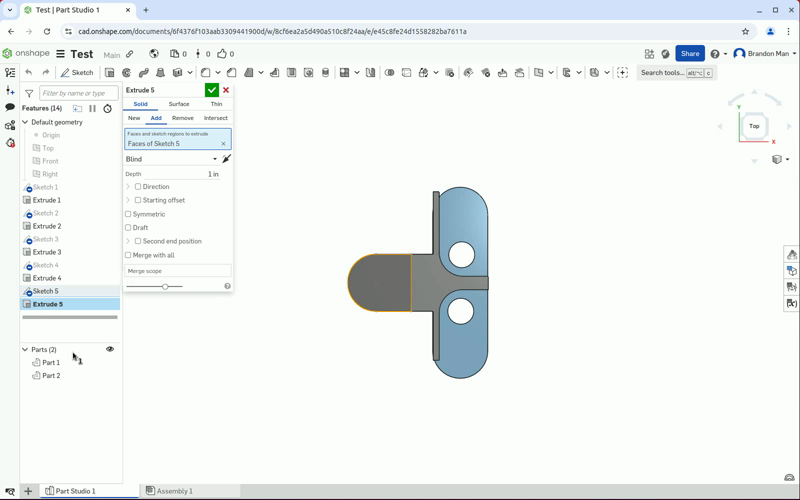
mouse_move(143, 106)
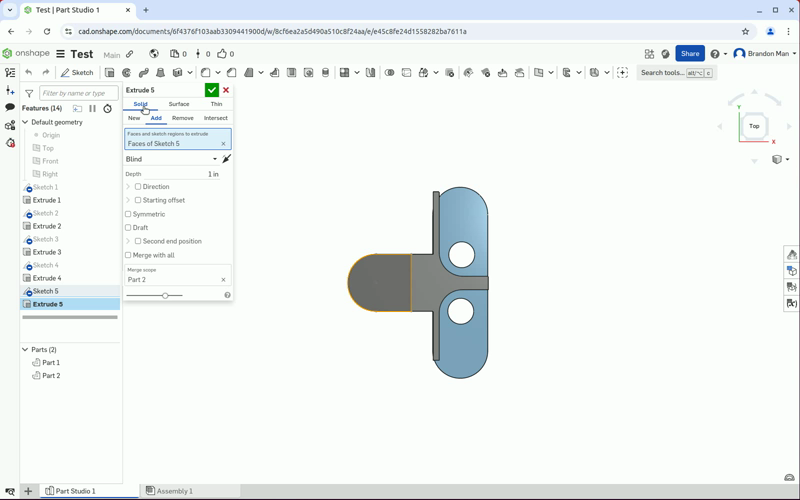
click(143, 106)
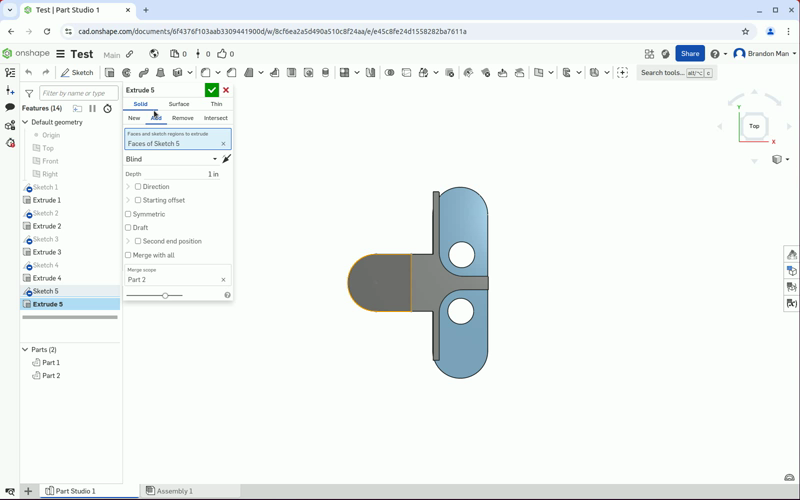
mouse_move(186, 120)
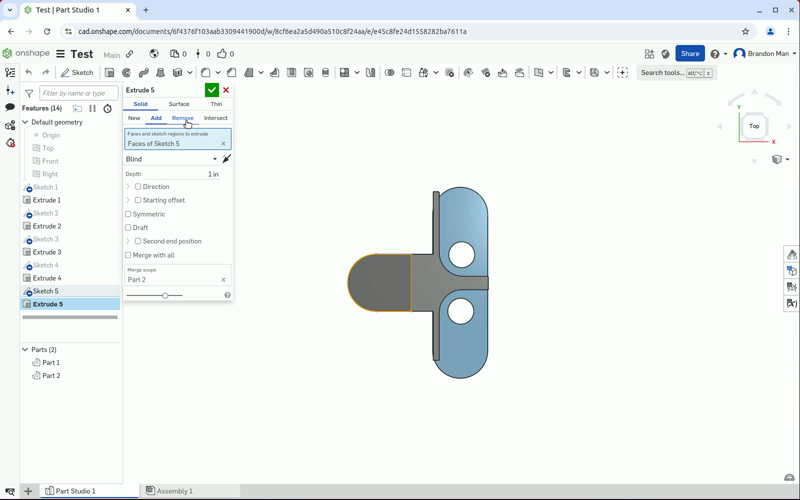
click(186, 120)
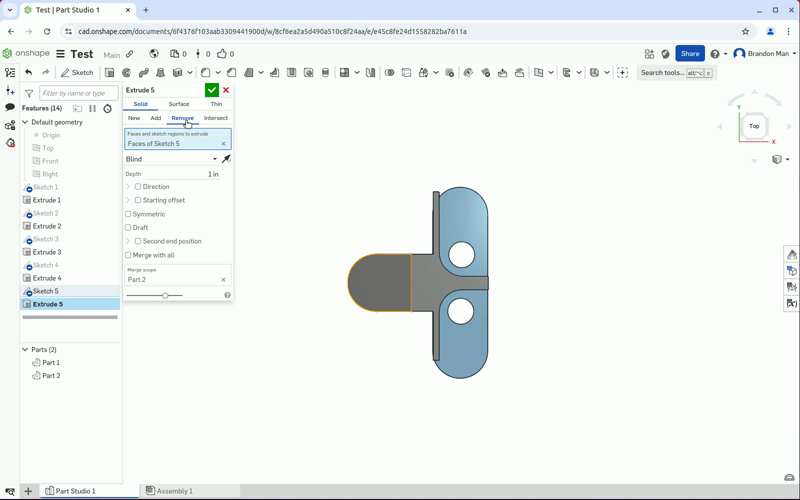
key(tab, 4)
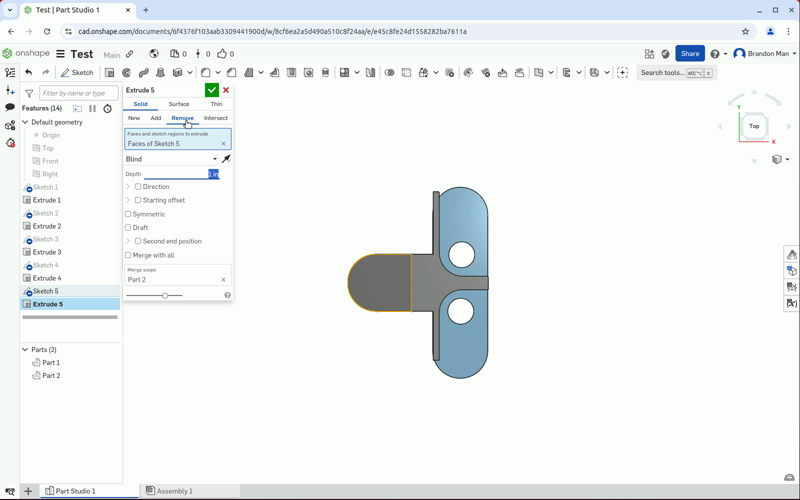
text(2.888)
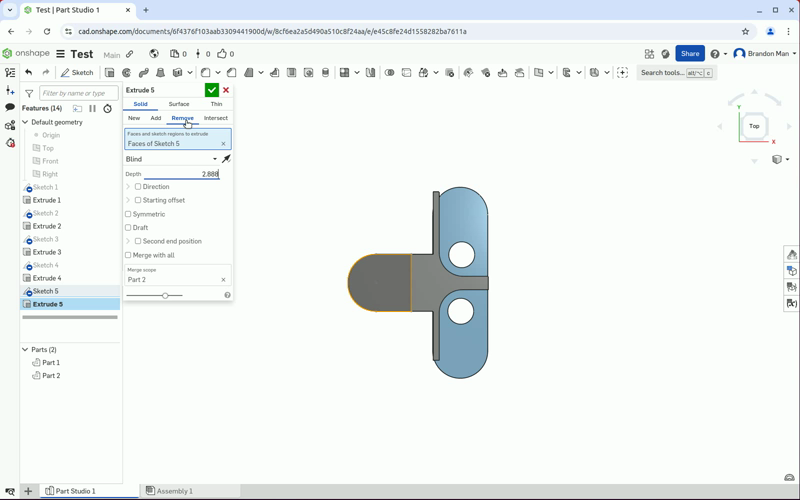
key(tab, 3)
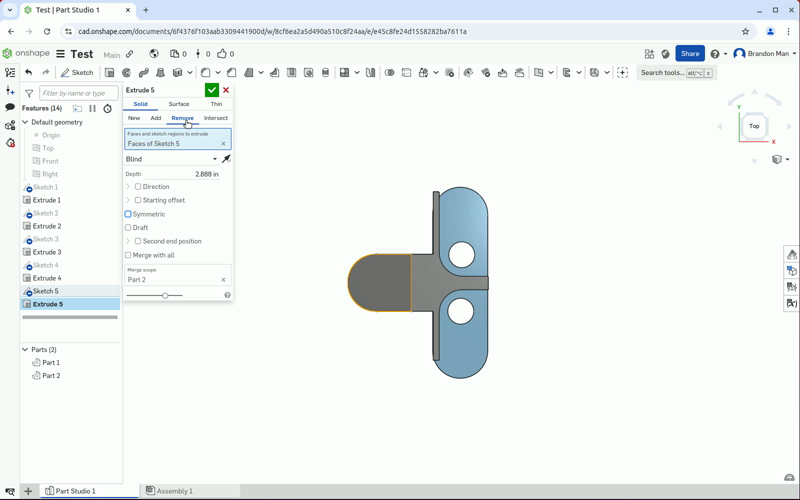
key(space)
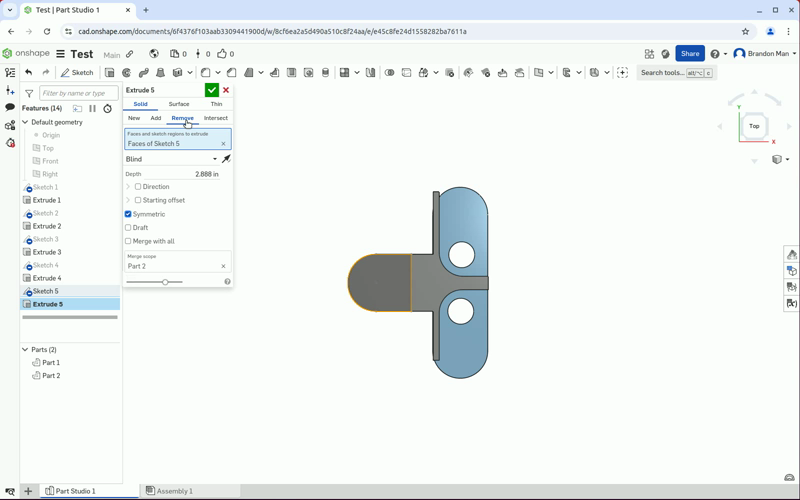
key(tab, 2)
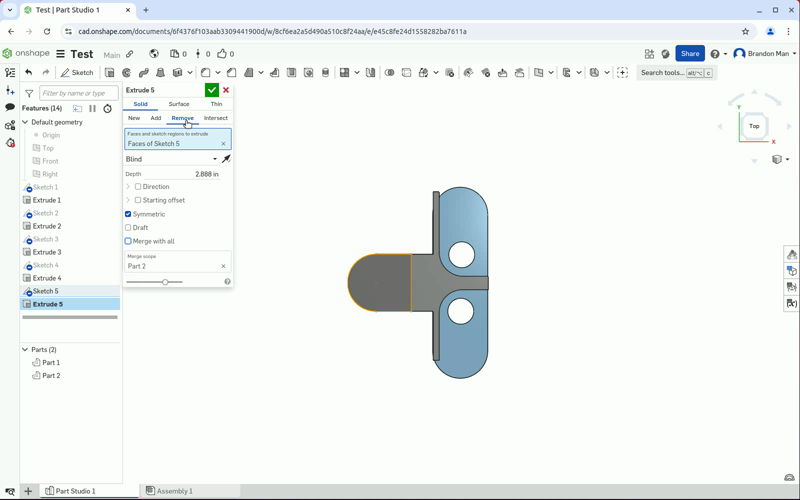
key(space)
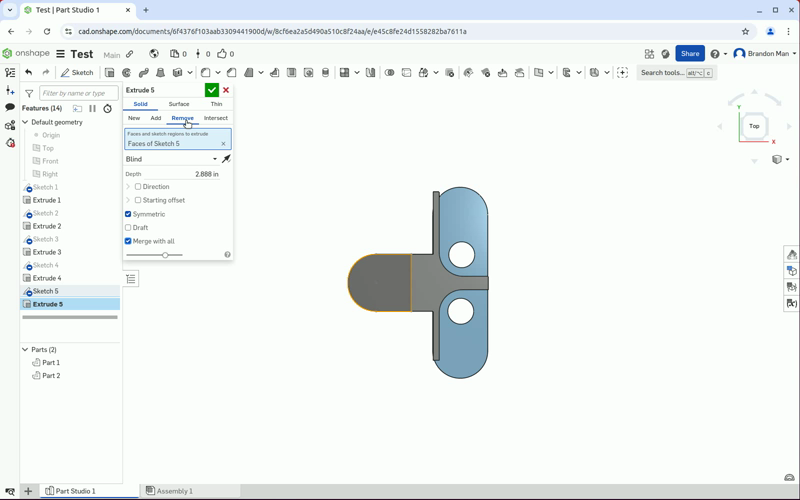
key(enter)
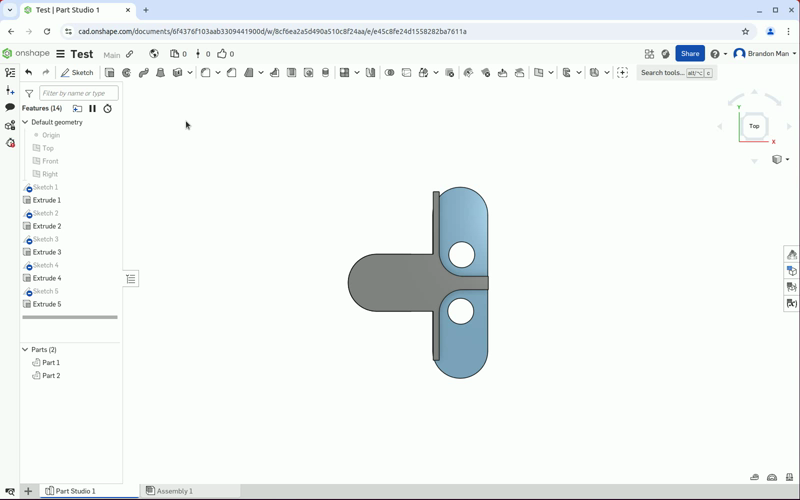
key(shift+h)
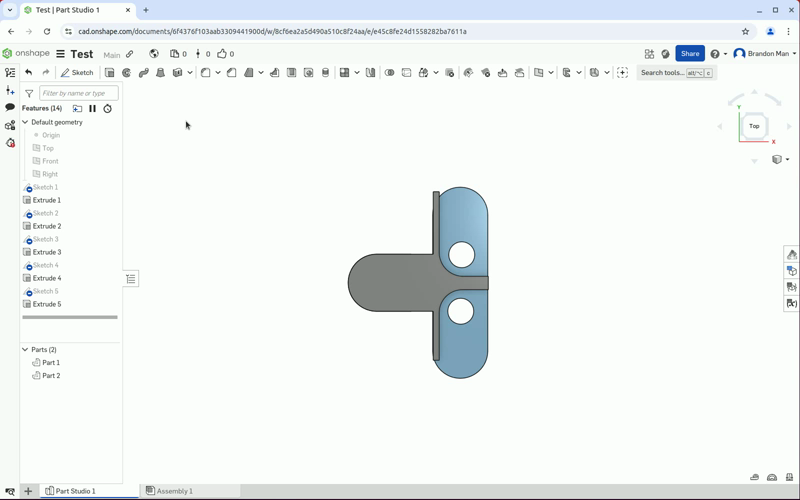
key(shift+h)
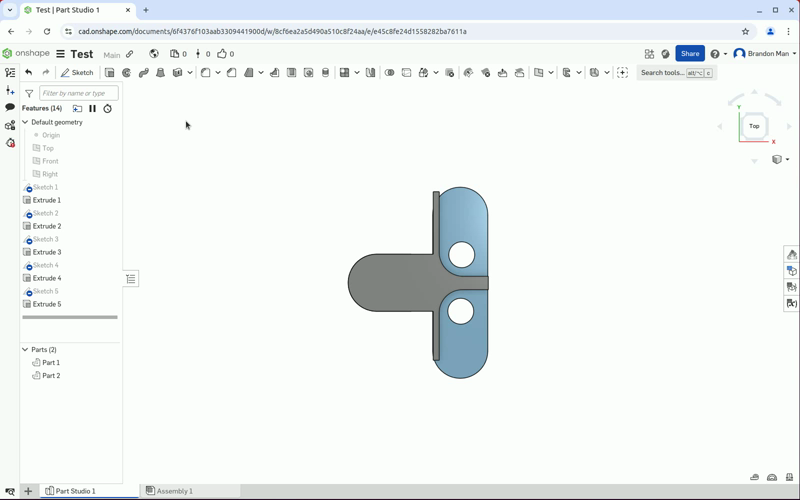
mouse_move(73, 189)
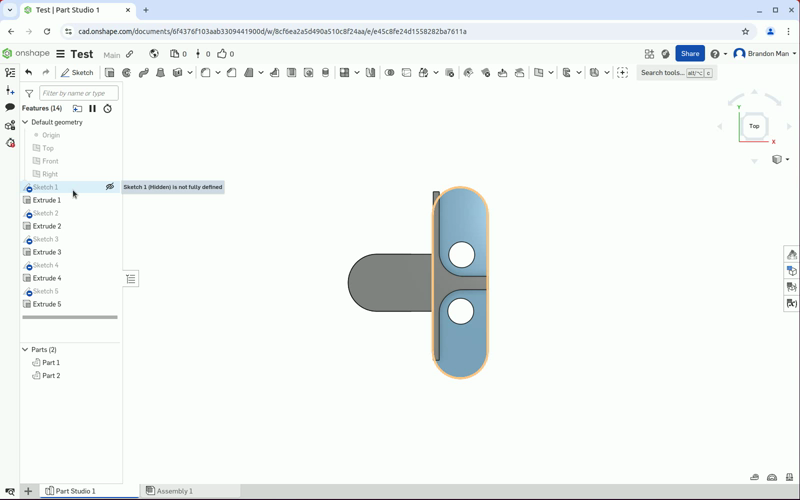
click(73, 189)
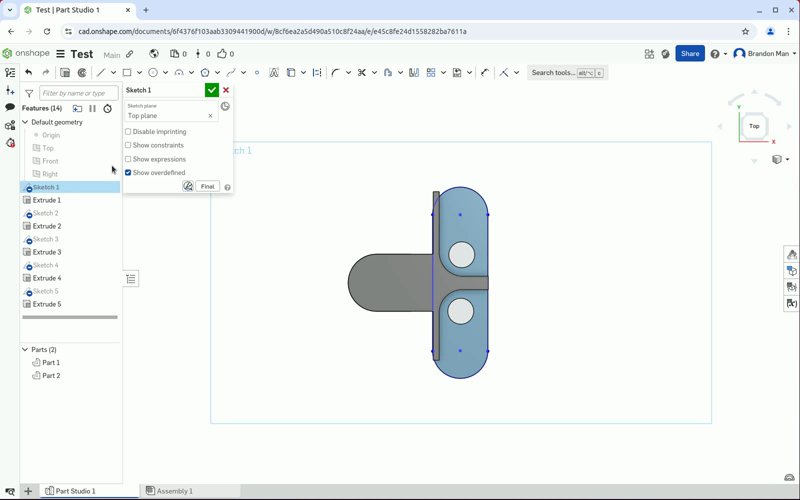
mouse_move(229, 92)
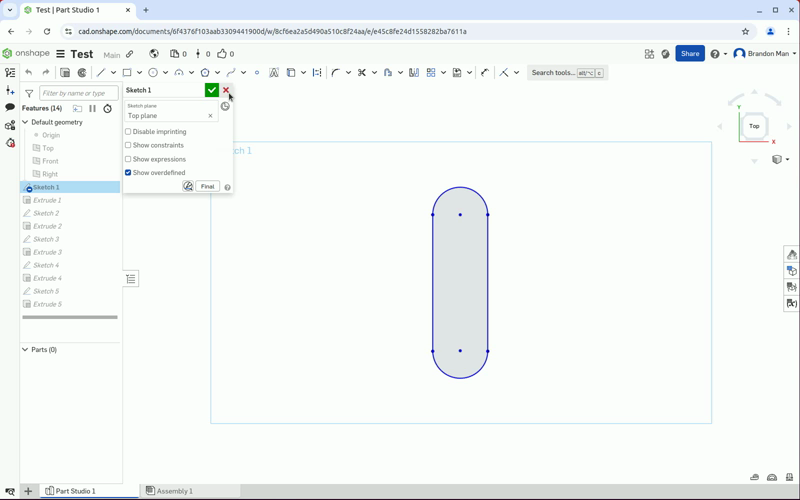
click(229, 92)
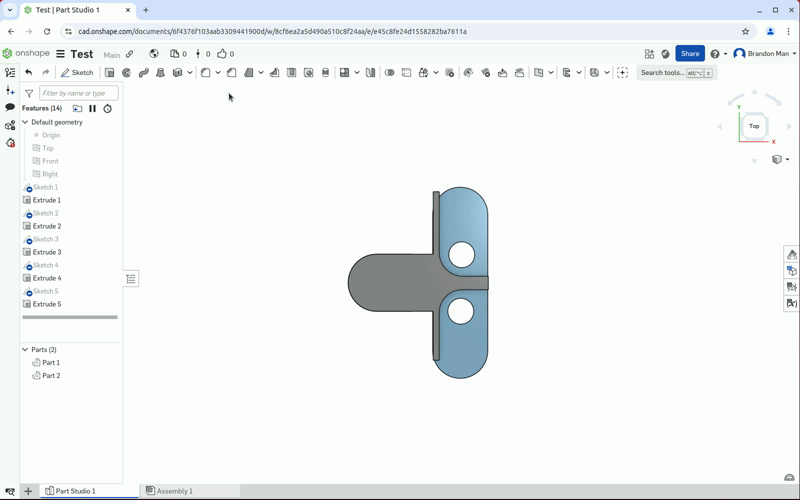
mouse_move(541, 75)
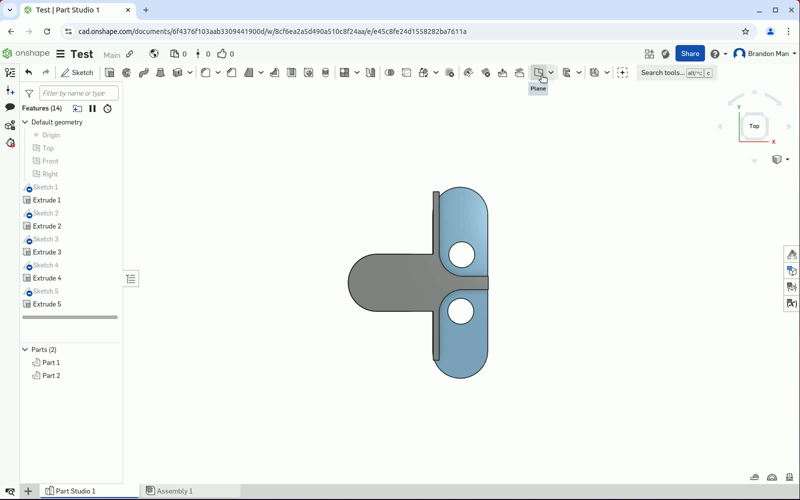
click(541, 75)
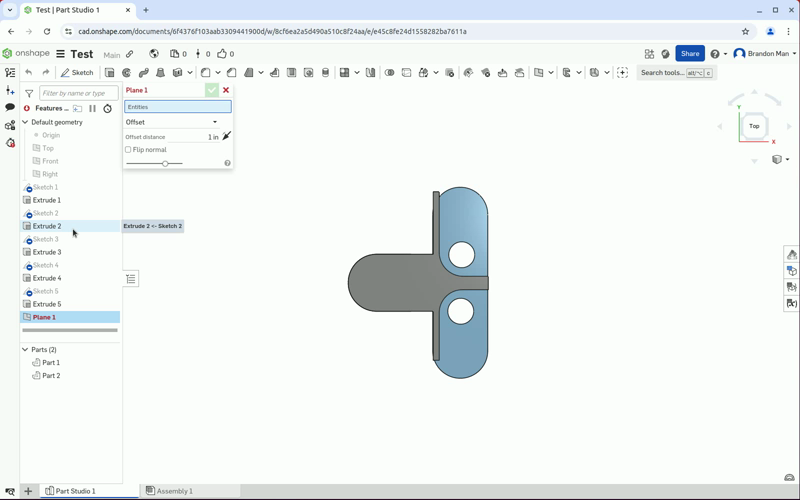
scroll(3)
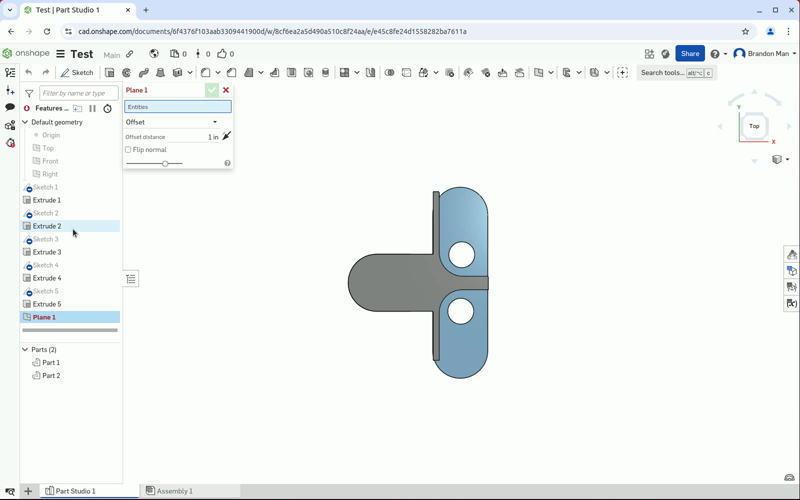
mouse_move(73, 150)
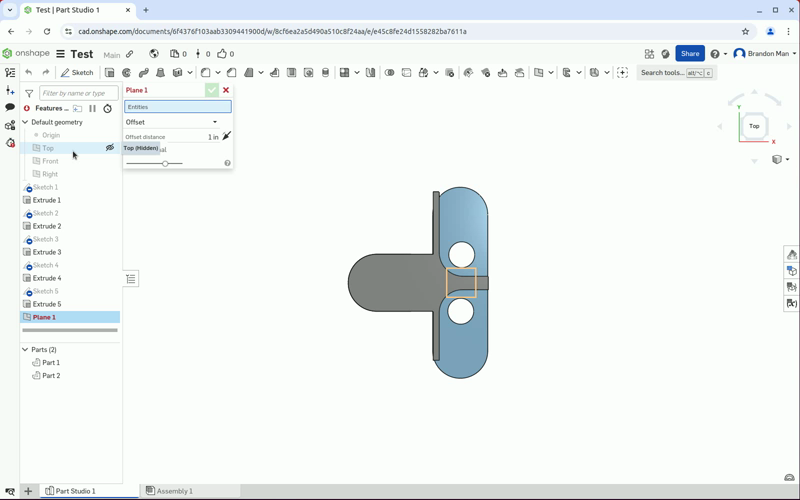
click(73, 150)
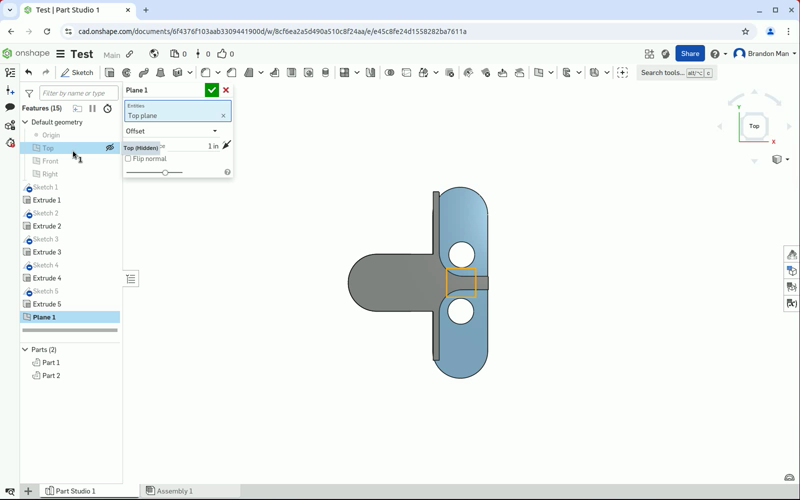
key(tab, 2)
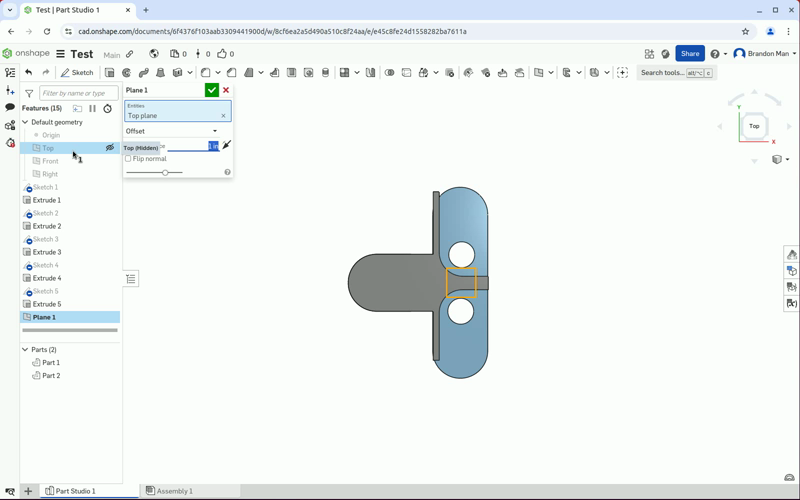
text(2.157)
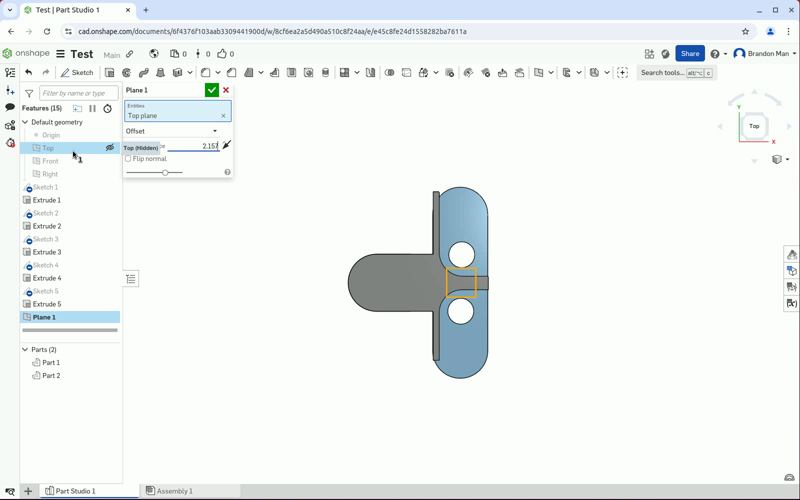
key(enter, 2)
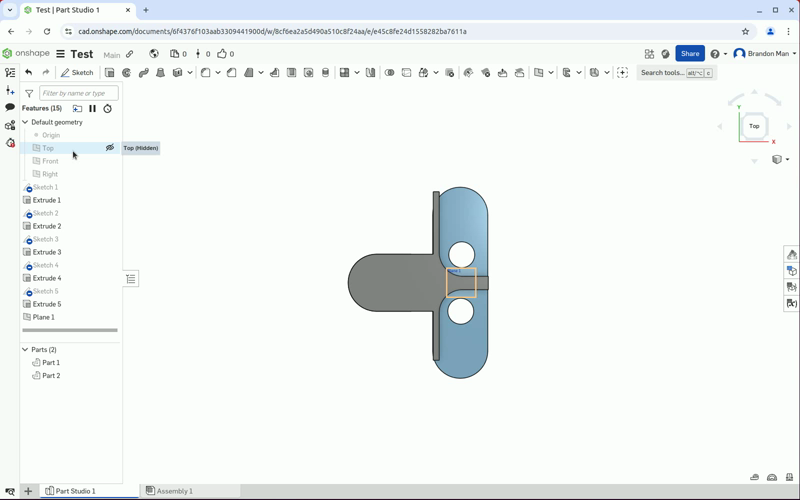
key(shift+s)
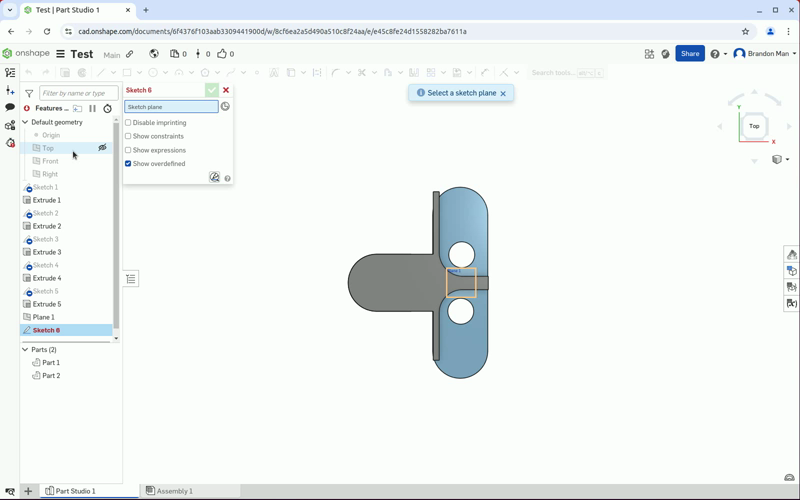
mouse_move(69, 319)
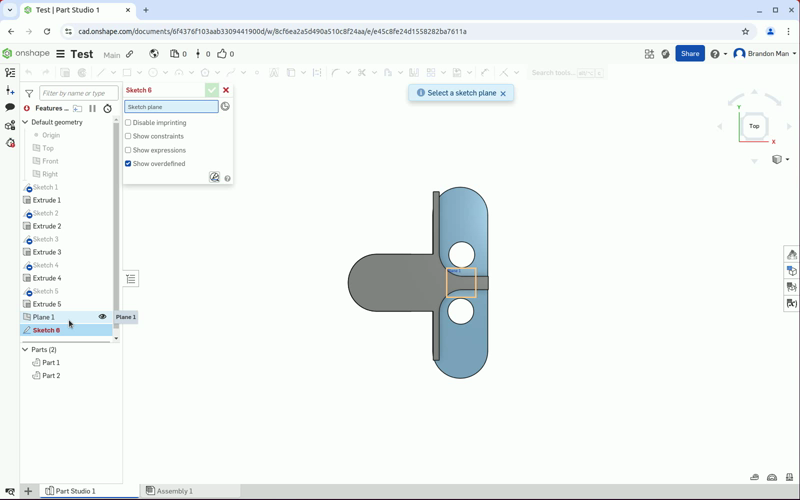
click(69, 319)
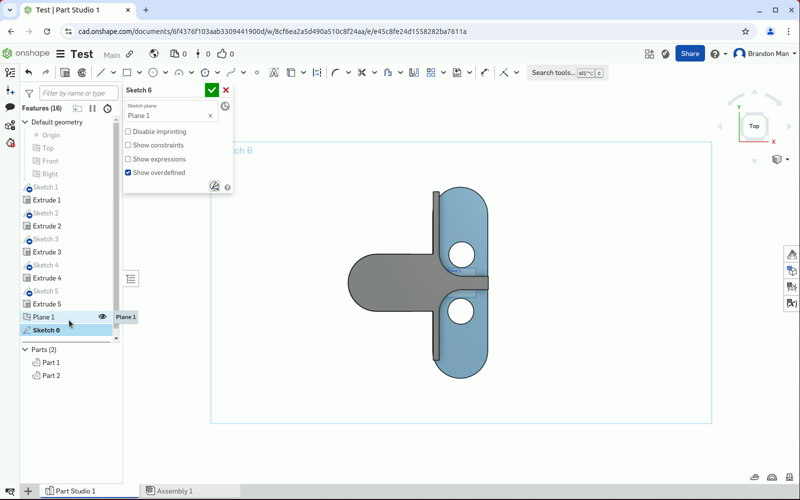
mouse_move(73, 352)
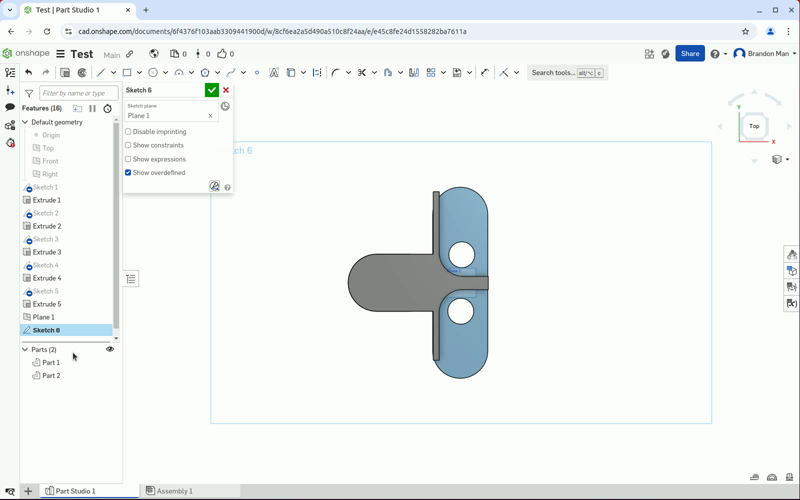
key(y)
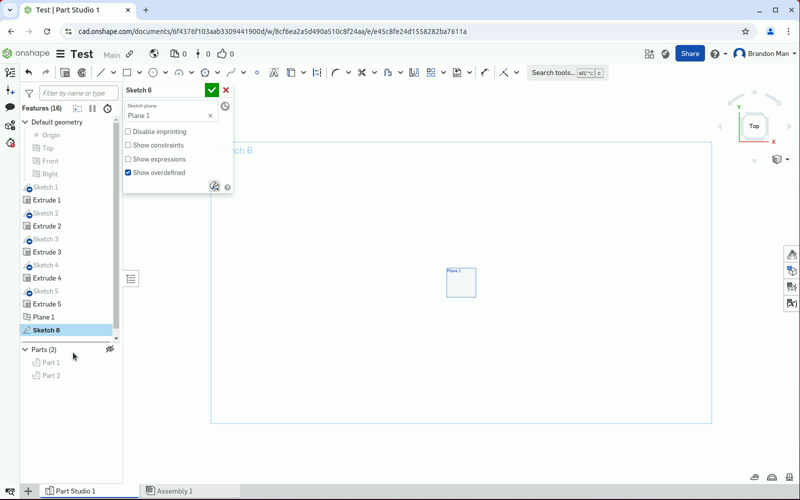
key(c)
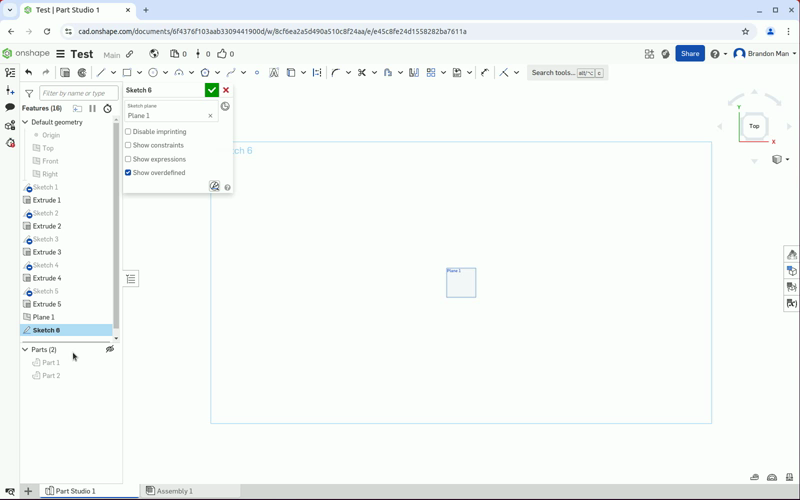
key_down(shift)
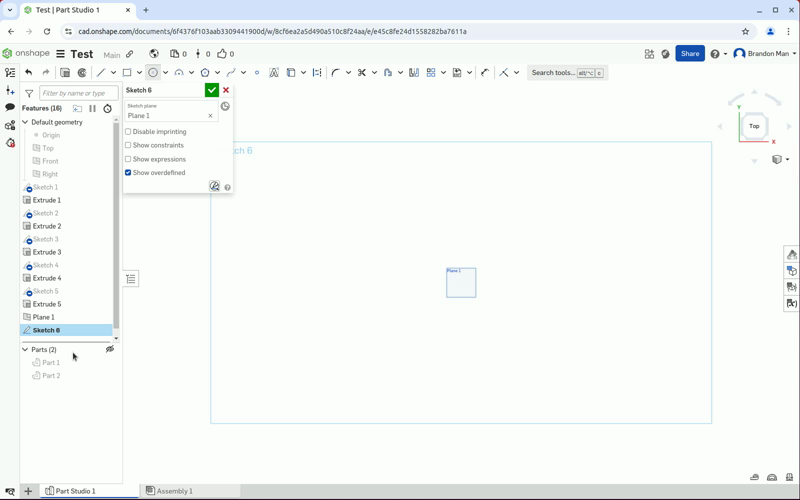
mouse_move(377, 282)
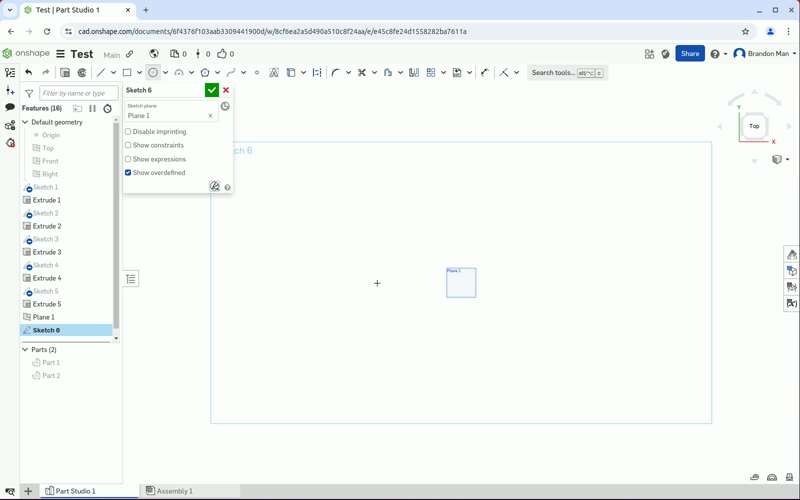
click(377, 282)
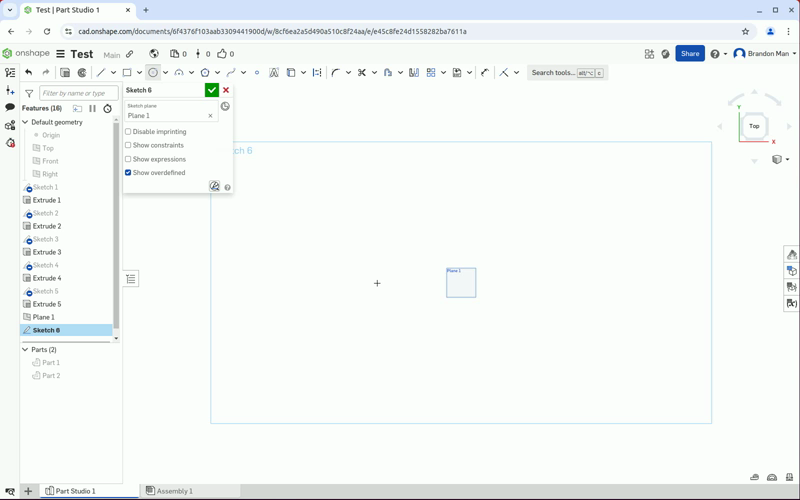
key_up(shift)
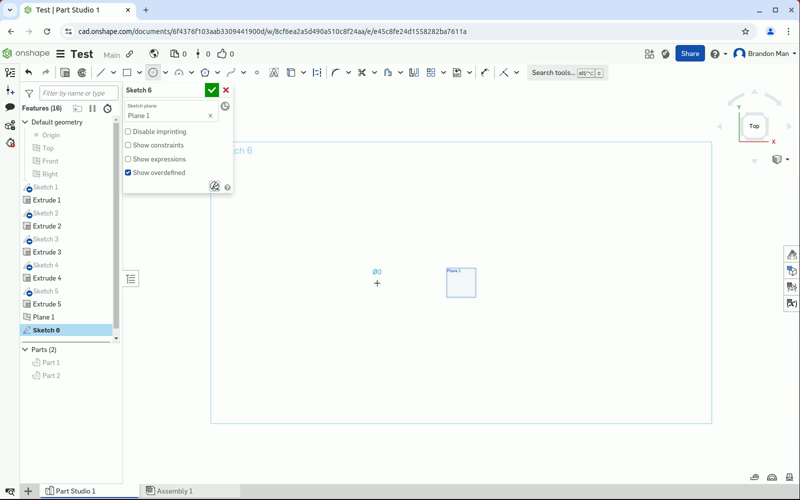
mouse_move(391, 282)
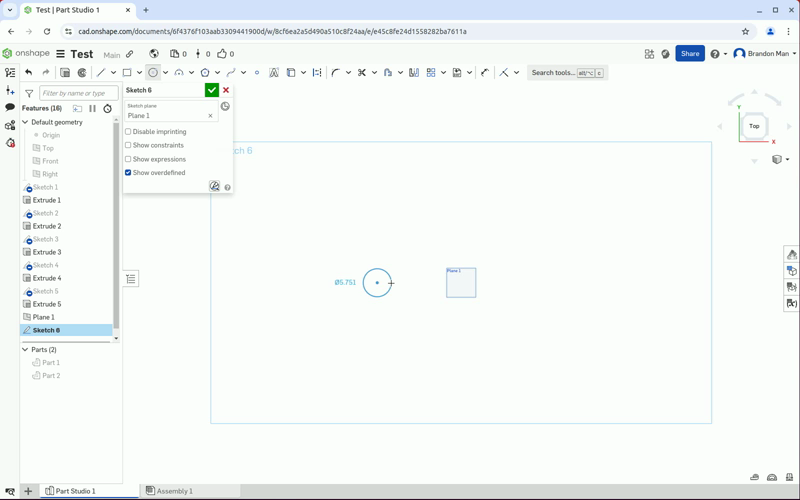
click(391, 282)
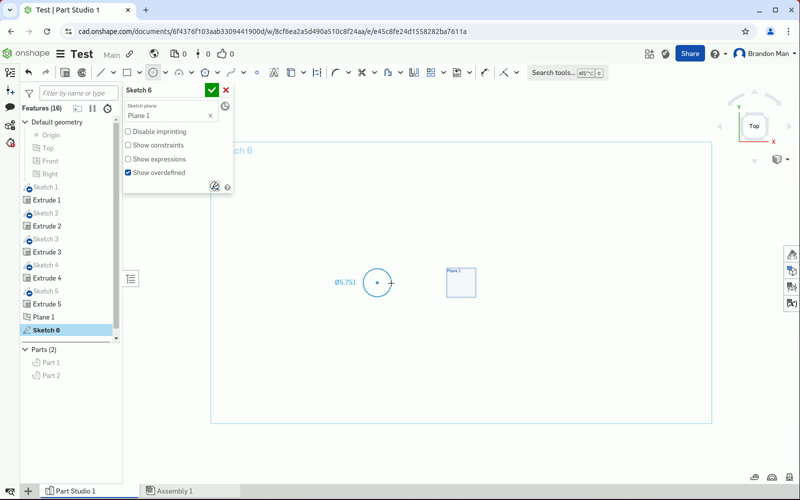
key(esc)
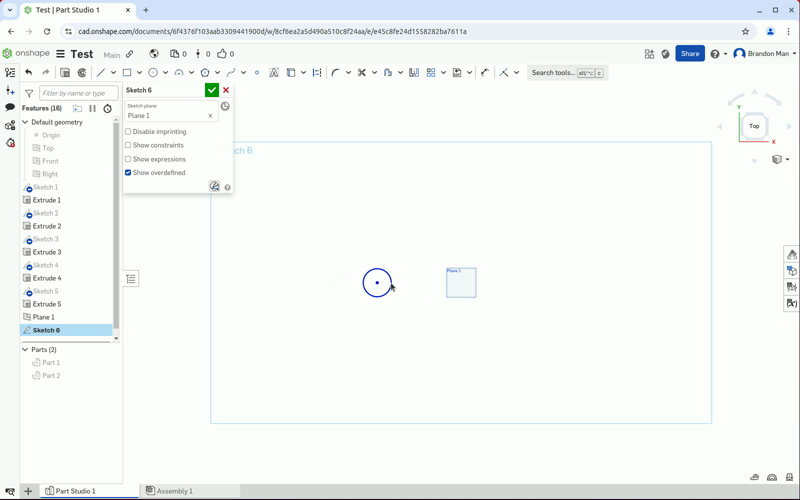
mouse_move(380, 271)
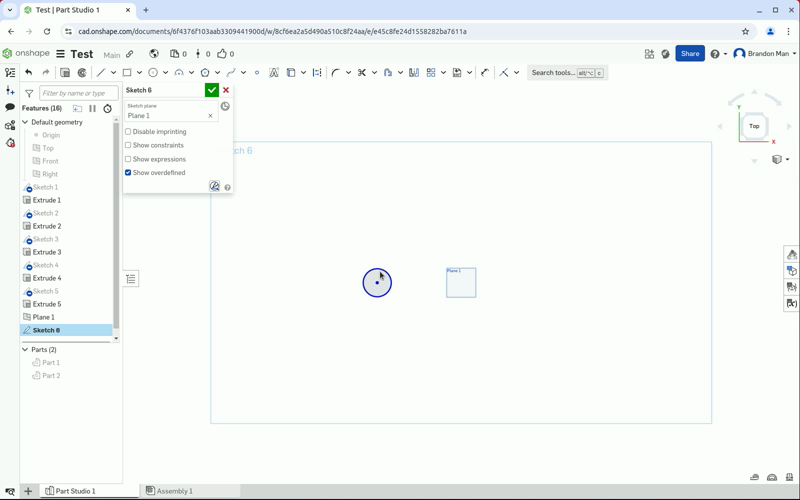
scroll(6)
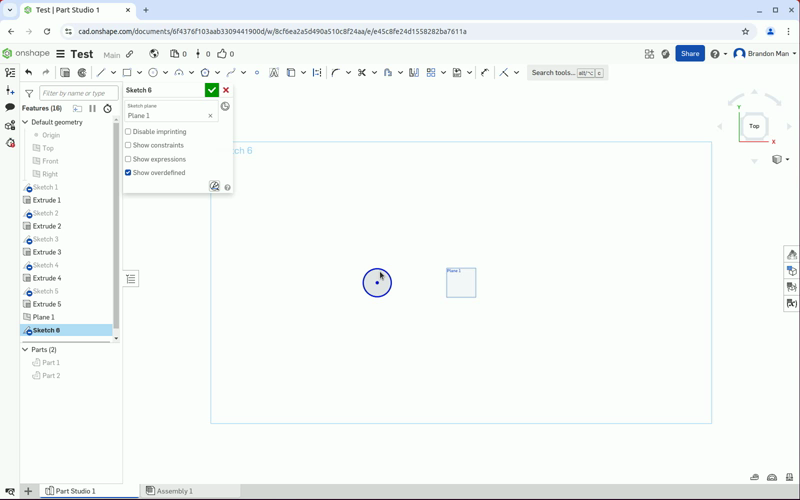
scroll(6)
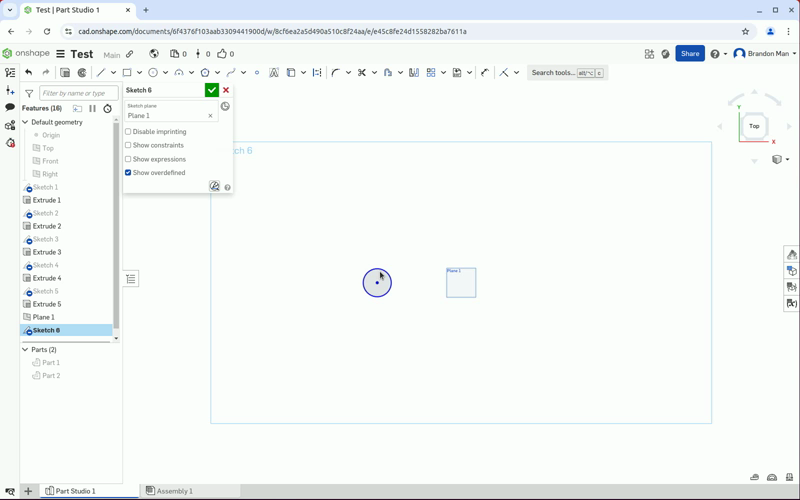
scroll(6)
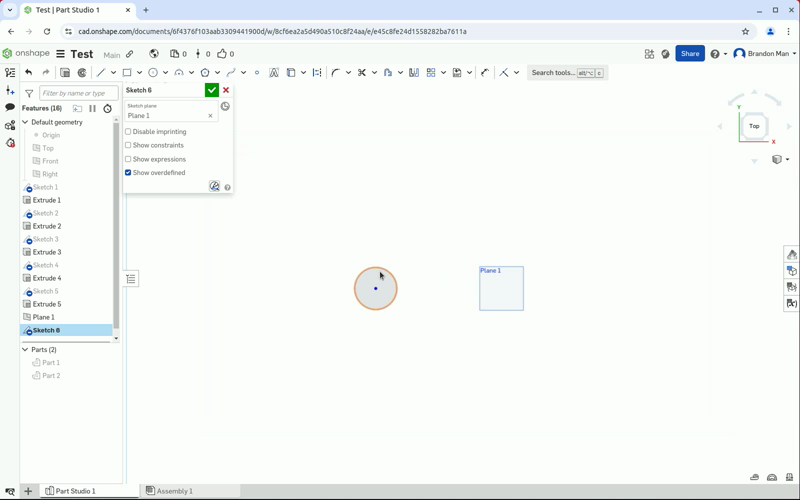
scroll(6)
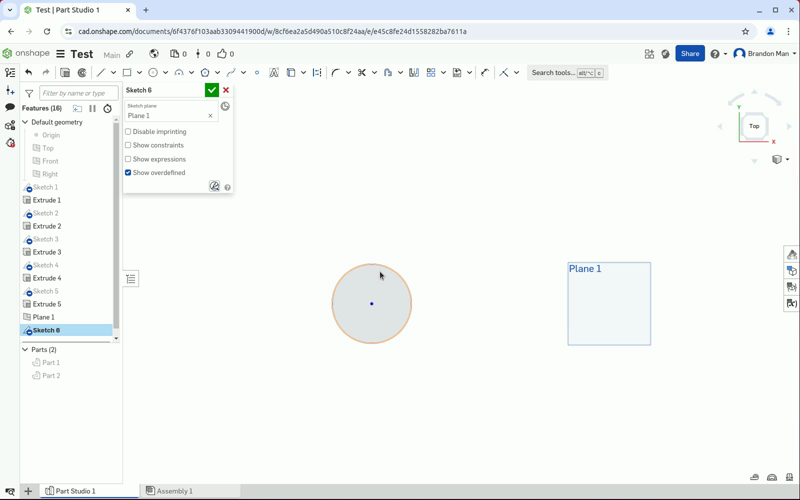
scroll(6)
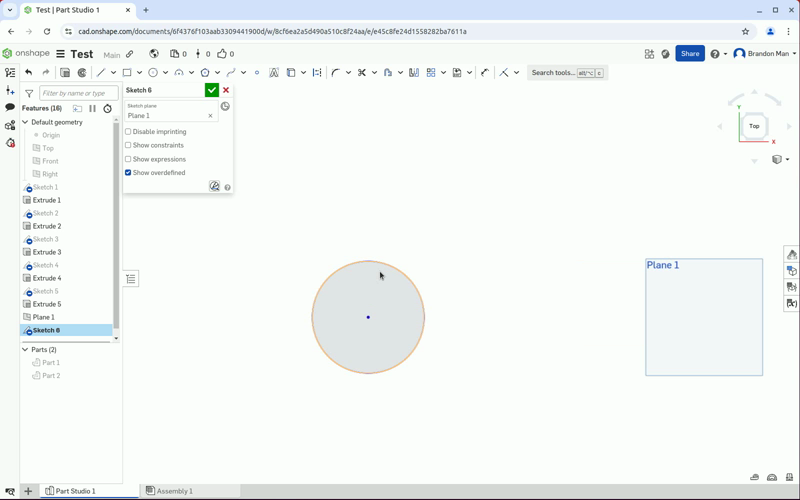
scroll(6)
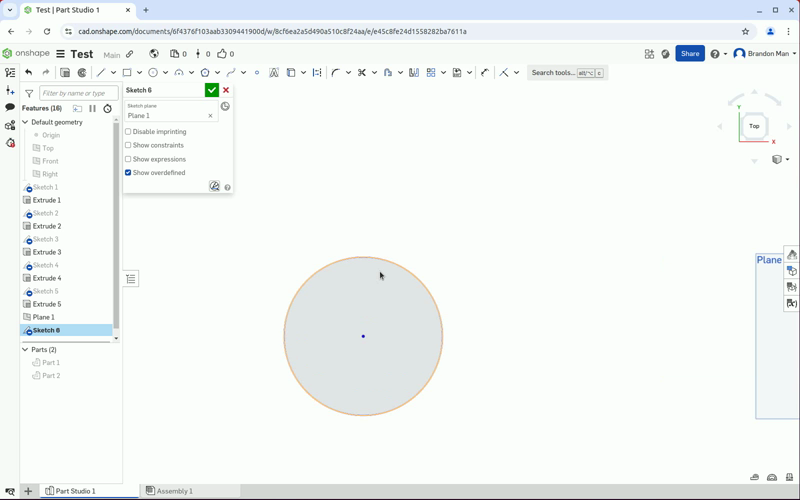
scroll(6)
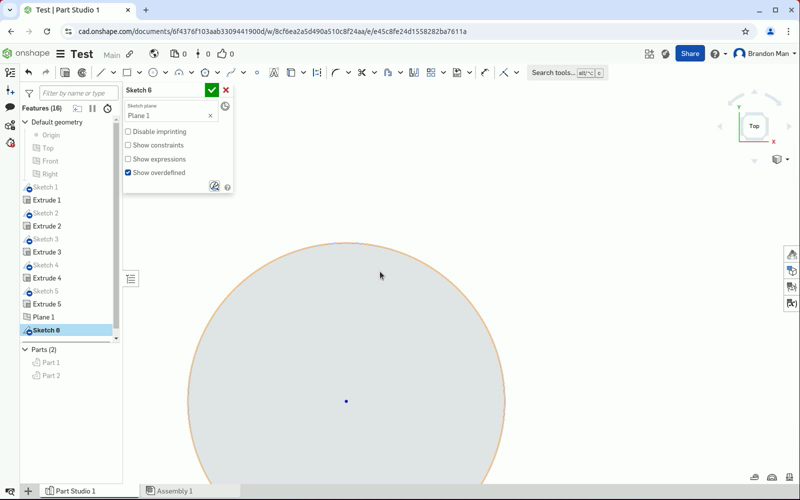
click(380, 271)
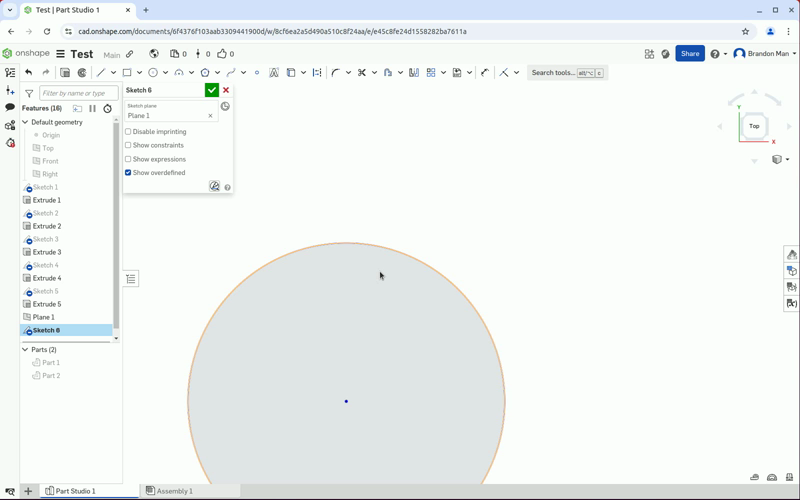
scroll(-6)
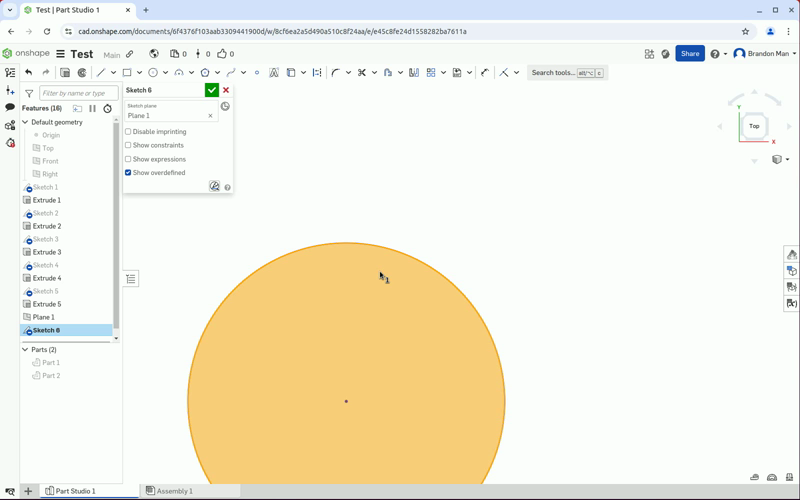
scroll(-6)
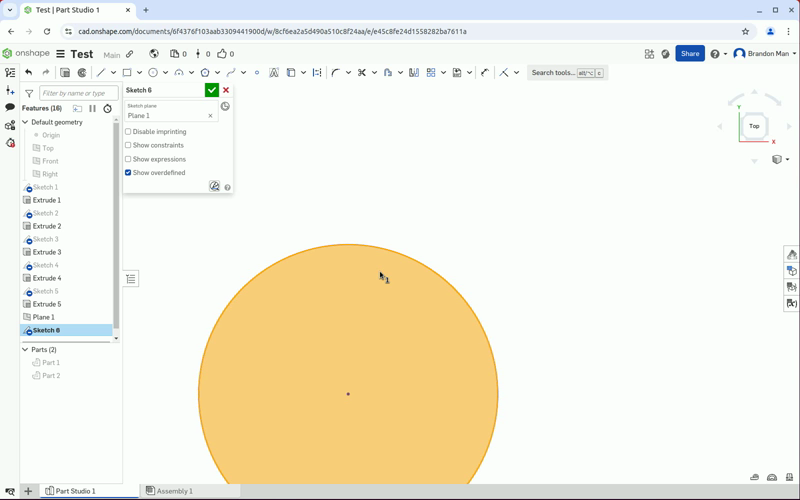
scroll(-6)
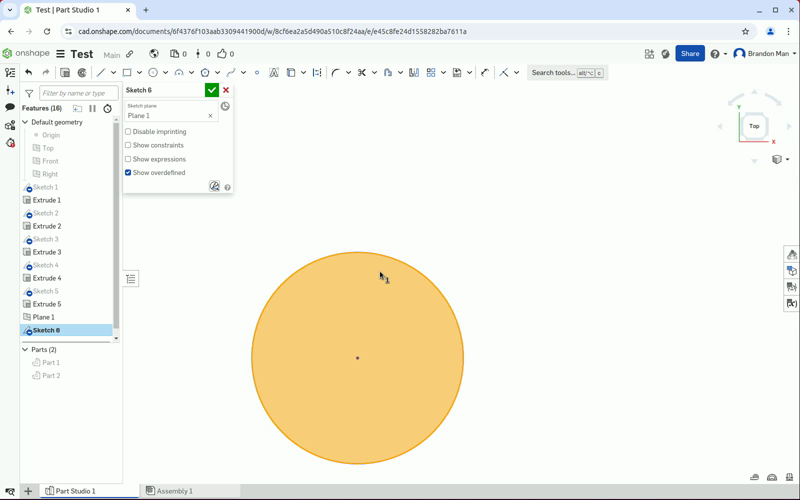
scroll(-6)
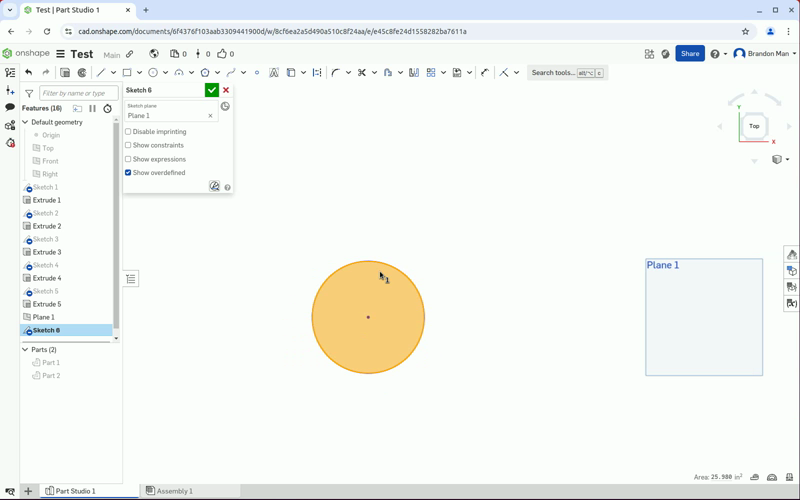
scroll(-6)
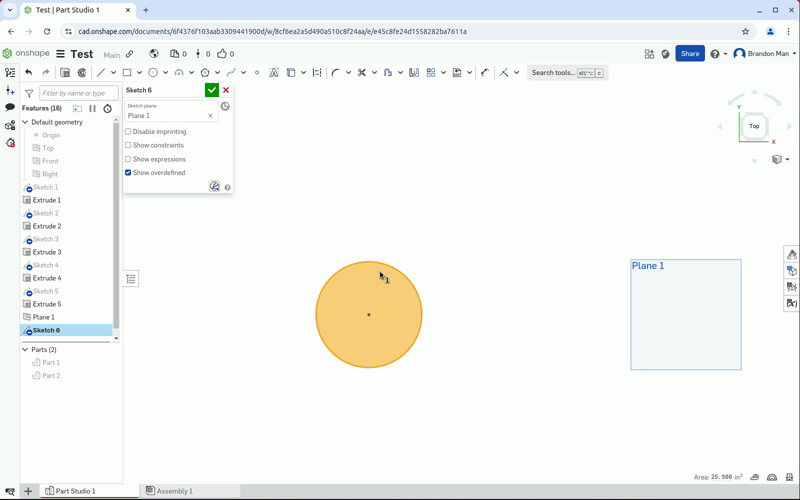
scroll(-6)
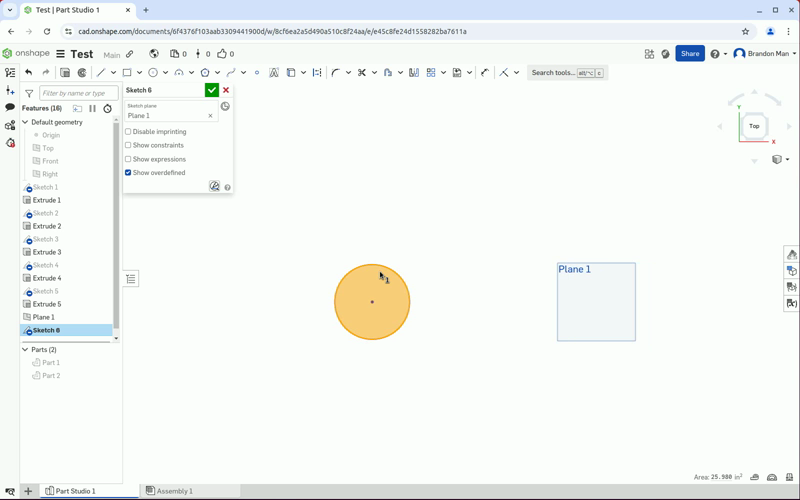
scroll(-6)
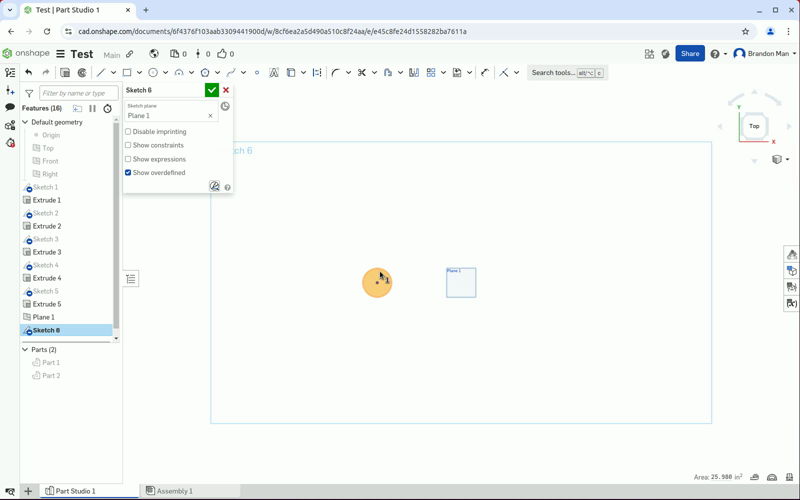
mouse_move(73, 352)
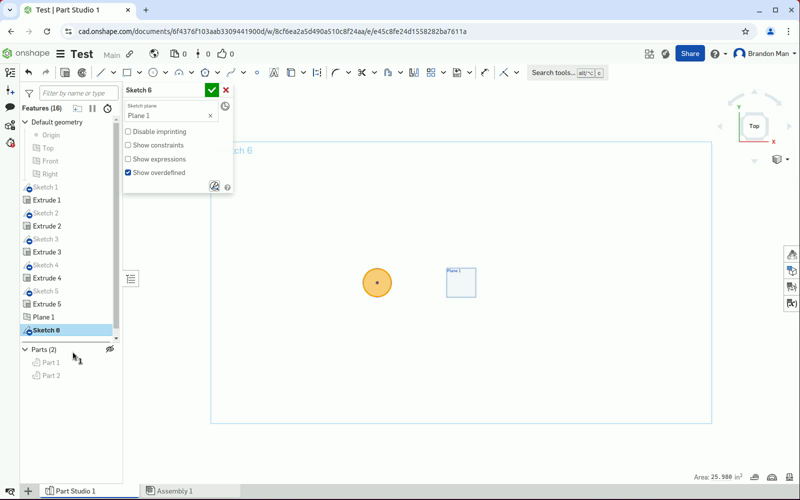
key(shift+y)
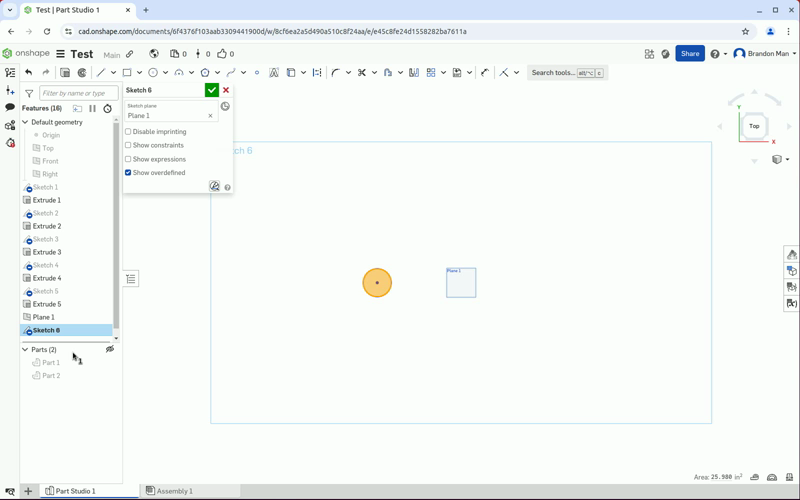
key(shift+e)
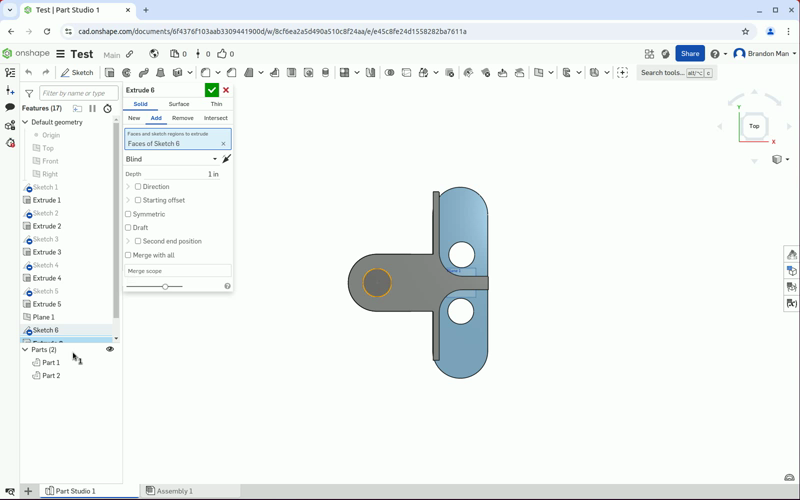
mouse_move(143, 106)
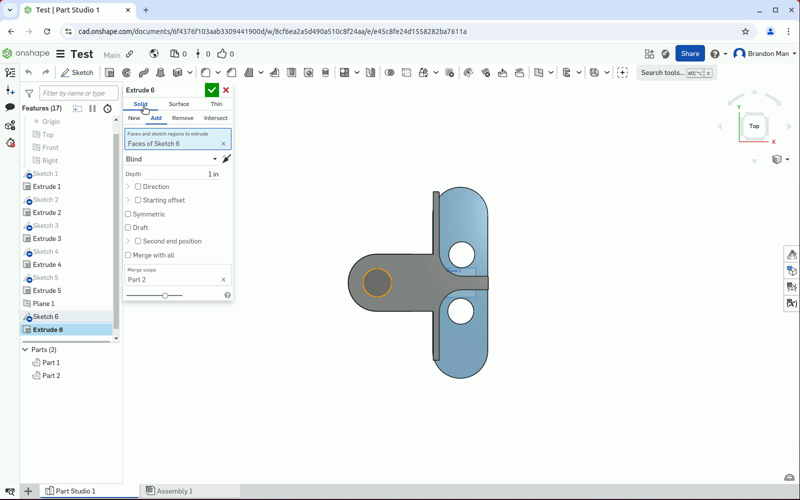
click(143, 106)
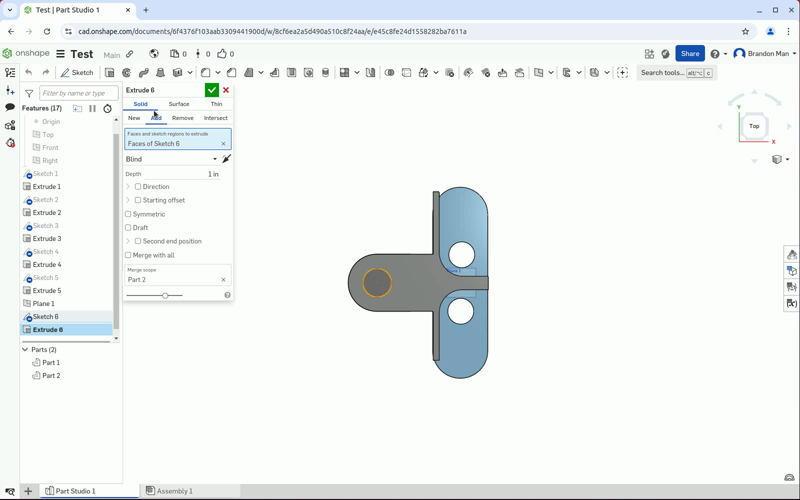
mouse_move(186, 120)
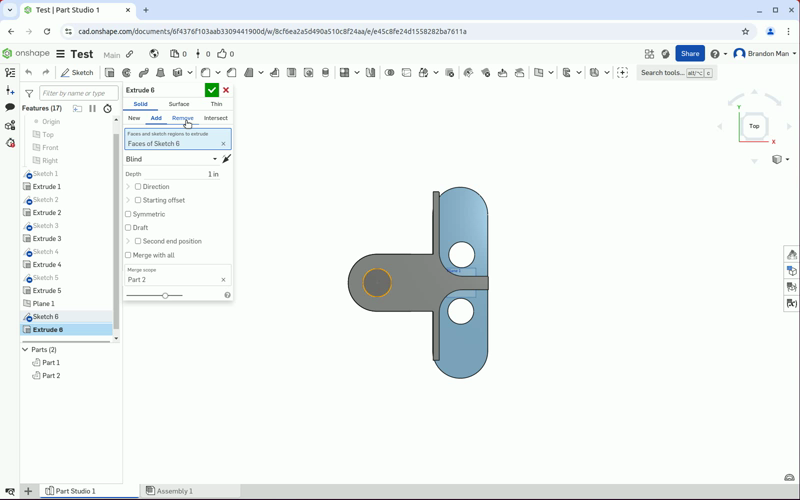
click(186, 120)
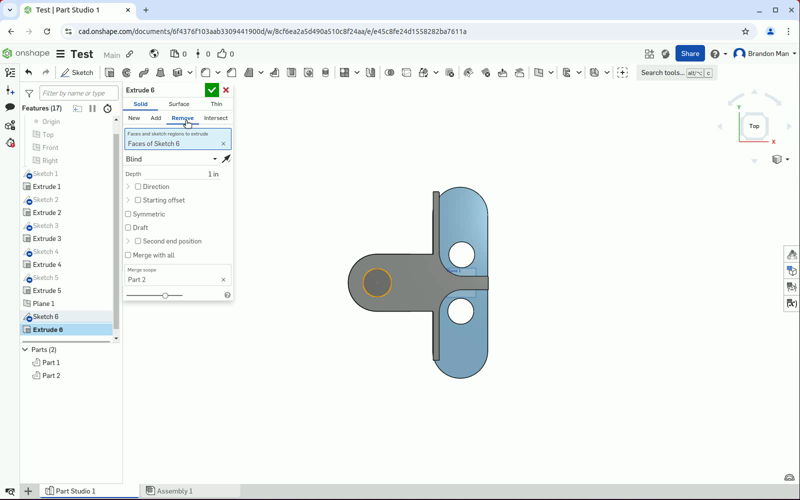
key(tab, 4)
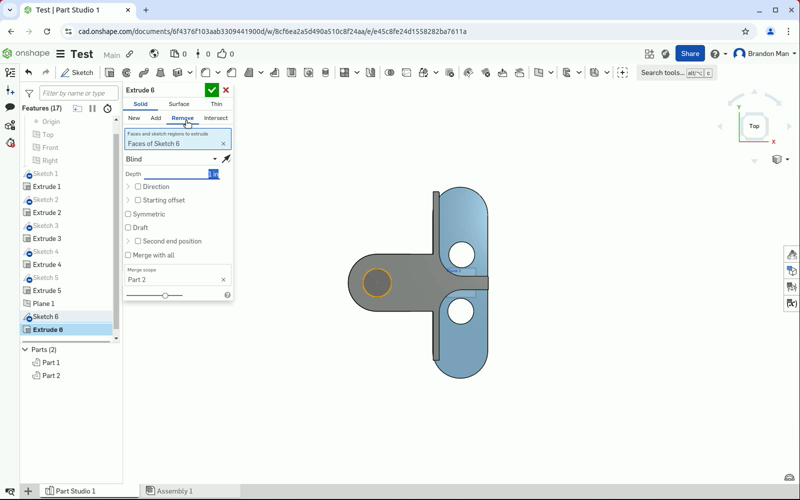
text(7.221)
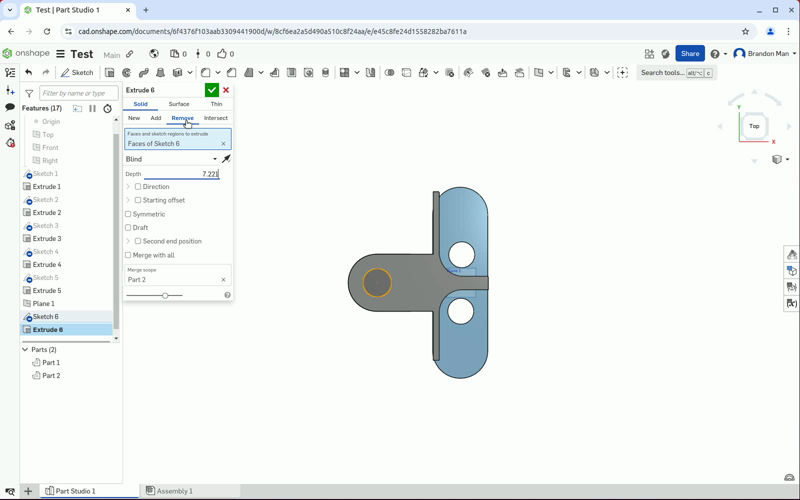
key(tab, 6)
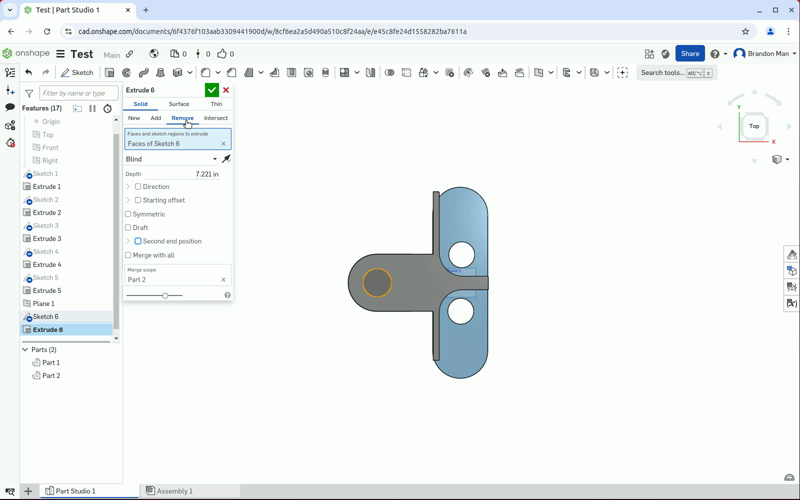
key(space)
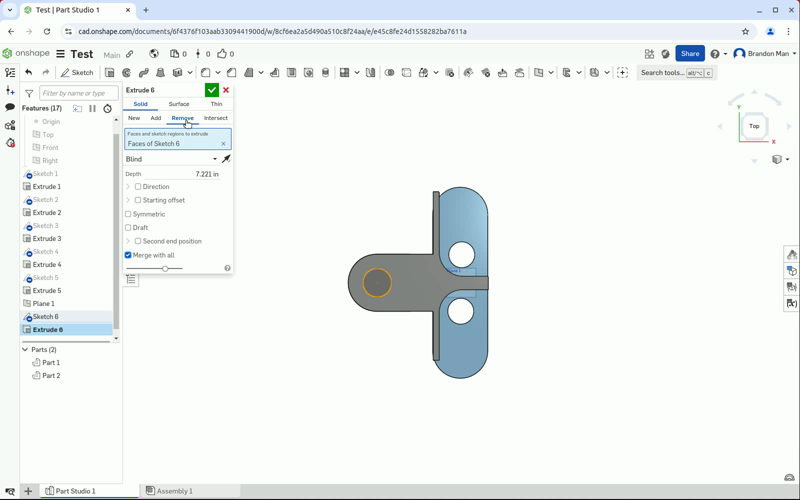
key(enter)
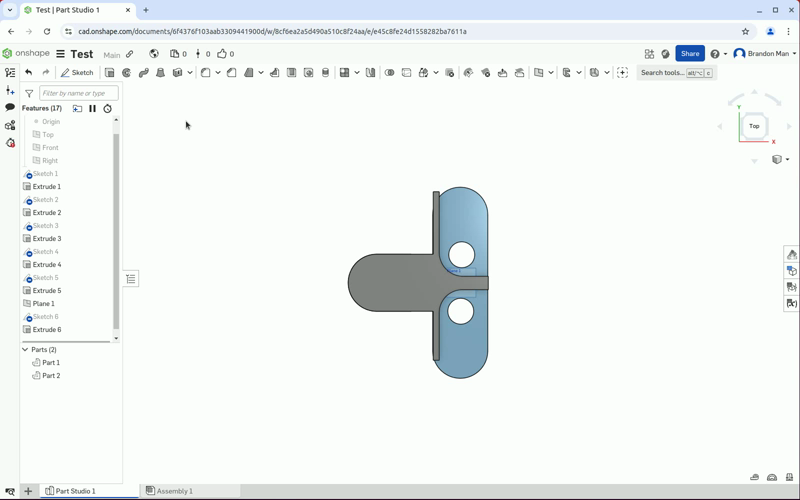
key(shift+h)
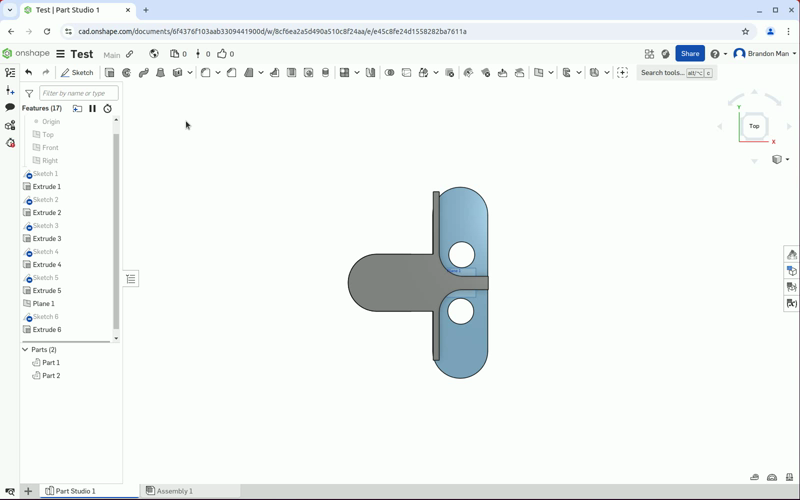
key(shift+h)
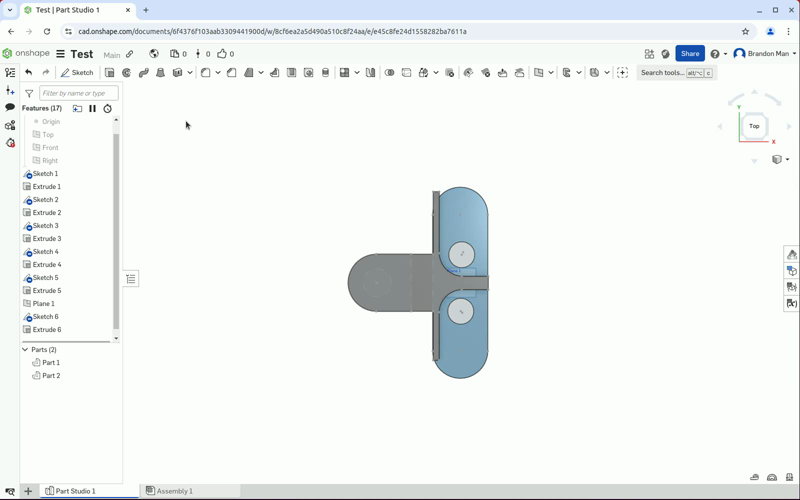
key(shift+7)
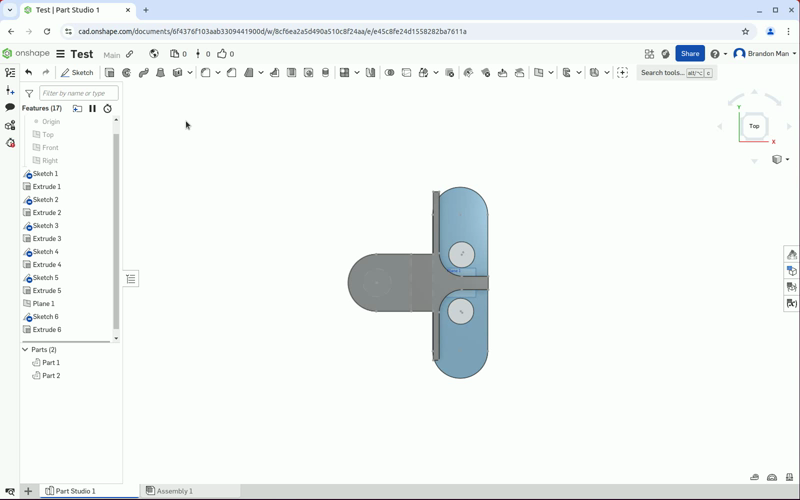
key(up, 3)
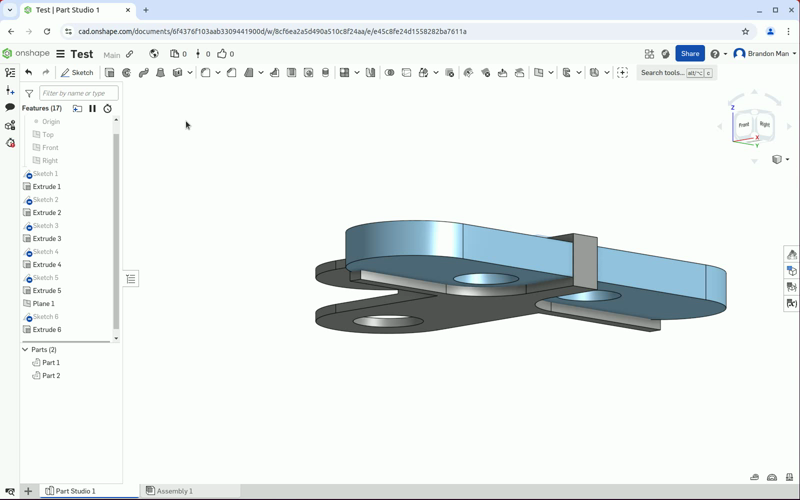
key(left, 3)
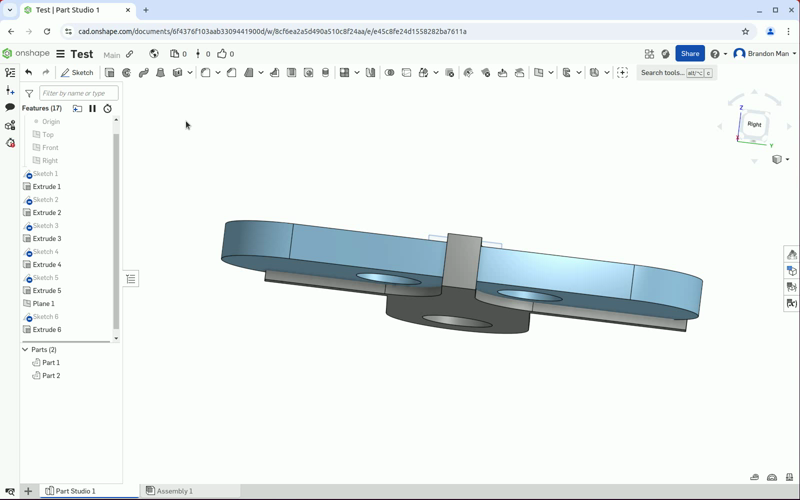
key(right, 3)
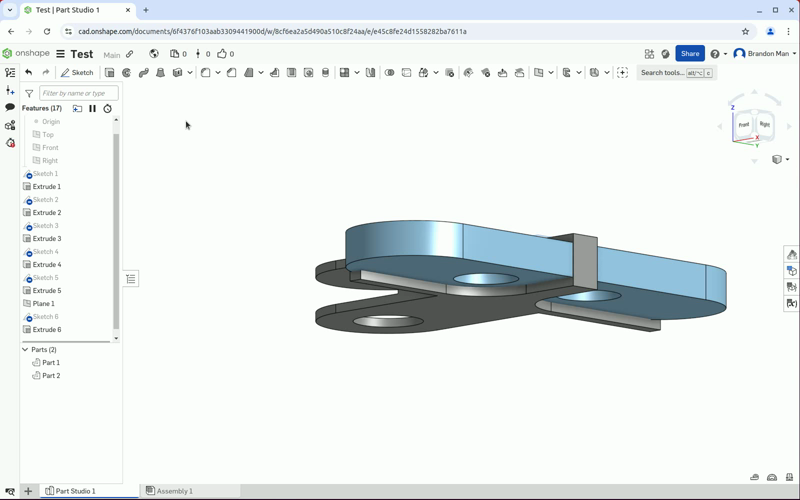
key(down, 3)
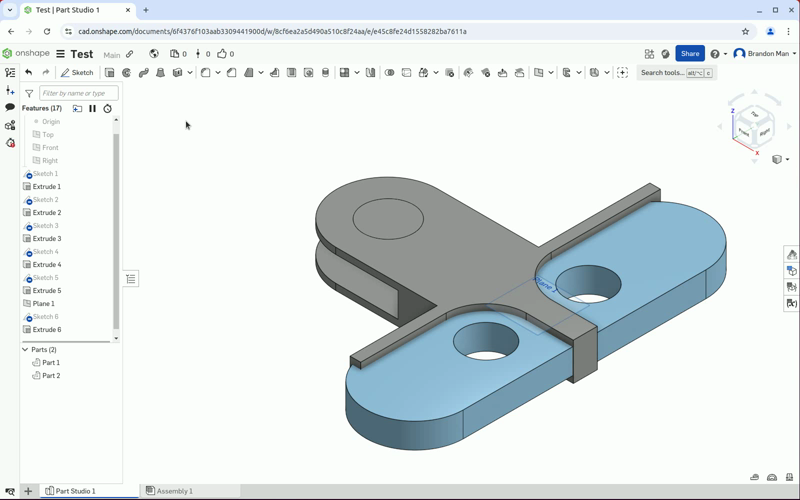
mouse_move(69, 176)
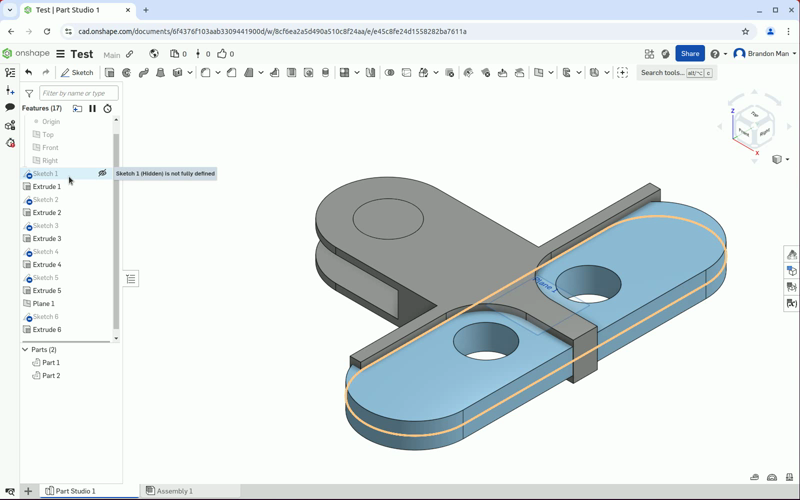
click(69, 176)